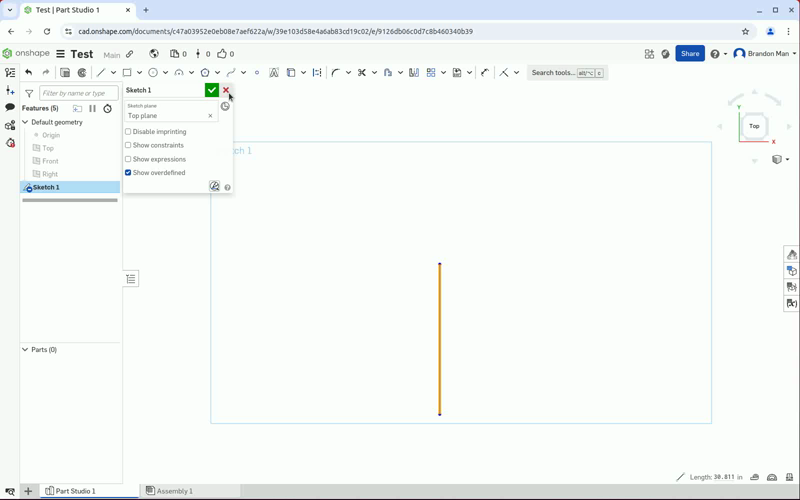
key(shift+h)
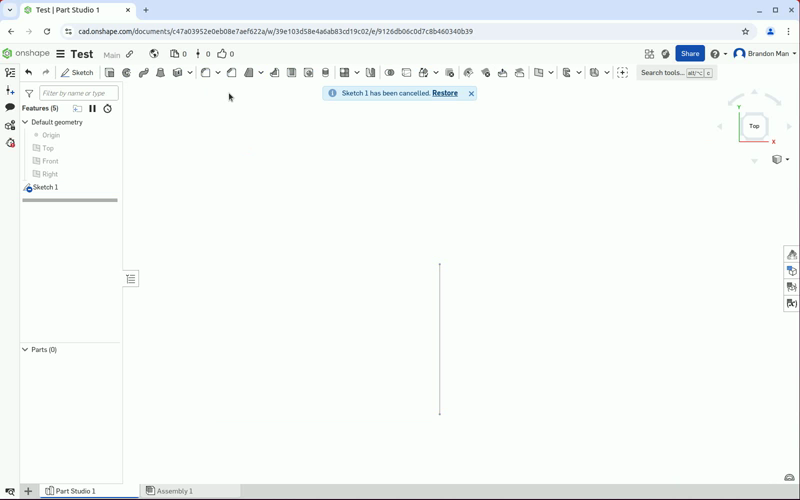
key(shift+s)
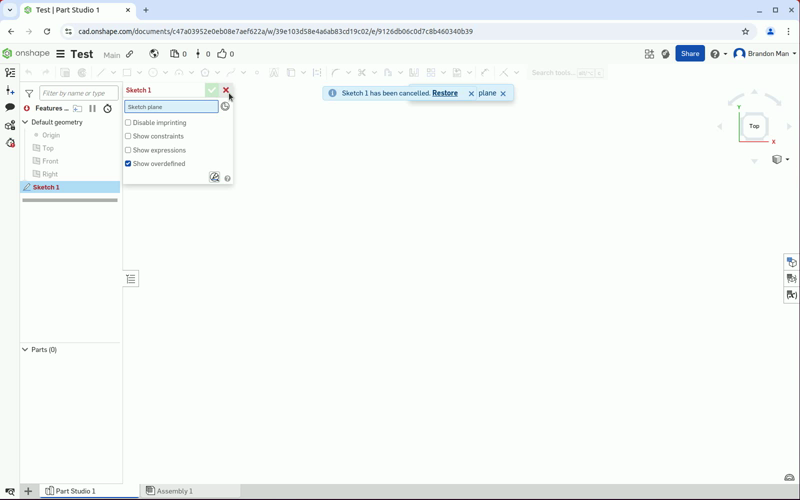
mouse_move(73, 150)
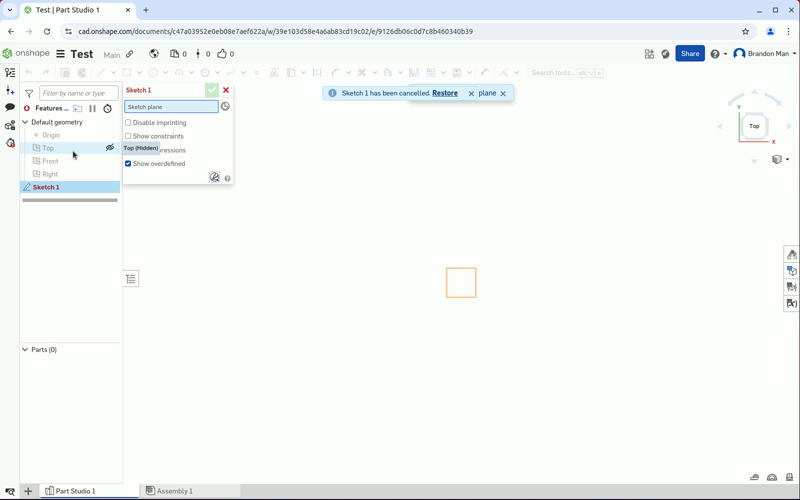
click(73, 150)
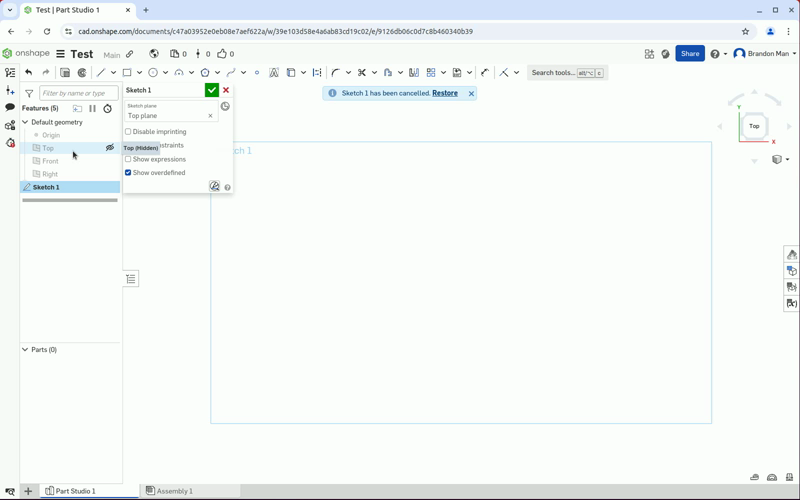
mouse_move(73, 352)
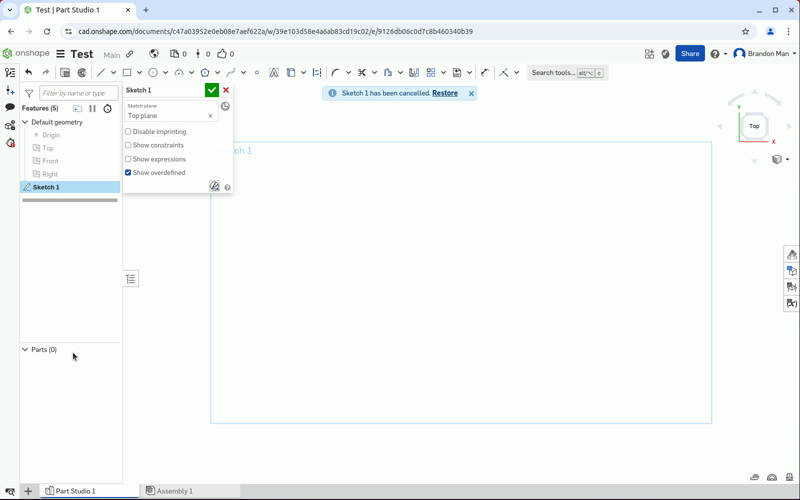
key(y)
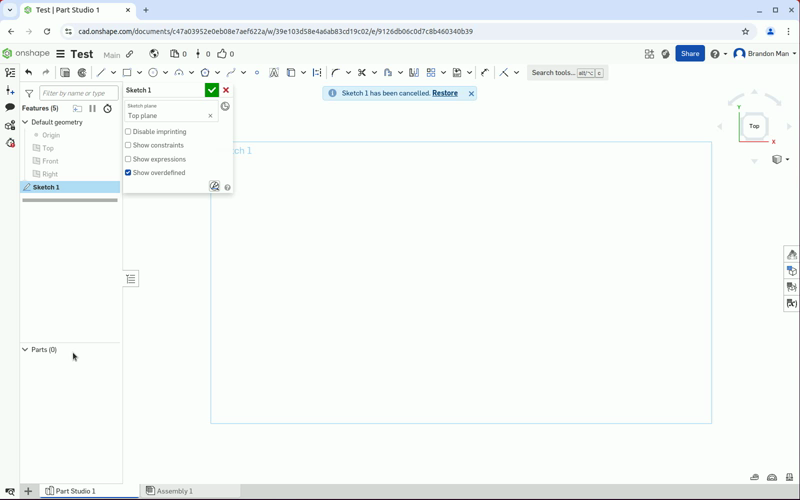
key(l)
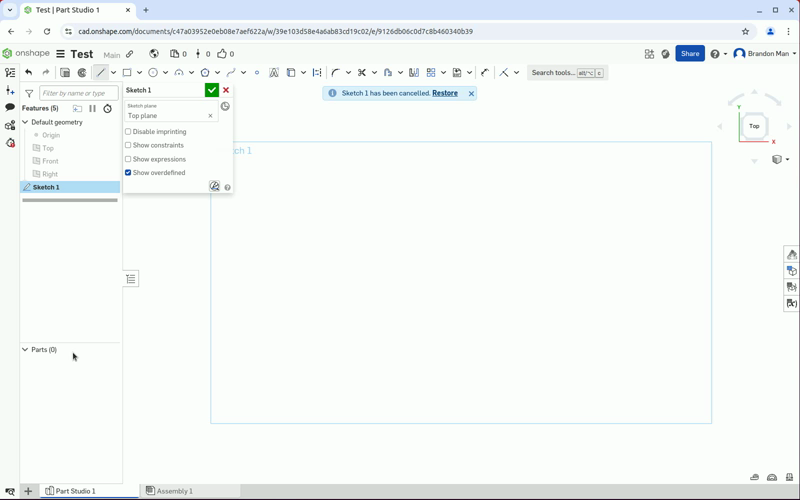
key_down(shift)
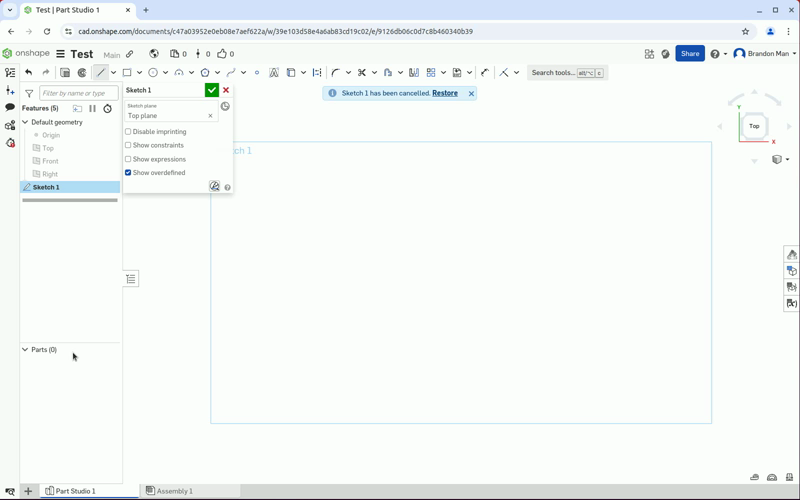
mouse_move(348, 395)
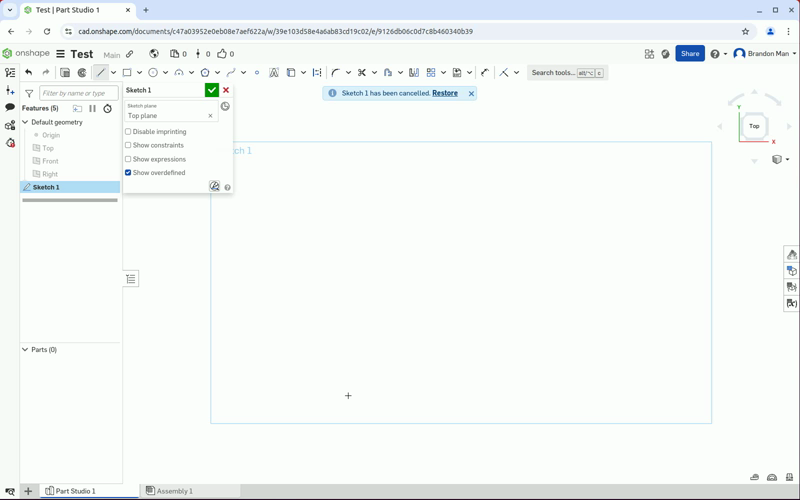
click(348, 395)
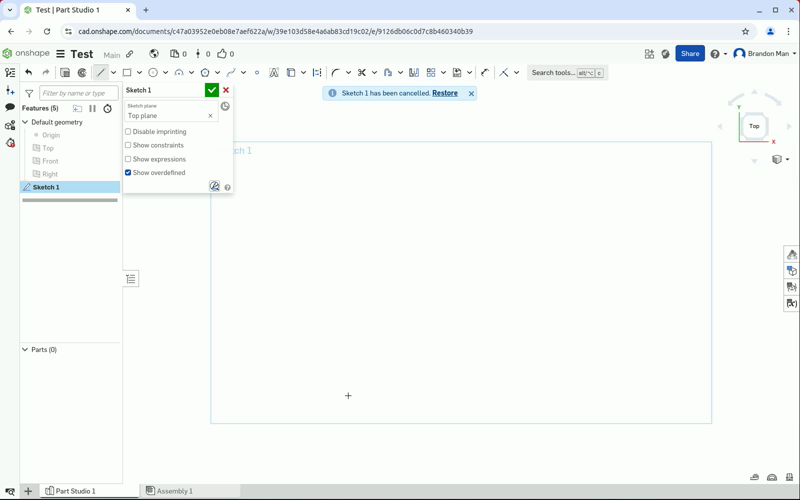
key_up(shift)
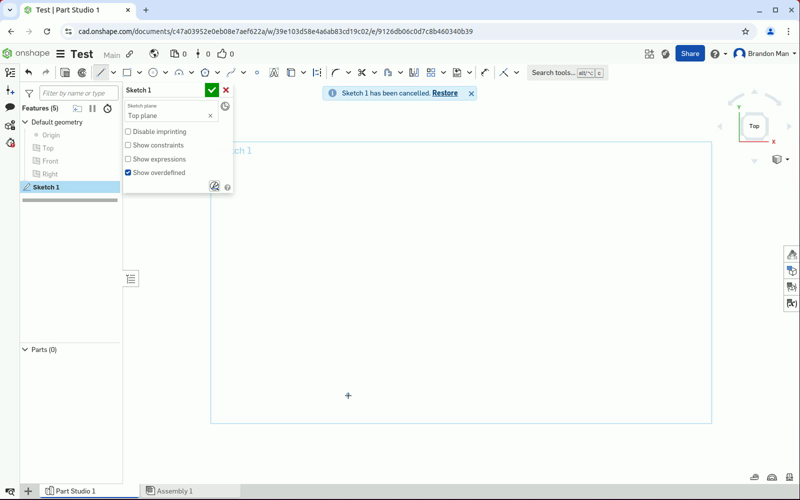
key_down(shift)
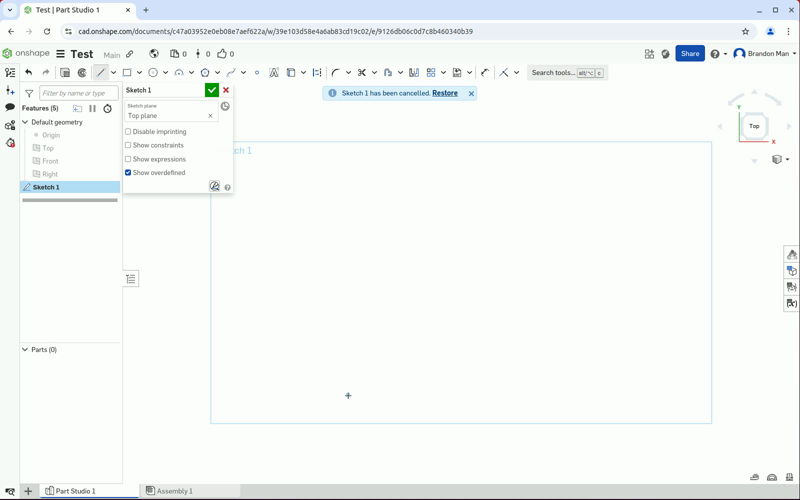
mouse_move(572, 395)
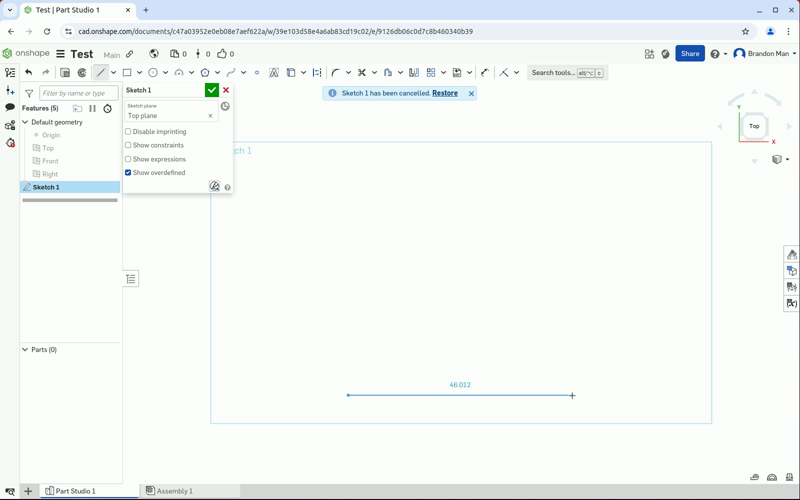
click(572, 395)
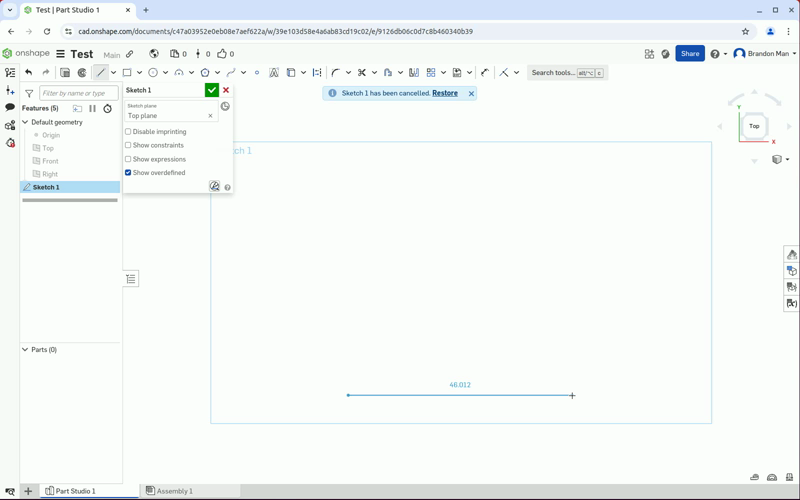
key_up(shift)
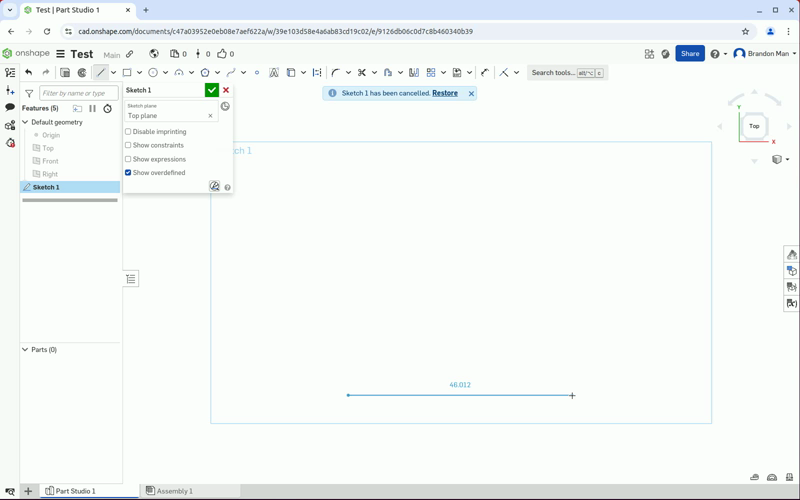
key_down(shift)
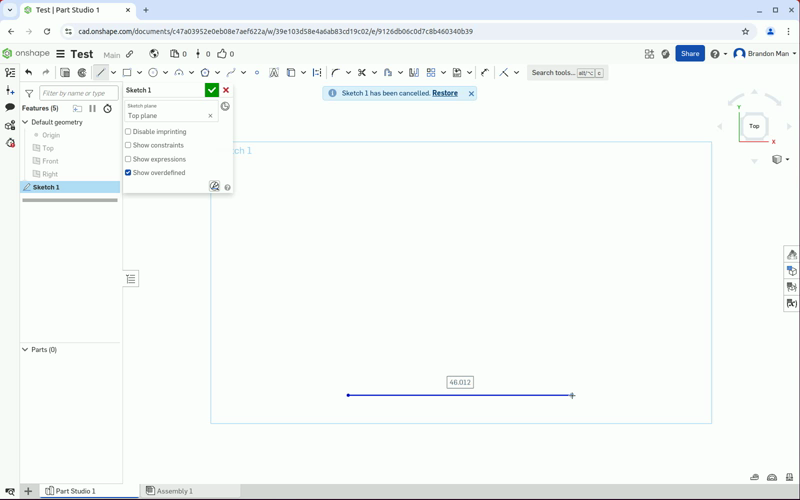
mouse_move(572, 171)
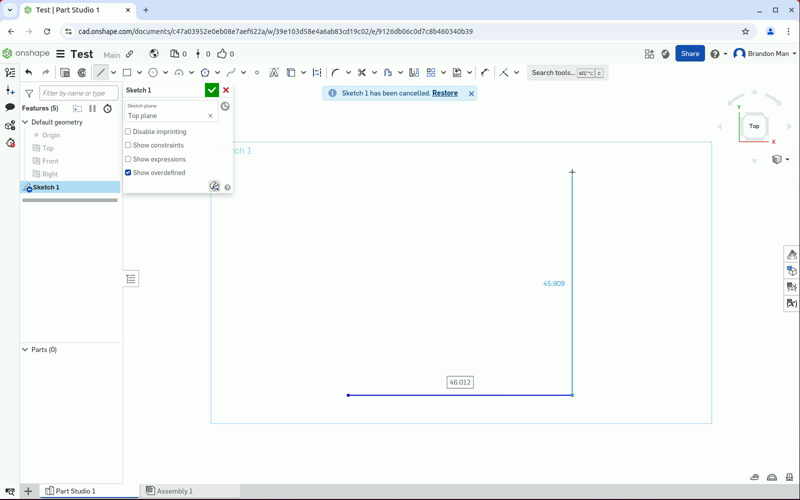
click(572, 171)
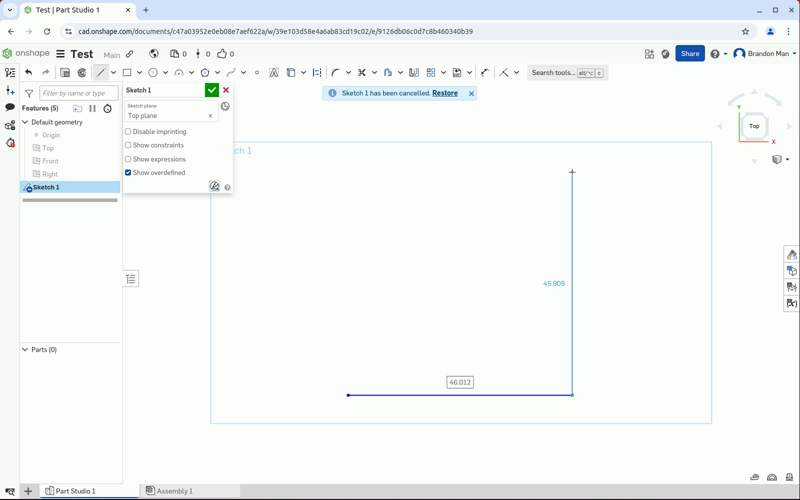
key_up(shift)
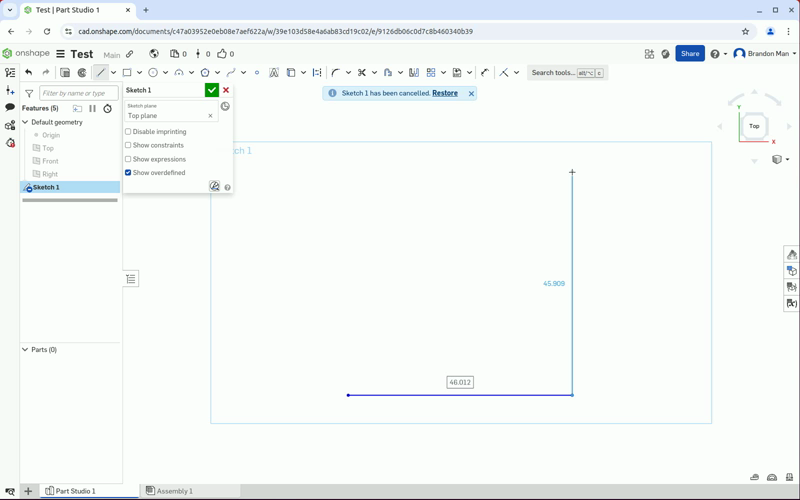
key_down(shift)
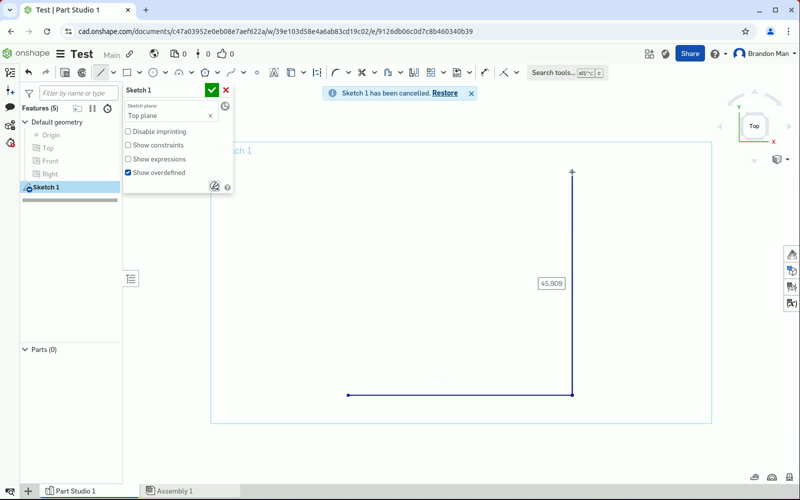
mouse_move(348, 171)
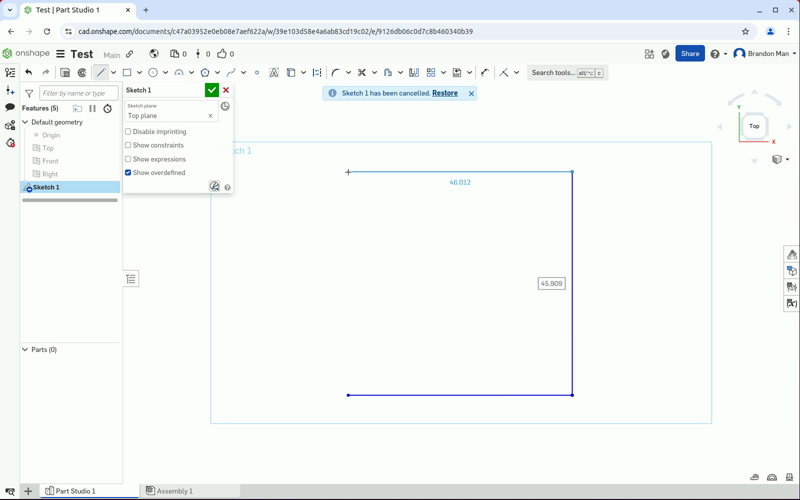
click(348, 171)
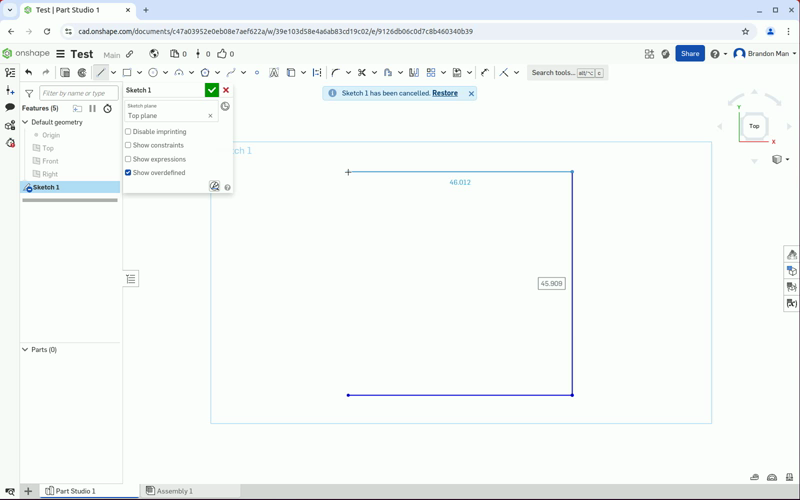
key_up(shift)
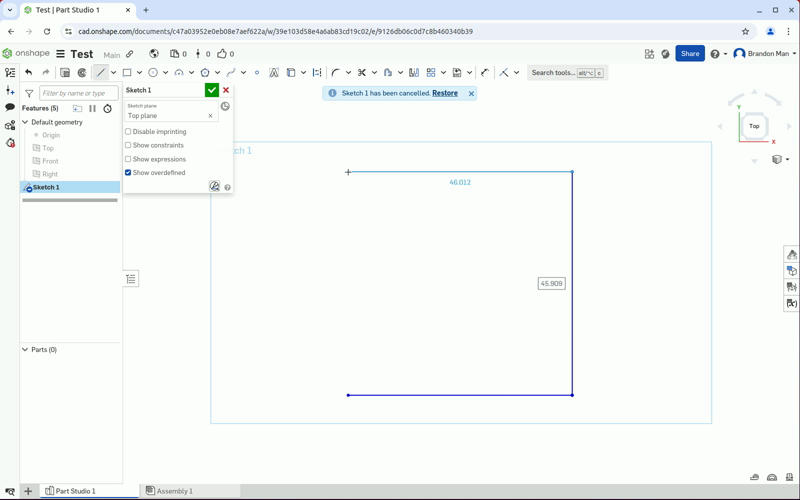
key_down(shift)
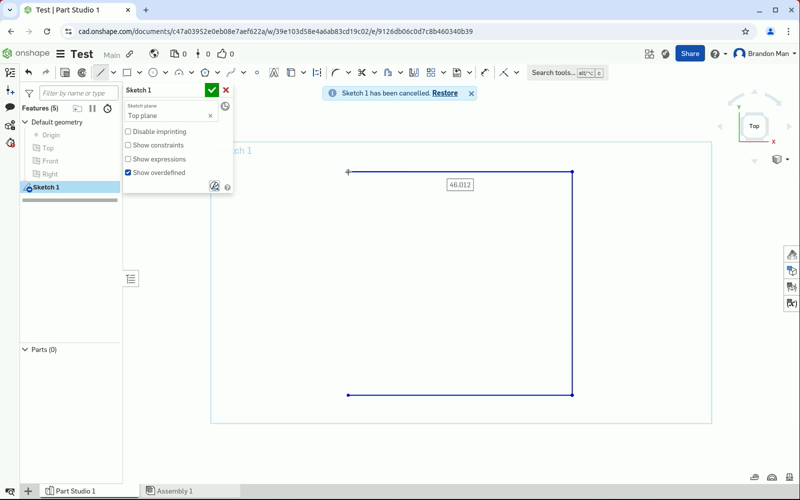
mouse_move(348, 395)
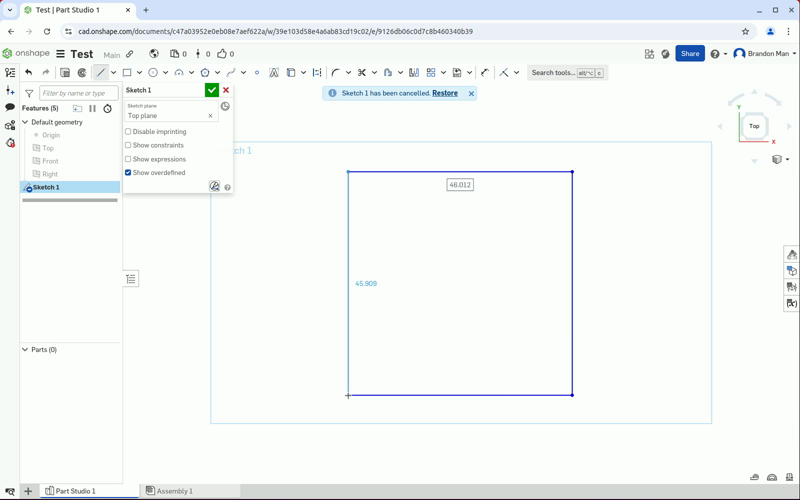
key_up(shift)
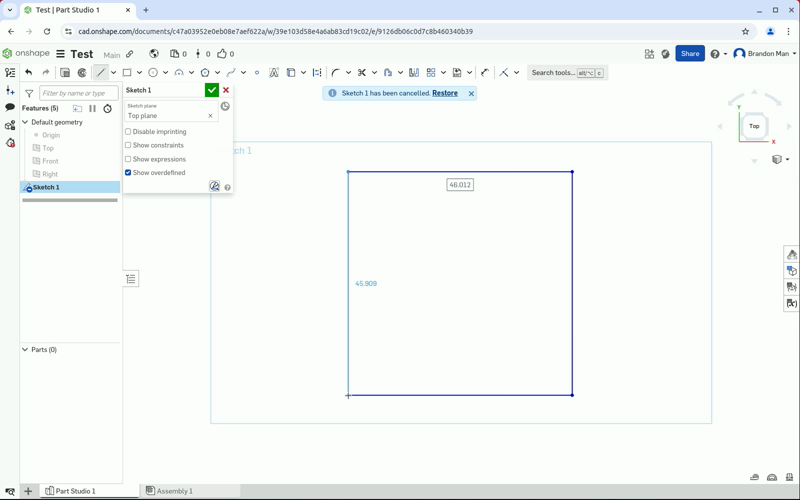
click(348, 395)
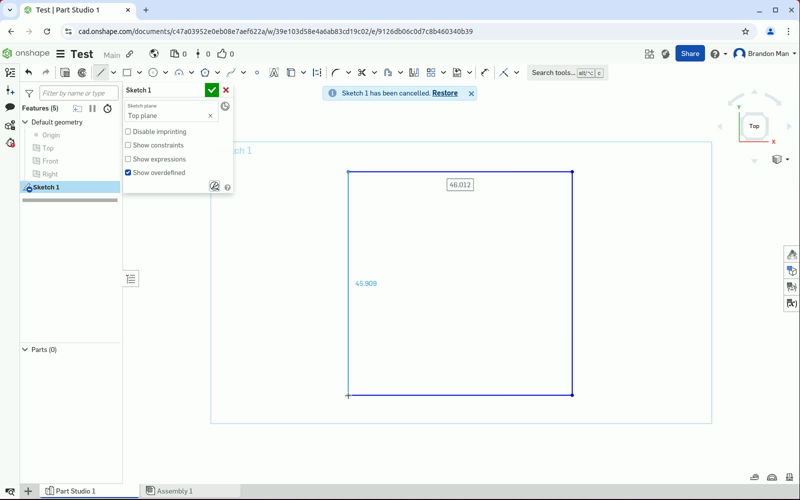
key(esc)
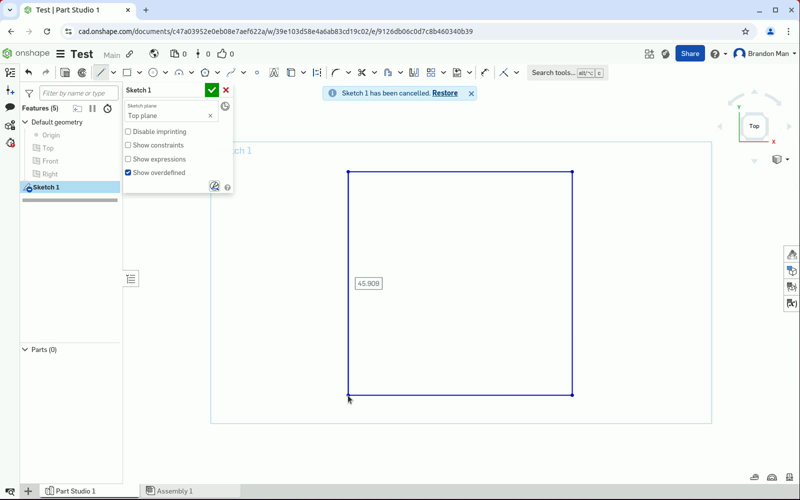
mouse_move(466, 331)
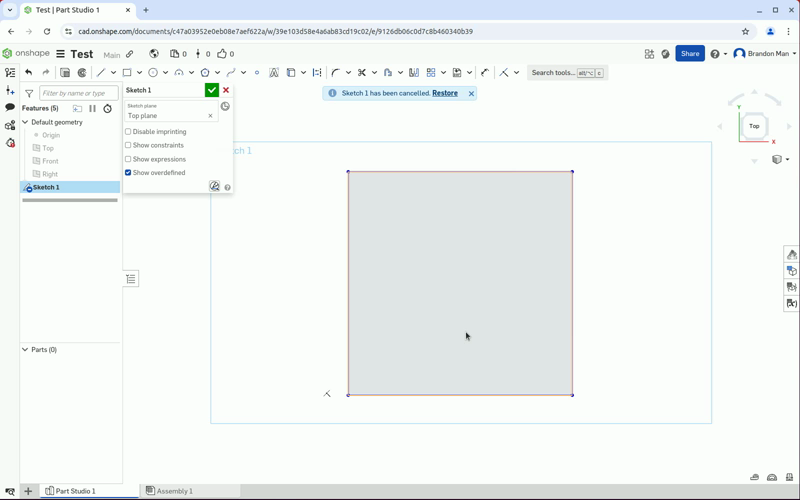
click(466, 331)
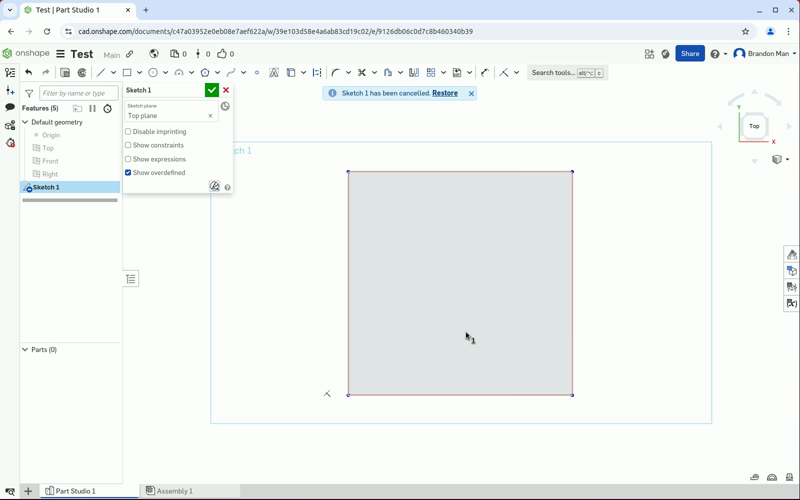
mouse_move(73, 352)
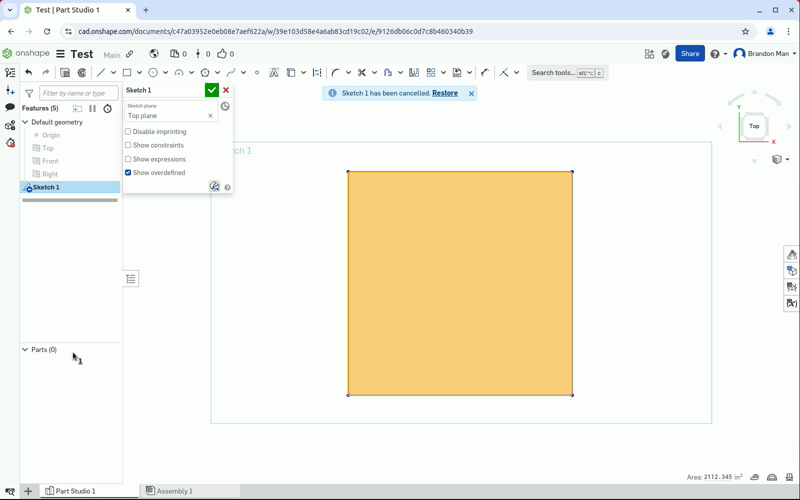
key(shift+y)
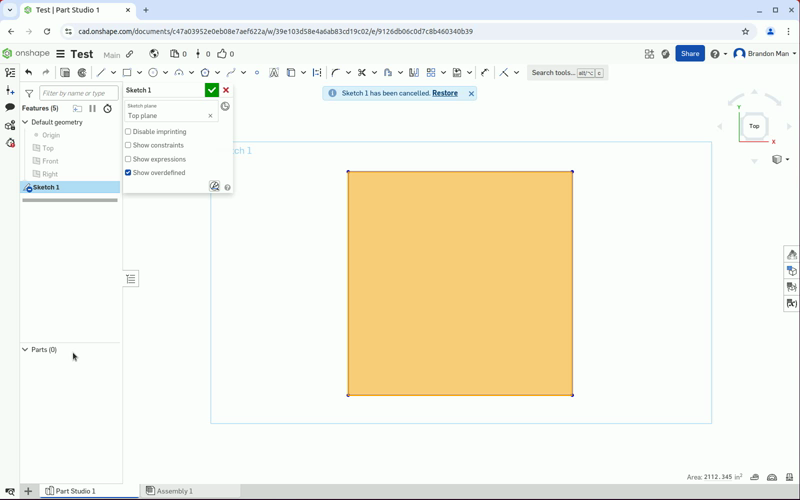
key(shift+e)
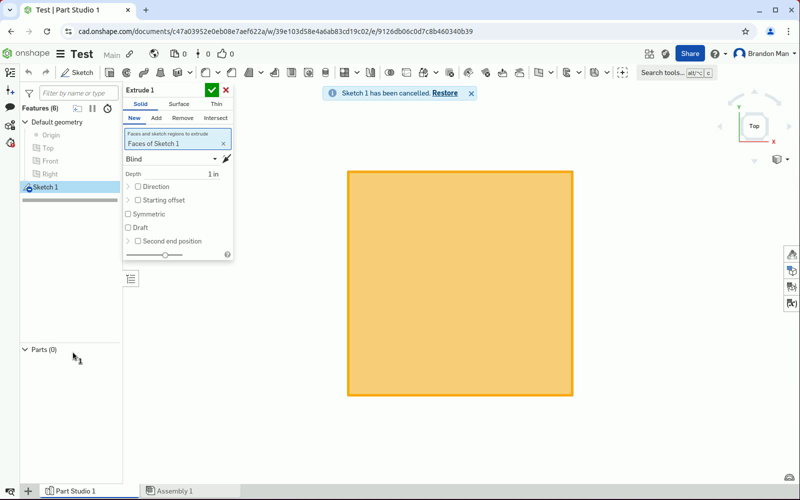
mouse_move(143, 106)
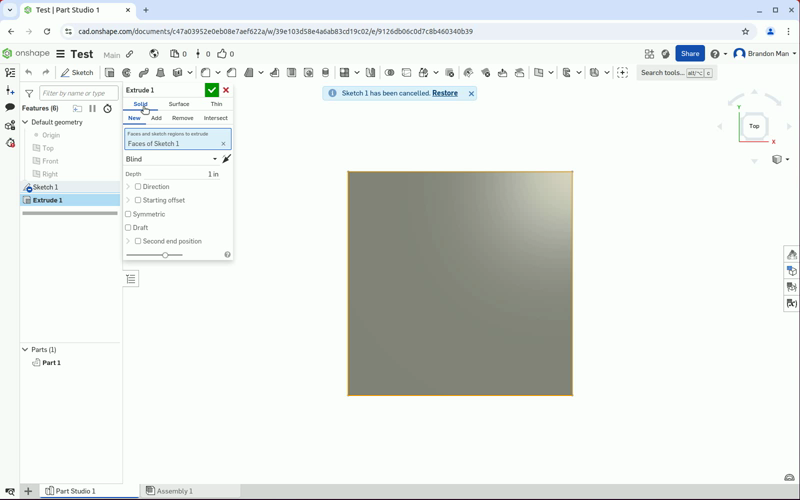
click(143, 106)
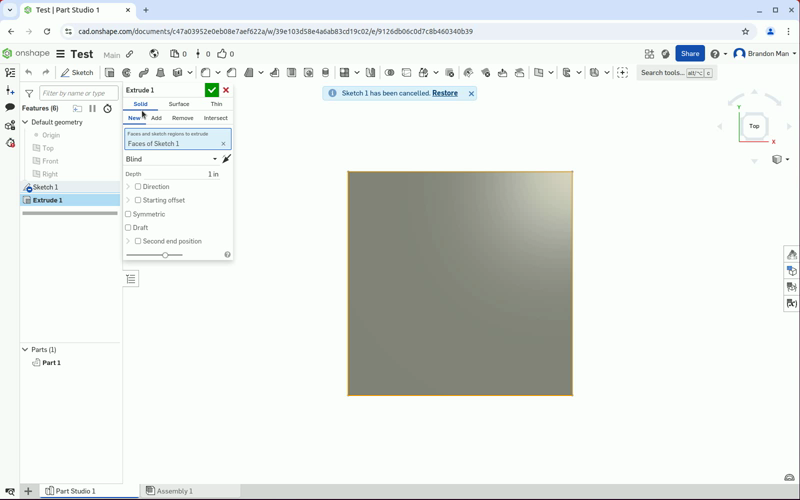
mouse_move(137, 120)
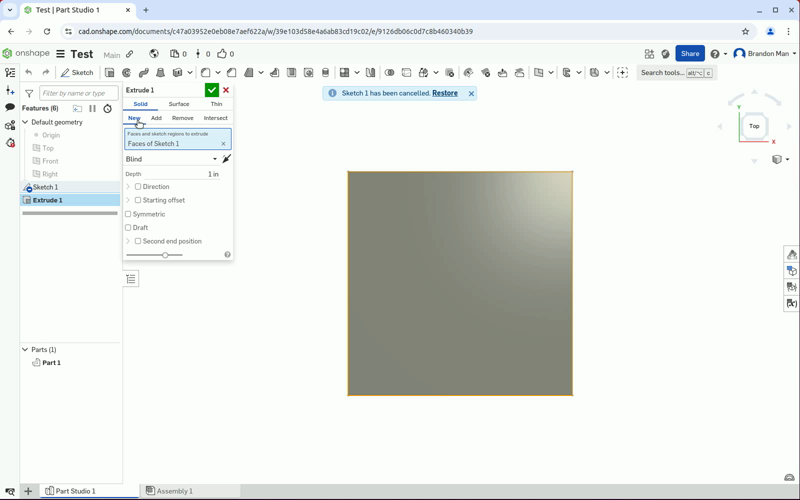
click(137, 120)
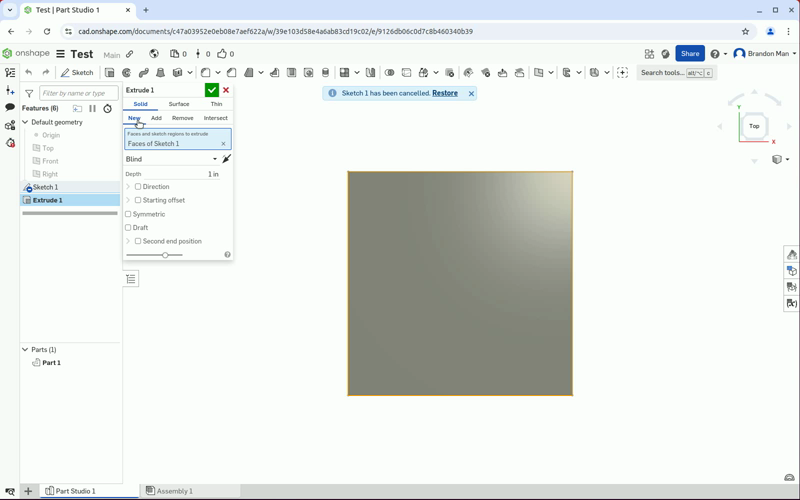
key(tab, 4)
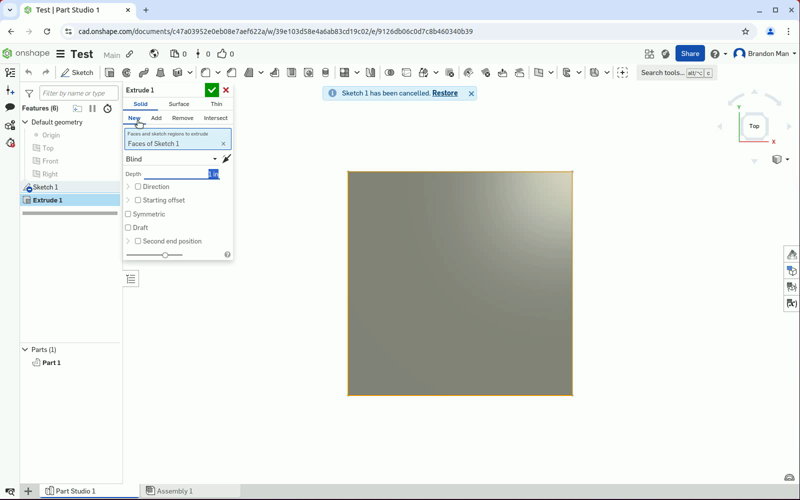
text(6.981)
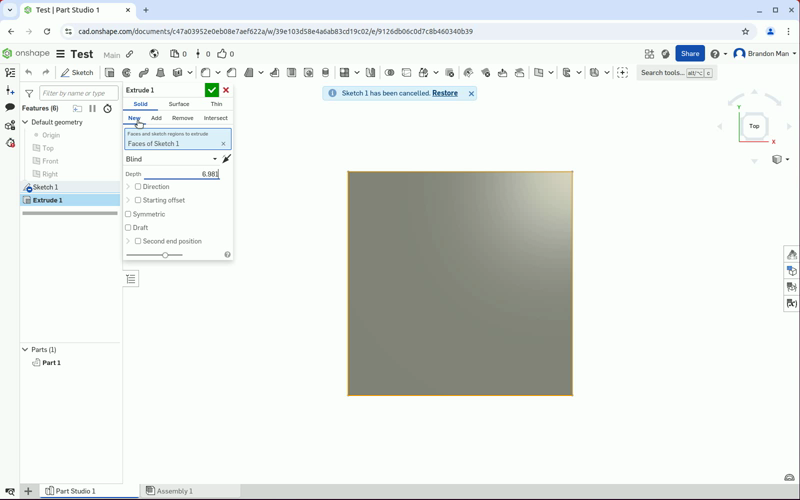
key(enter)
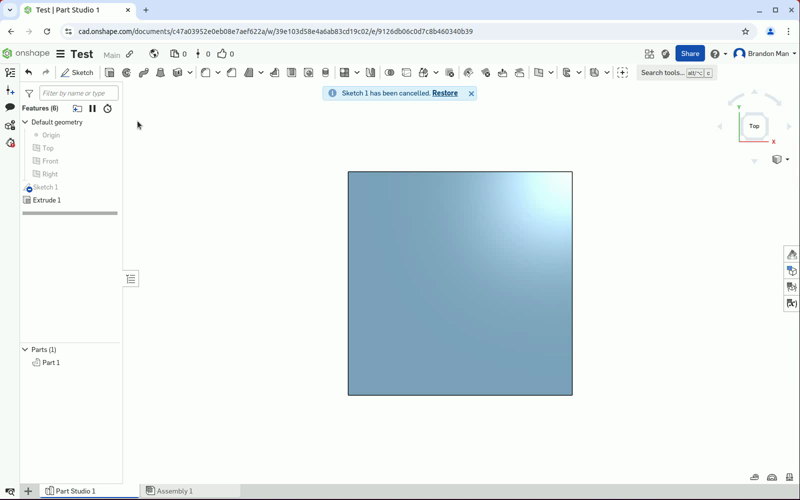
key(shift+h)
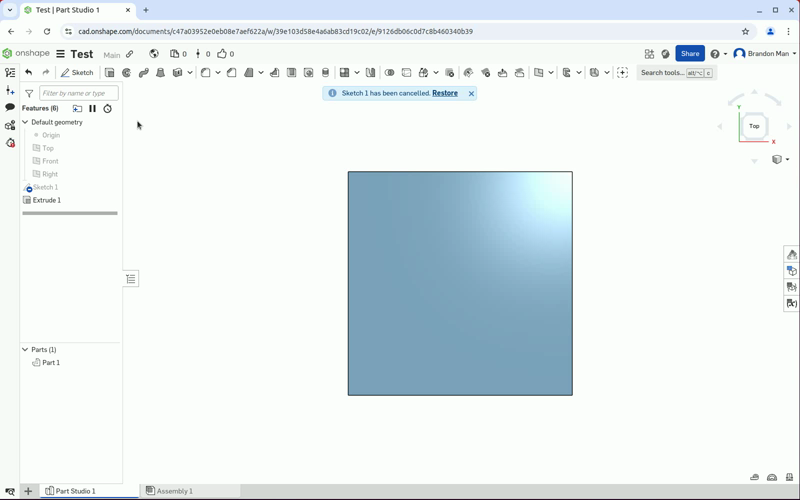
key(shift+h)
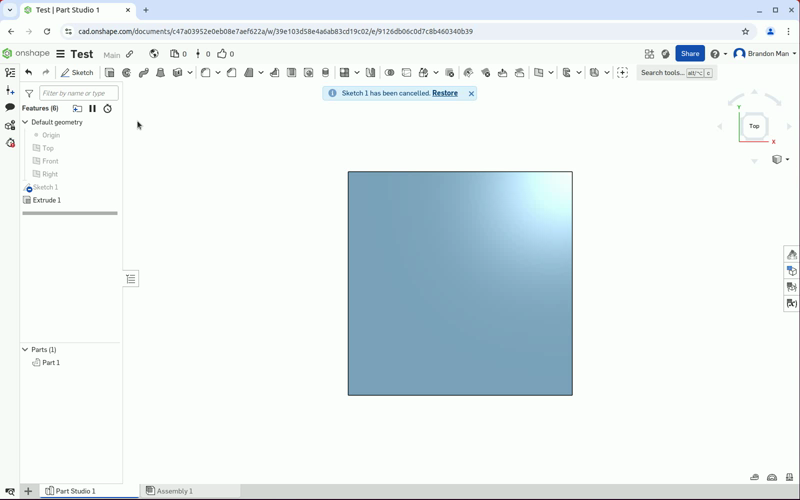
mouse_move(73, 189)
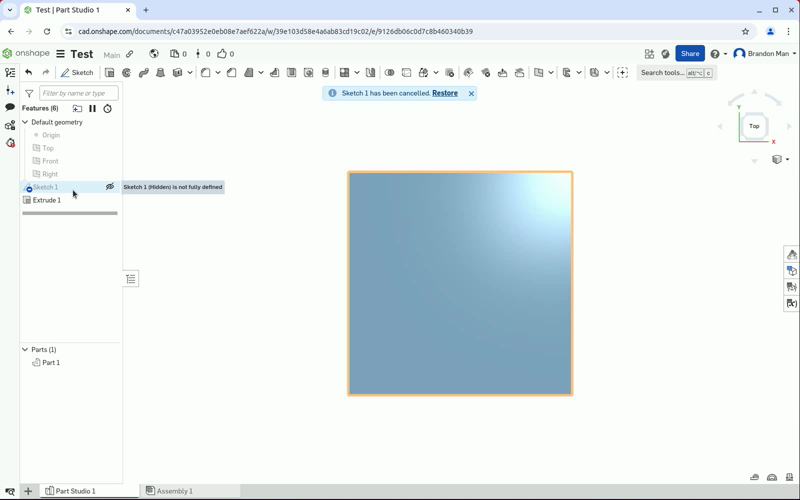
click(73, 189)
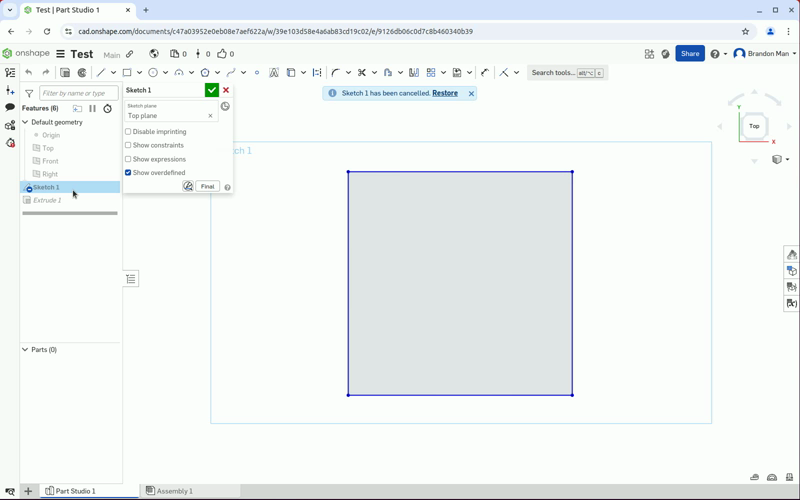
mouse_move(229, 92)
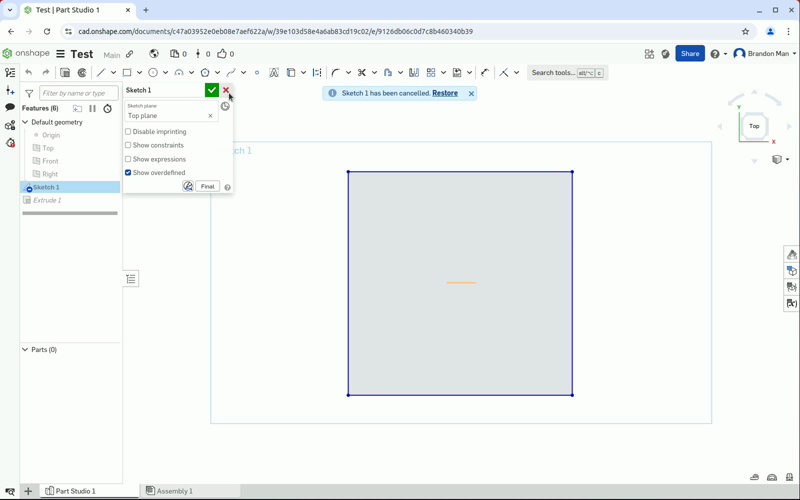
click(229, 92)
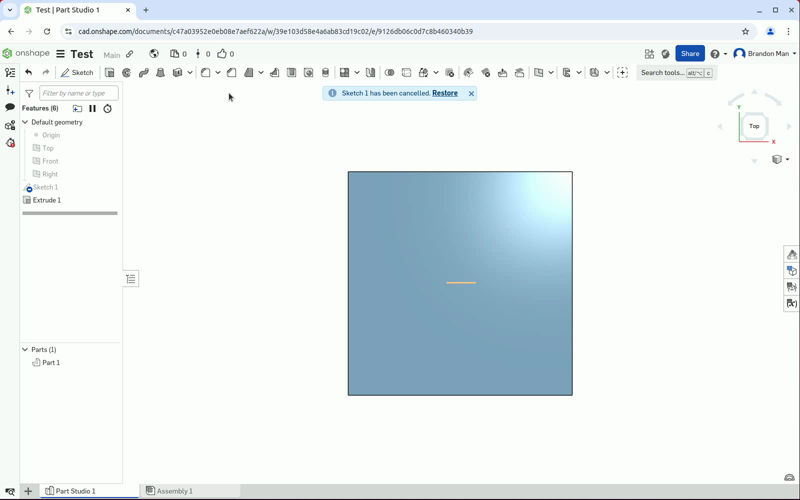
mouse_move(541, 75)
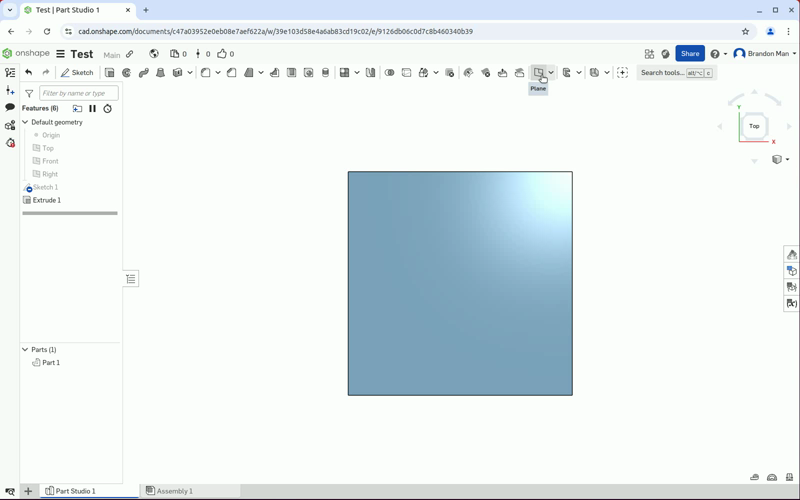
click(541, 75)
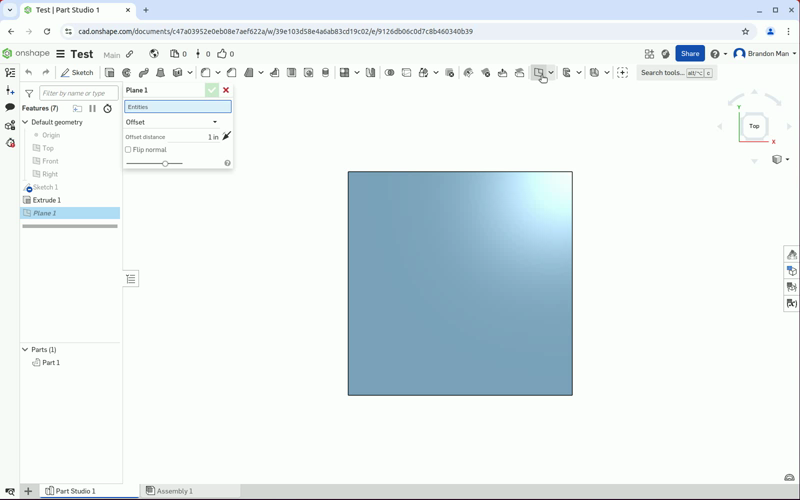
mouse_move(73, 150)
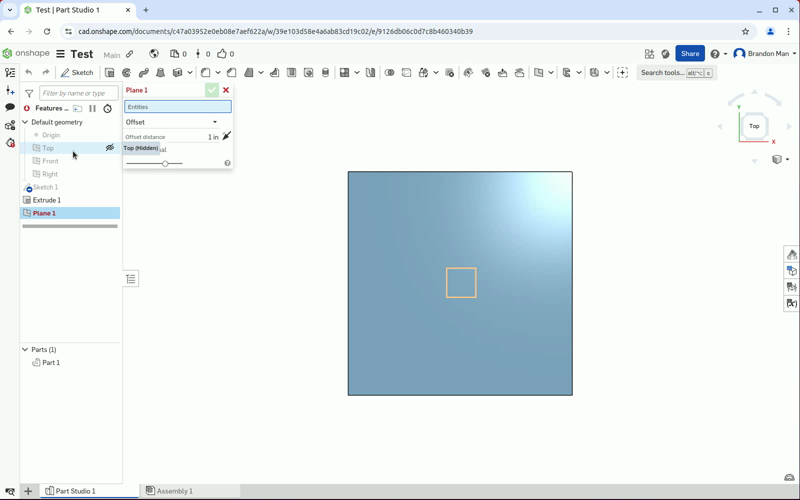
click(73, 150)
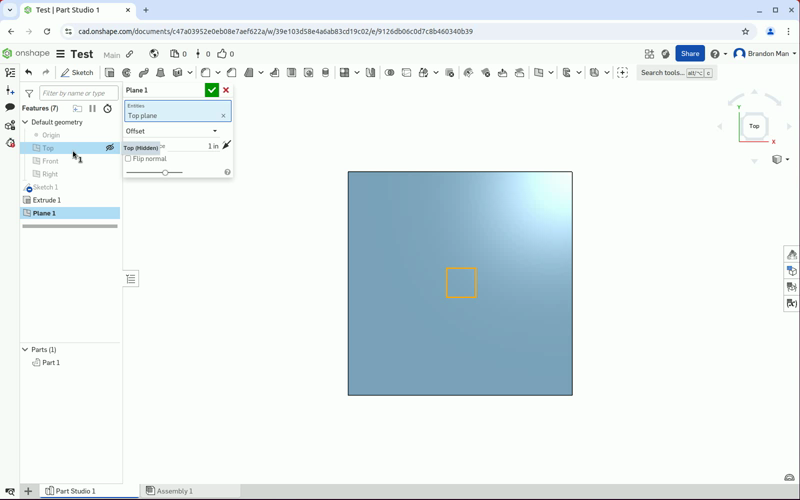
key(tab, 2)
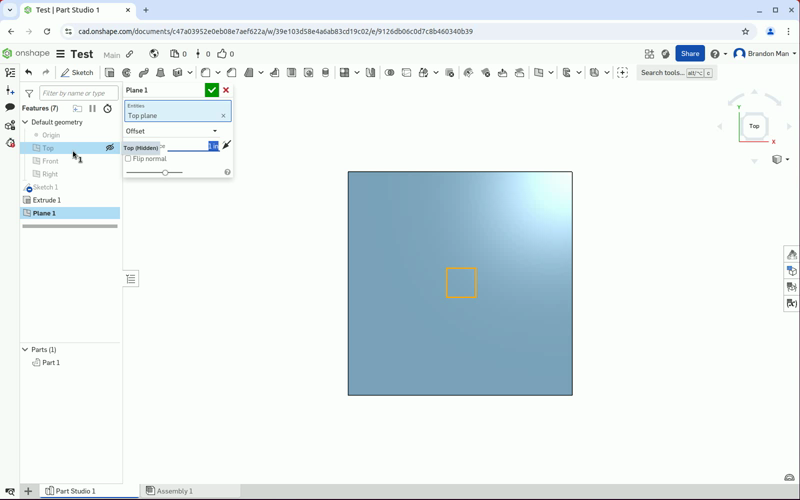
text(6.994)
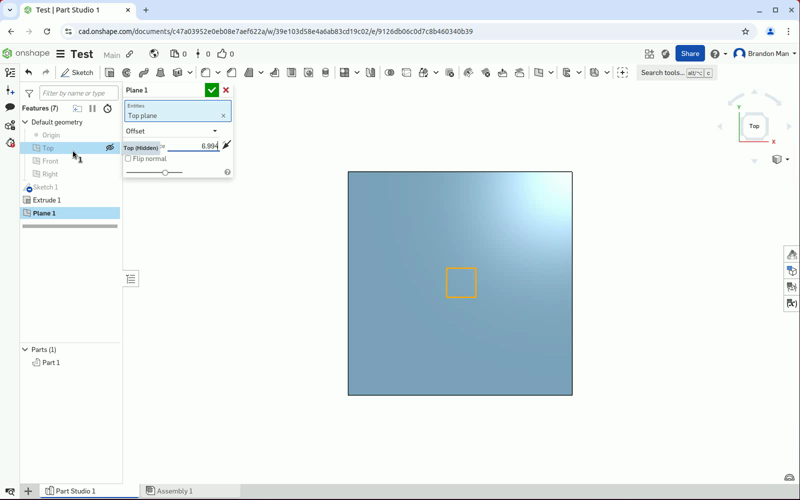
key(enter, 2)
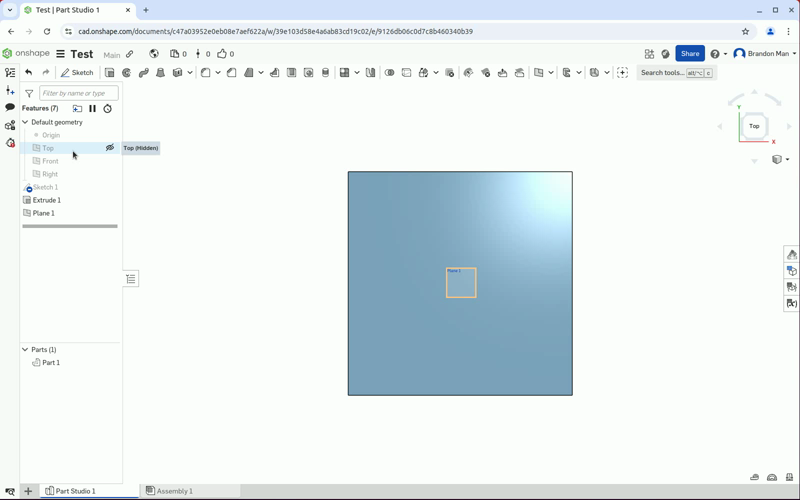
key(shift+s)
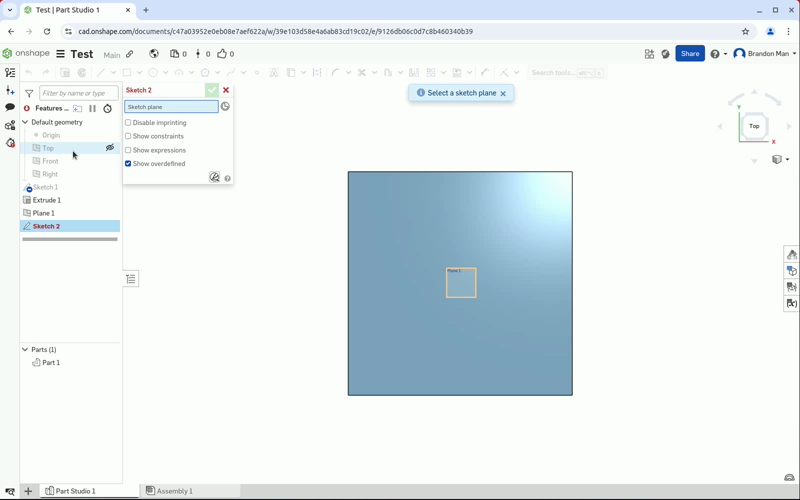
mouse_move(73, 215)
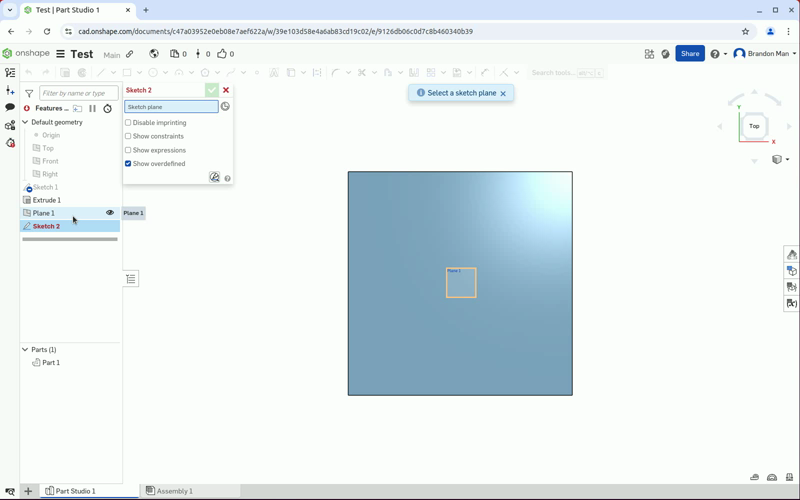
click(73, 215)
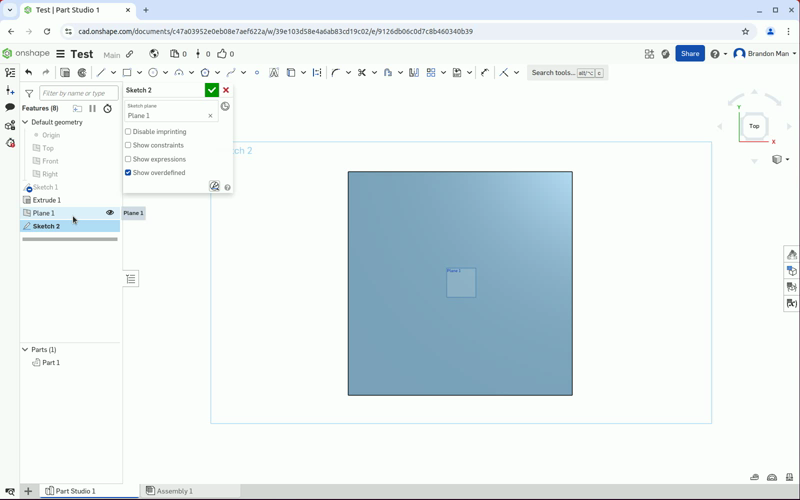
mouse_move(73, 352)
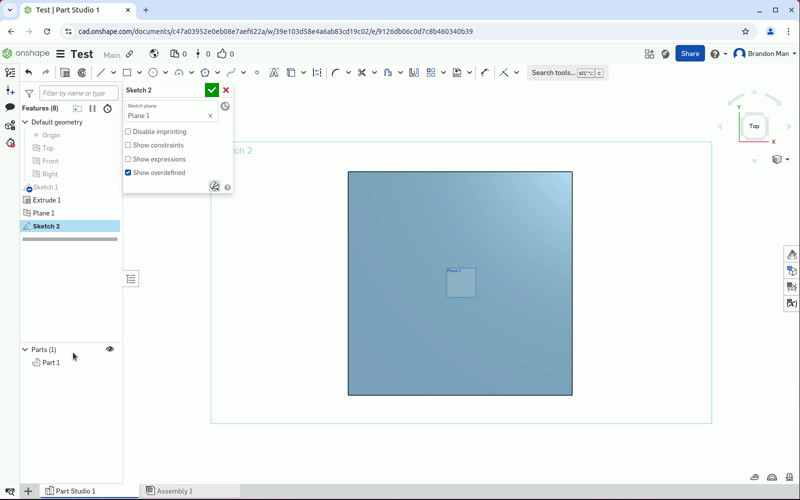
key(y)
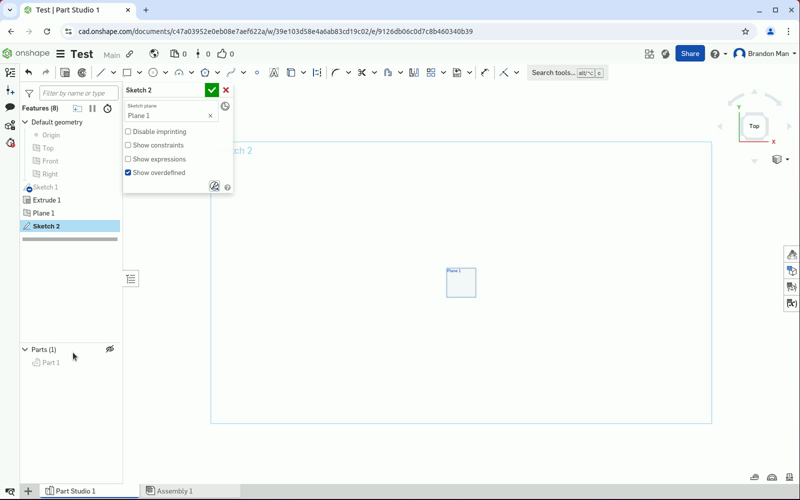
key(l)
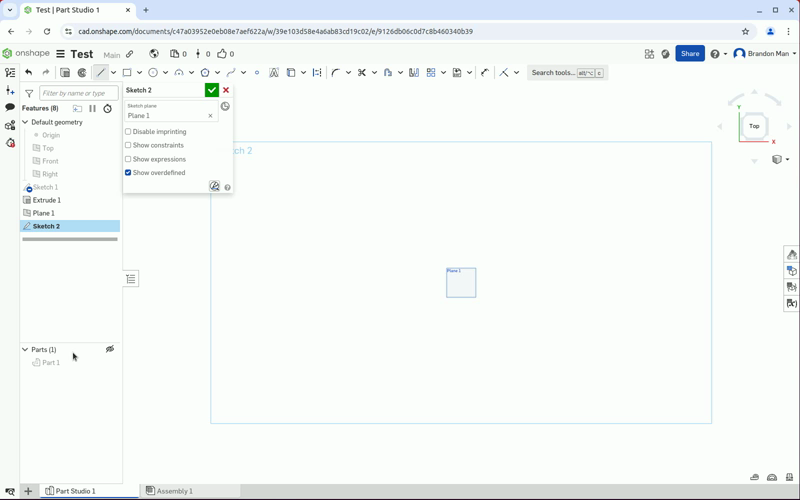
key_down(shift)
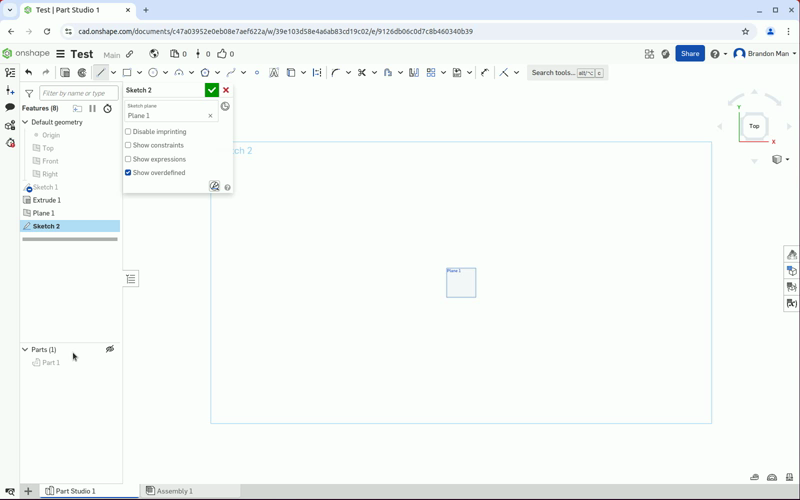
mouse_move(350, 393)
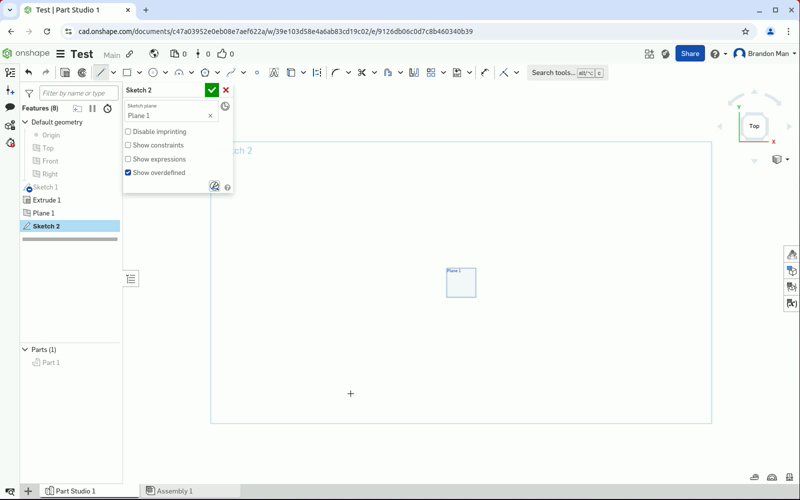
click(350, 393)
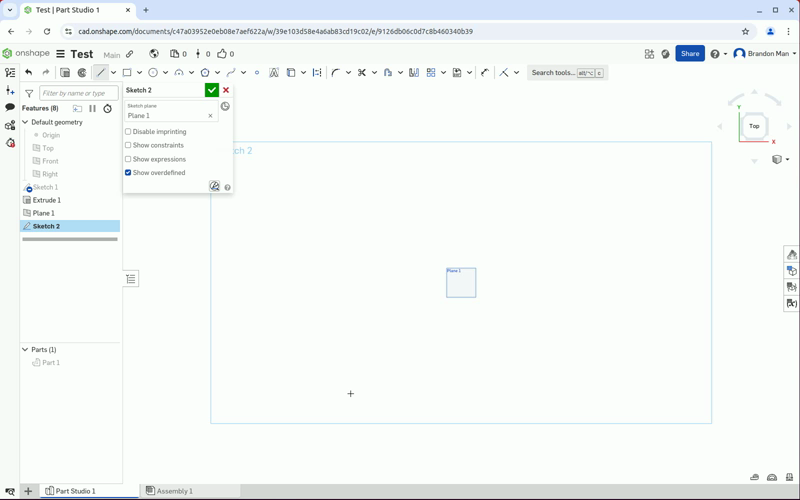
key_up(shift)
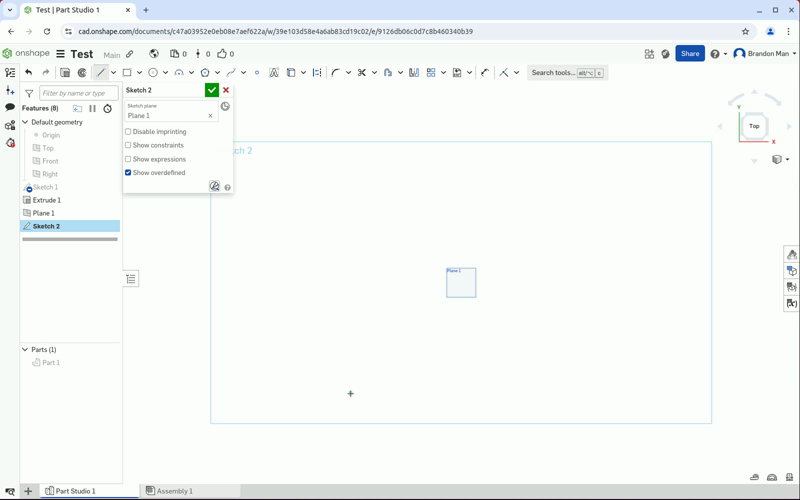
key_down(shift)
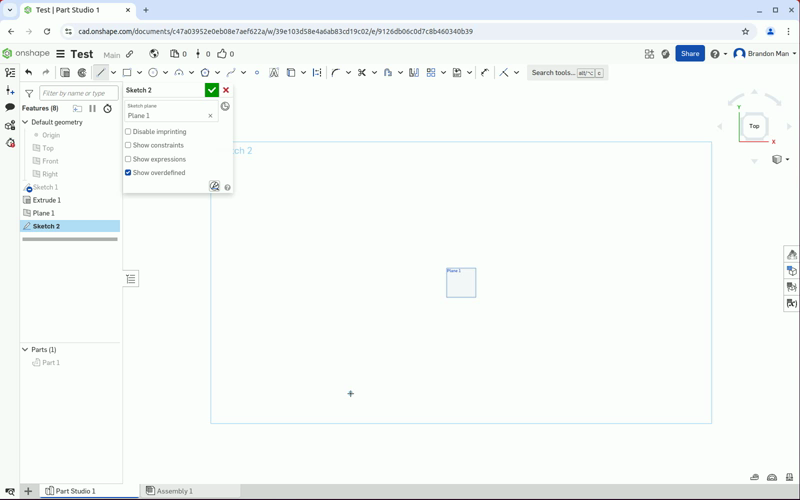
mouse_move(380, 393)
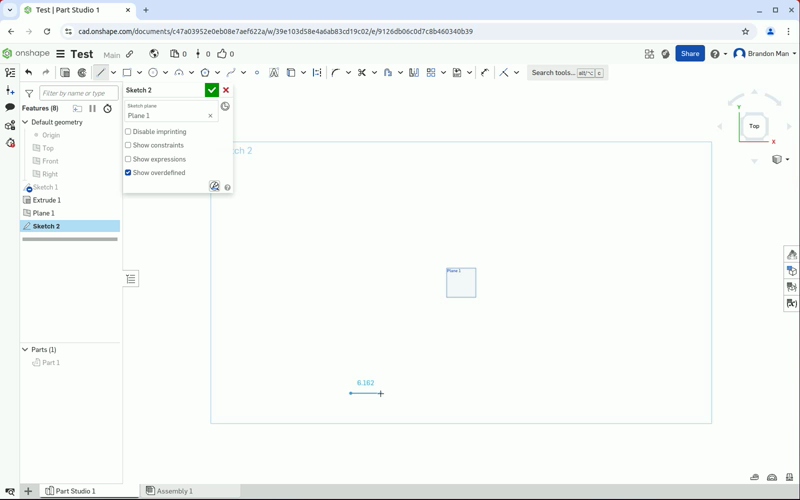
mouse_move(353, 393)
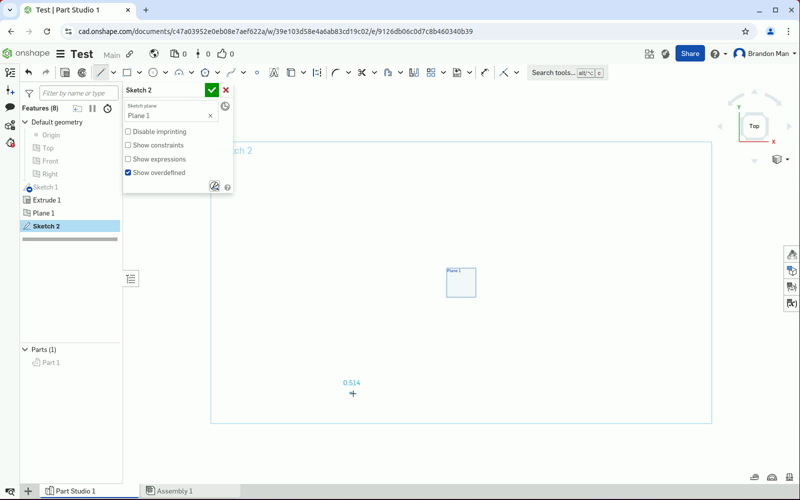
scroll(6)
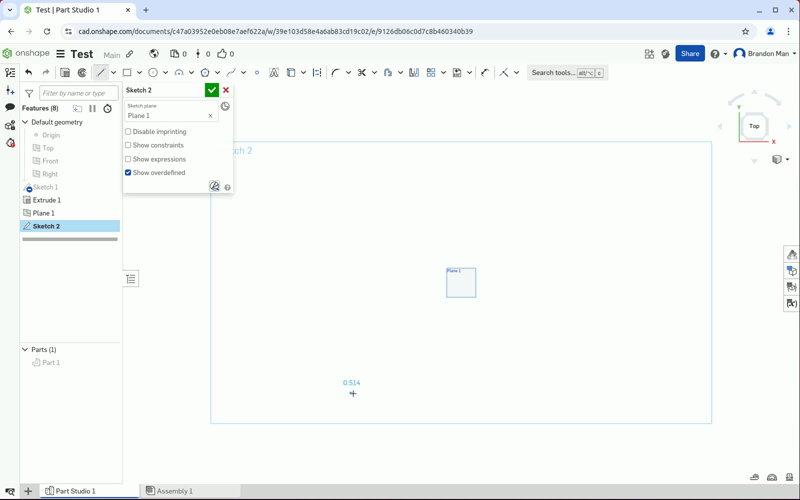
scroll(6)
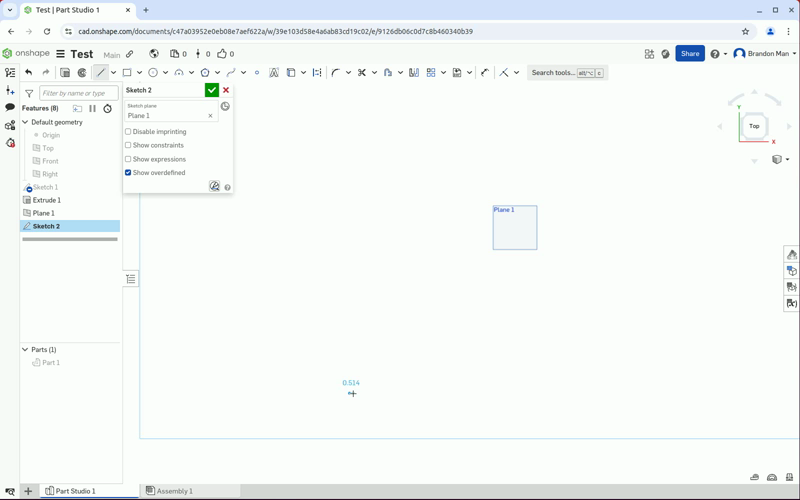
scroll(6)
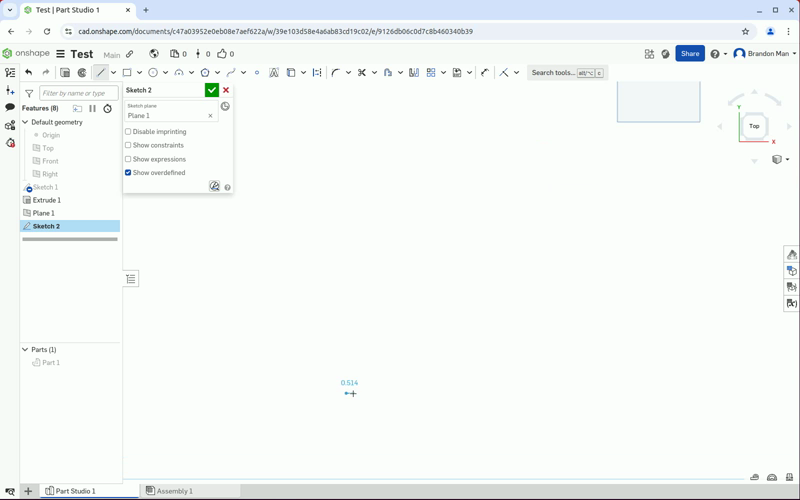
scroll(6)
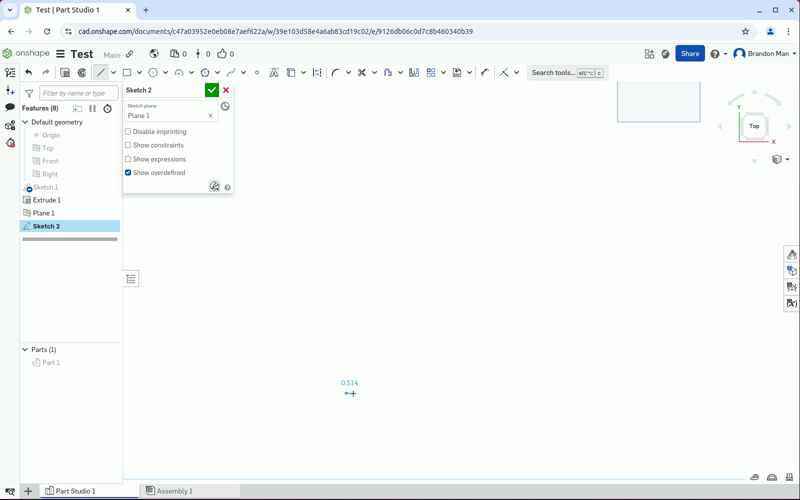
scroll(6)
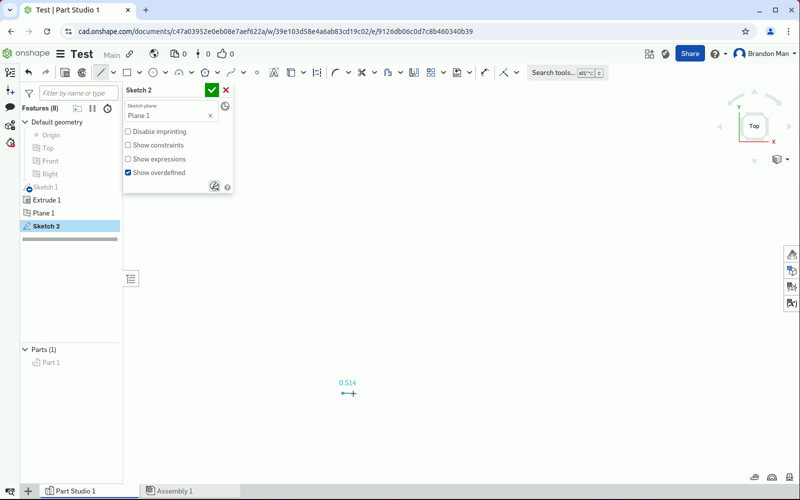
scroll(6)
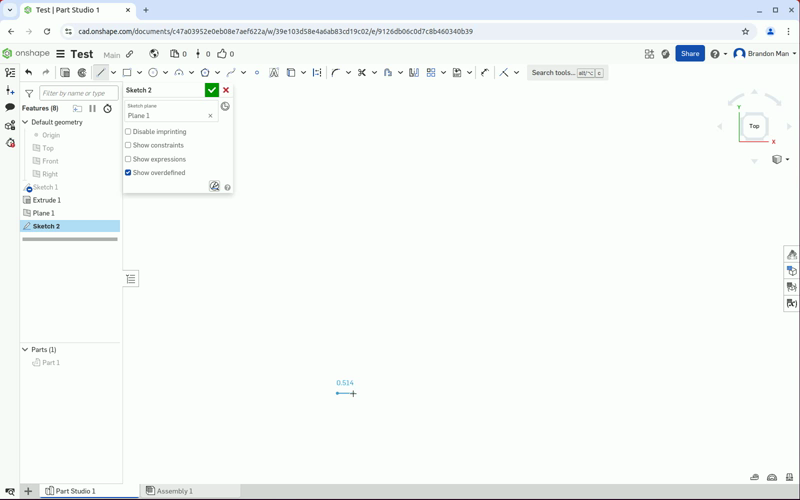
scroll(6)
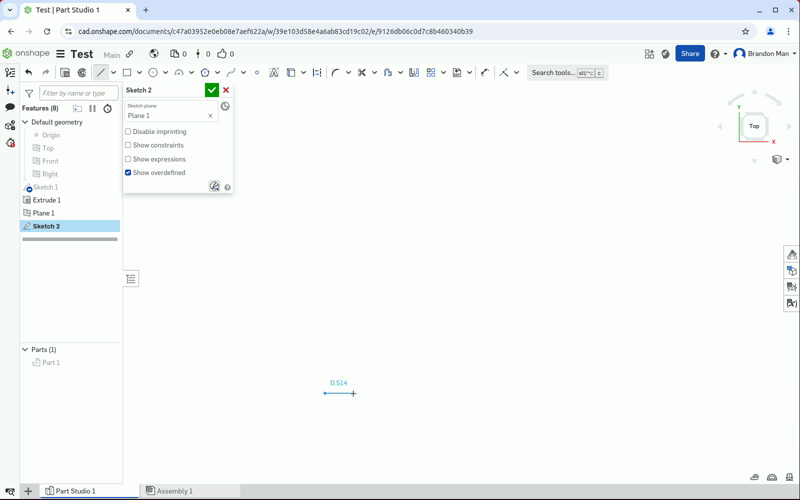
click(353, 393)
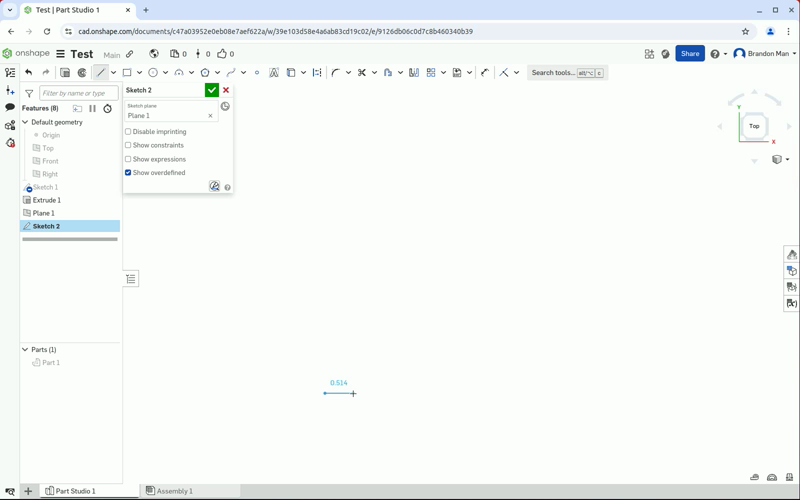
scroll(-6)
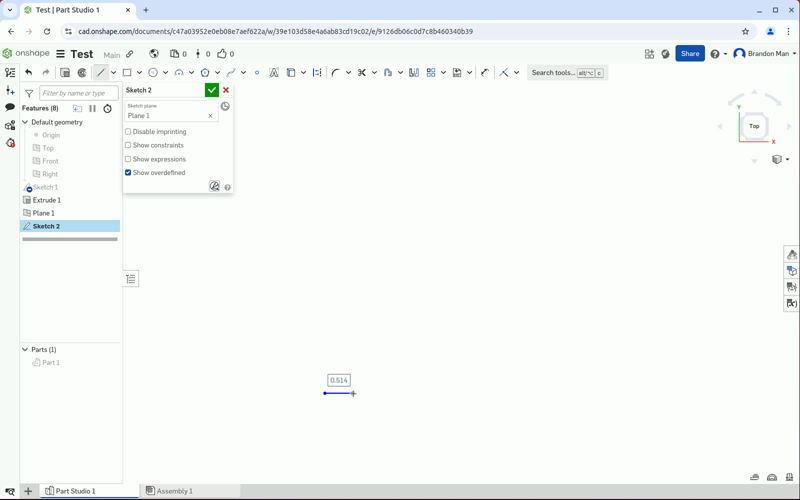
scroll(-6)
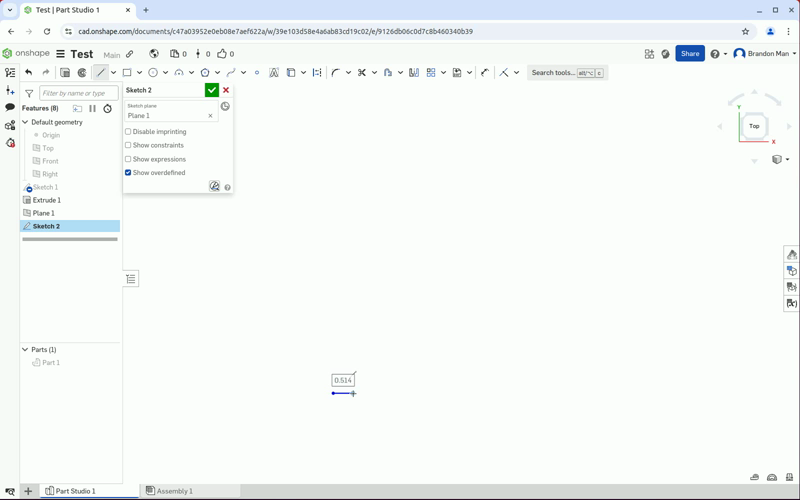
scroll(-6)
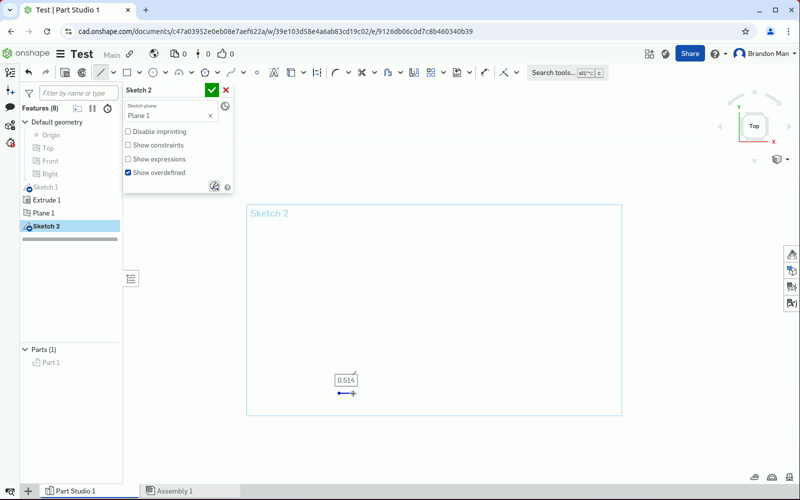
scroll(-6)
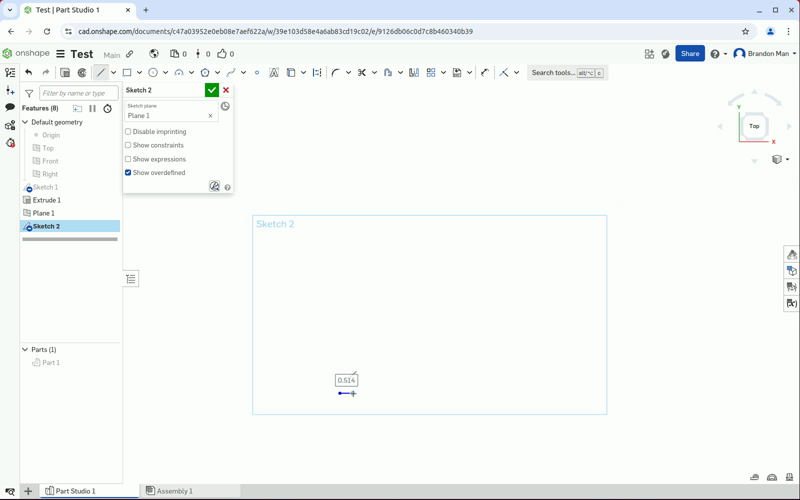
scroll(-6)
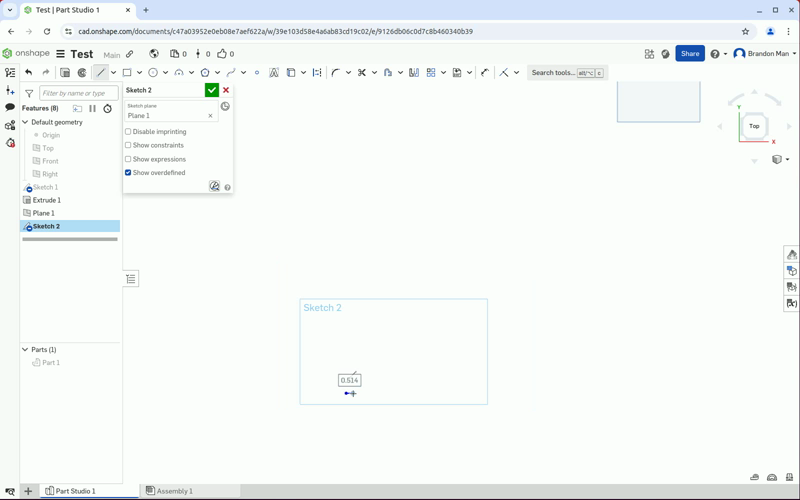
scroll(-6)
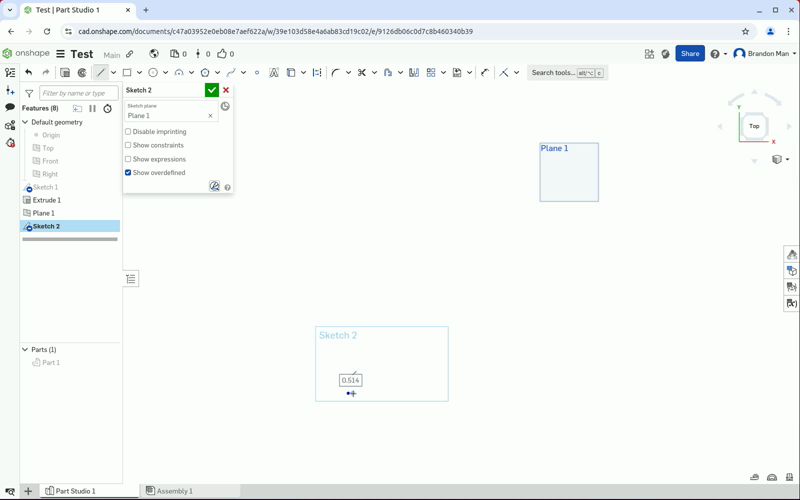
scroll(-6)
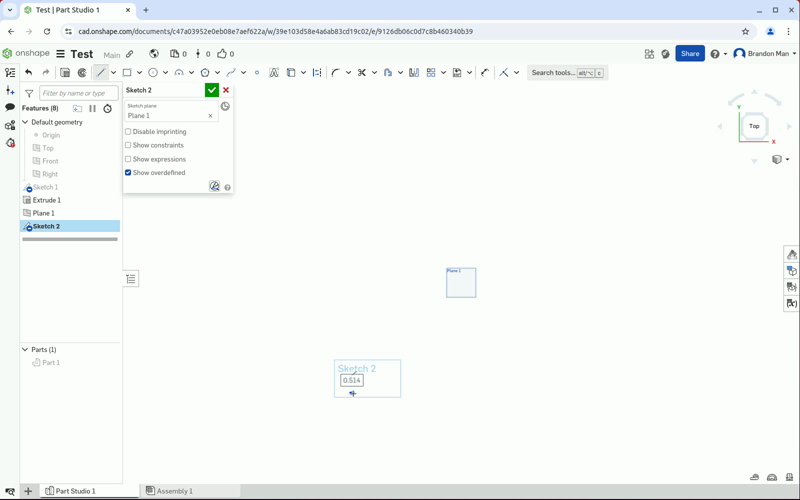
key_up(shift)
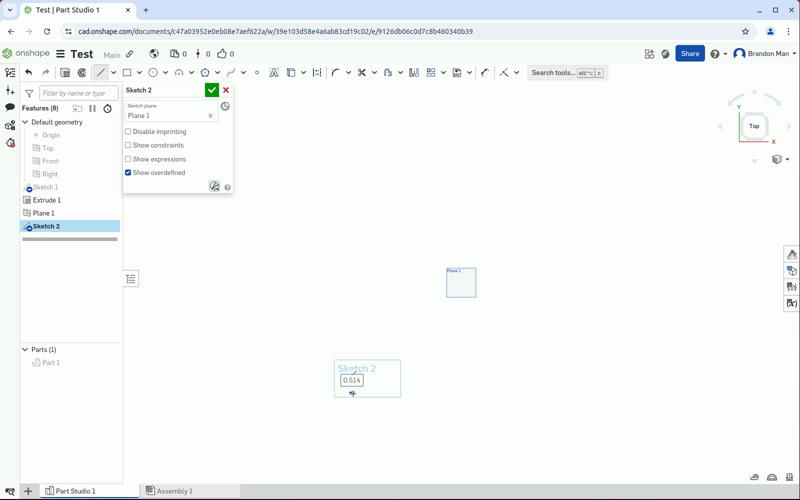
key_down(shift)
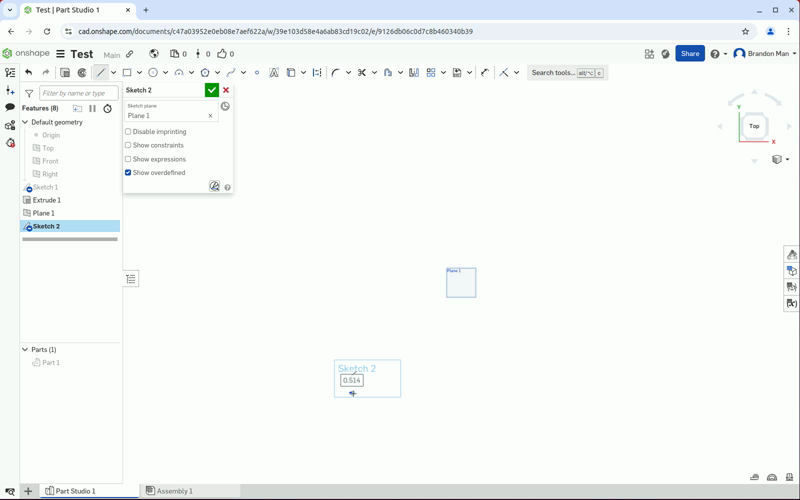
mouse_move(353, 176)
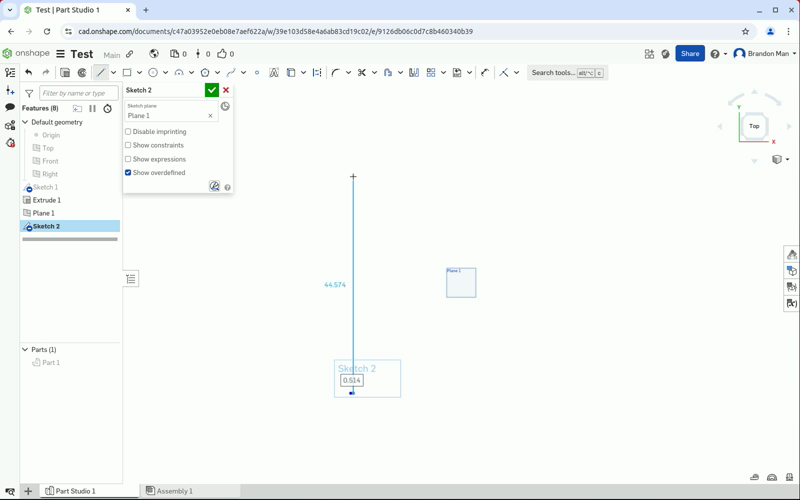
click(353, 176)
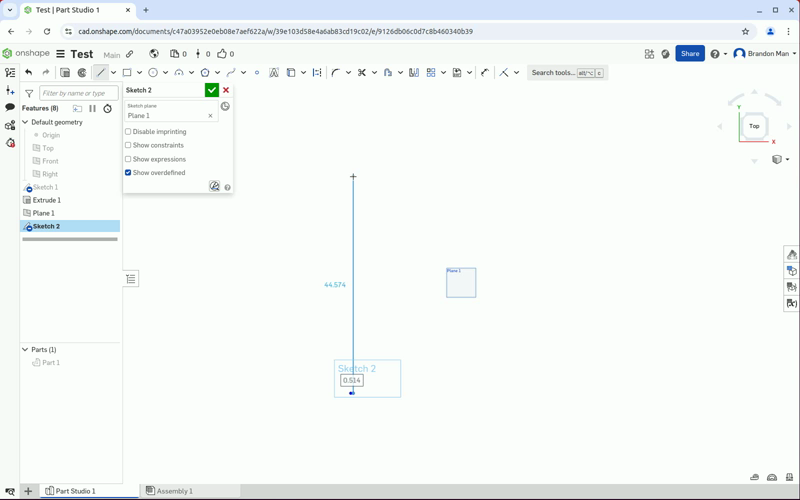
key_up(shift)
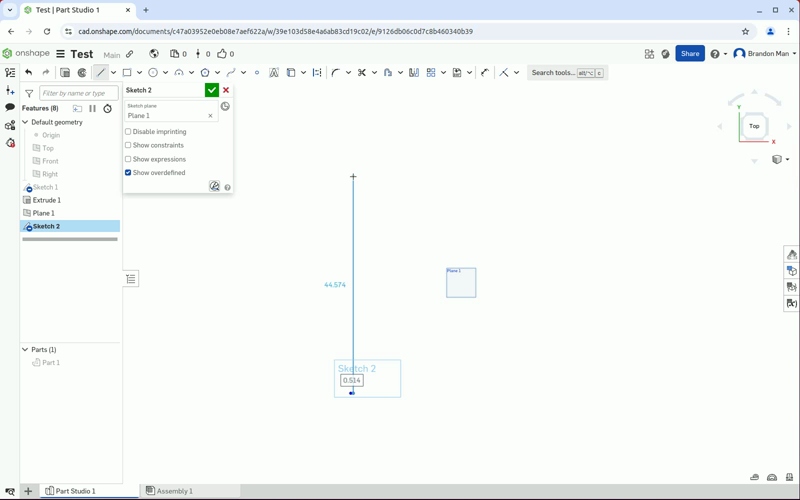
key_down(shift)
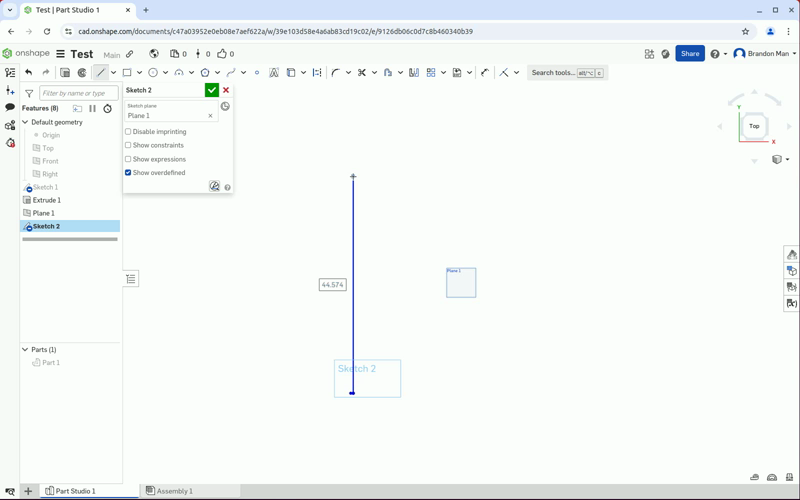
mouse_move(383, 176)
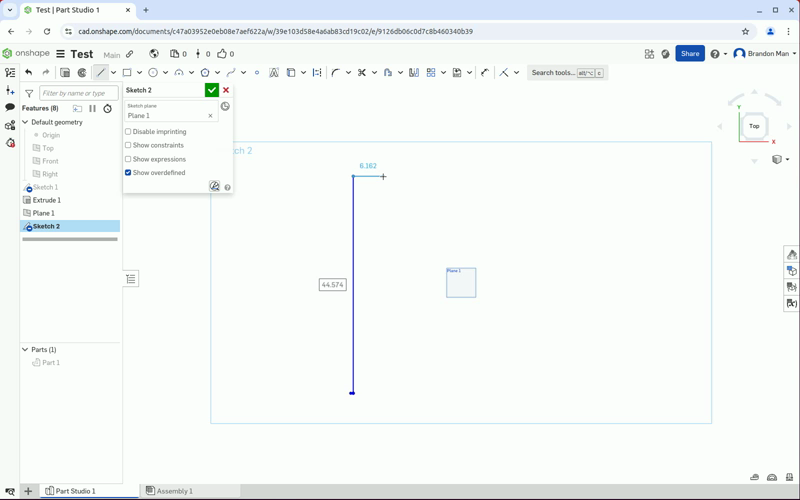
mouse_move(353, 173)
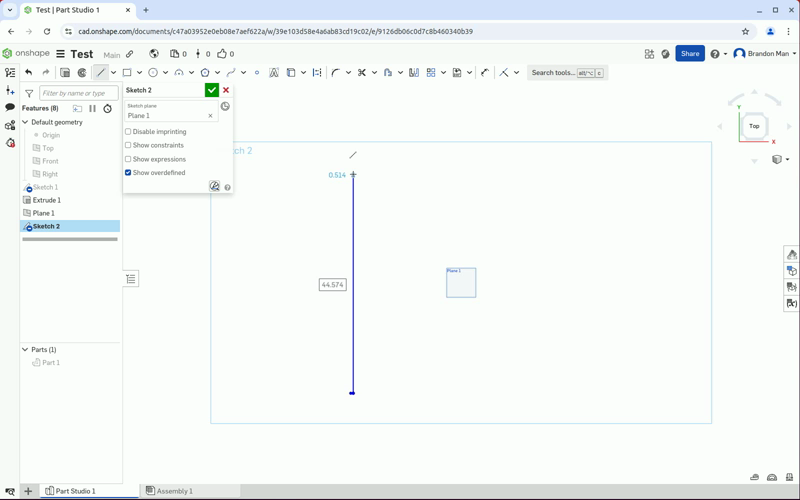
scroll(6)
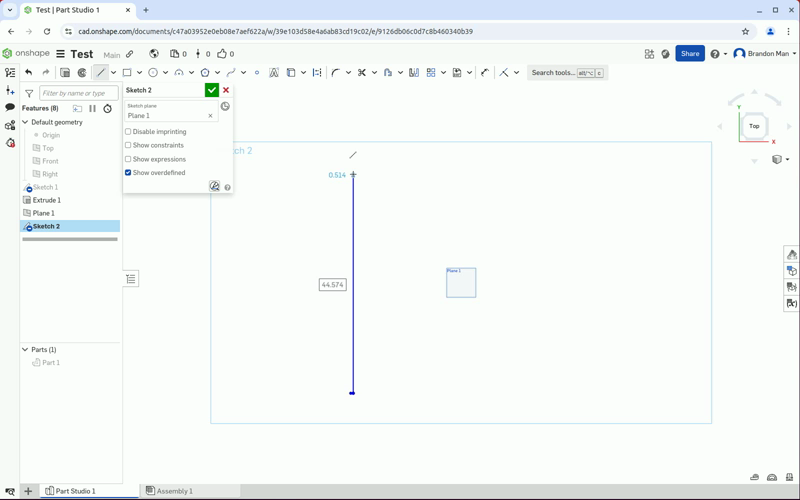
scroll(6)
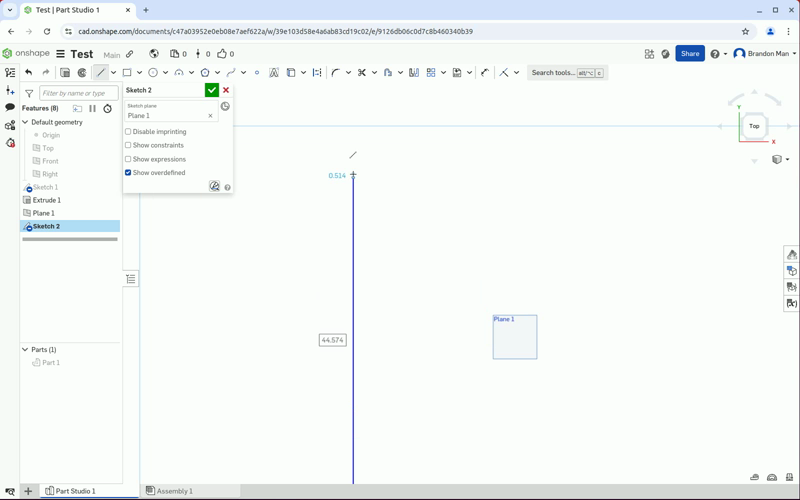
scroll(6)
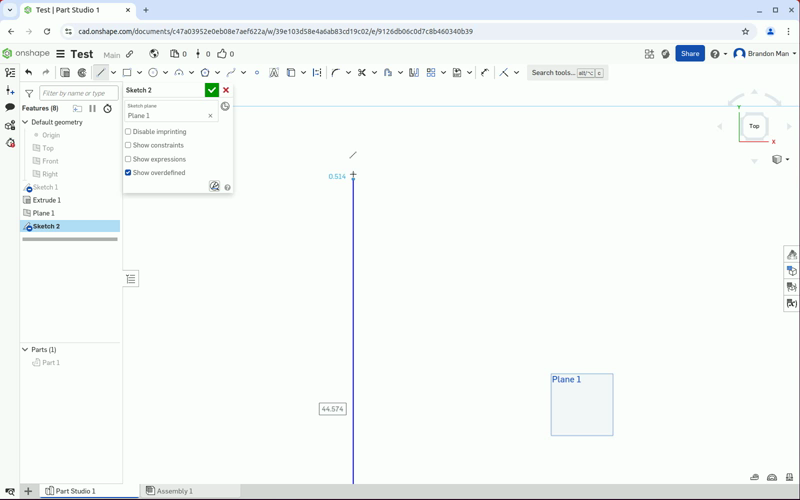
scroll(6)
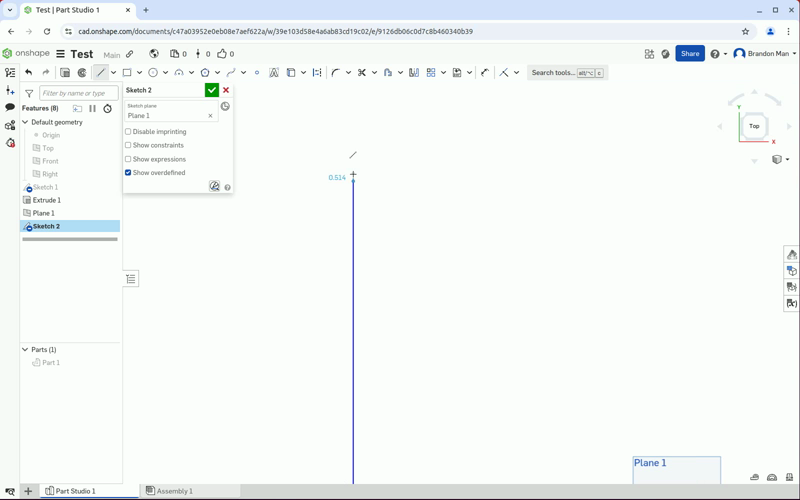
scroll(6)
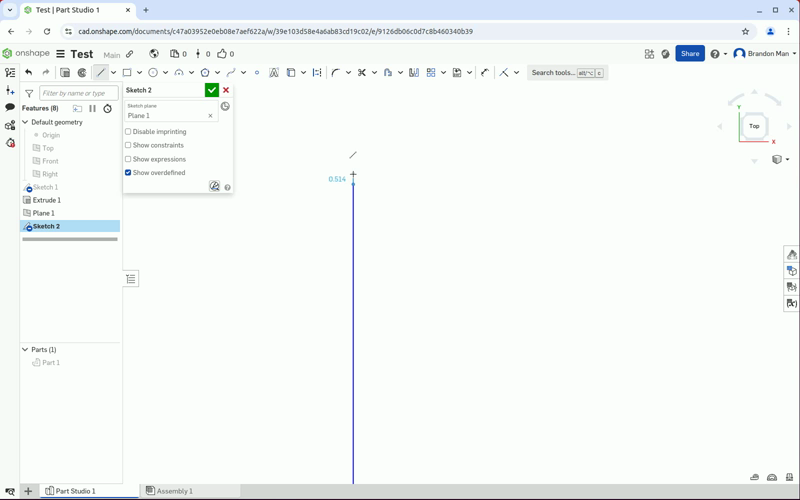
scroll(6)
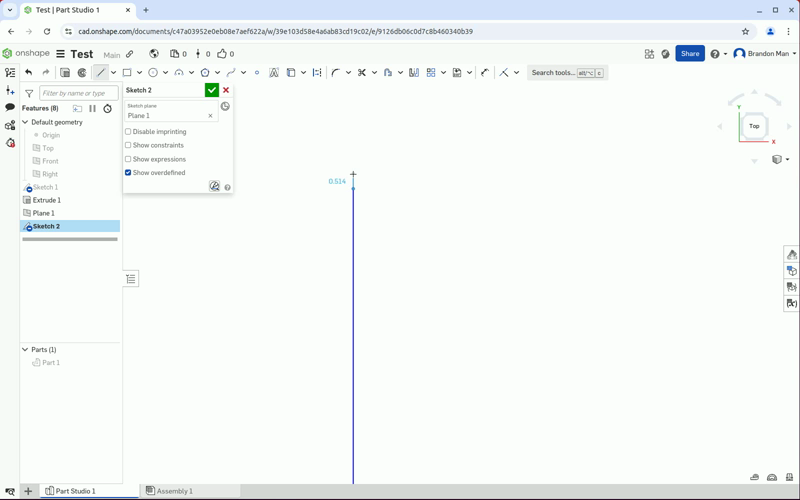
scroll(6)
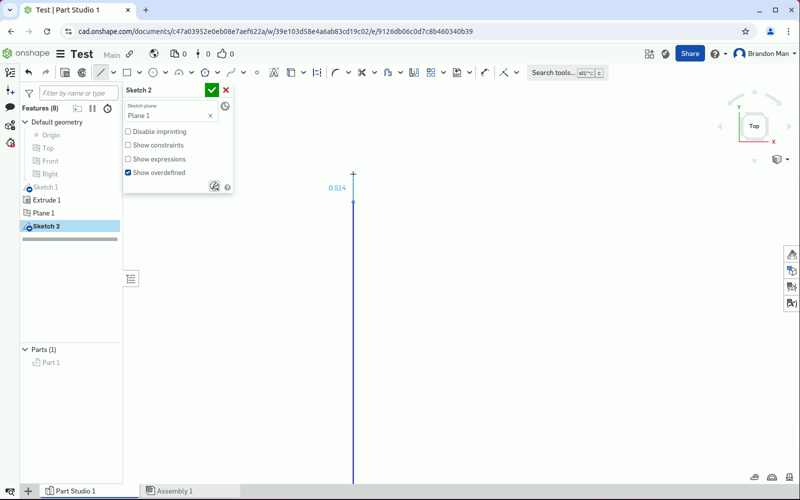
click(353, 173)
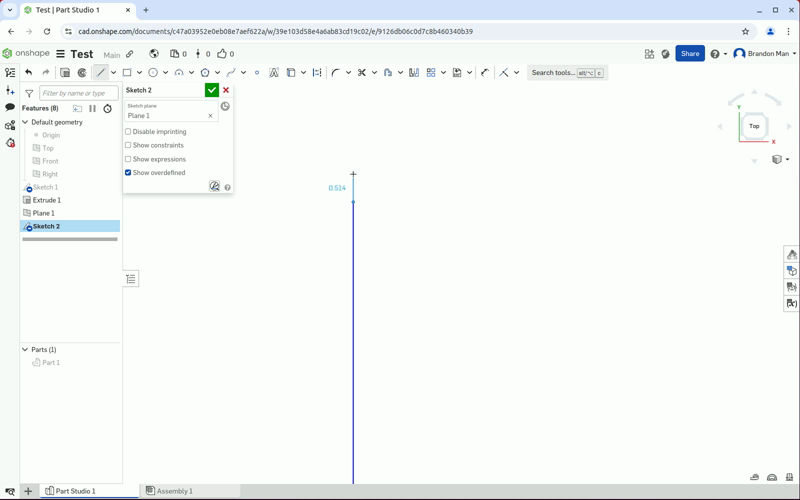
scroll(-6)
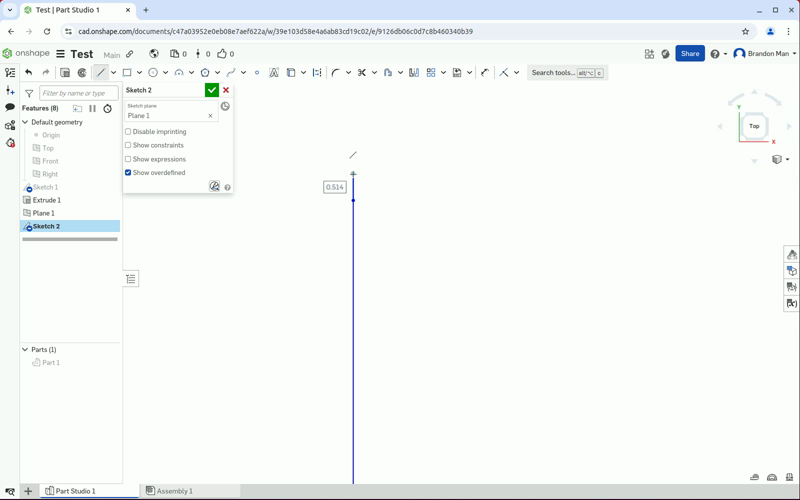
scroll(-6)
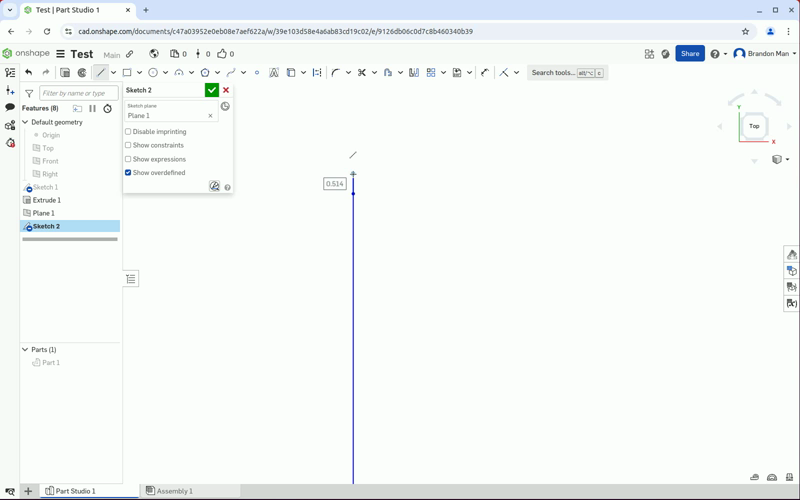
scroll(-6)
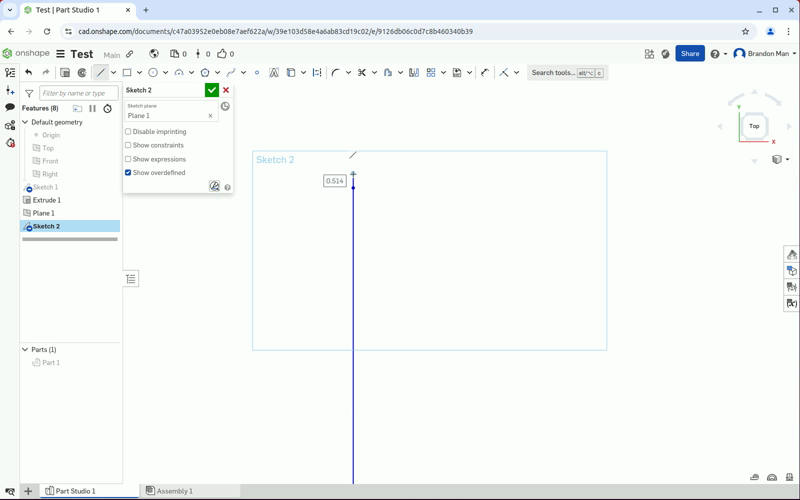
scroll(-6)
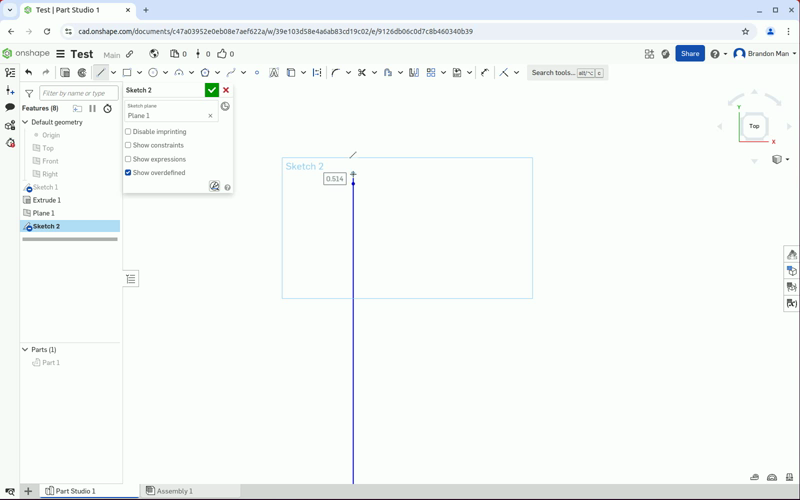
scroll(-6)
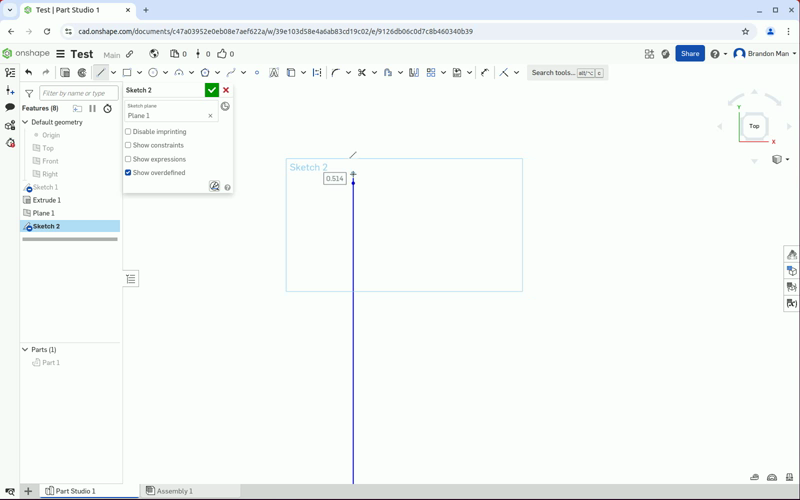
scroll(-6)
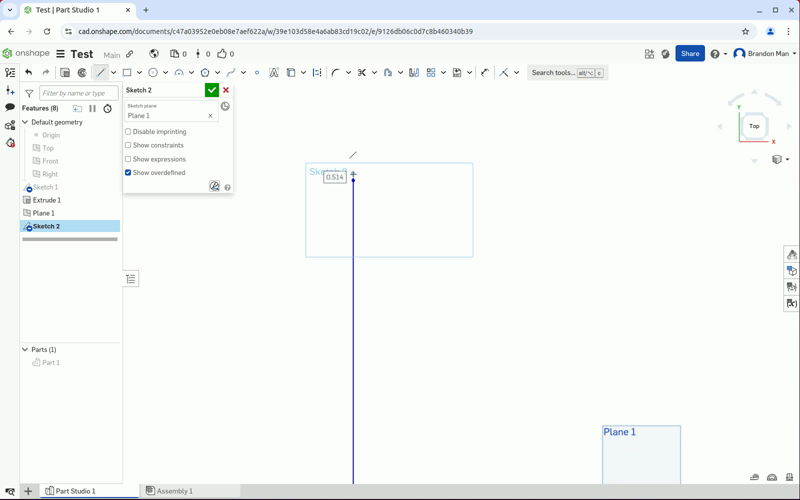
scroll(-6)
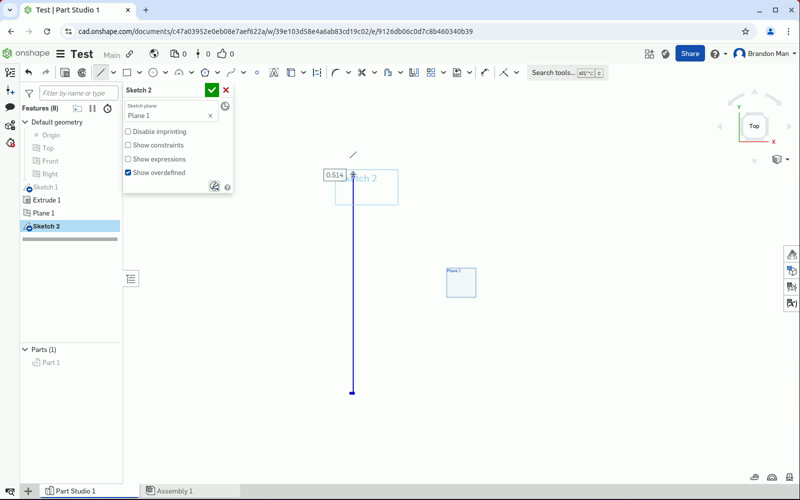
key_up(shift)
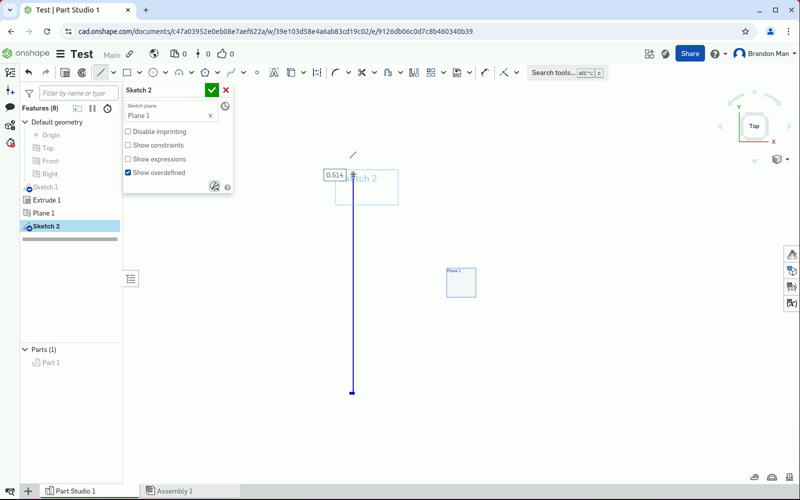
key_down(shift)
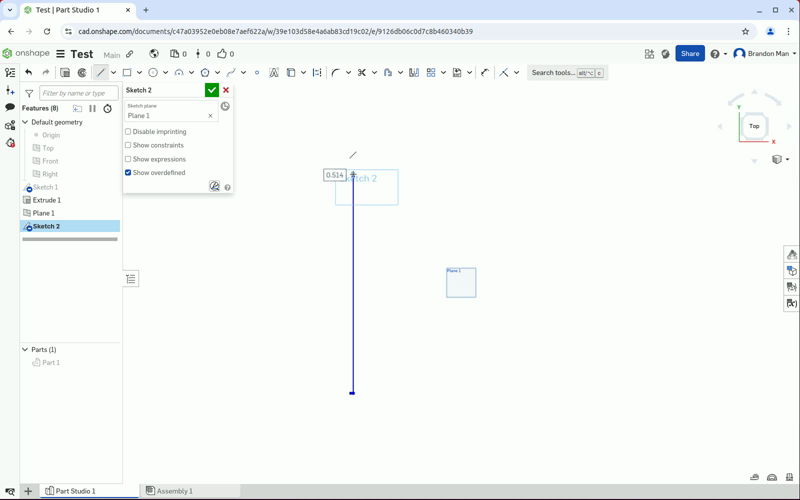
mouse_move(383, 173)
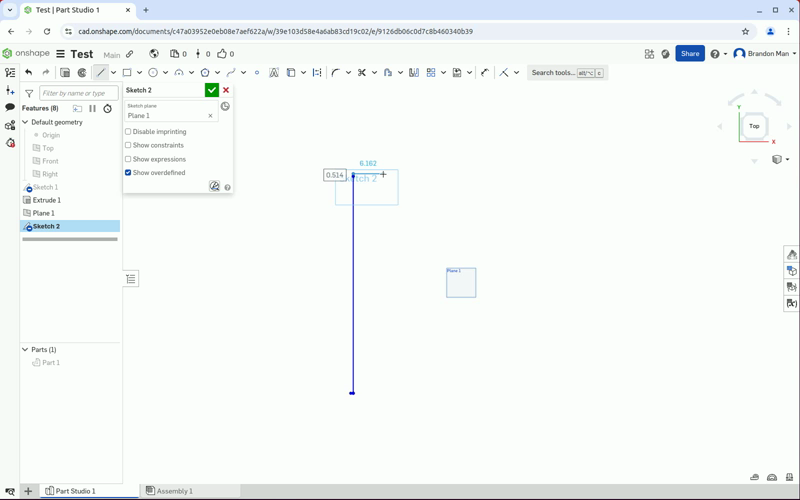
mouse_move(350, 173)
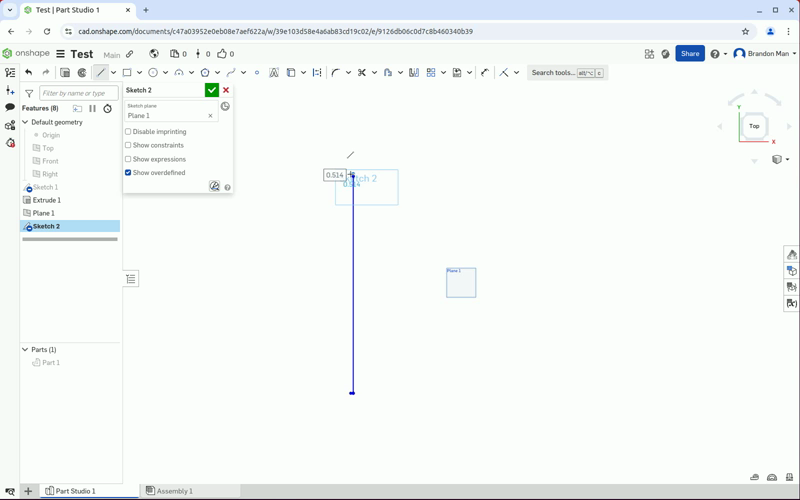
scroll(6)
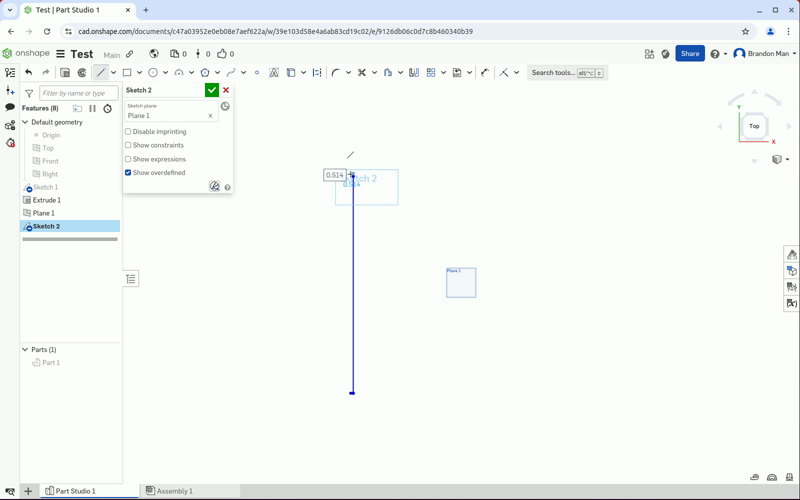
scroll(6)
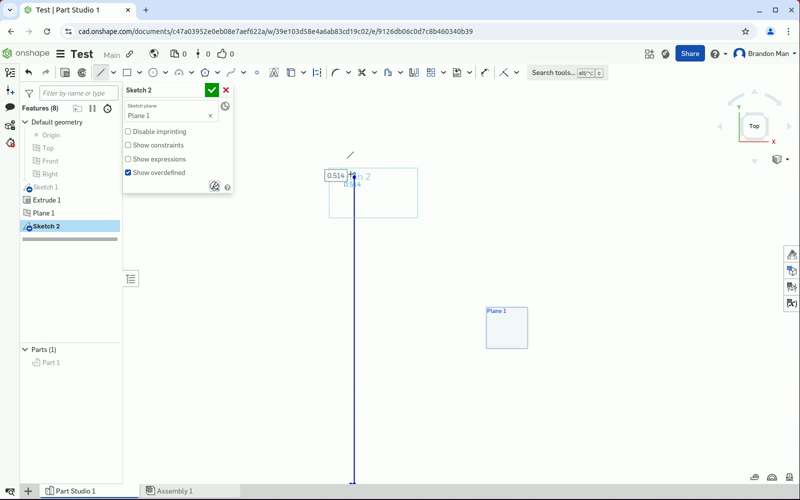
scroll(6)
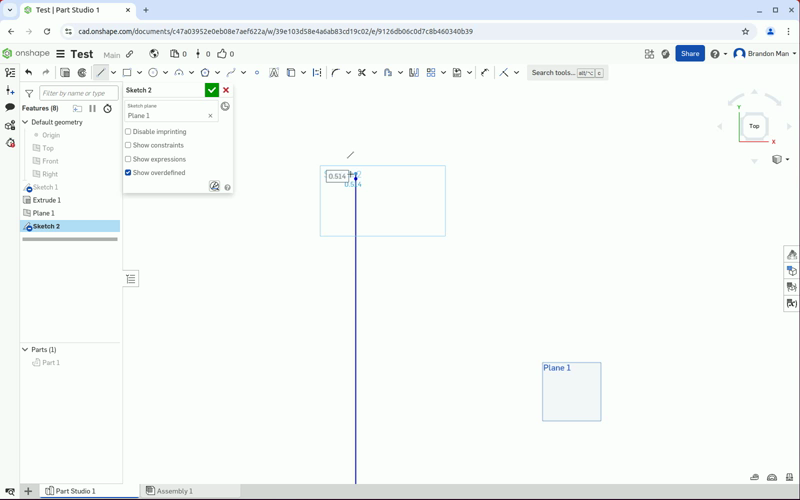
scroll(6)
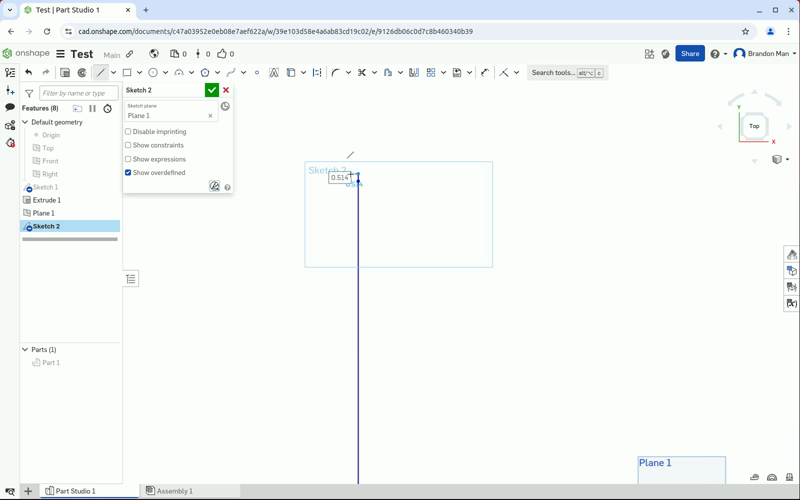
scroll(6)
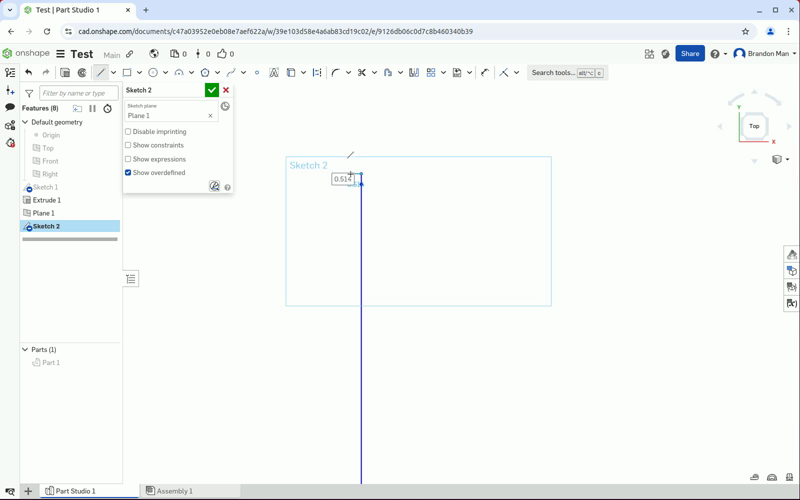
scroll(6)
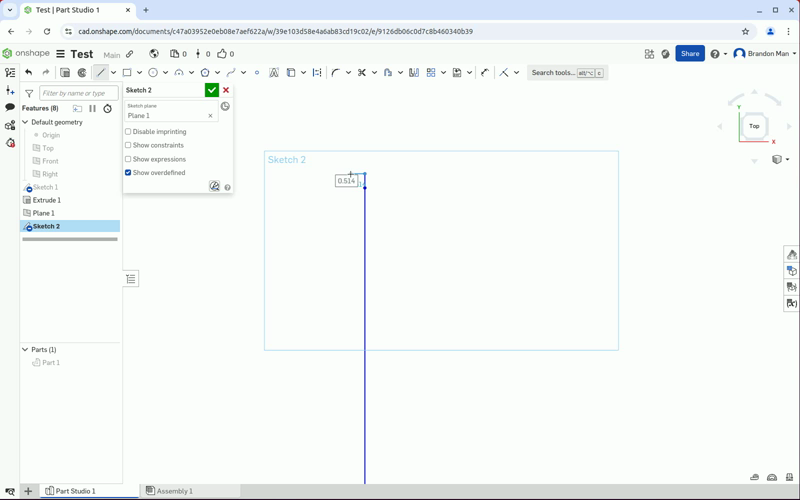
scroll(6)
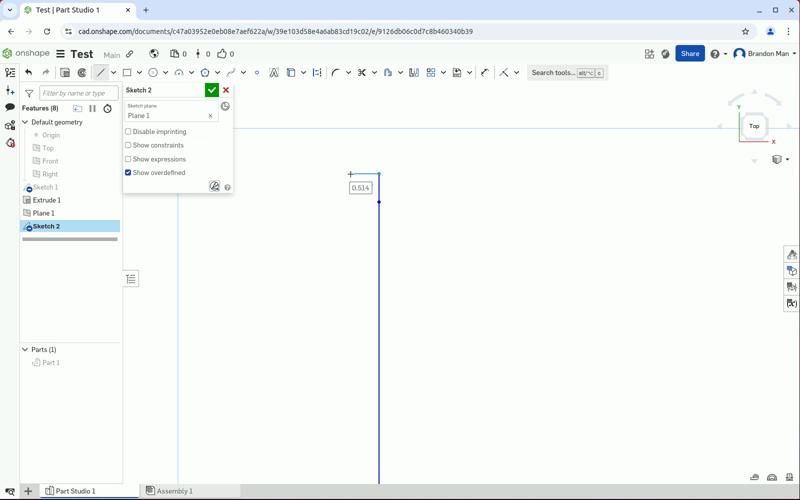
click(350, 173)
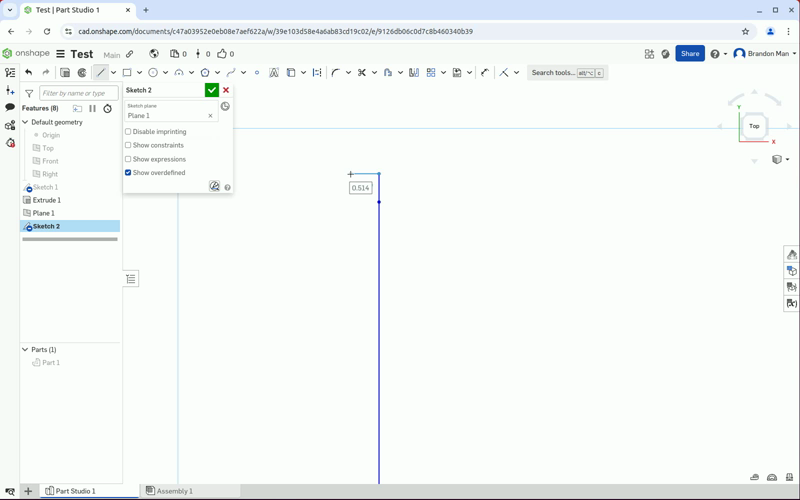
scroll(-6)
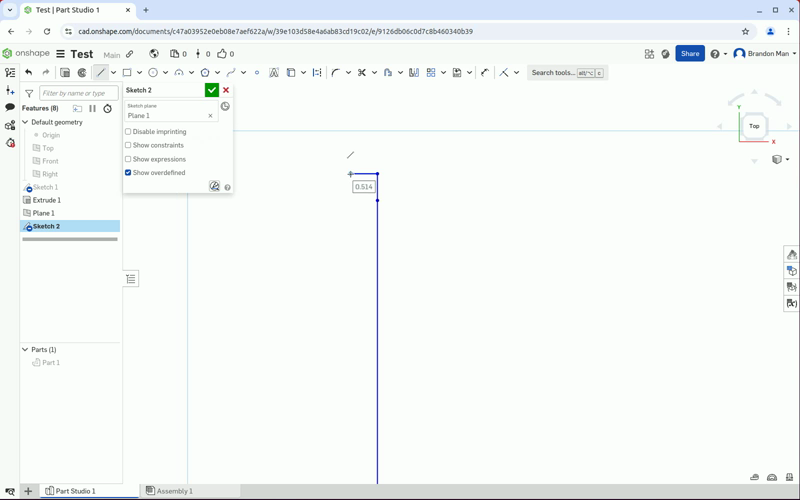
scroll(-6)
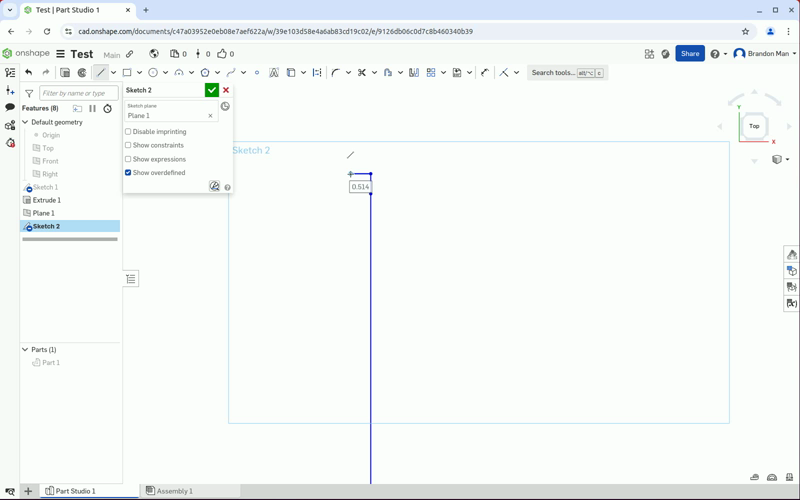
scroll(-6)
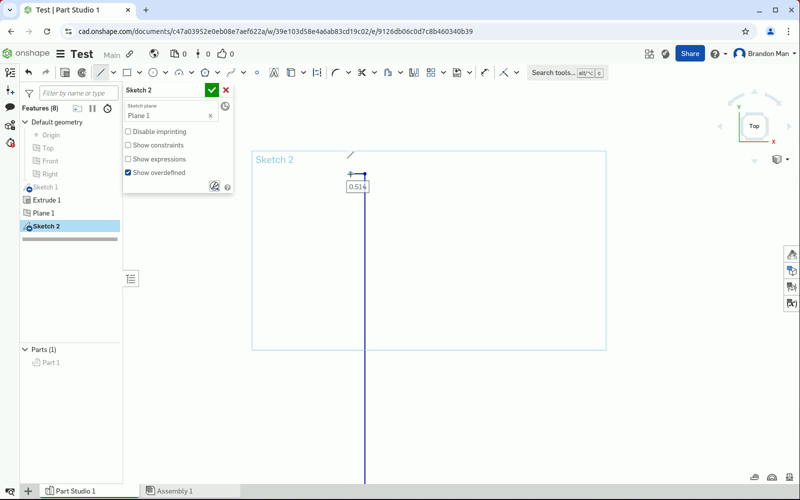
scroll(-6)
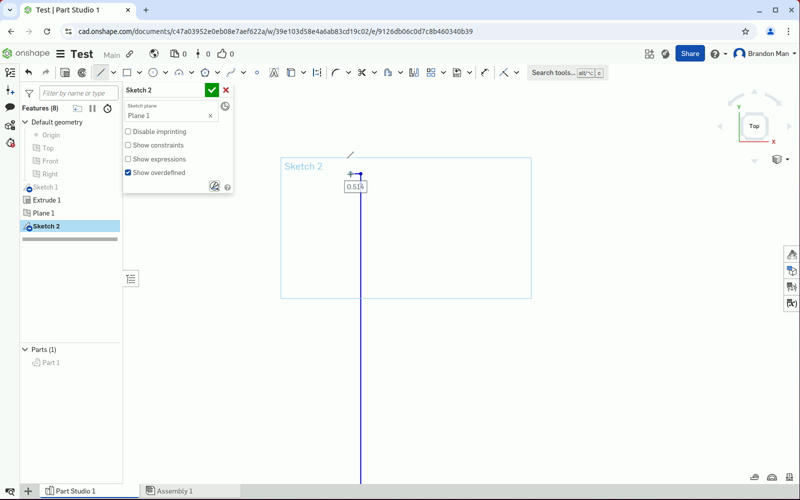
scroll(-6)
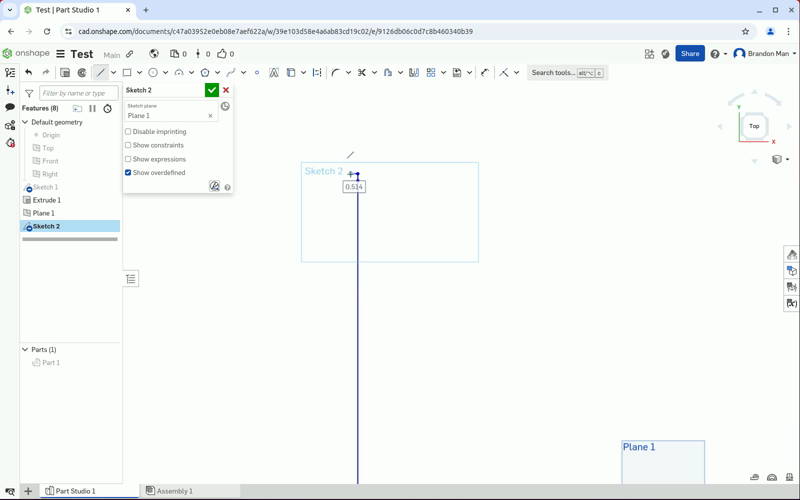
scroll(-6)
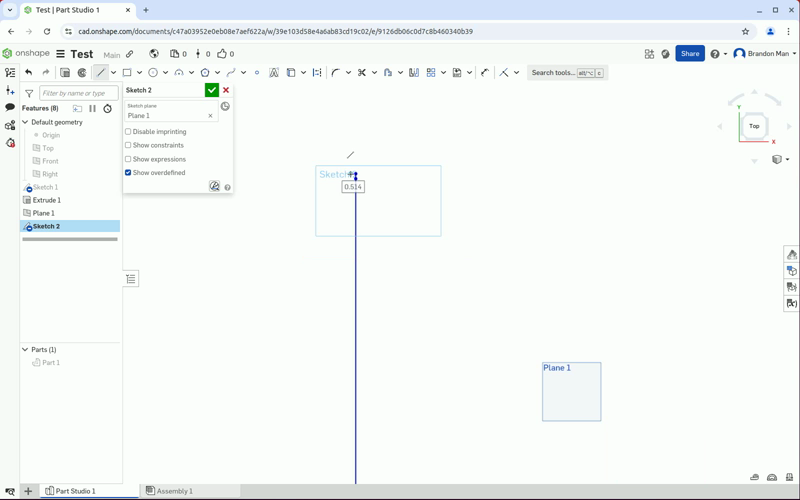
scroll(-6)
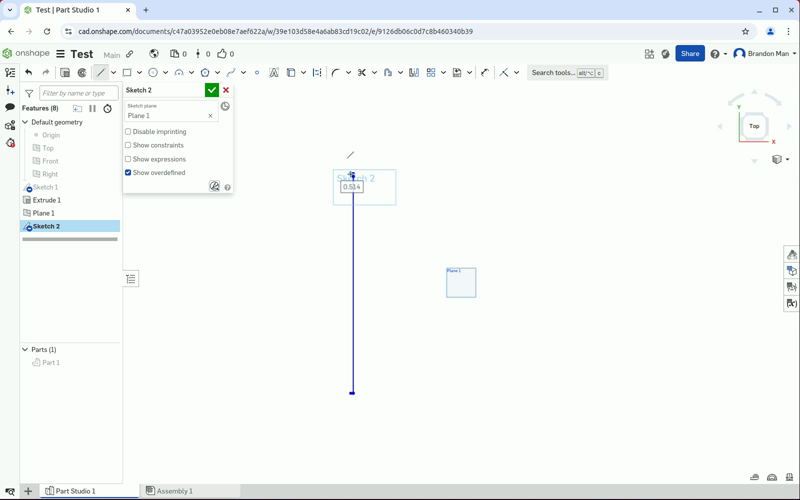
key_up(shift)
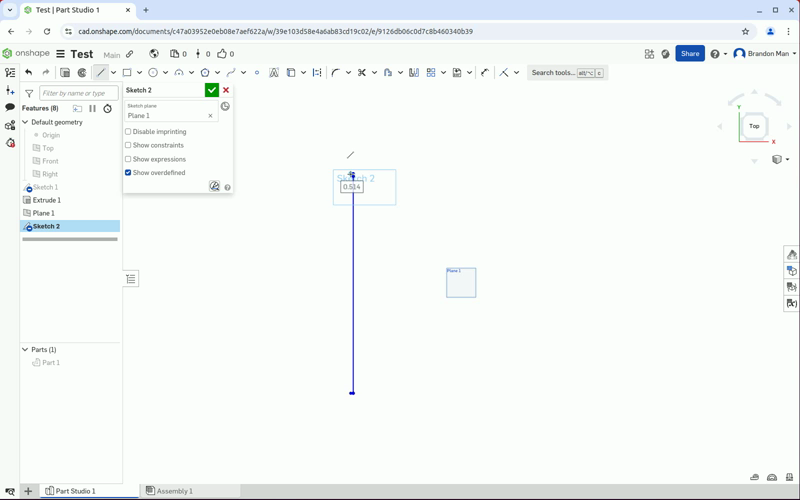
key_down(shift)
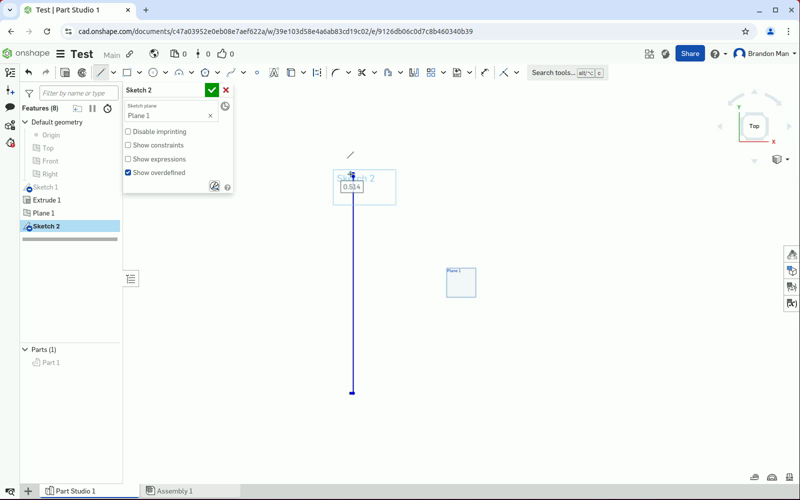
mouse_move(350, 393)
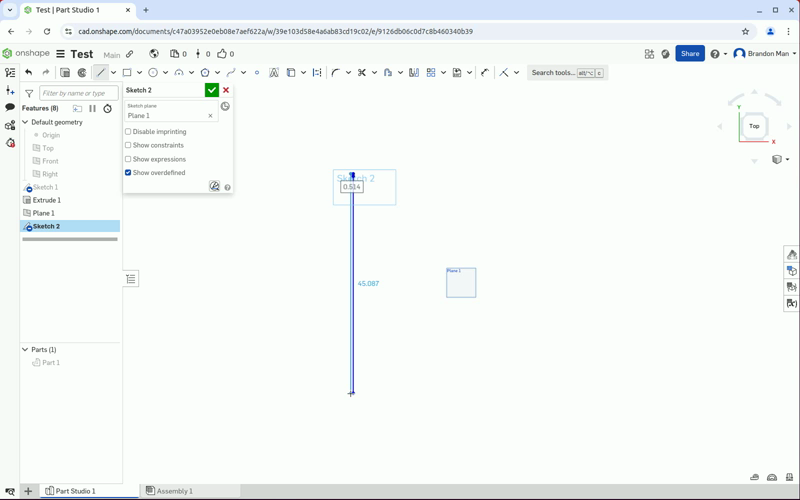
scroll(6)
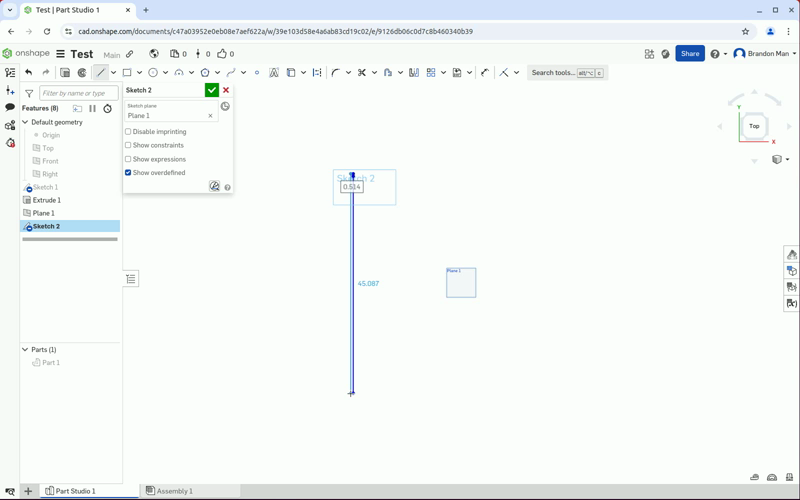
scroll(6)
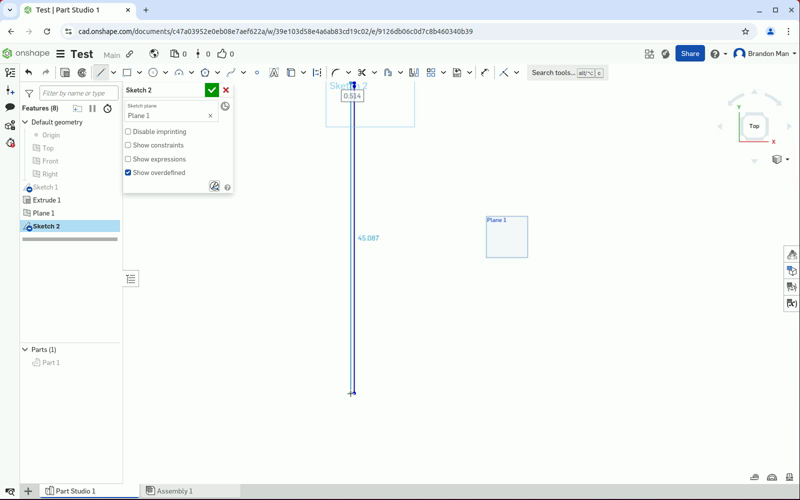
scroll(6)
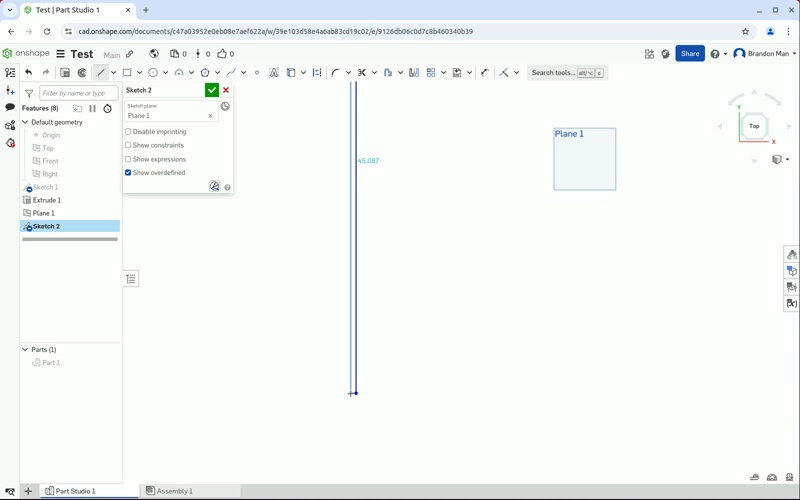
scroll(6)
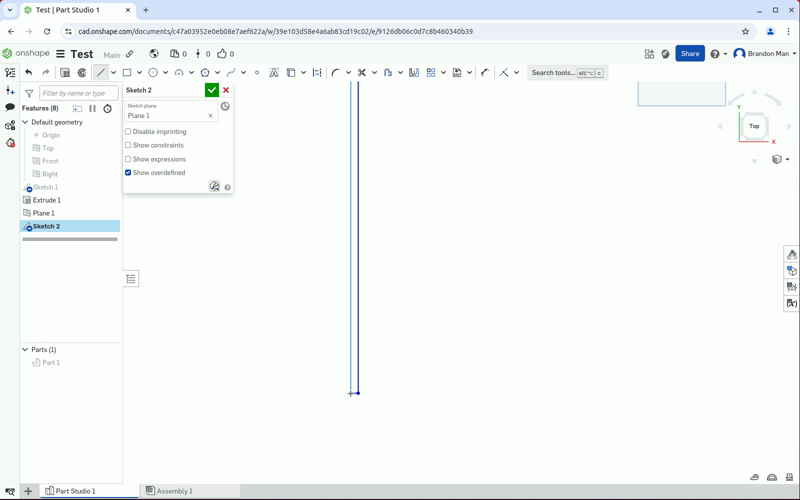
scroll(6)
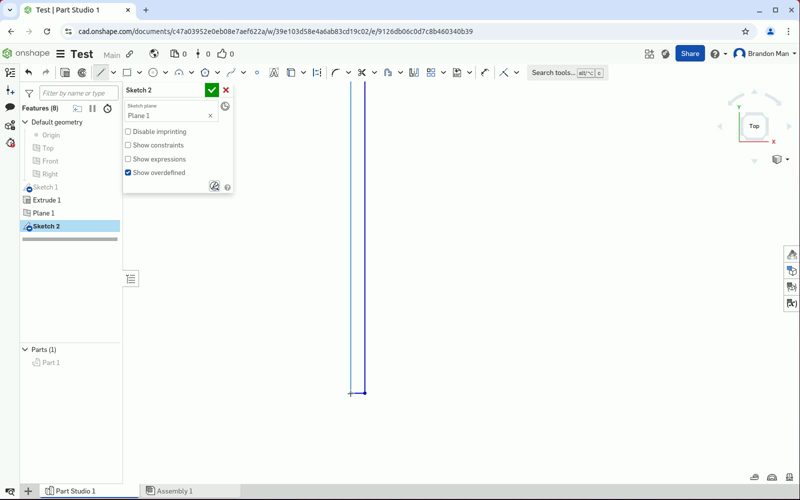
scroll(6)
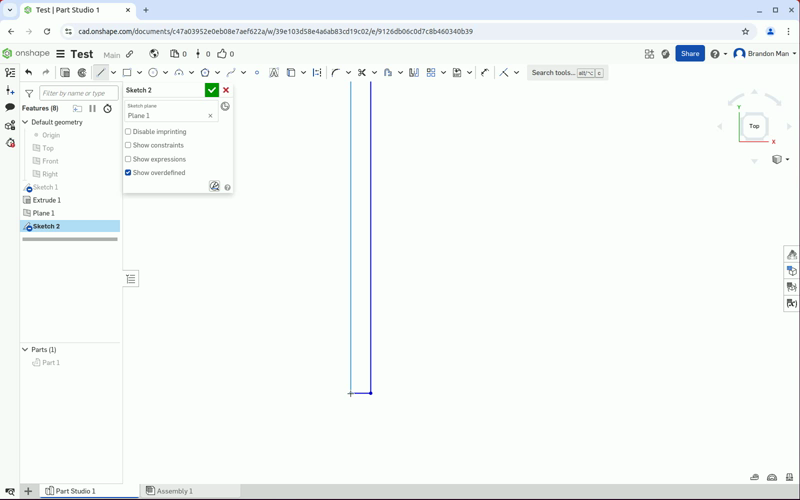
scroll(6)
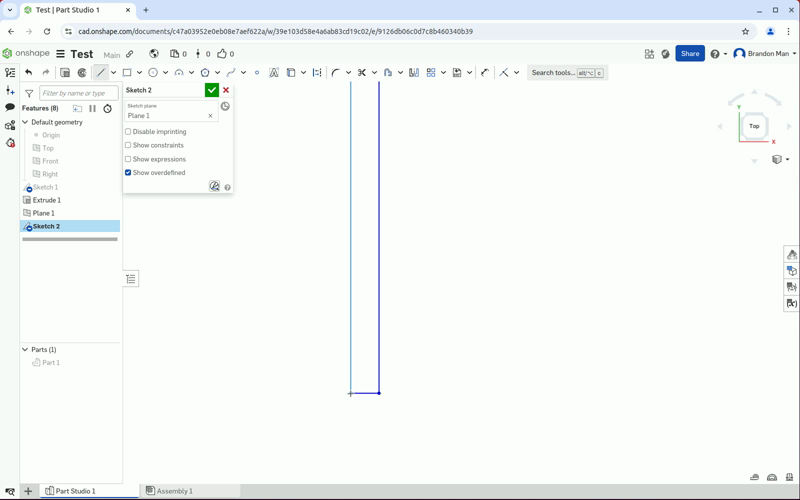
key_up(shift)
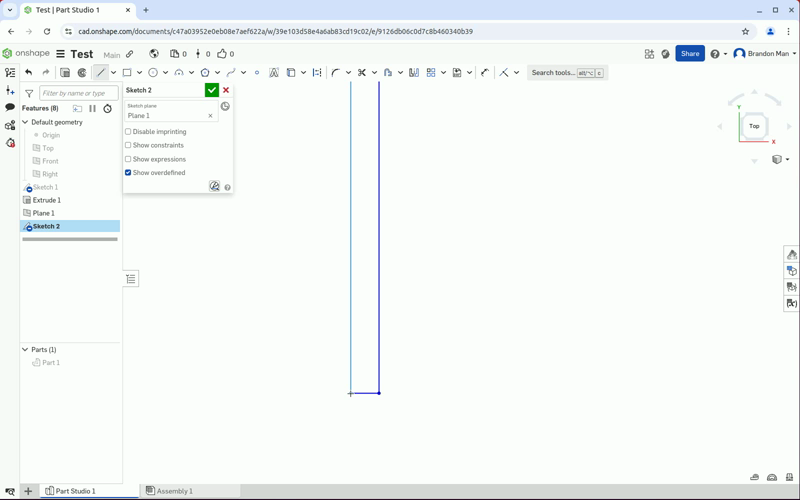
click(350, 393)
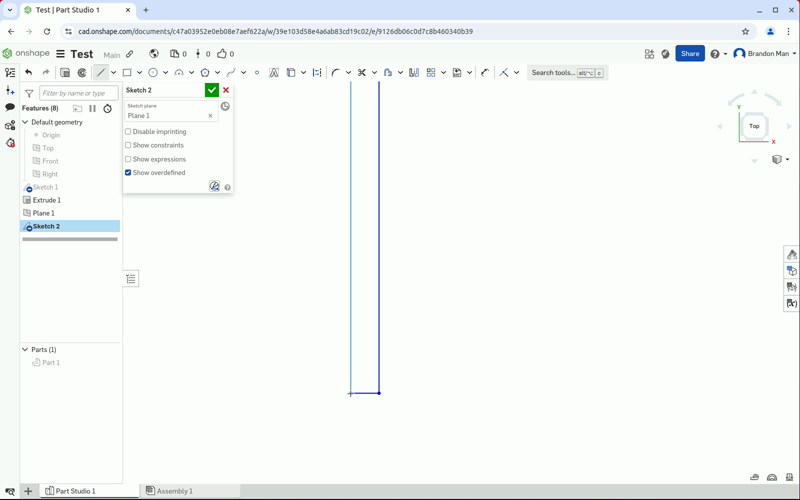
scroll(-6)
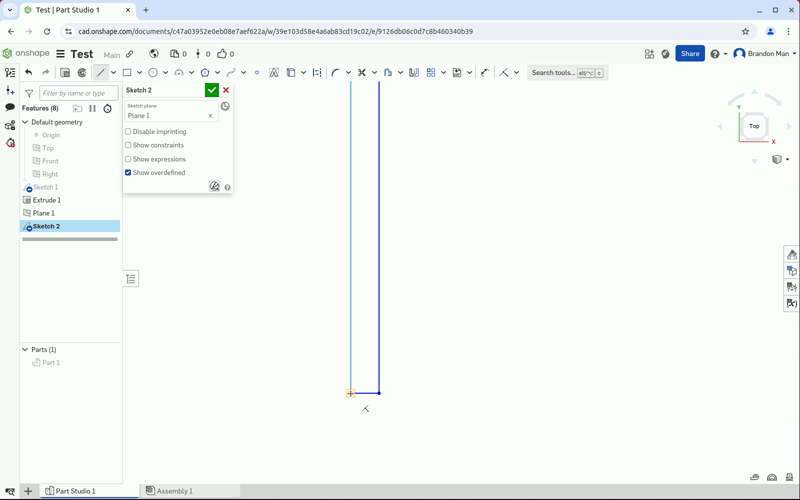
scroll(-6)
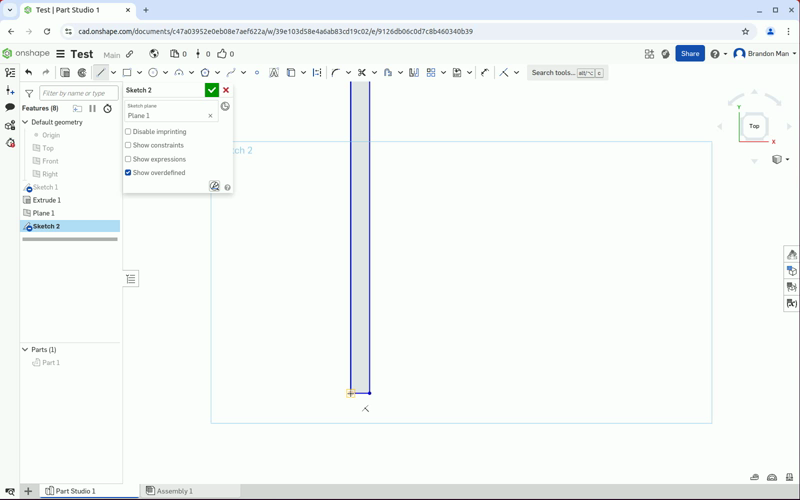
scroll(-6)
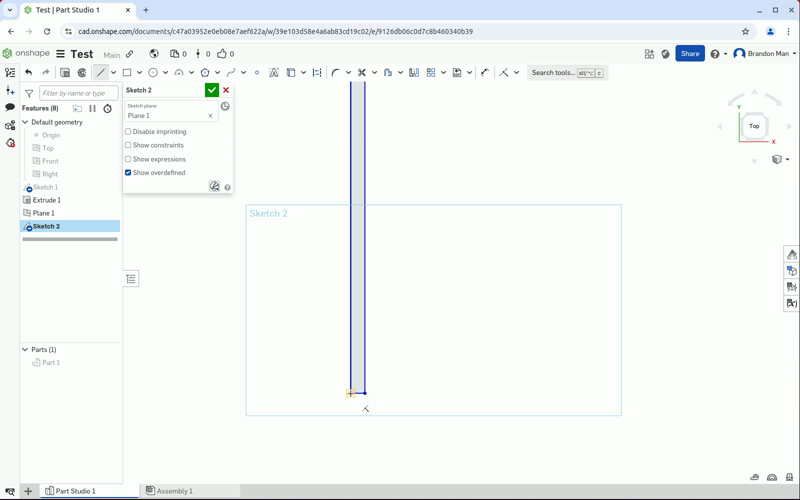
scroll(-6)
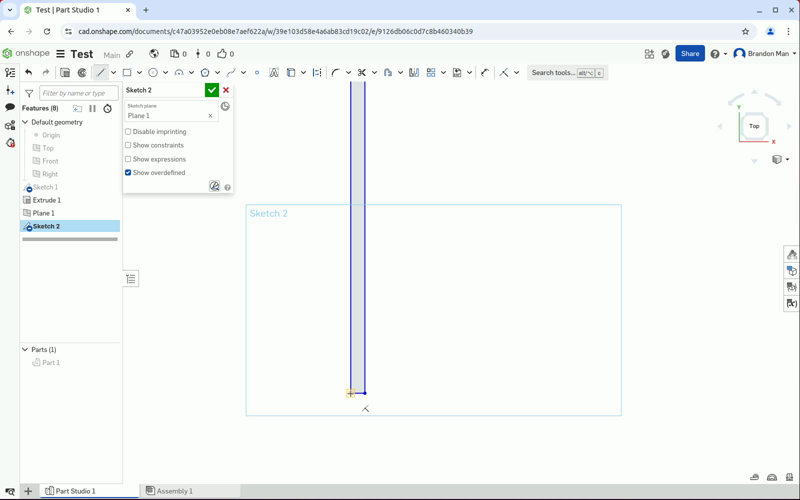
scroll(-6)
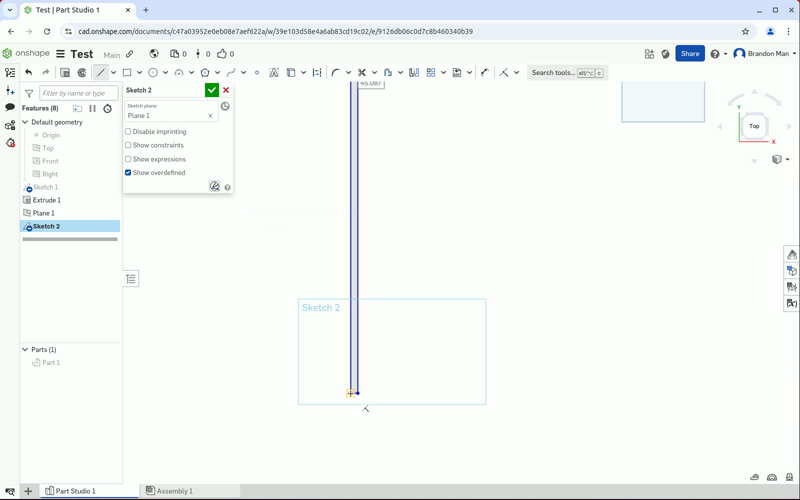
scroll(-6)
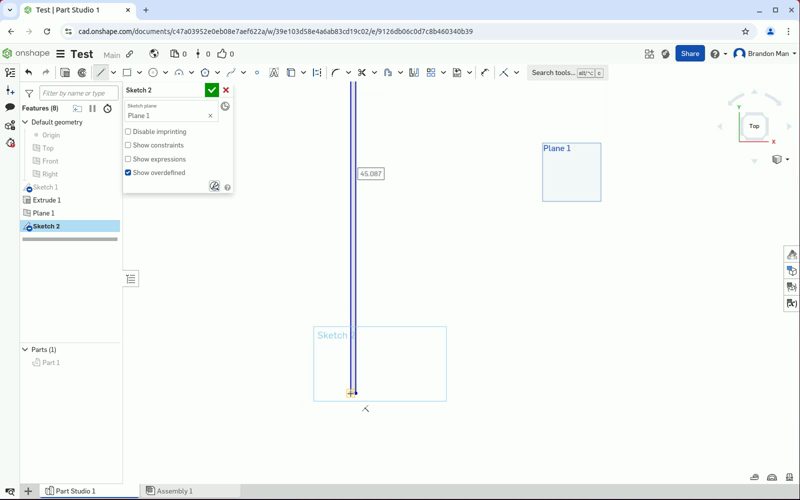
scroll(-6)
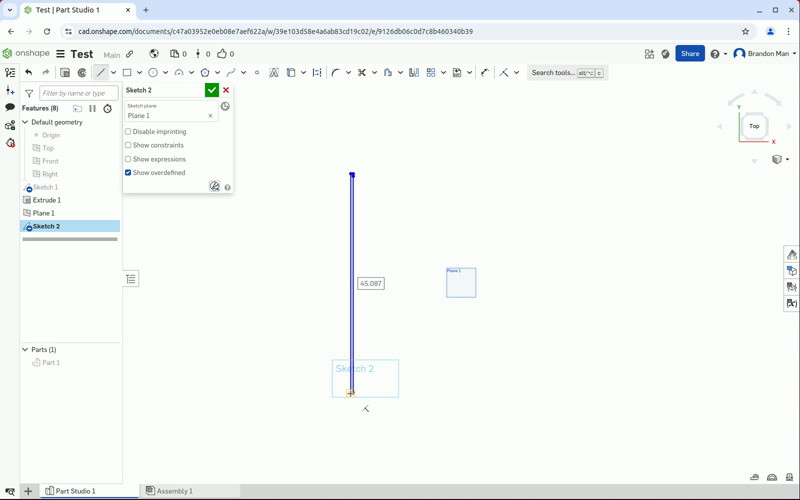
key(esc)
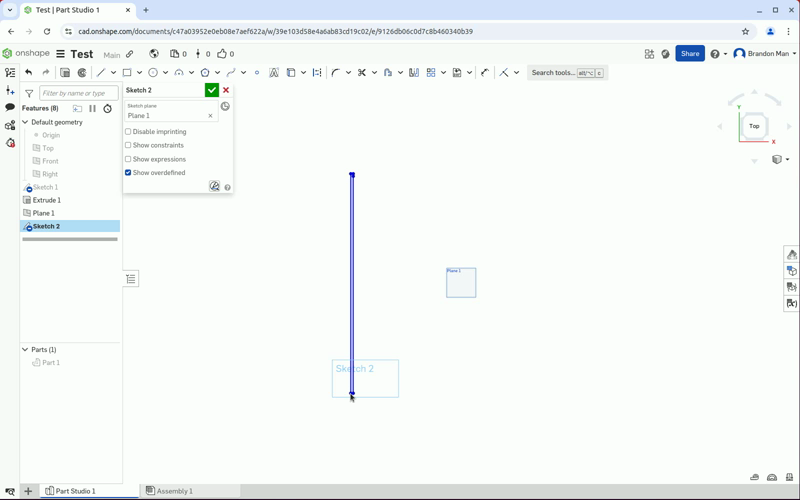
mouse_move(351, 361)
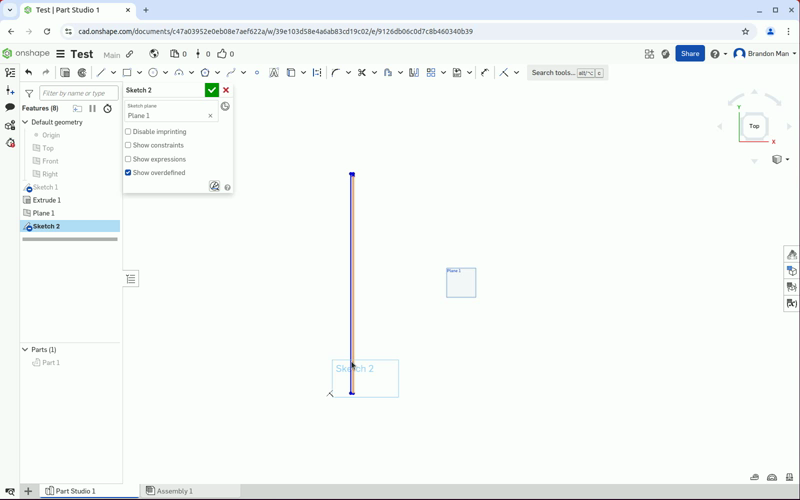
scroll(6)
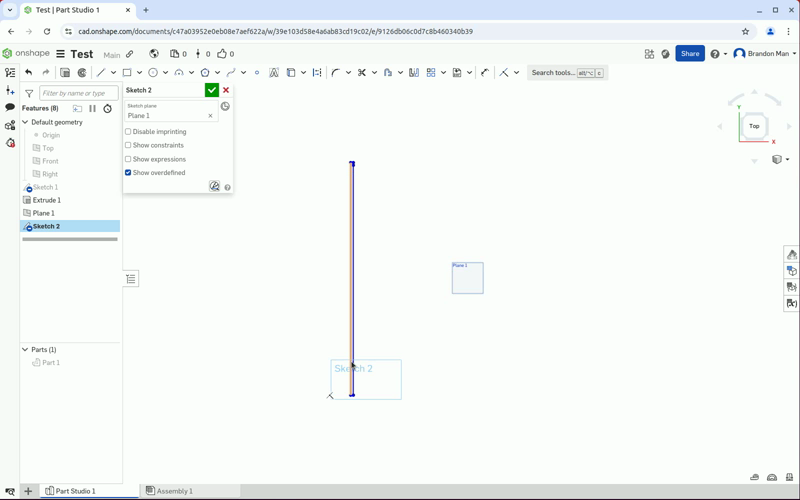
scroll(6)
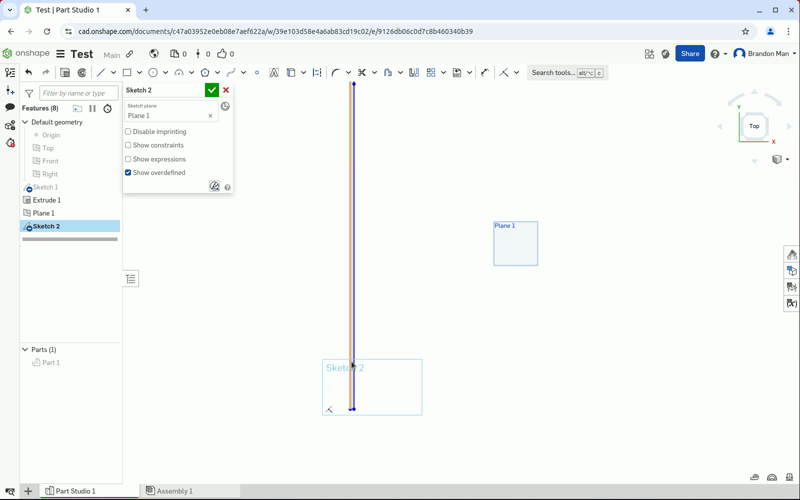
scroll(6)
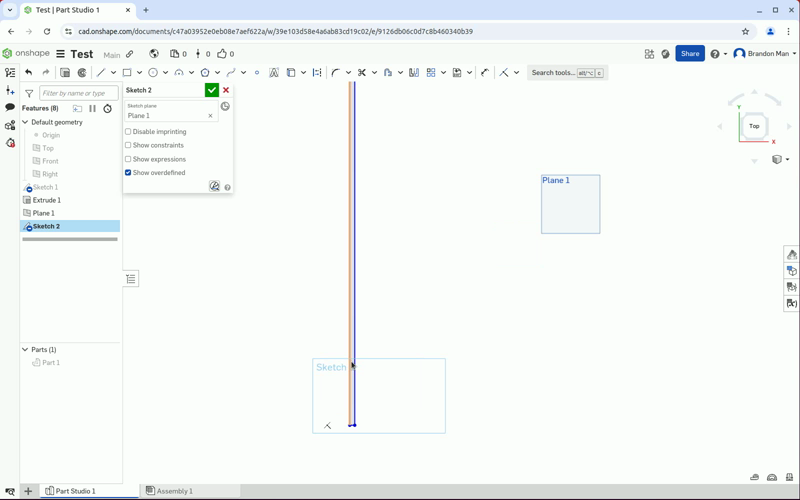
scroll(6)
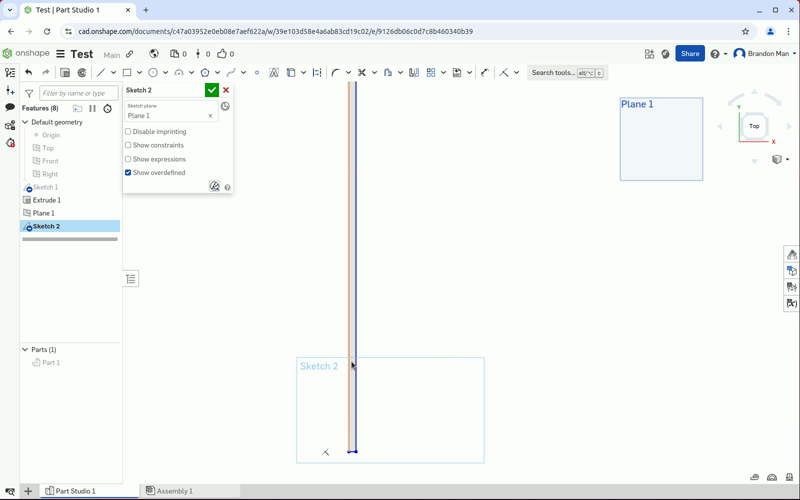
scroll(6)
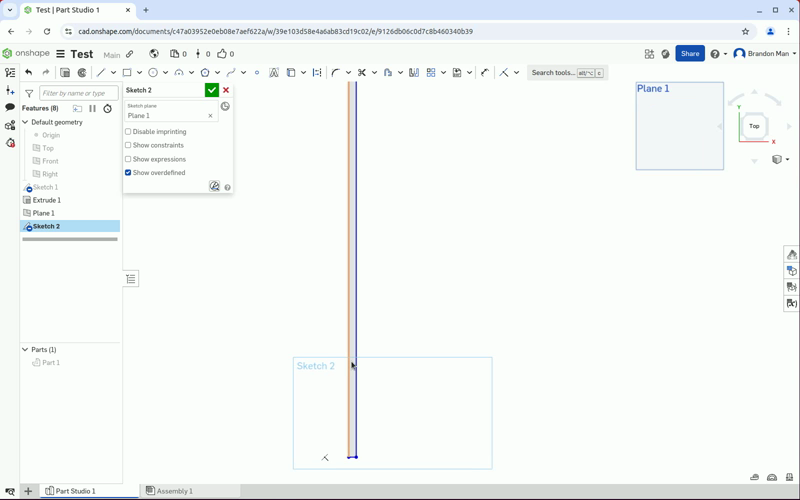
scroll(6)
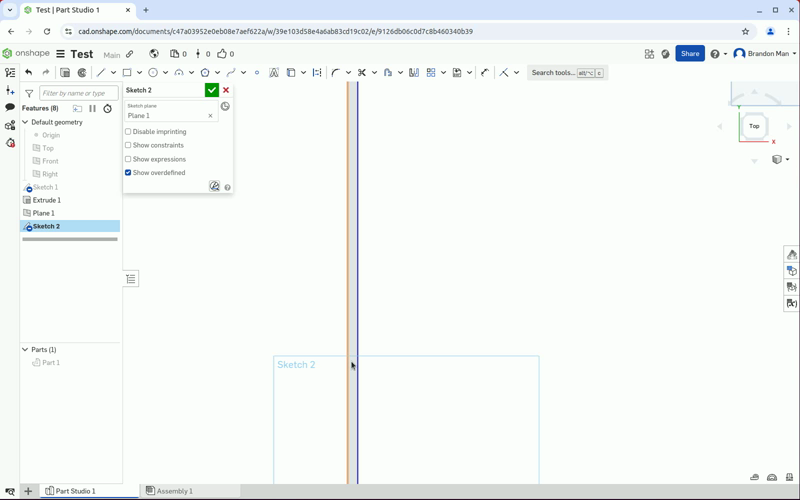
scroll(6)
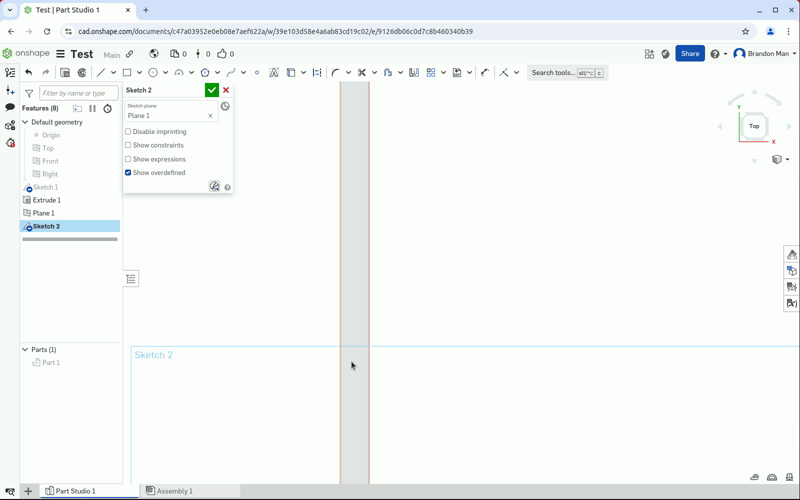
click(351, 361)
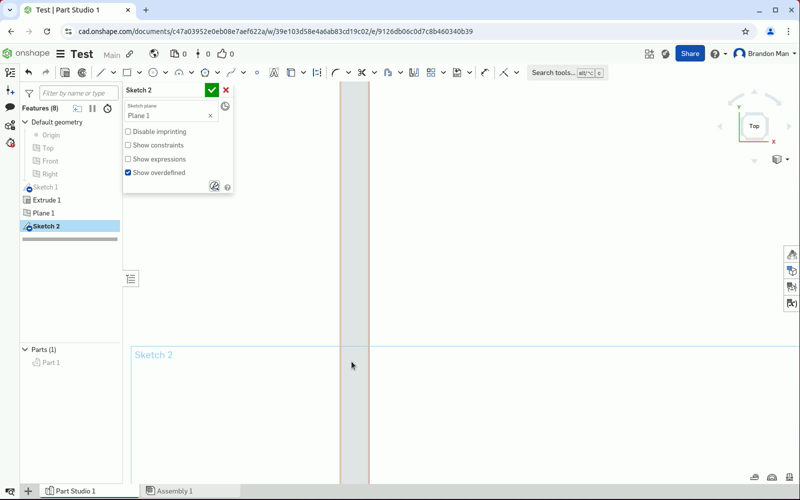
scroll(-6)
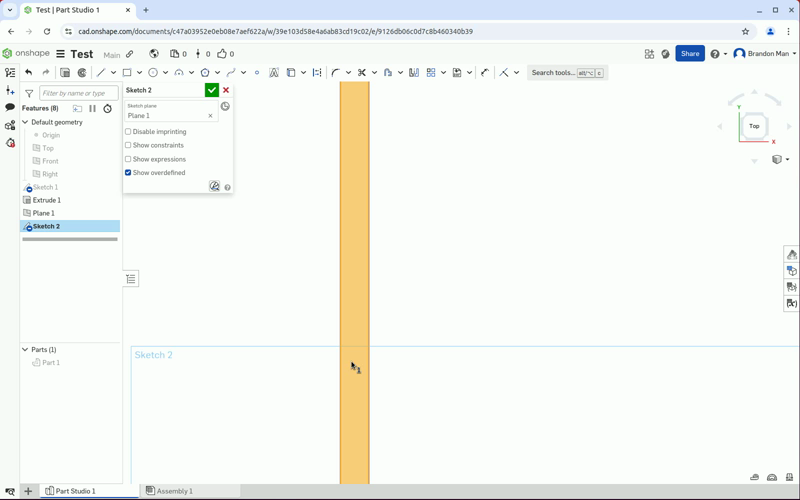
scroll(-6)
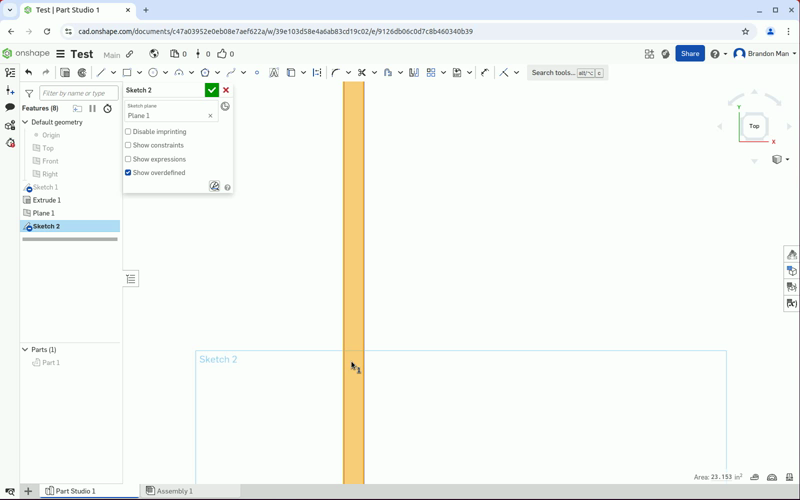
scroll(-6)
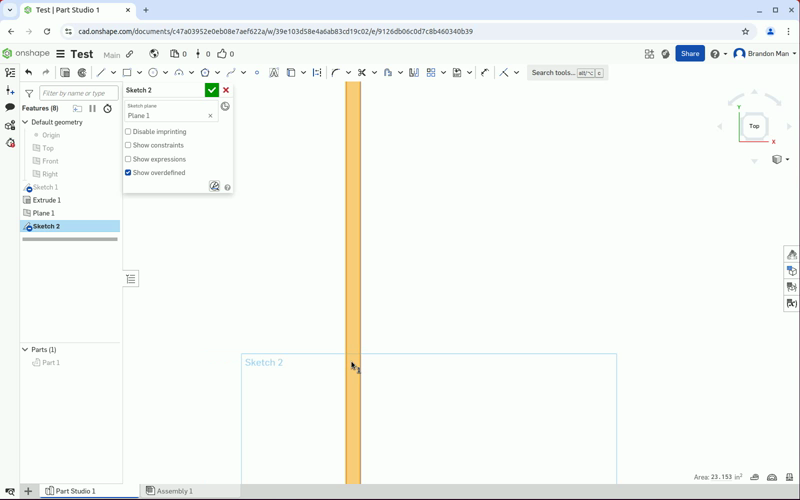
scroll(-6)
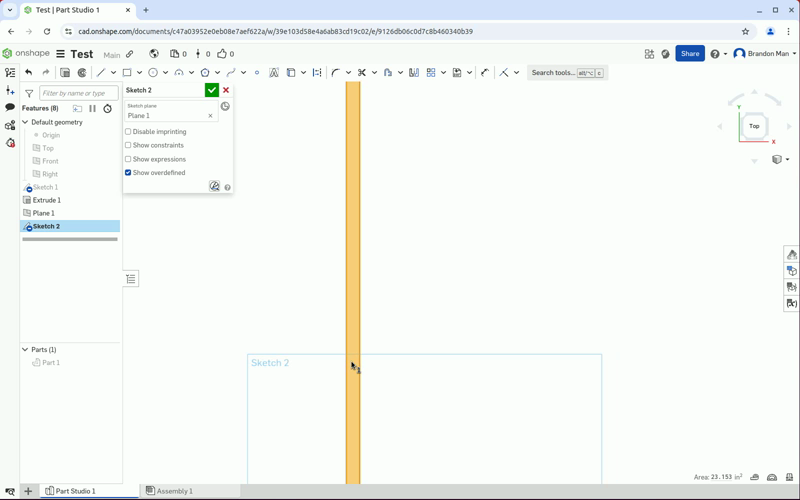
scroll(-6)
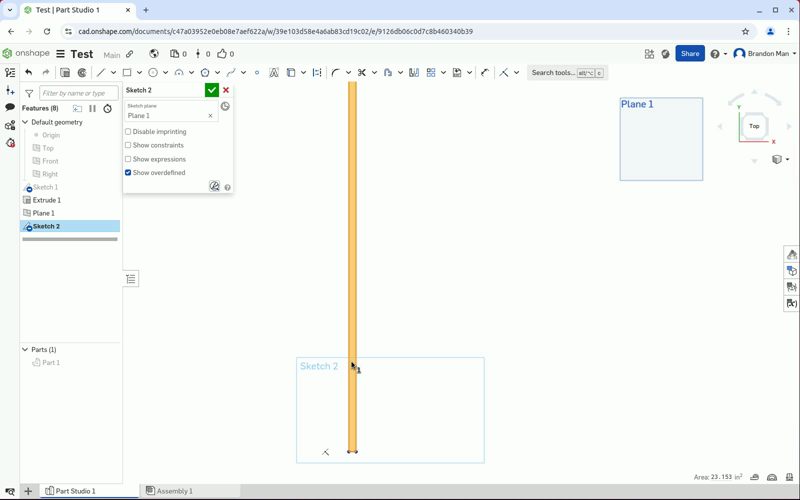
scroll(-6)
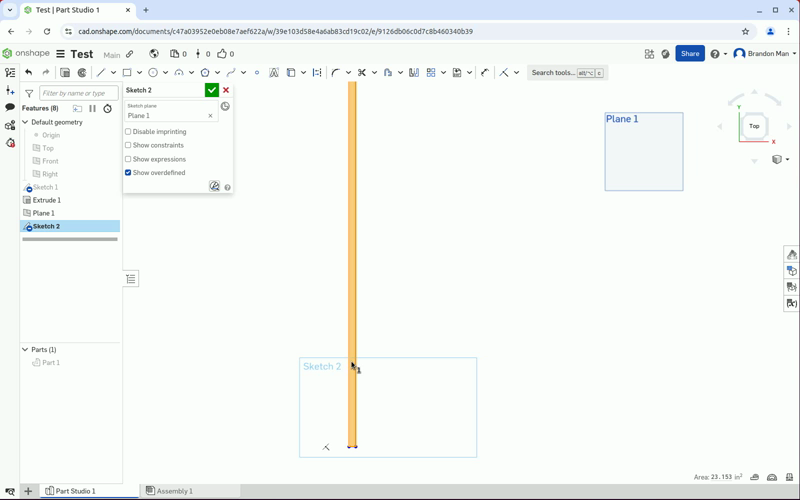
scroll(-6)
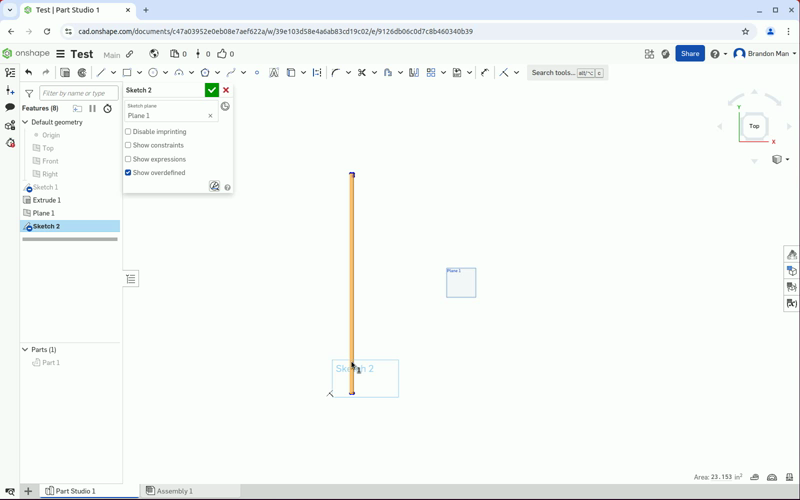
mouse_move(73, 352)
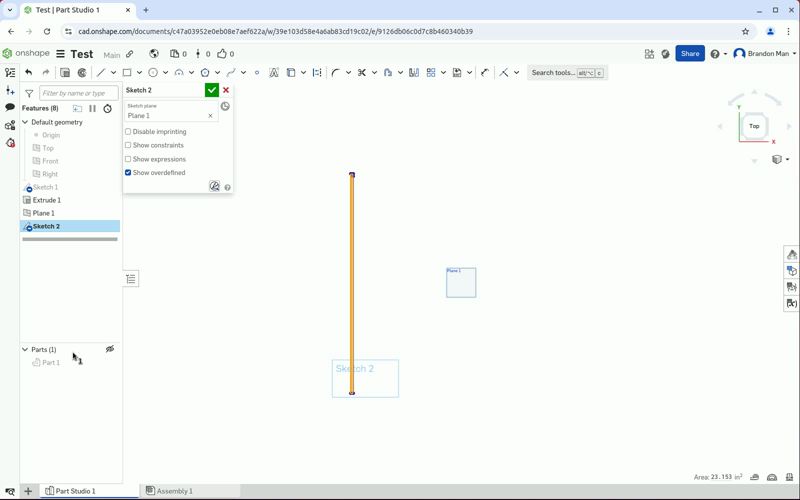
key(shift+y)
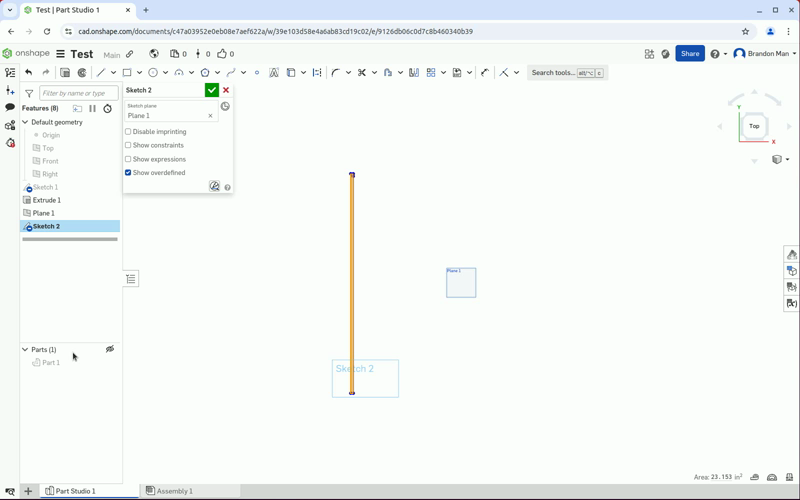
key(shift+e)
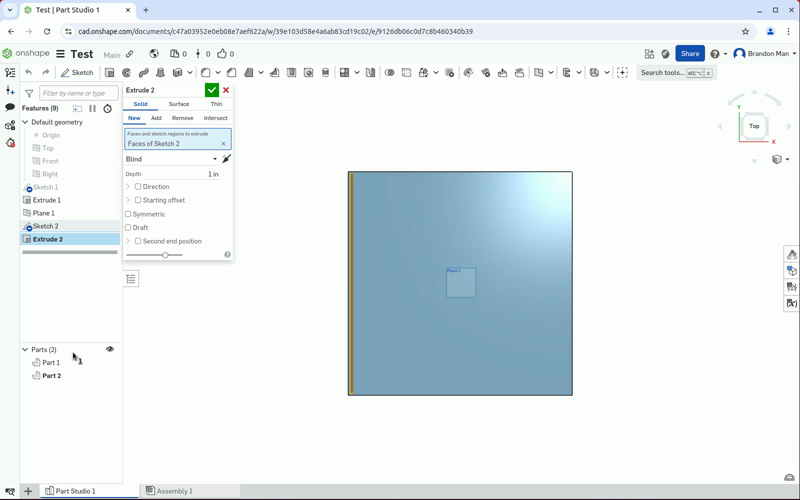
mouse_move(143, 106)
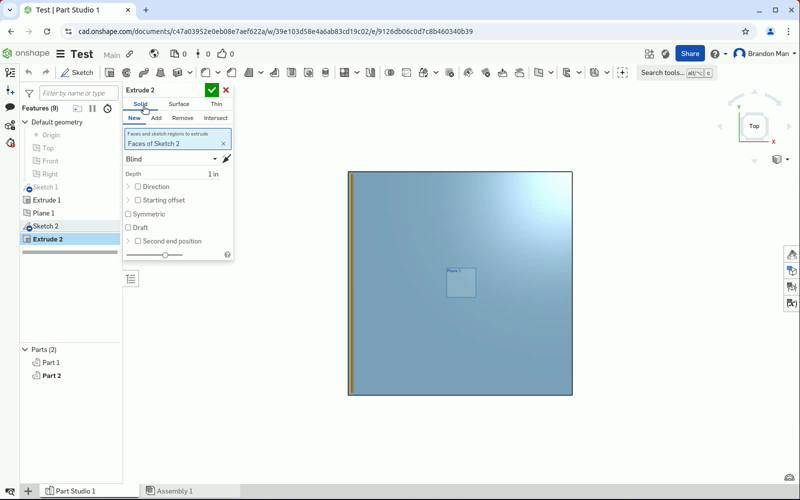
click(143, 106)
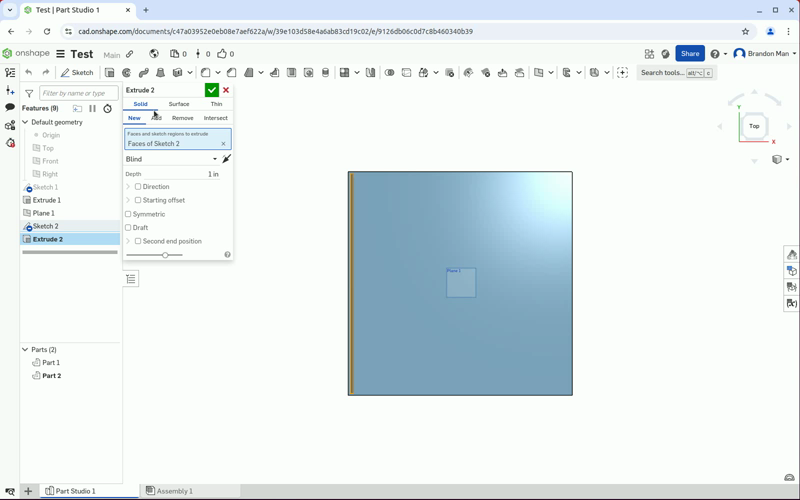
mouse_move(186, 120)
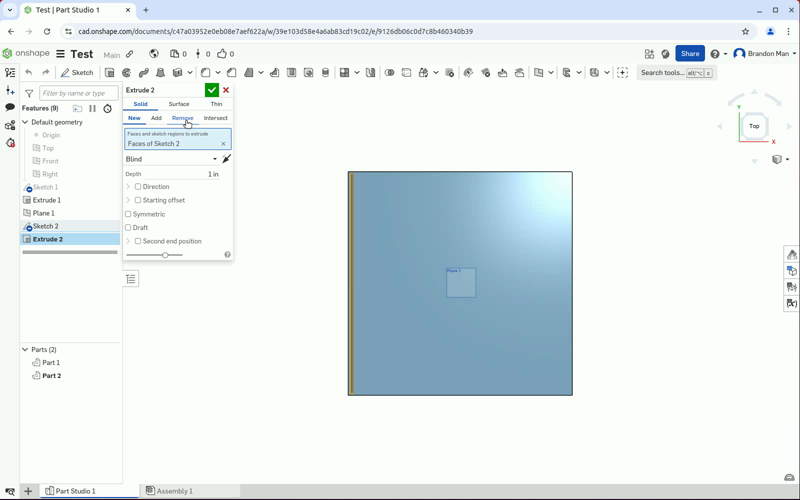
click(186, 120)
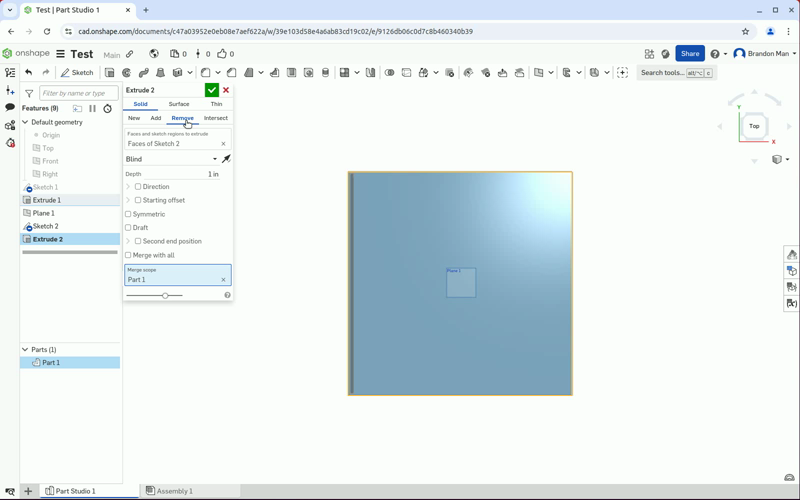
key(tab, 4)
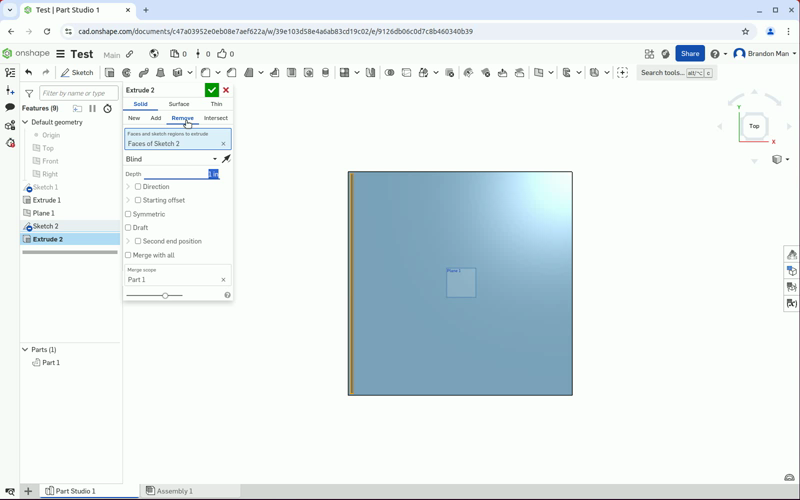
text(1.444)
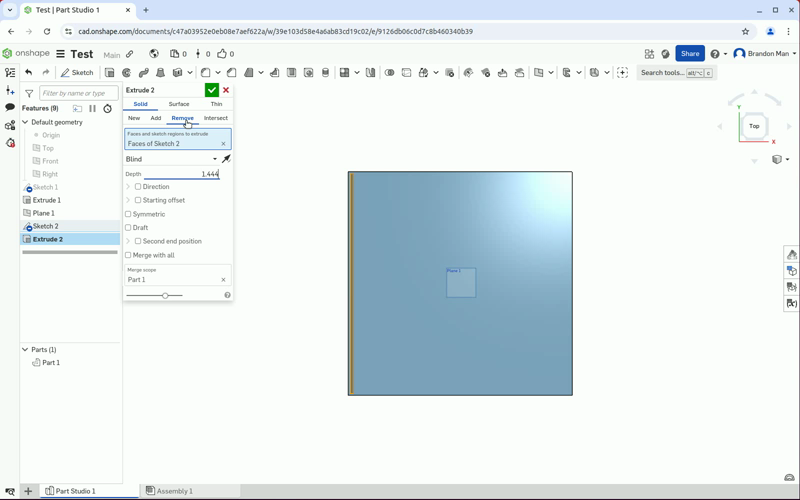
key(tab, 6)
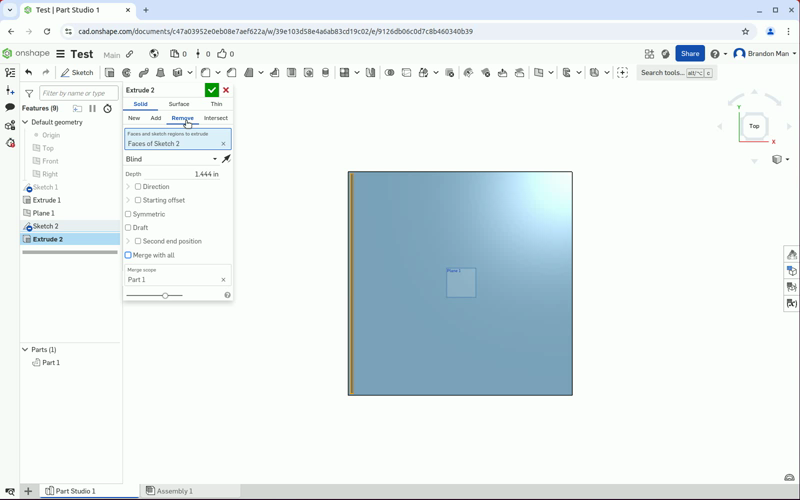
key(space)
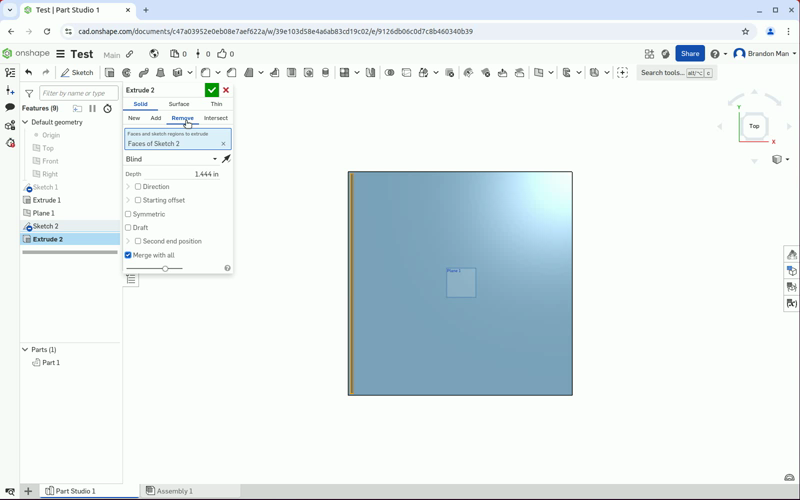
key(enter)
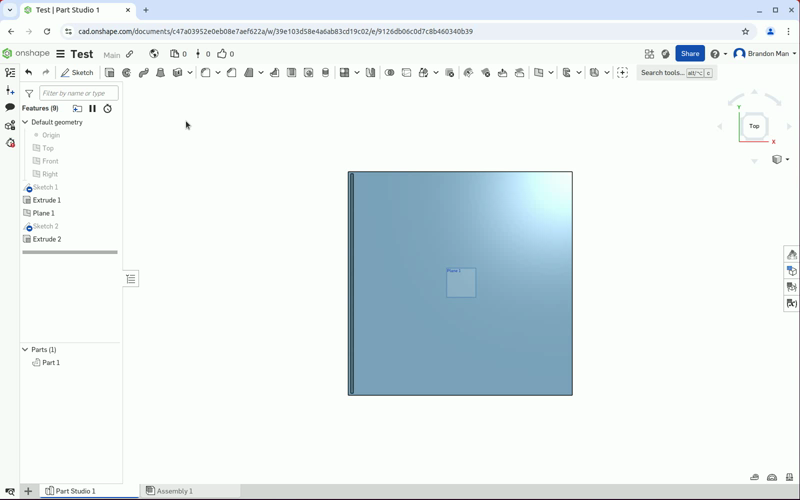
key(shift+h)
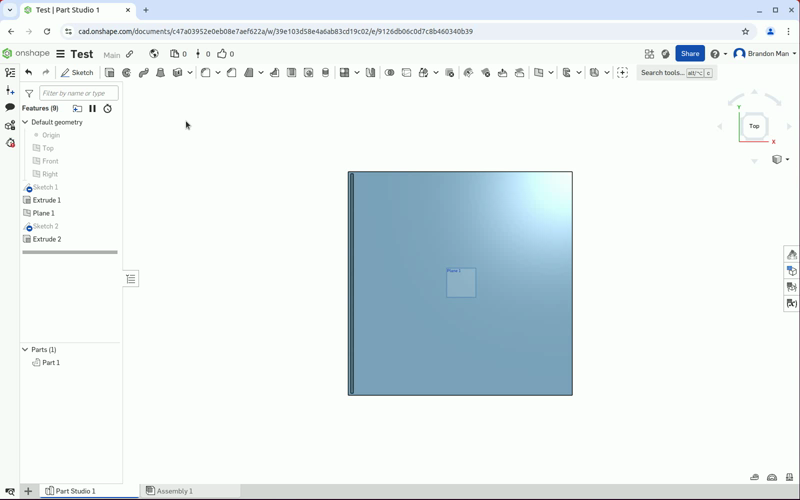
key(shift+h)
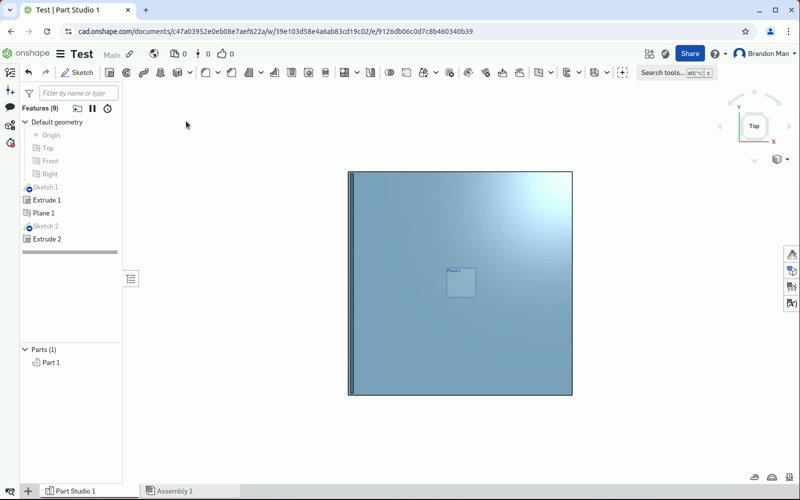
mouse_move(73, 189)
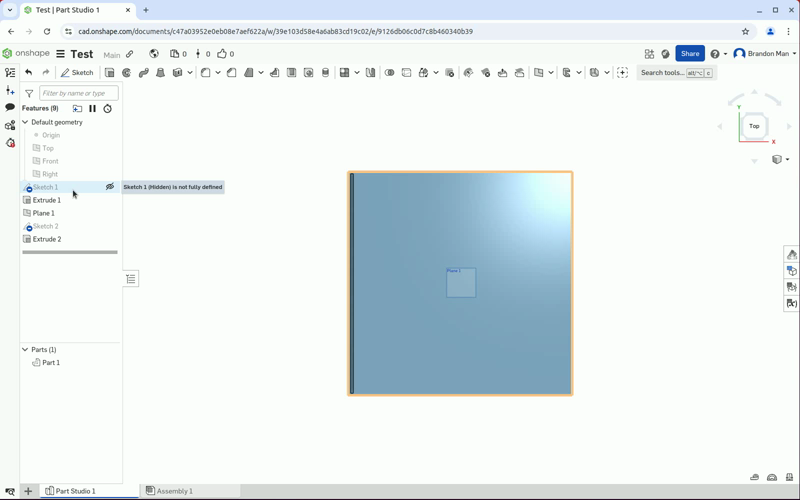
click(73, 189)
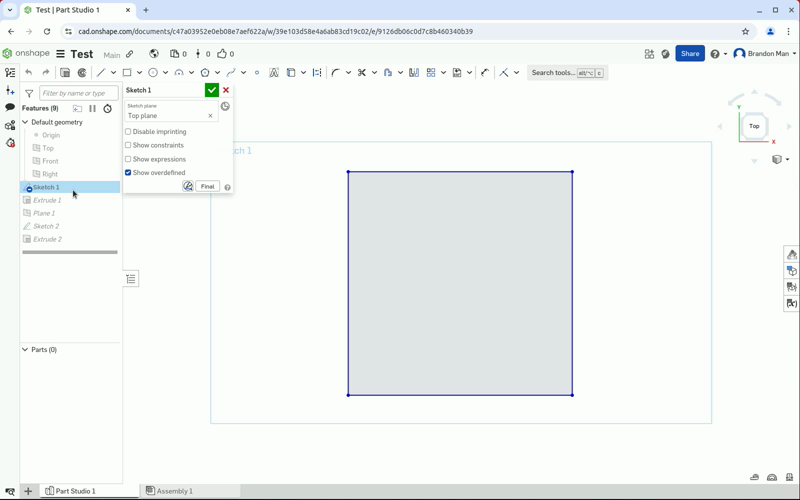
mouse_move(229, 92)
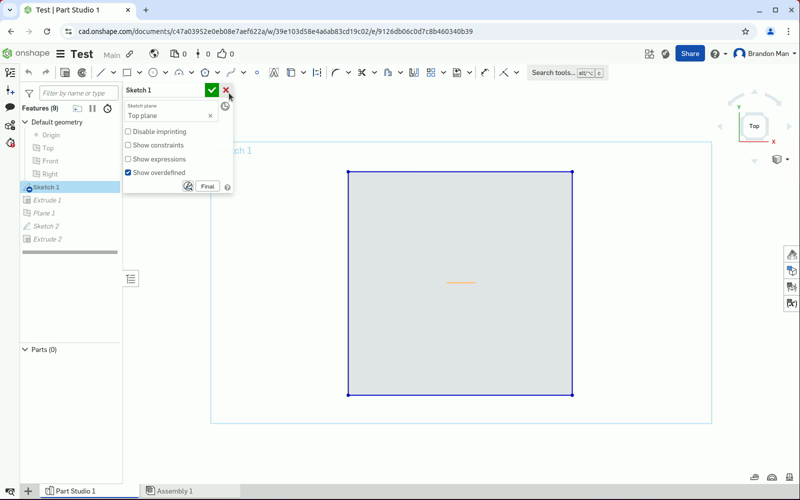
click(229, 92)
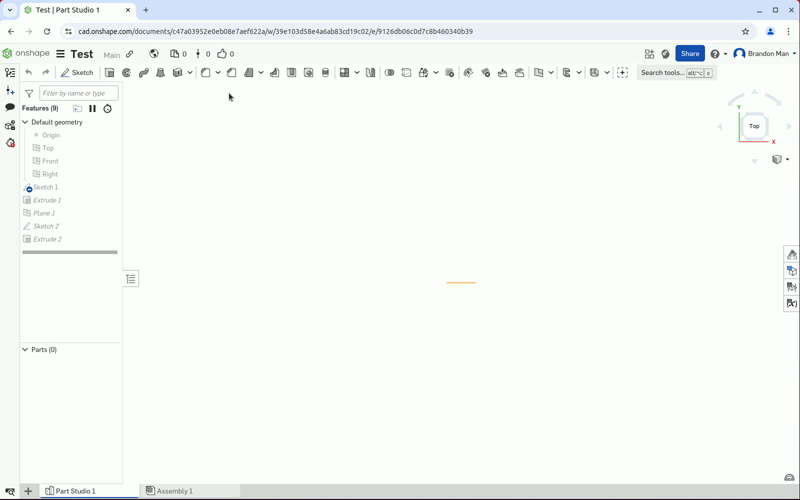
key(shift+s)
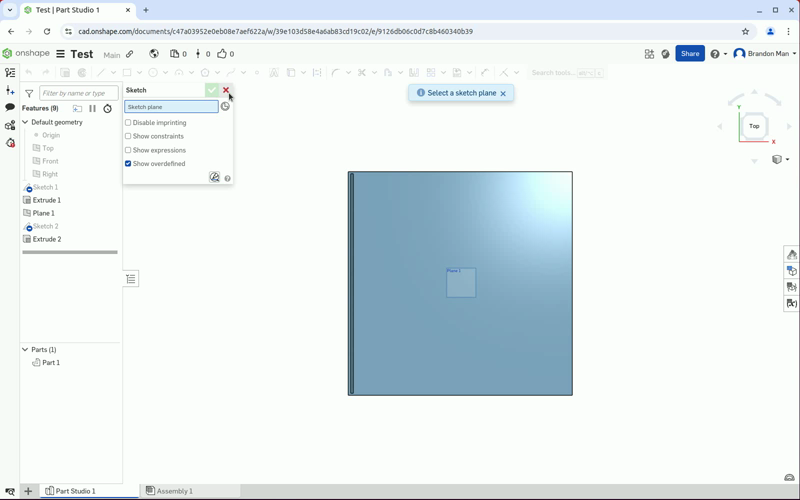
mouse_move(73, 215)
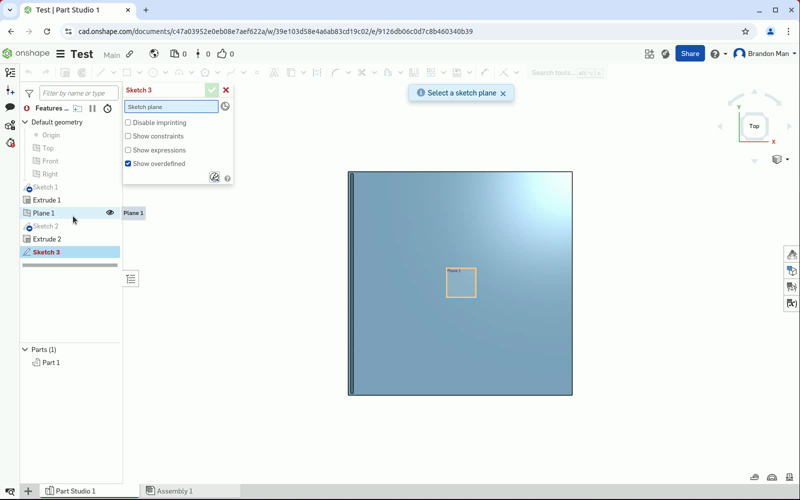
click(73, 215)
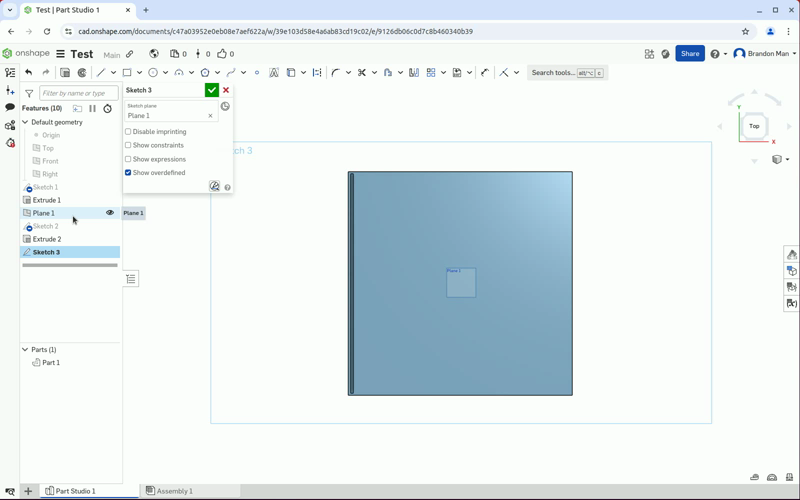
mouse_move(73, 352)
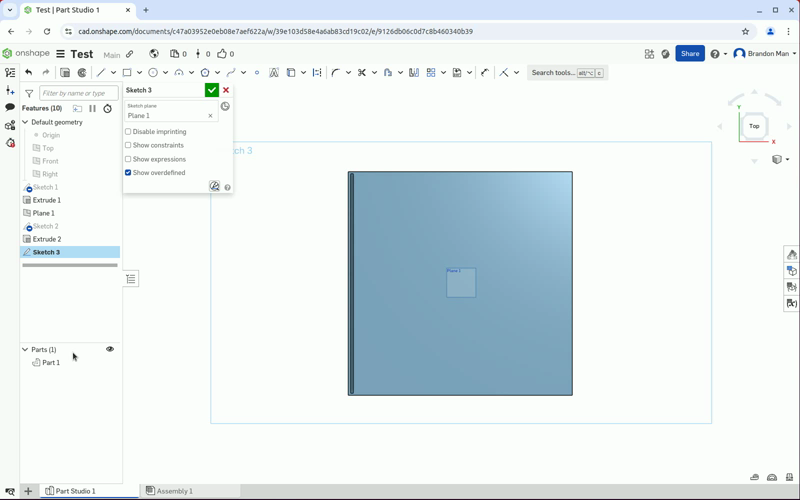
key(y)
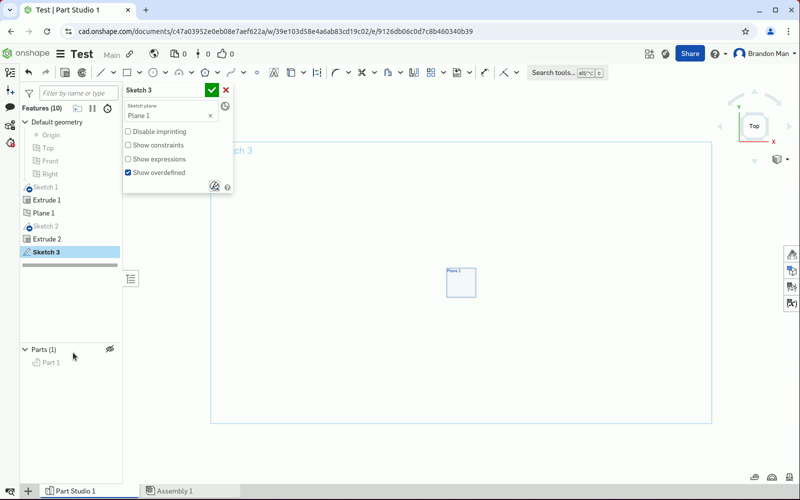
key(l)
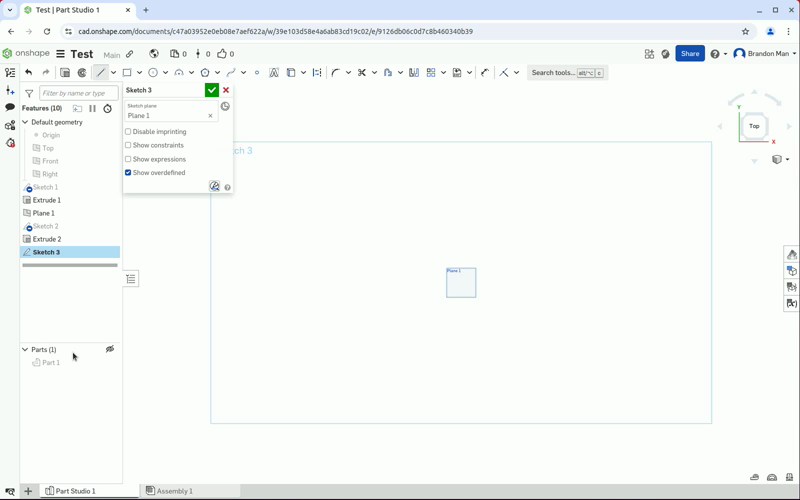
key_down(shift)
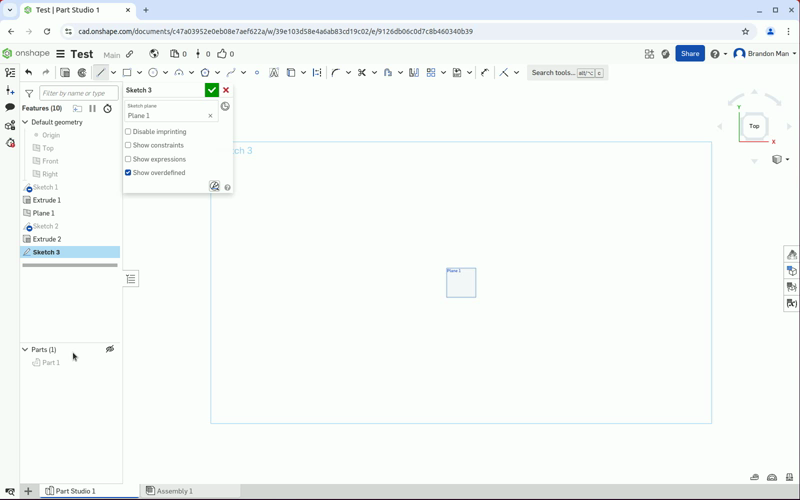
mouse_move(568, 393)
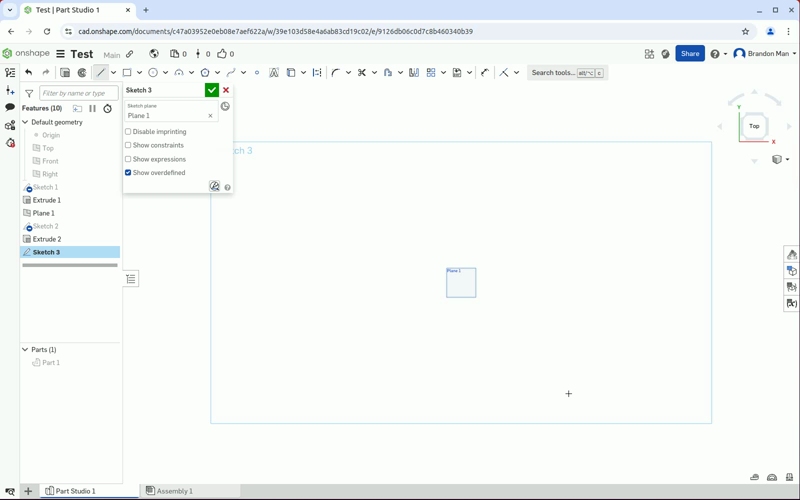
click(568, 393)
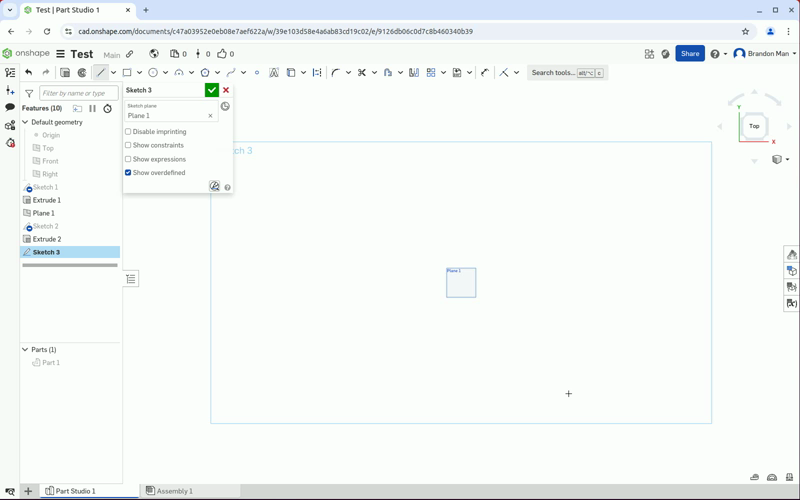
key_up(shift)
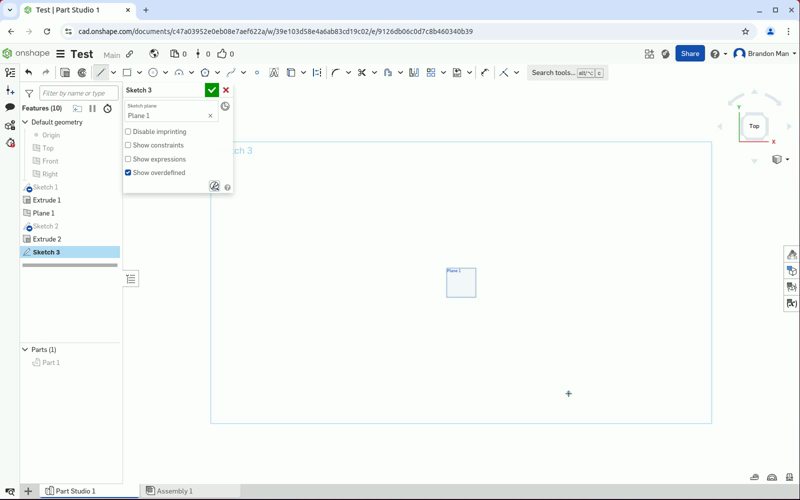
key_down(shift)
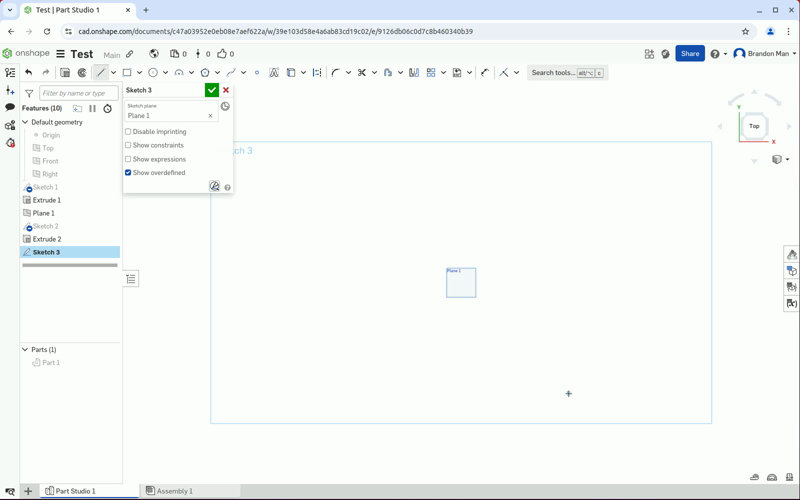
mouse_move(589, 393)
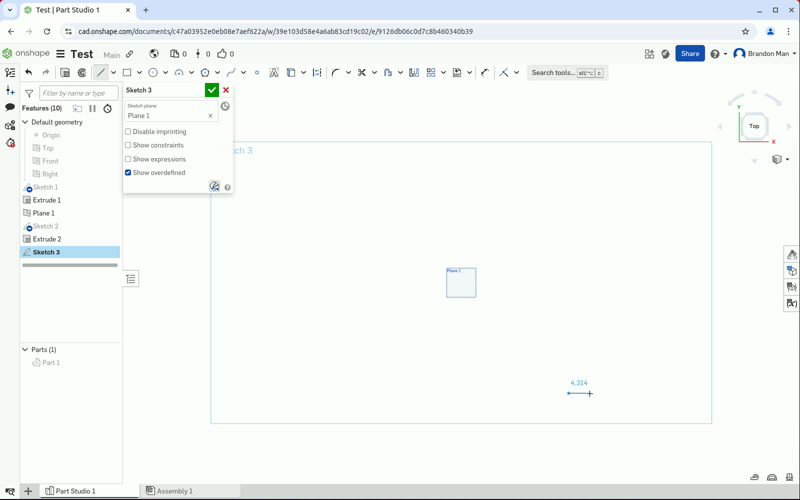
mouse_move(570, 393)
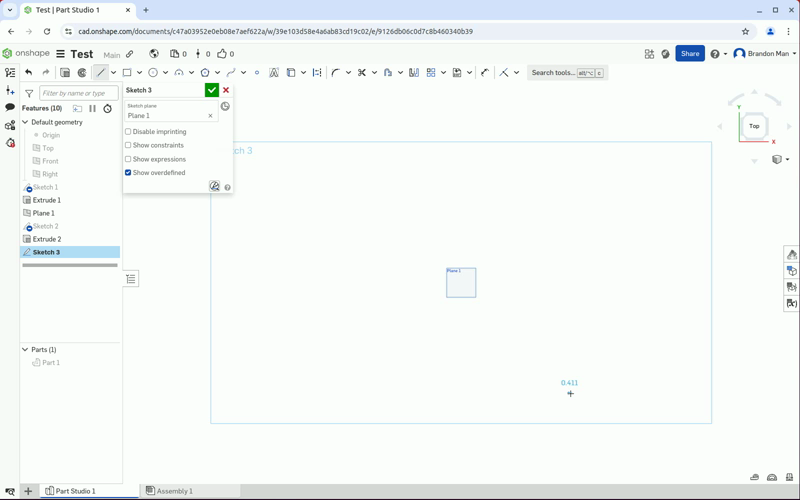
scroll(6)
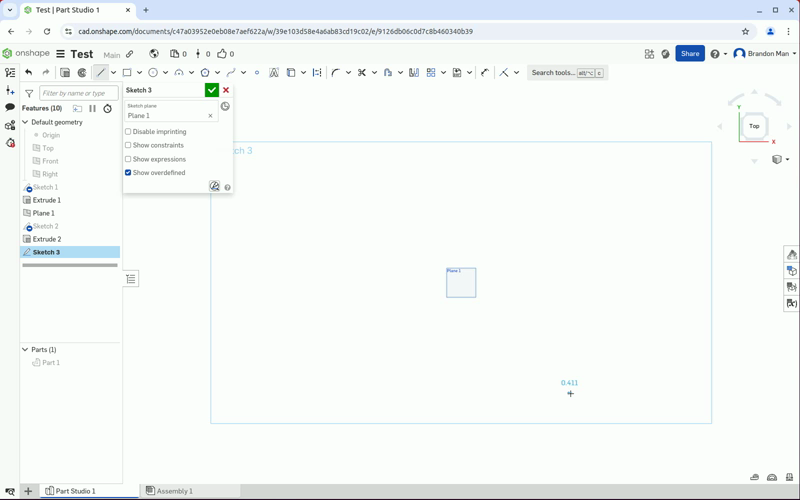
scroll(6)
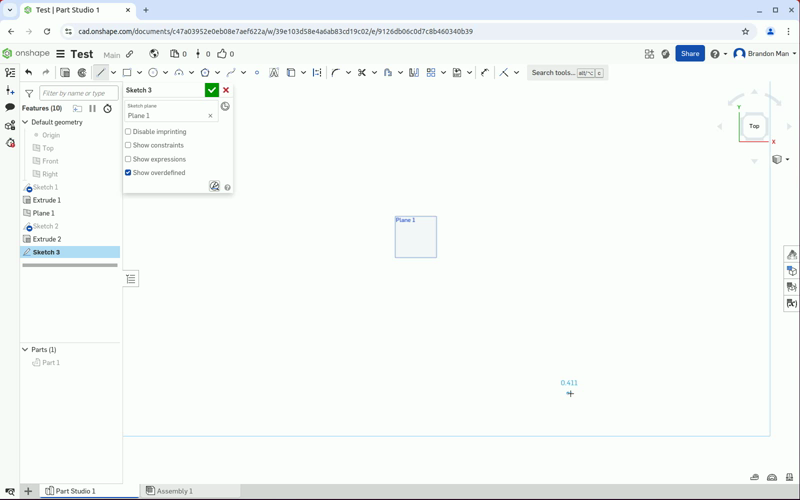
scroll(6)
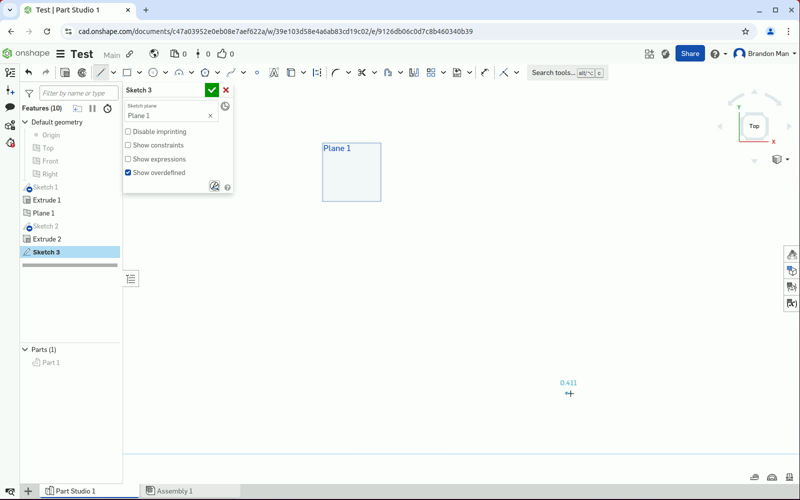
scroll(6)
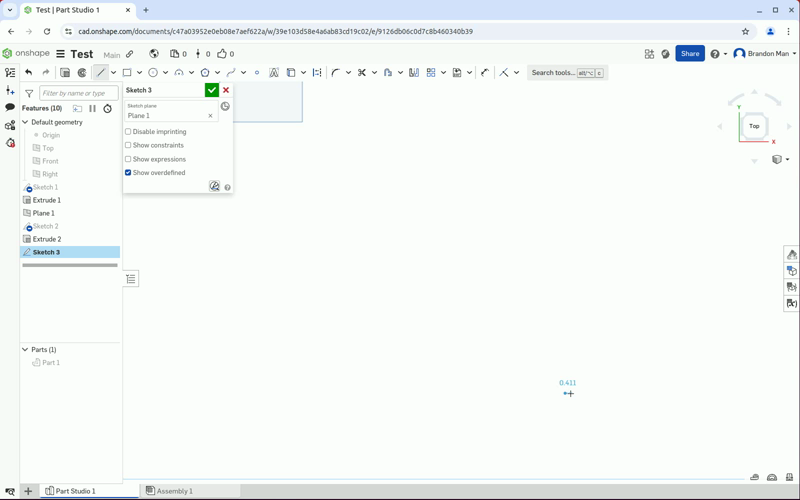
scroll(6)
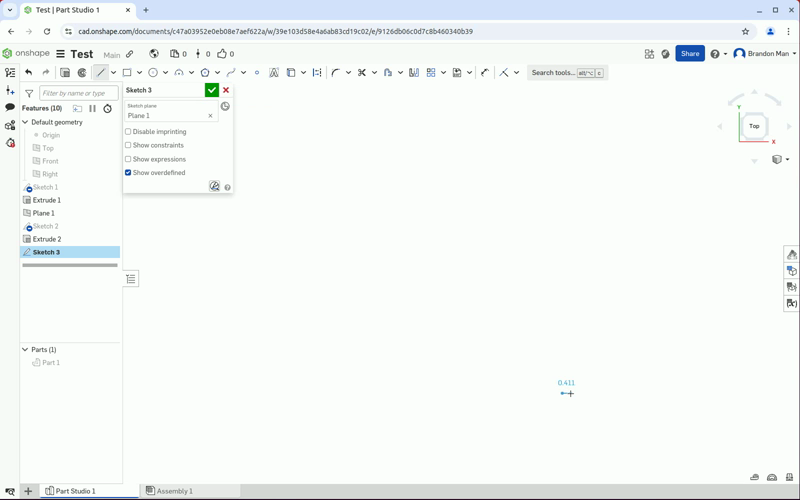
scroll(6)
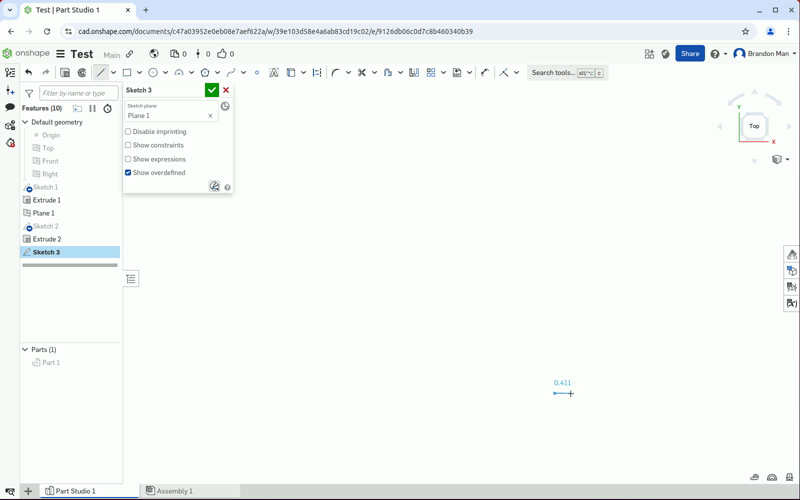
scroll(6)
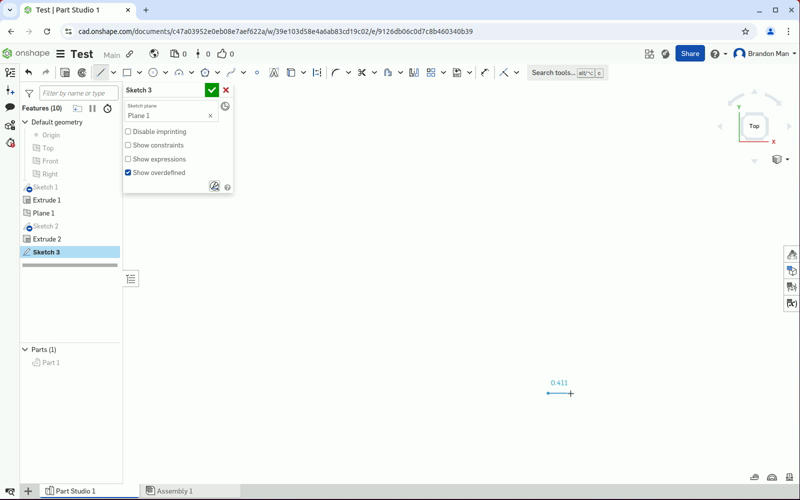
click(570, 393)
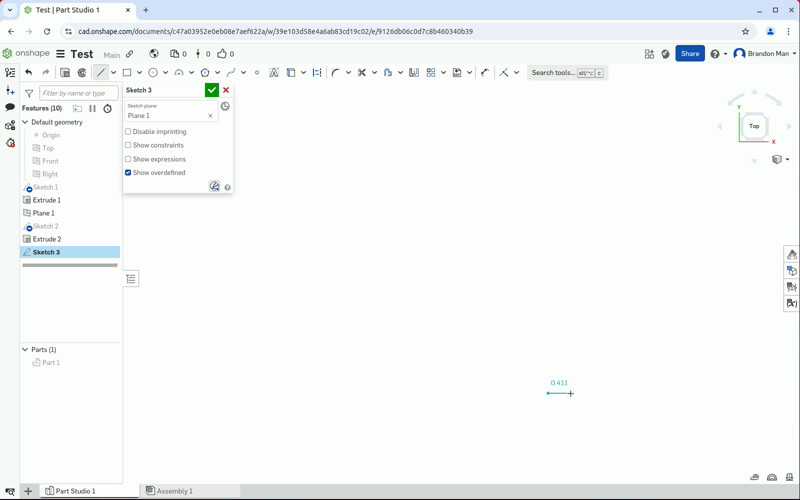
scroll(-6)
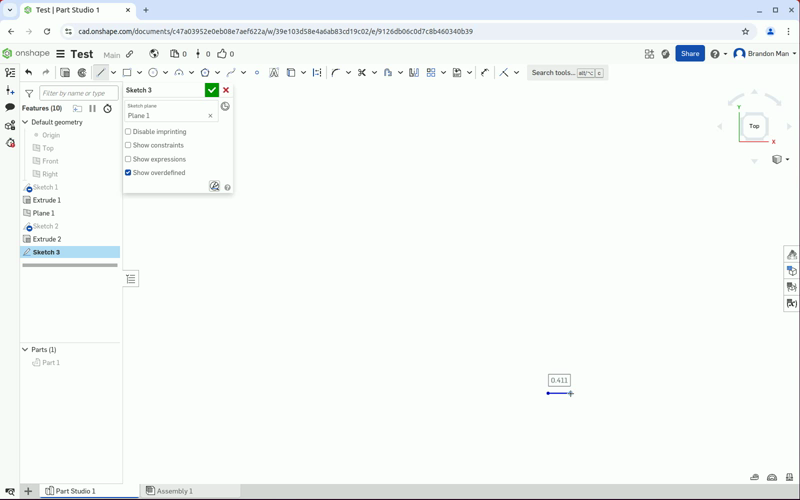
scroll(-6)
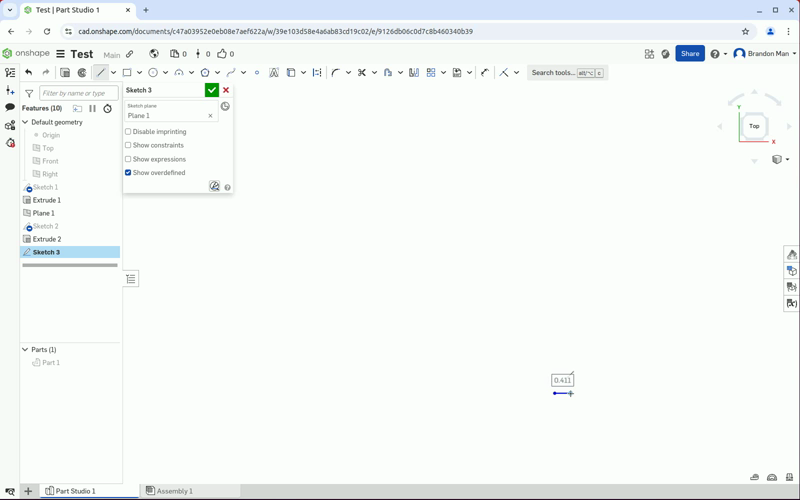
scroll(-6)
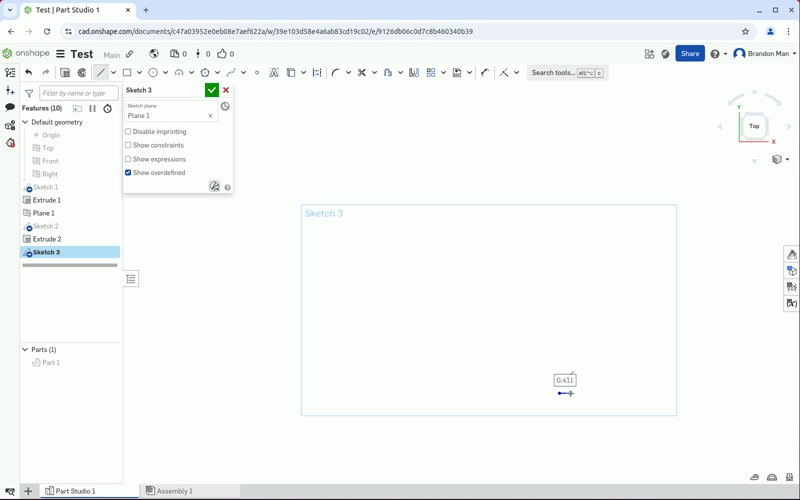
scroll(-6)
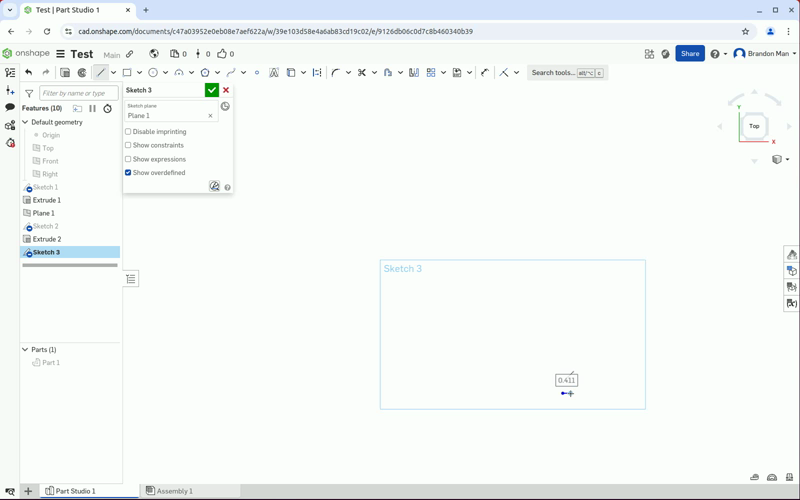
scroll(-6)
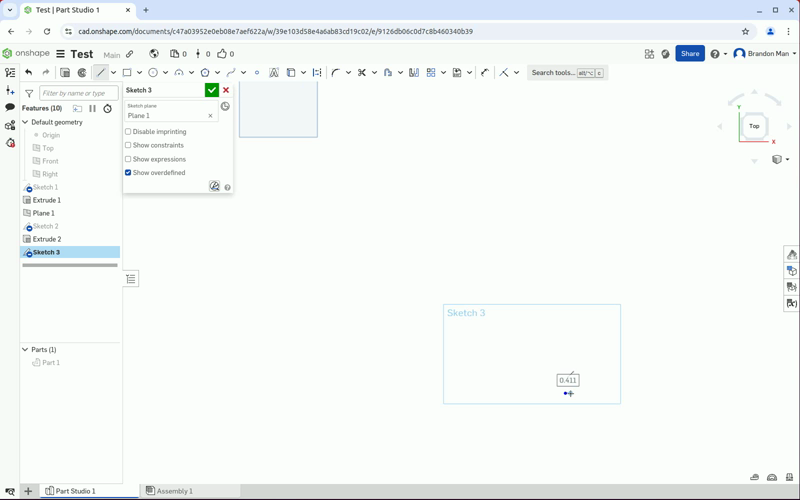
scroll(-6)
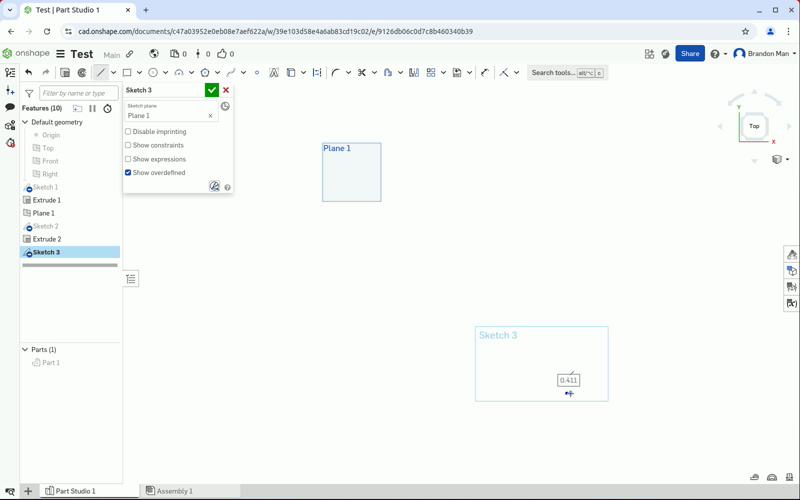
scroll(-6)
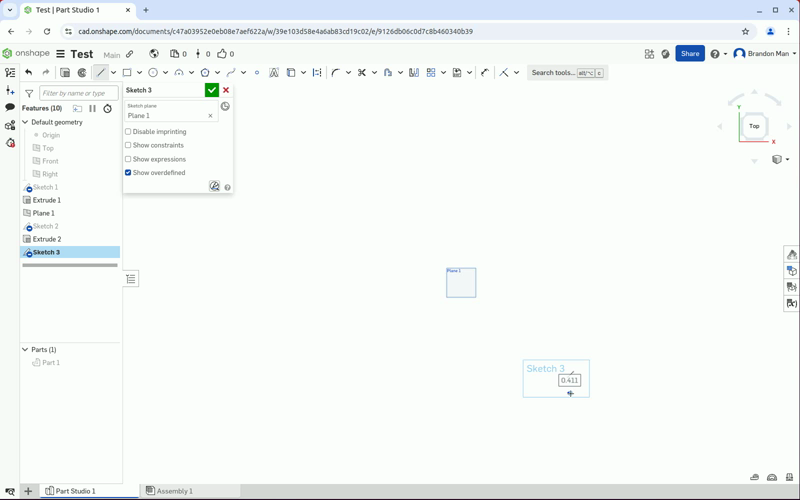
key_up(shift)
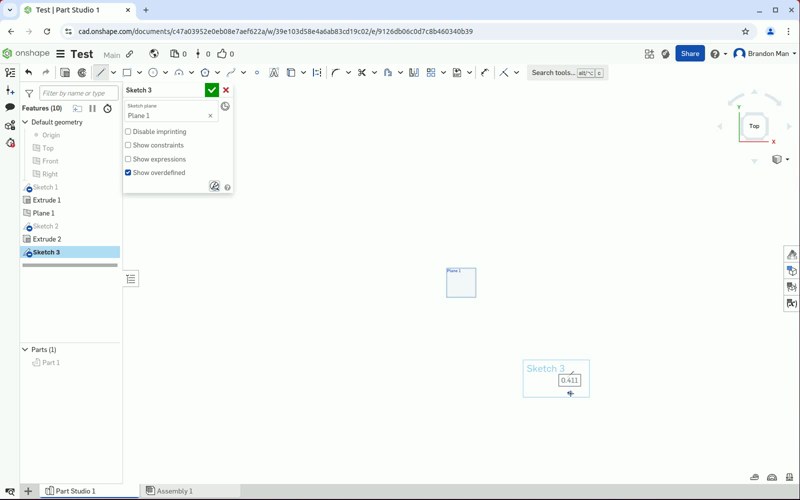
key_down(shift)
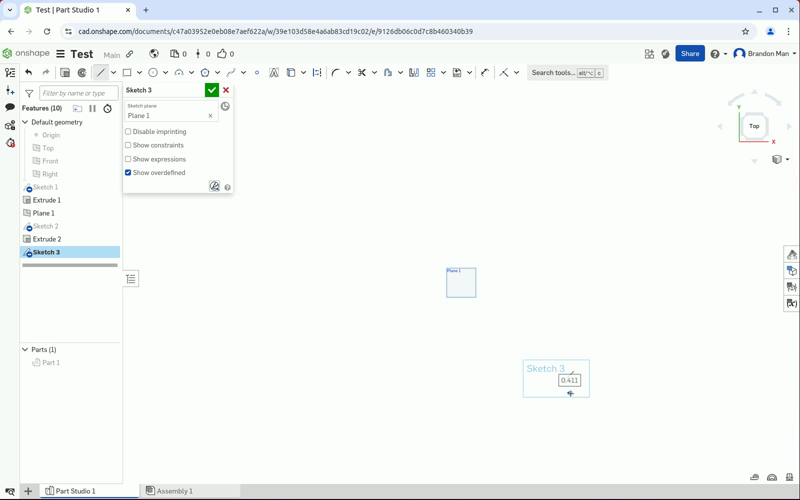
mouse_move(570, 173)
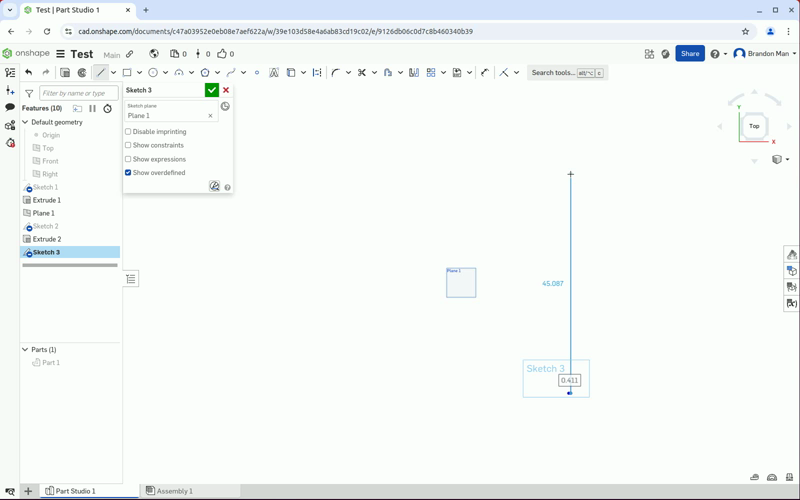
click(570, 173)
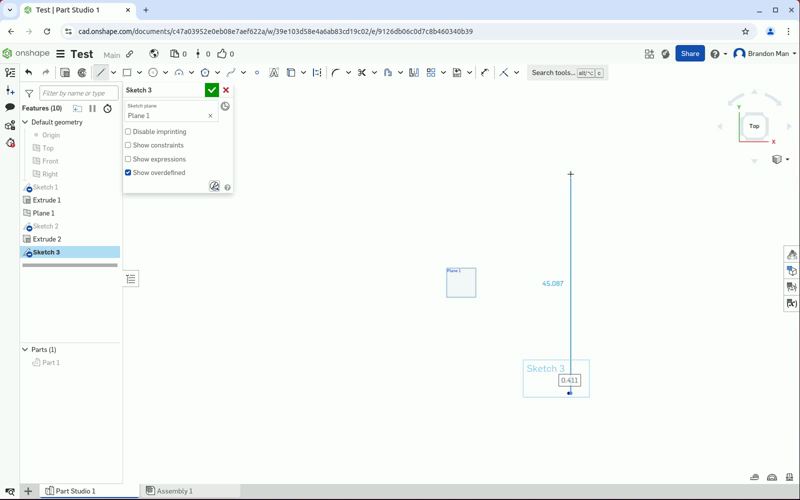
key_up(shift)
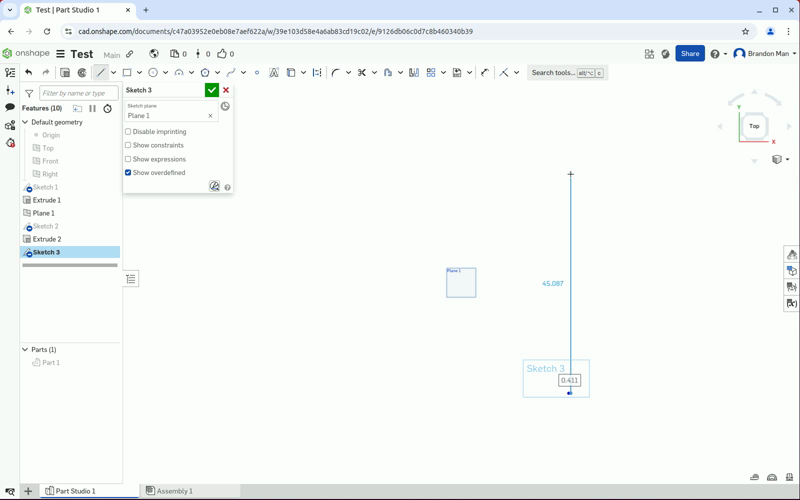
key_down(shift)
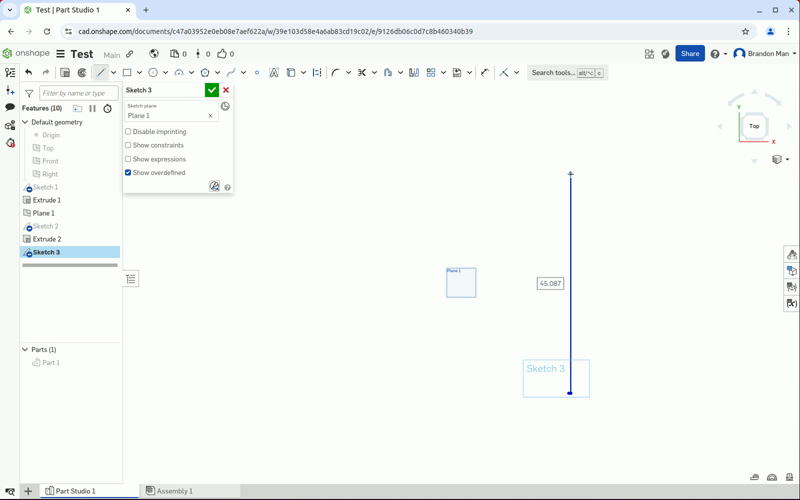
mouse_move(589, 173)
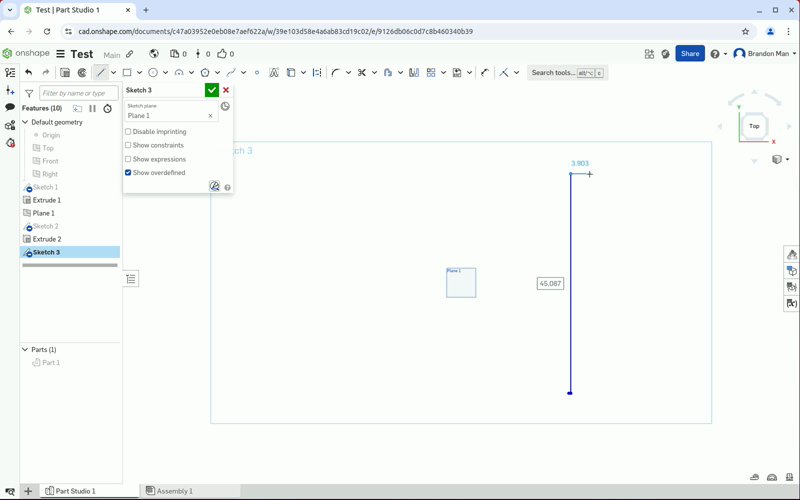
mouse_move(568, 173)
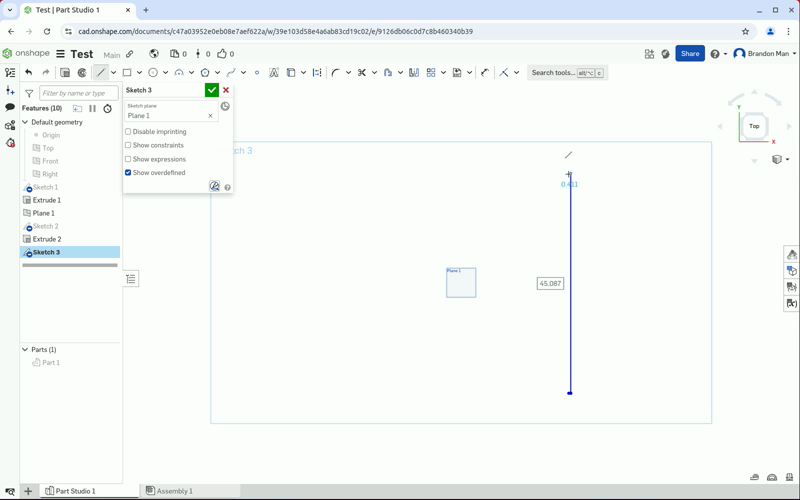
scroll(6)
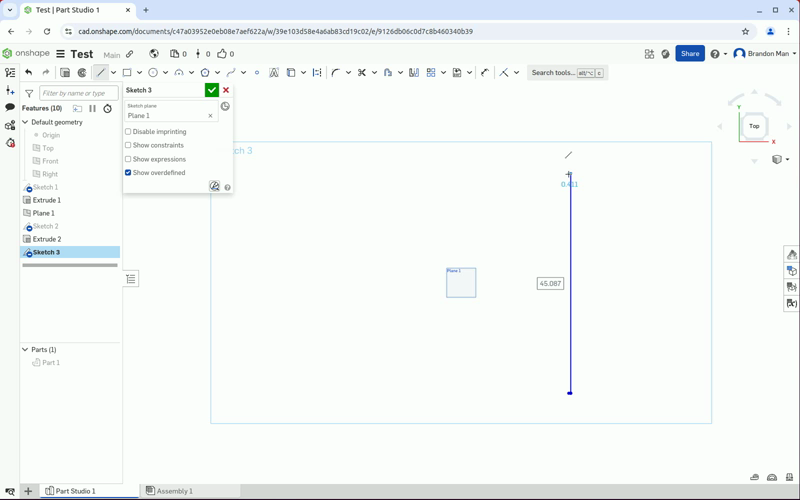
scroll(6)
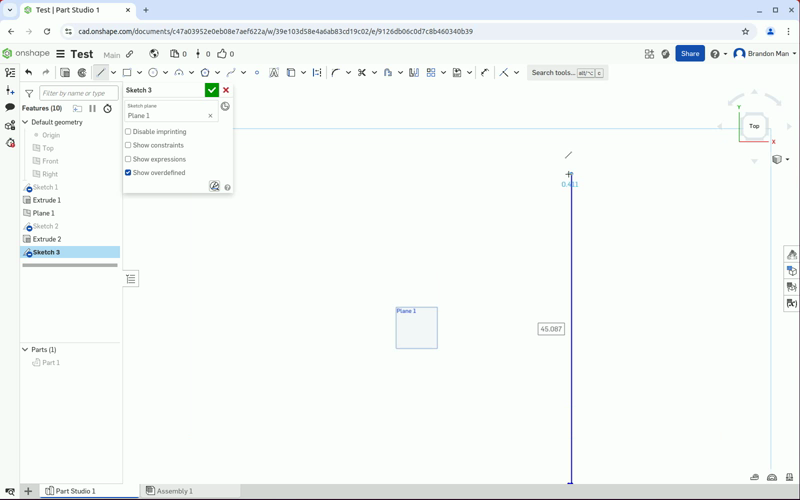
scroll(6)
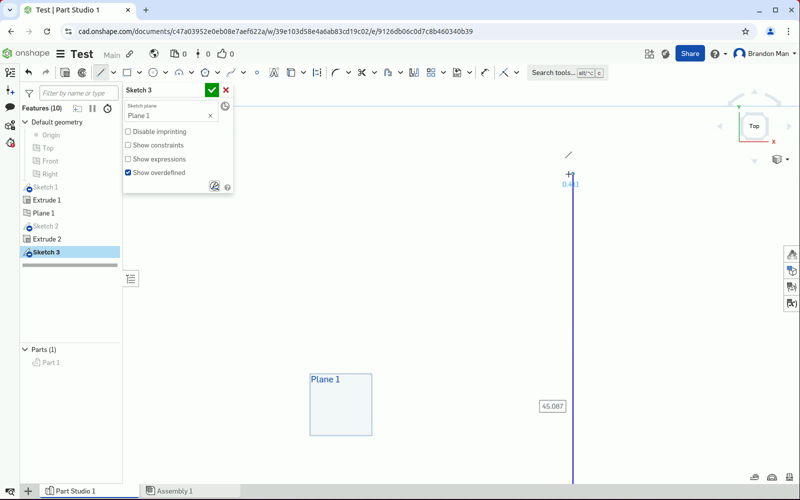
scroll(6)
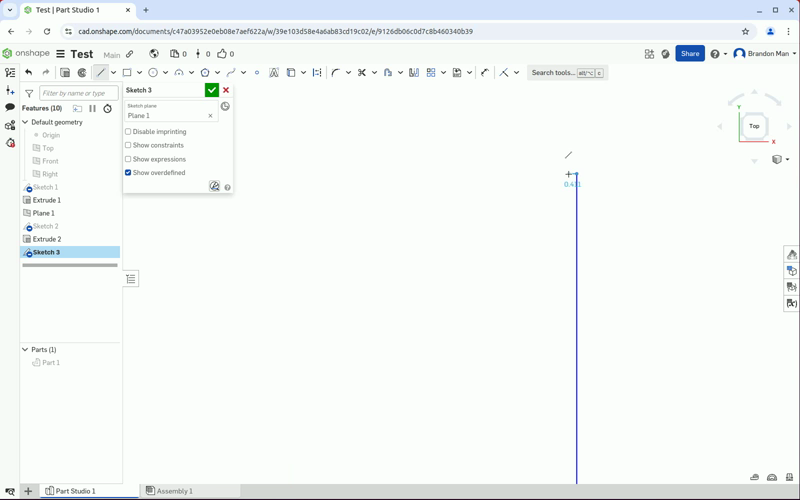
scroll(6)
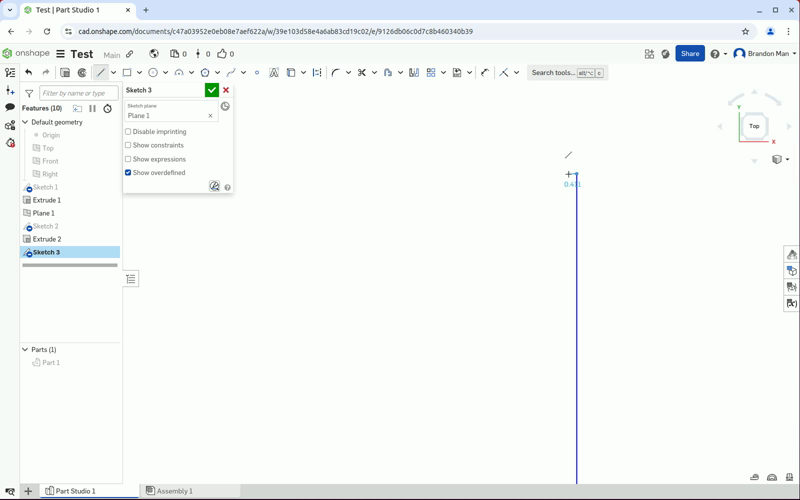
scroll(6)
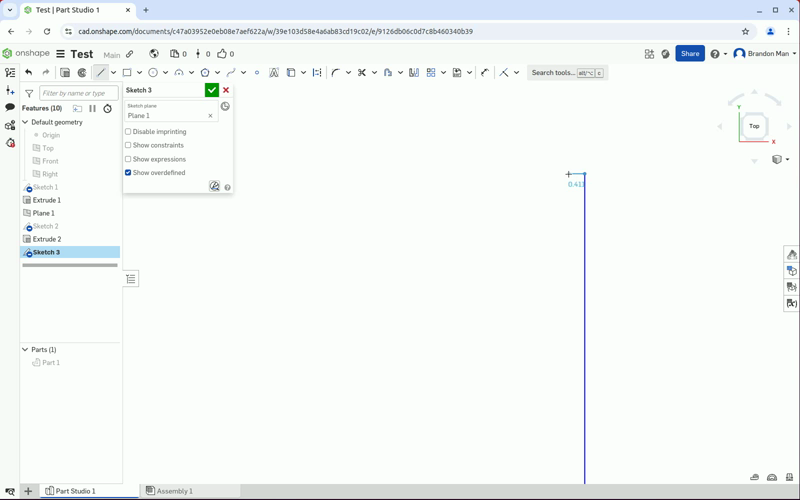
scroll(6)
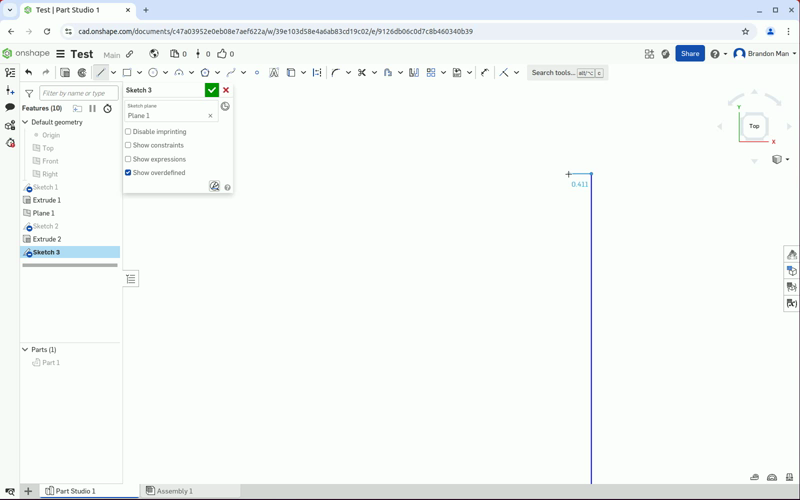
click(568, 173)
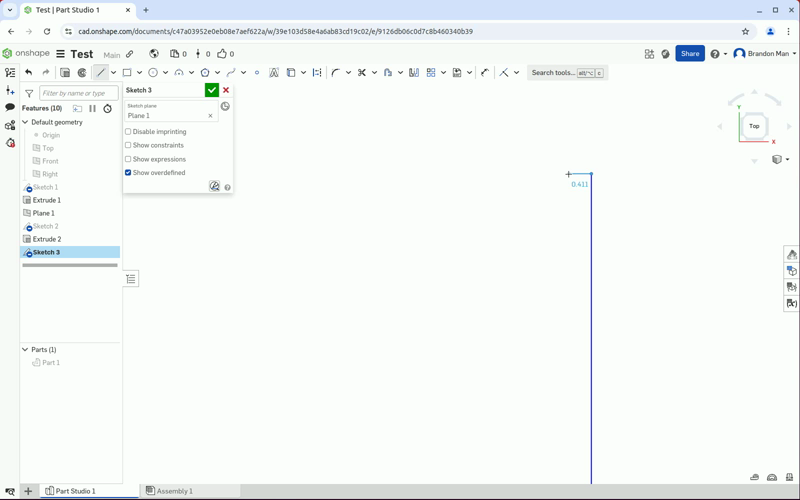
scroll(-6)
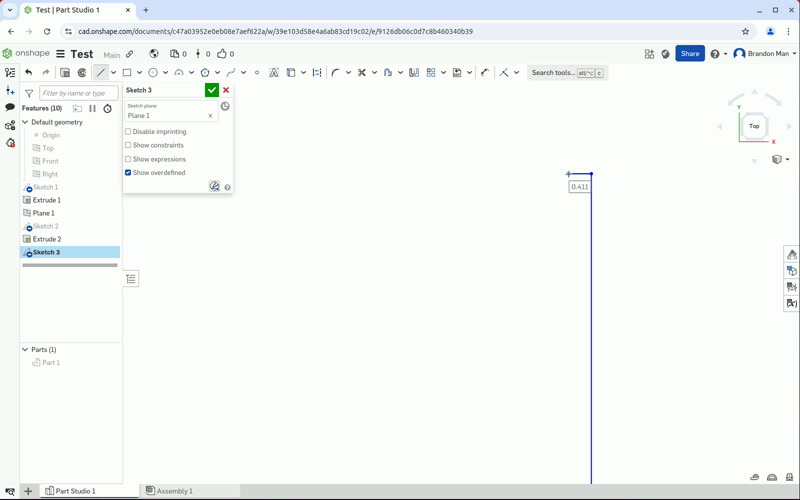
scroll(-6)
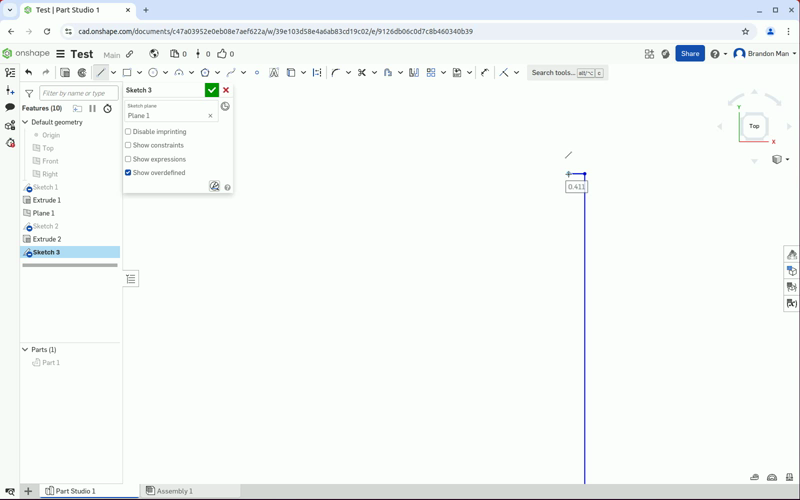
scroll(-6)
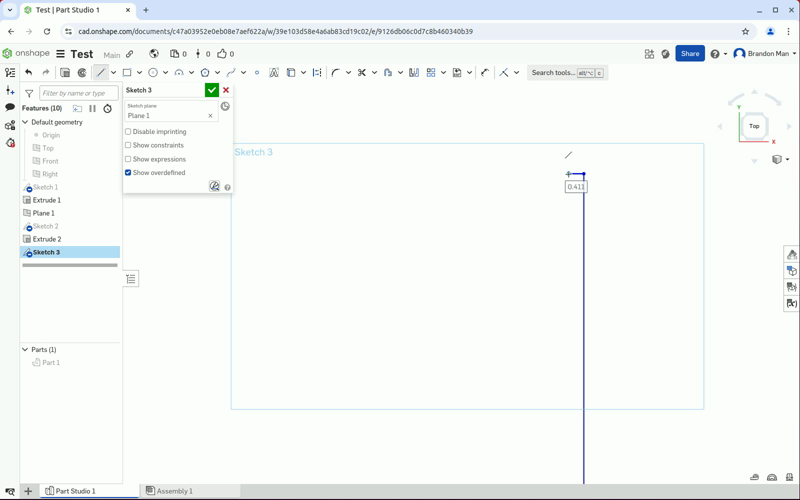
scroll(-6)
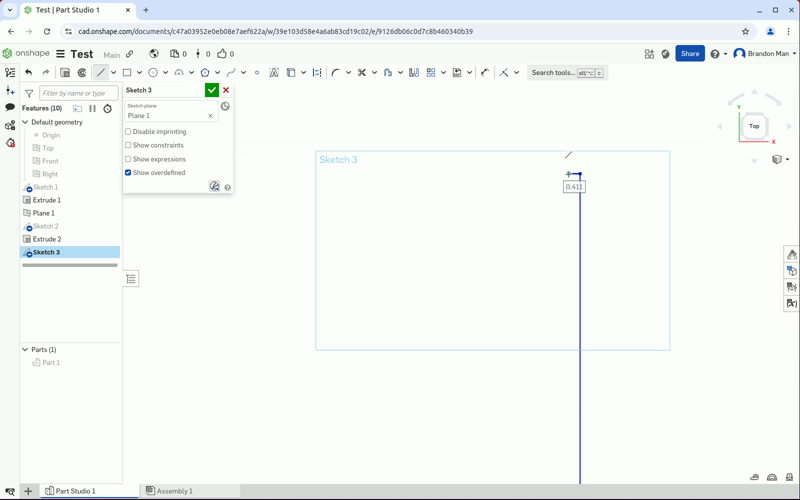
scroll(-6)
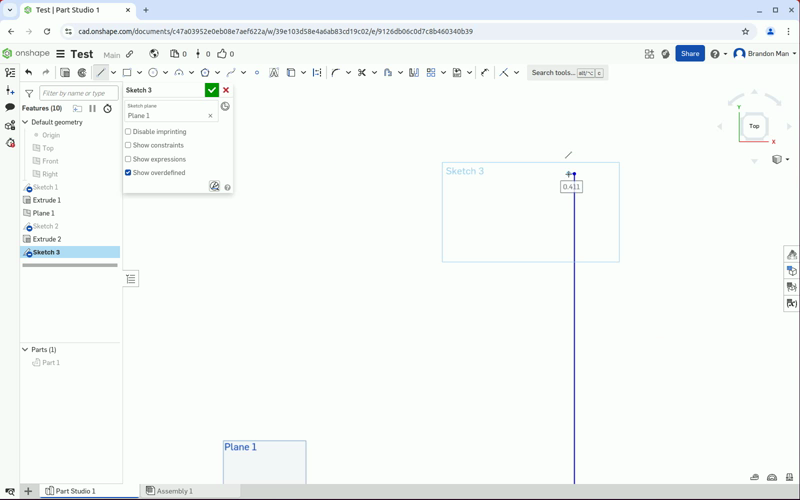
scroll(-6)
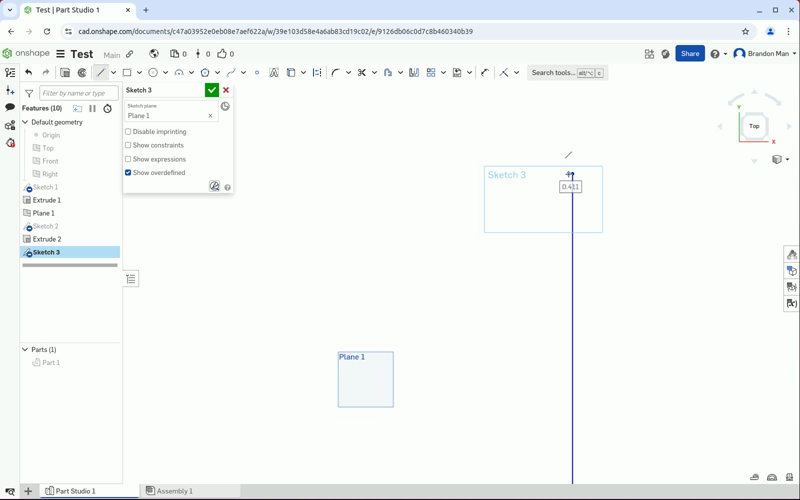
scroll(-6)
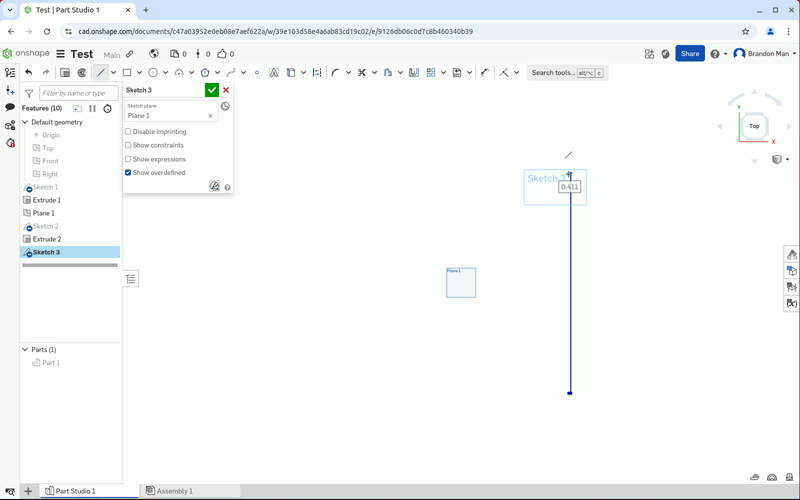
key_up(shift)
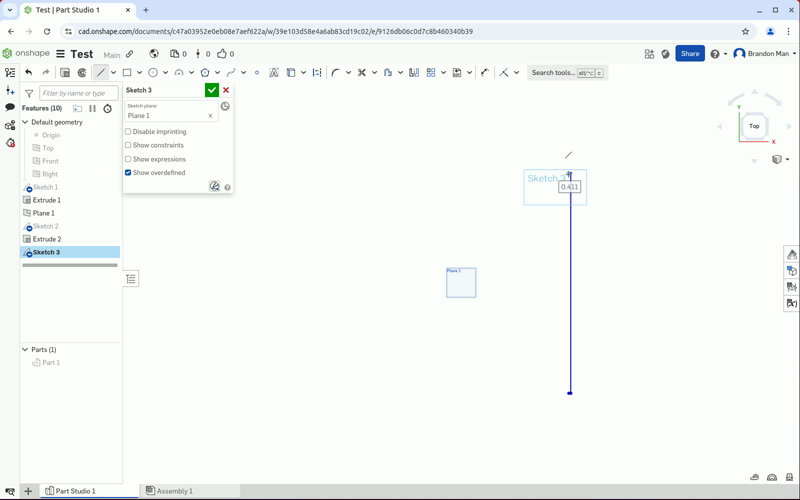
key_down(shift)
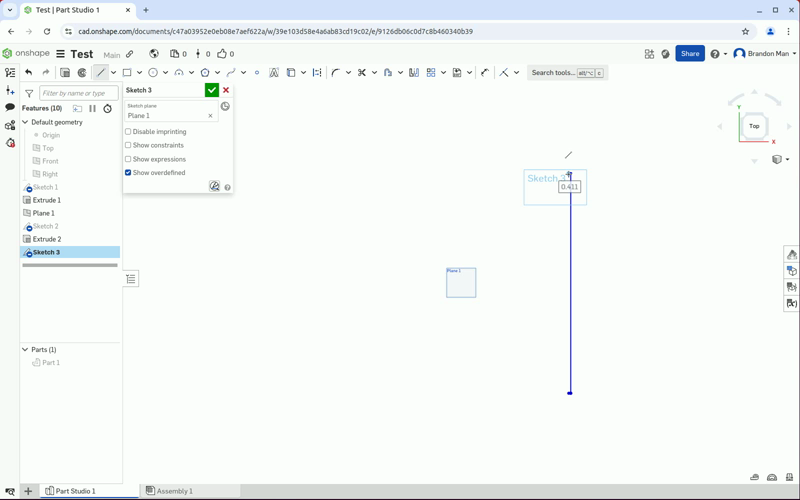
mouse_move(589, 173)
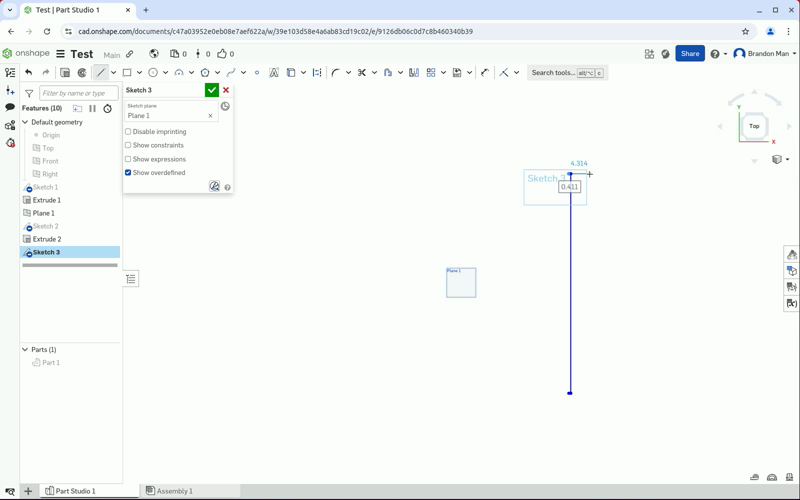
mouse_move(568, 176)
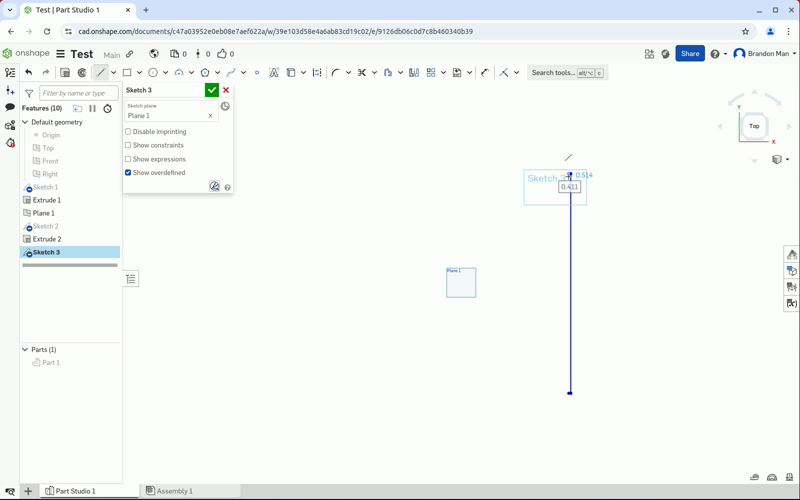
scroll(6)
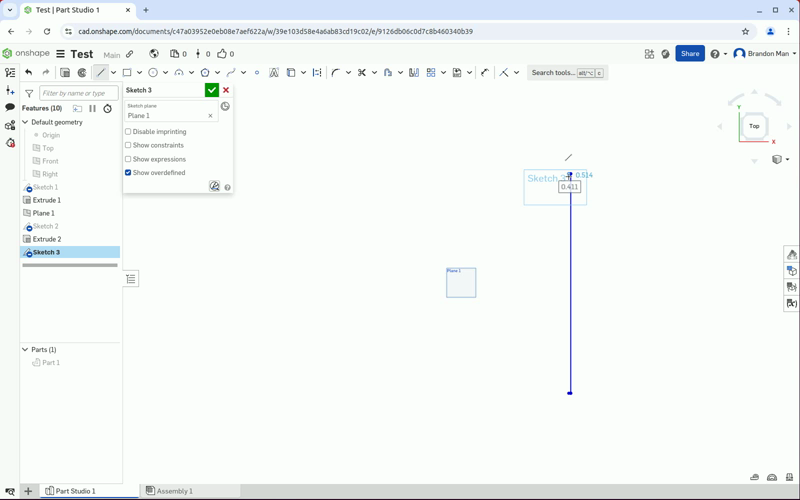
scroll(6)
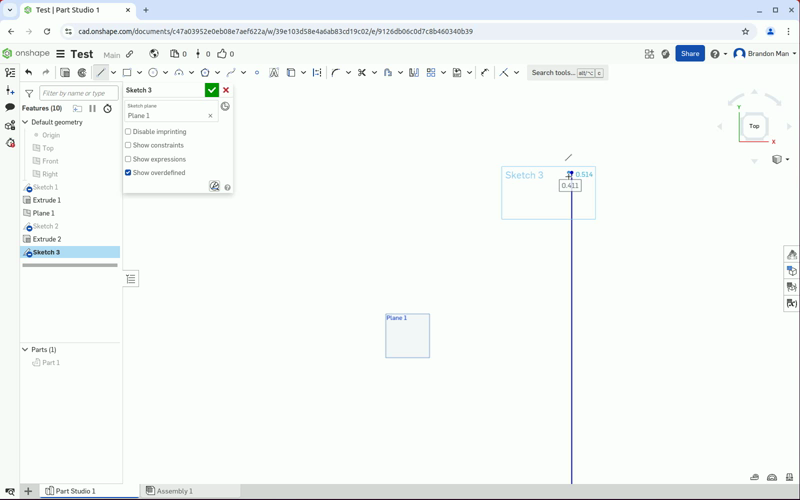
scroll(6)
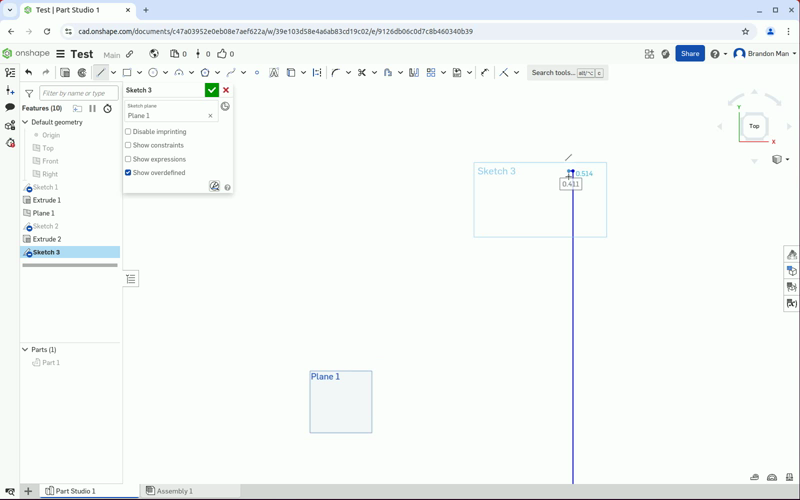
scroll(6)
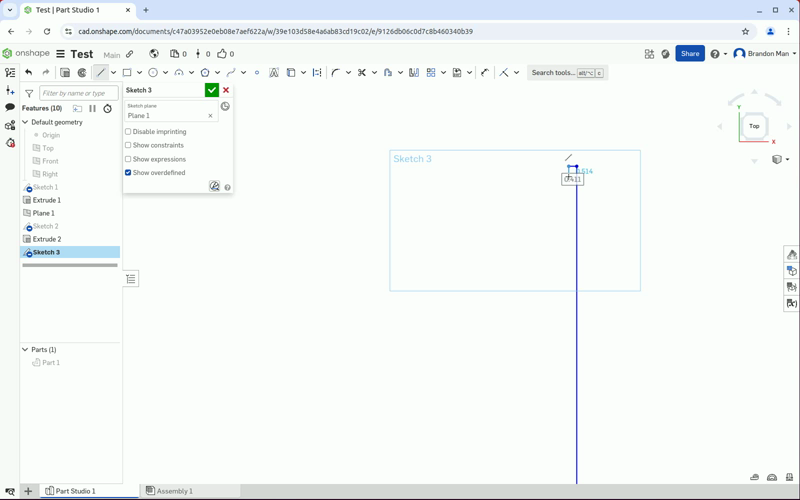
scroll(6)
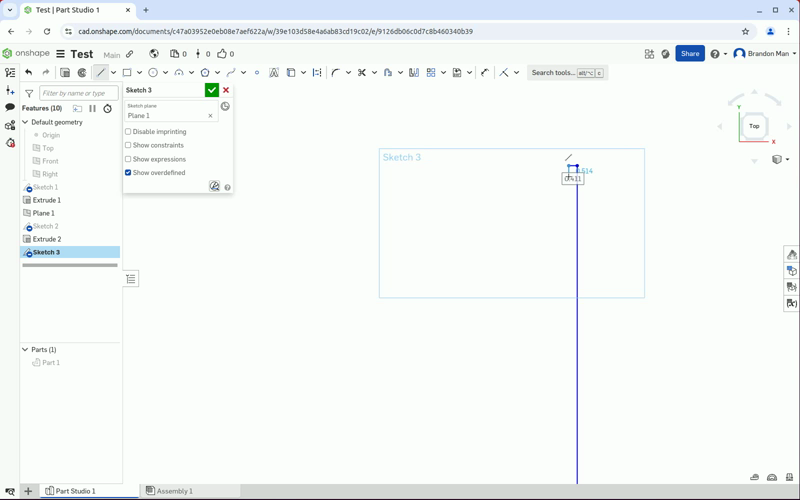
scroll(6)
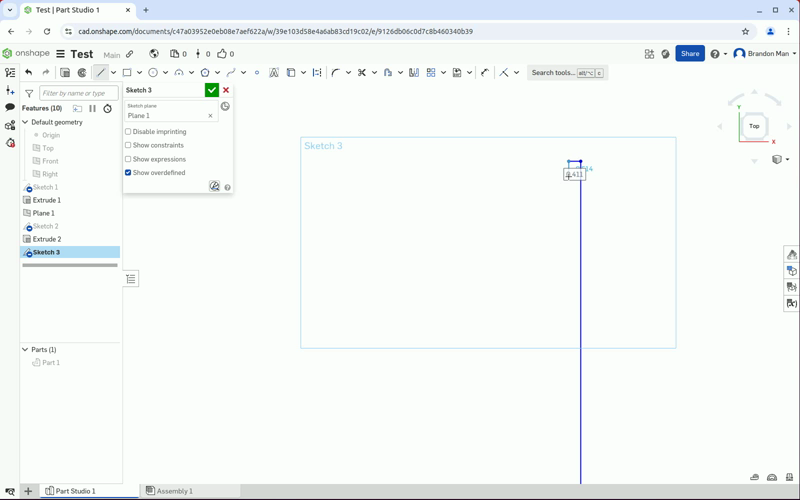
scroll(6)
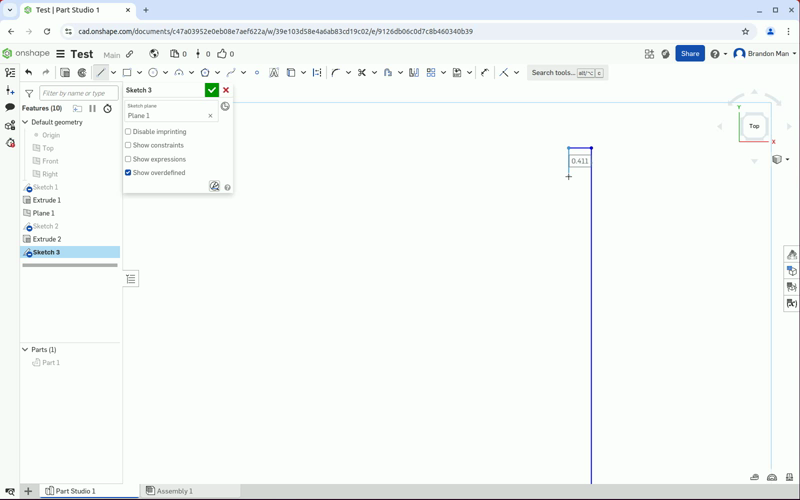
click(568, 176)
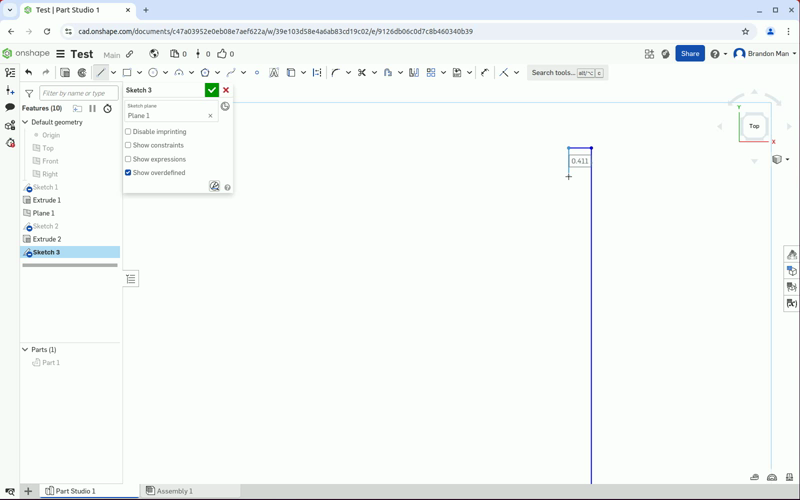
scroll(-6)
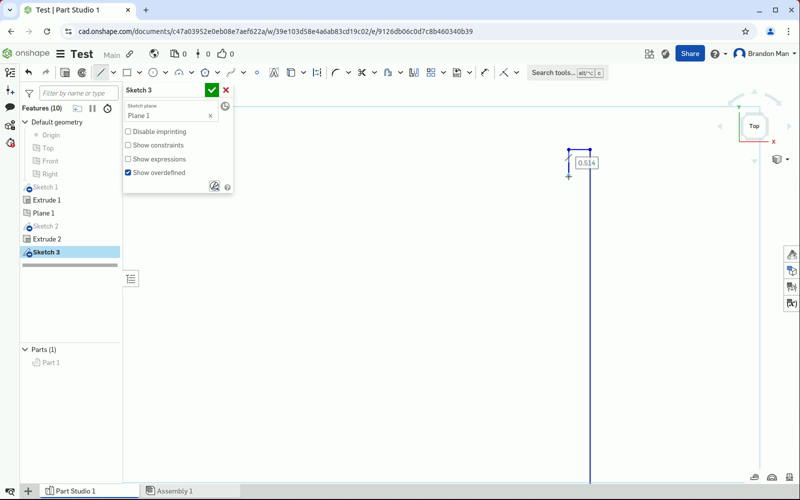
scroll(-6)
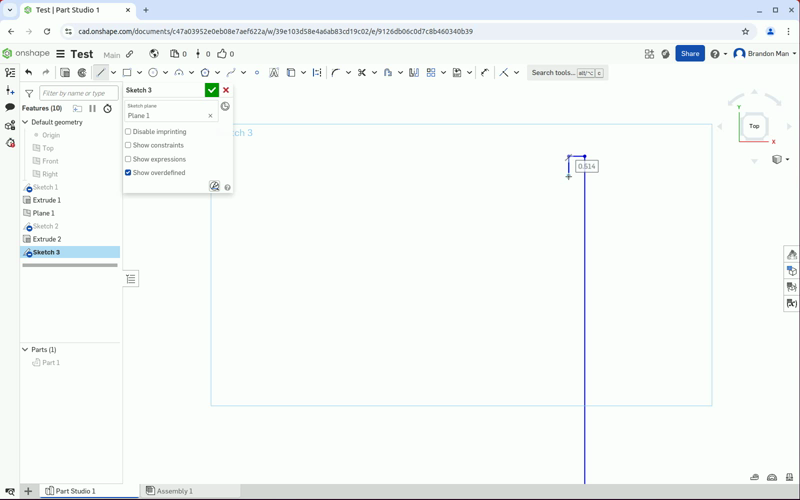
scroll(-6)
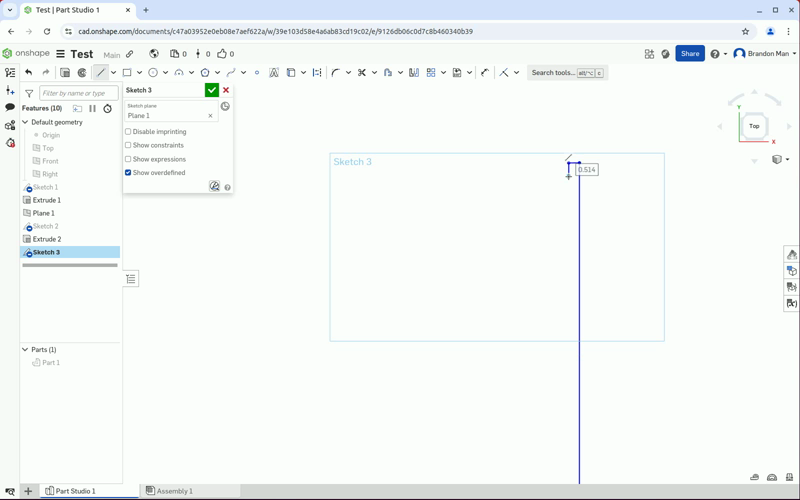
scroll(-6)
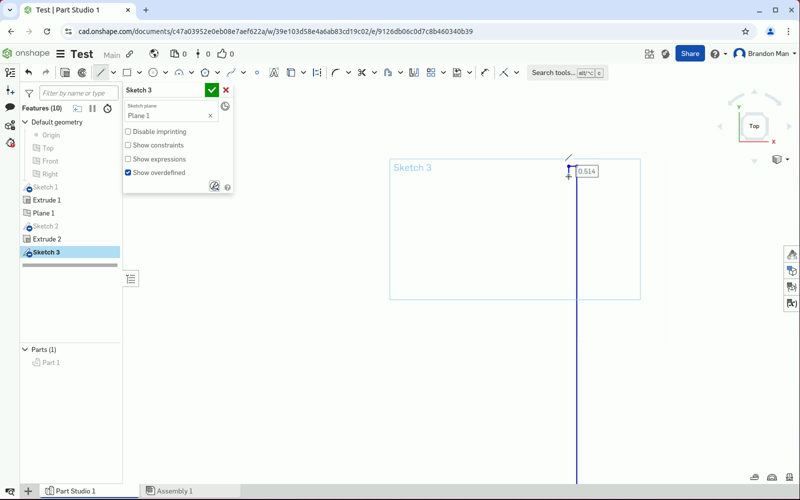
scroll(-6)
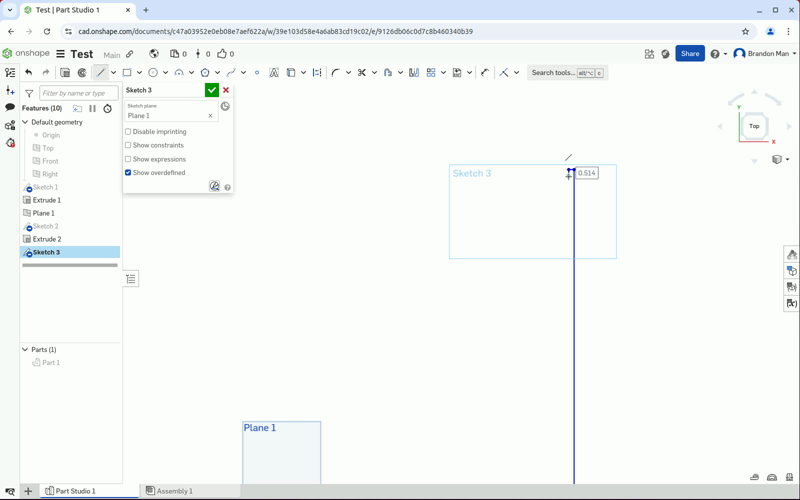
scroll(-6)
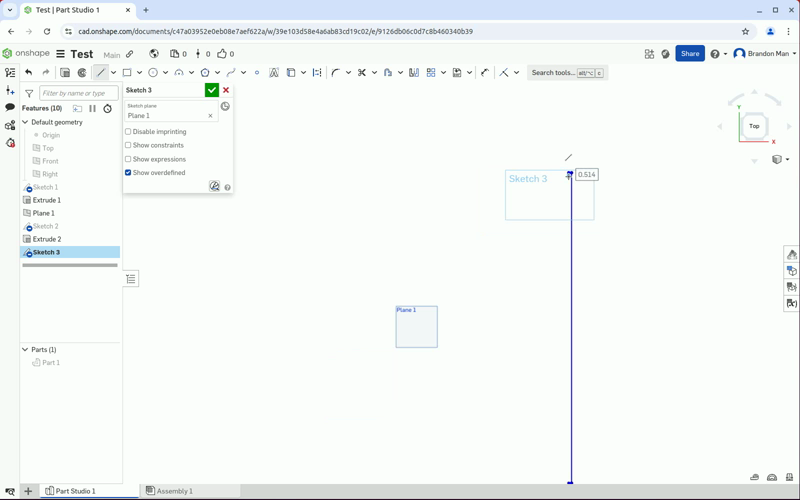
scroll(-6)
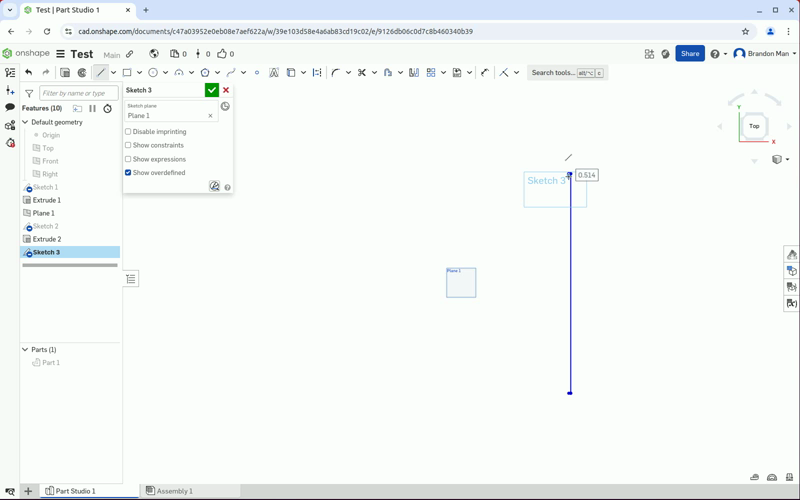
key_up(shift)
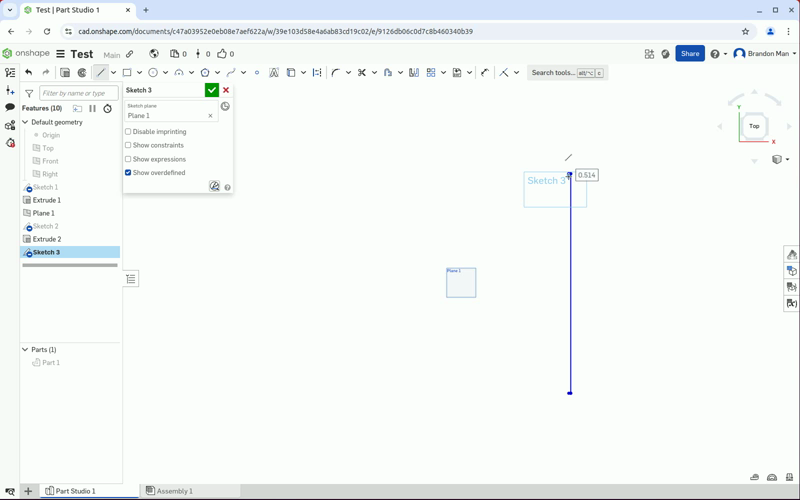
key_down(shift)
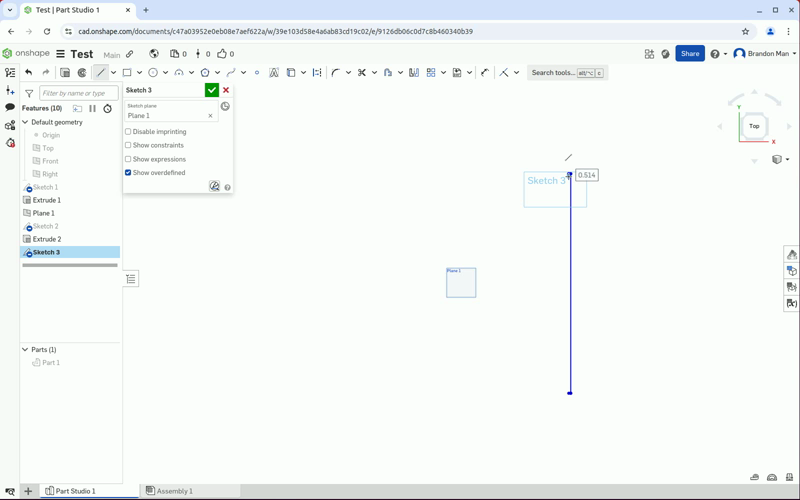
mouse_move(568, 393)
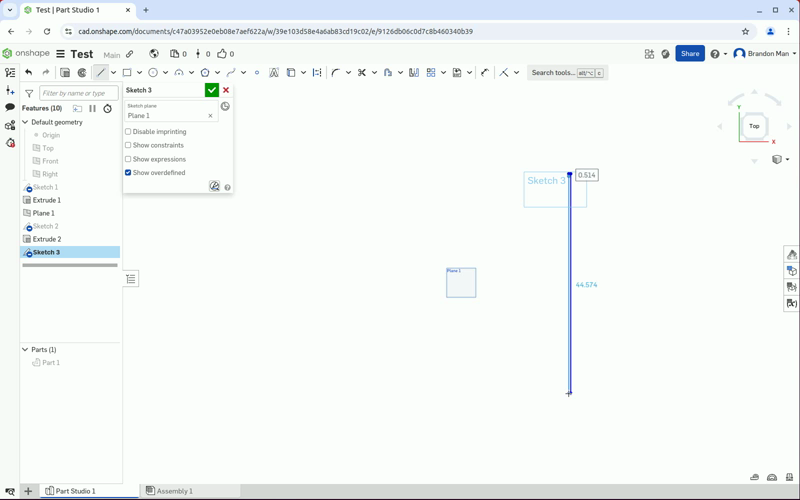
scroll(6)
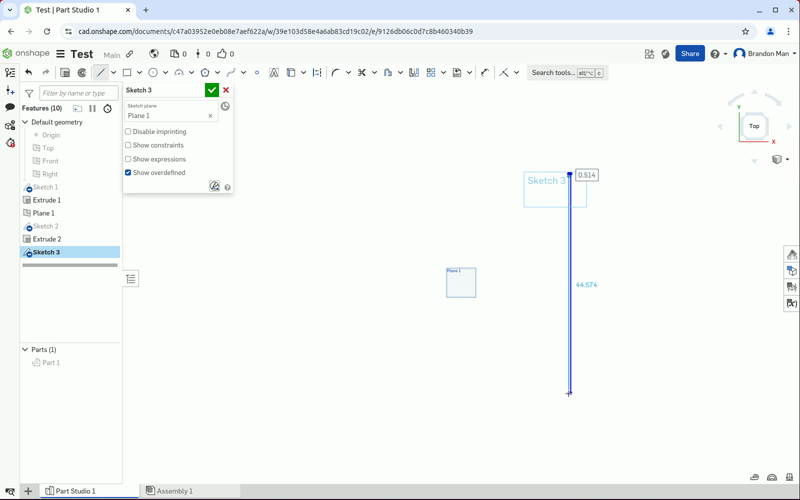
scroll(6)
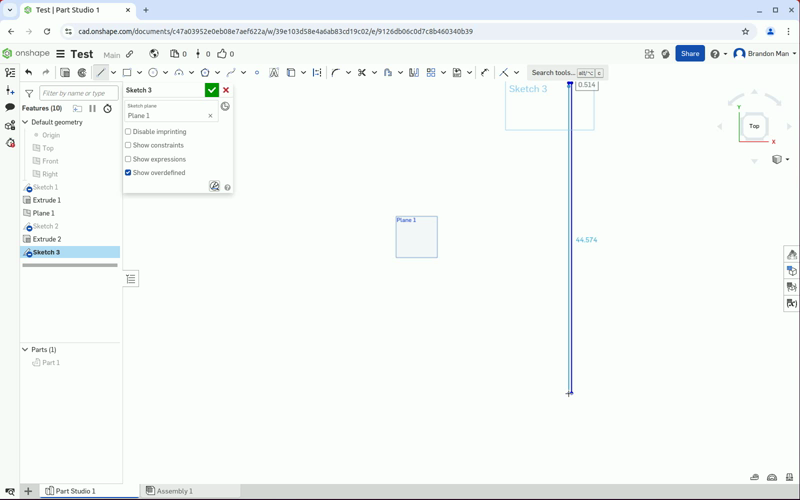
scroll(6)
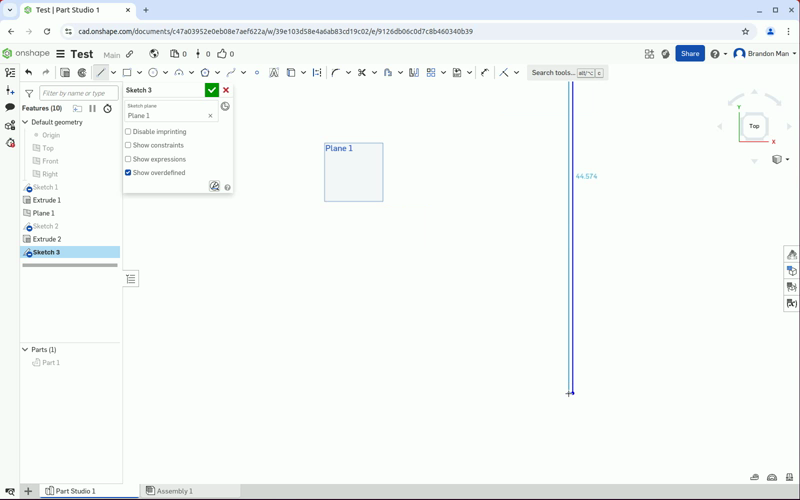
scroll(6)
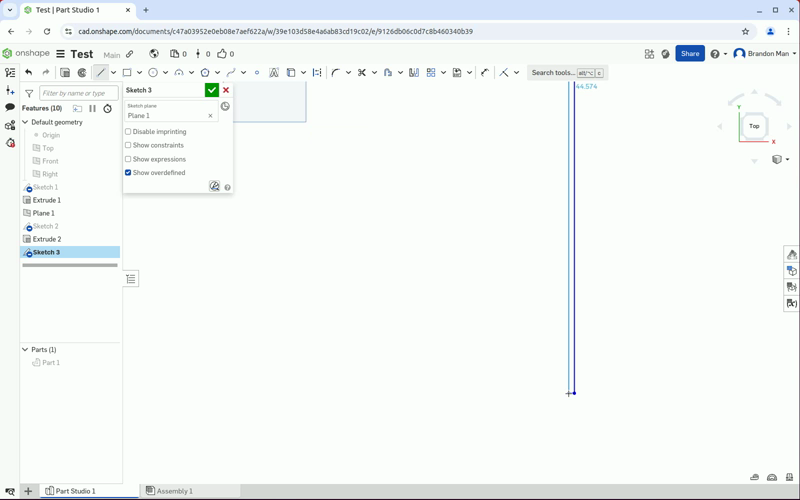
scroll(6)
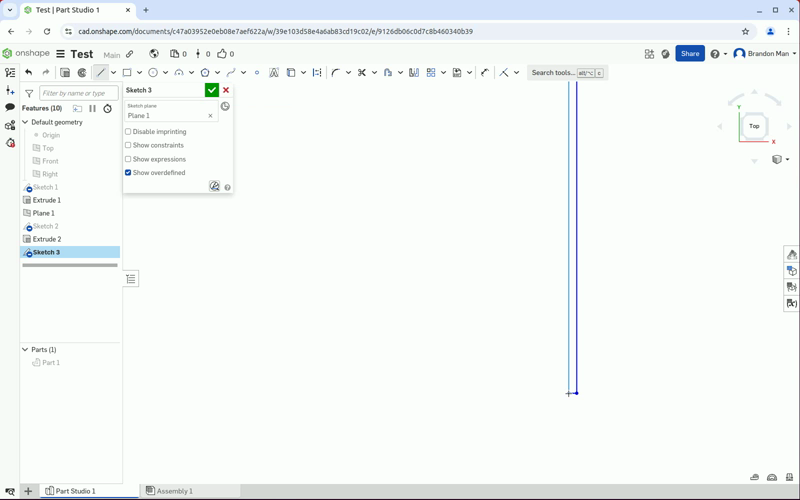
scroll(6)
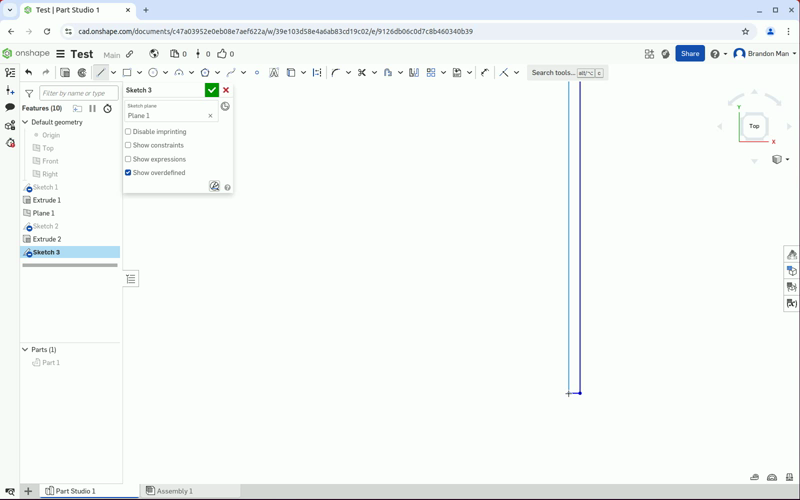
scroll(6)
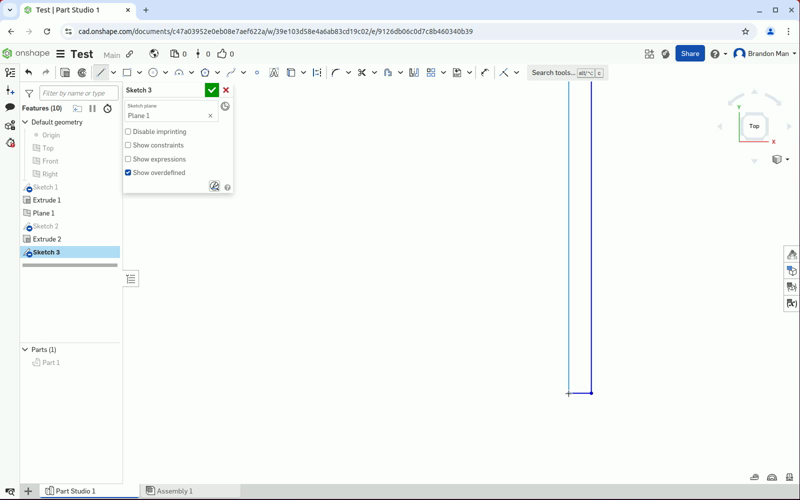
key_up(shift)
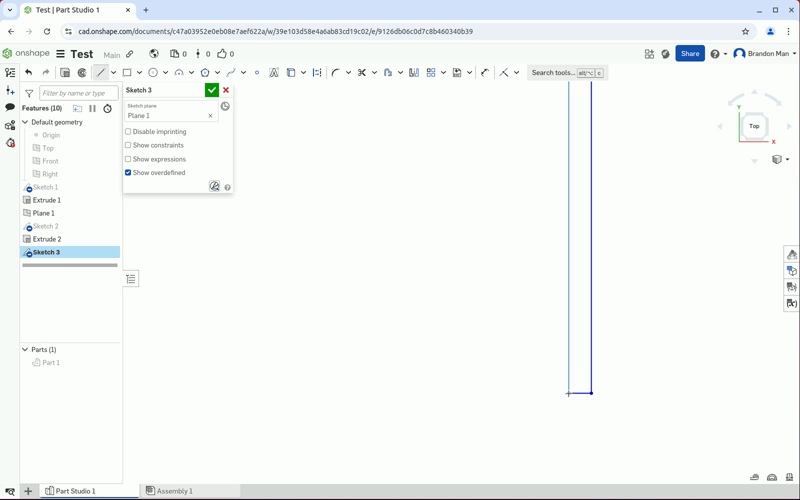
click(568, 393)
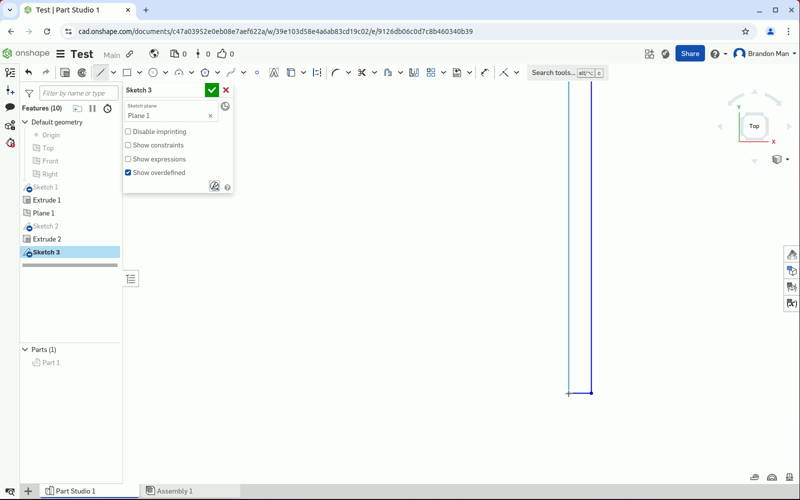
scroll(-6)
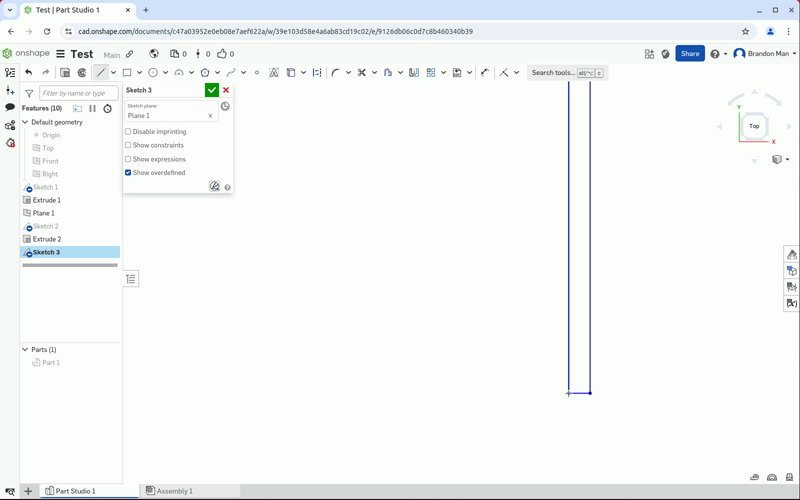
scroll(-6)
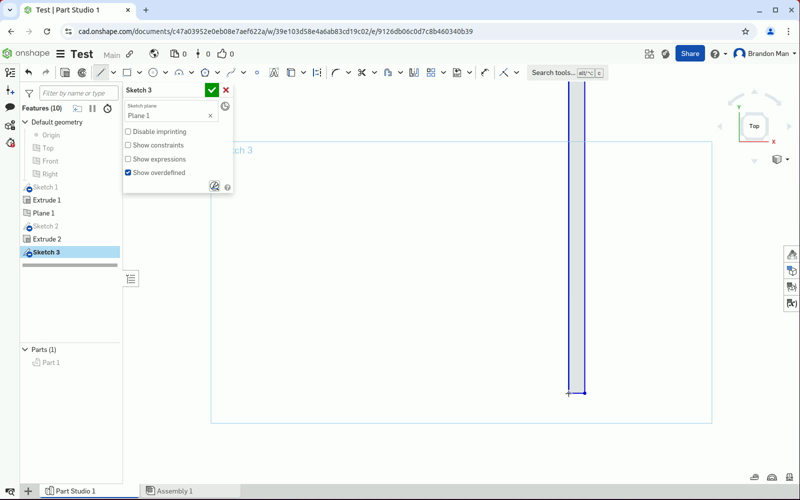
scroll(-6)
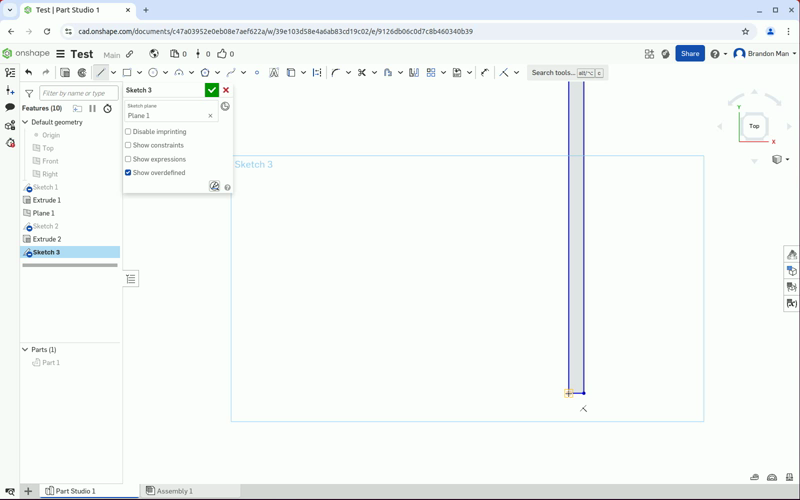
scroll(-6)
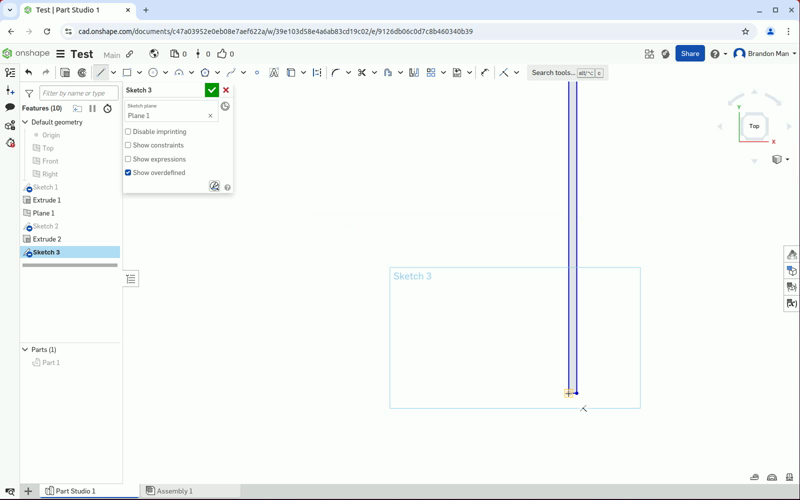
scroll(-6)
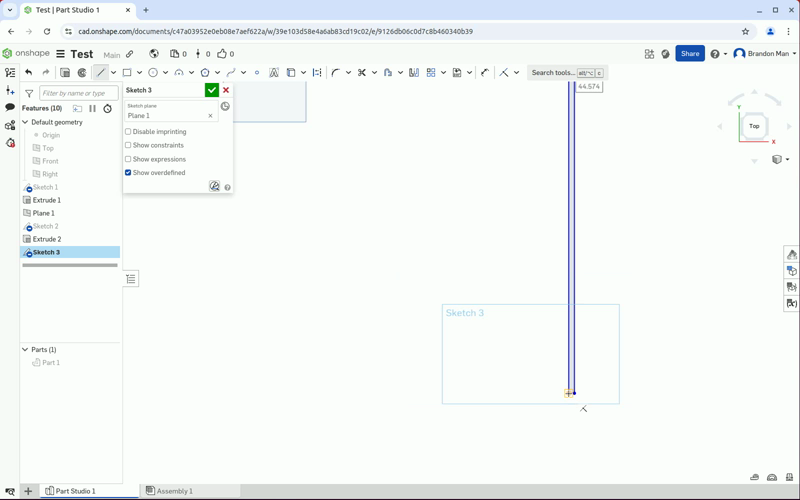
scroll(-6)
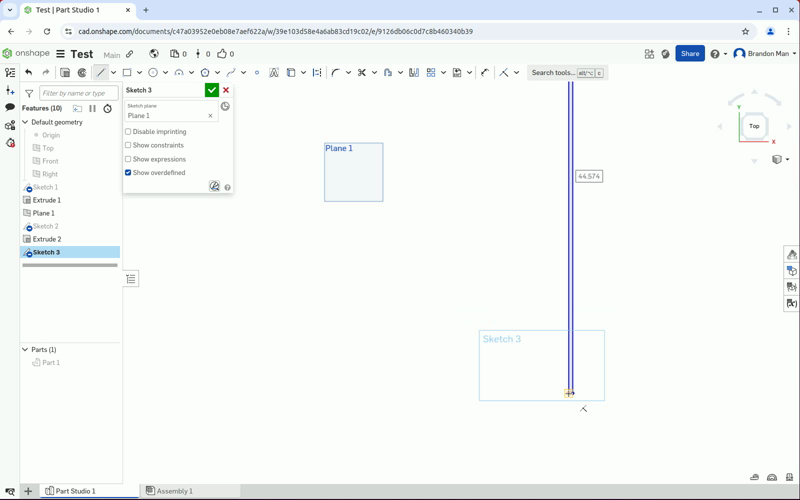
scroll(-6)
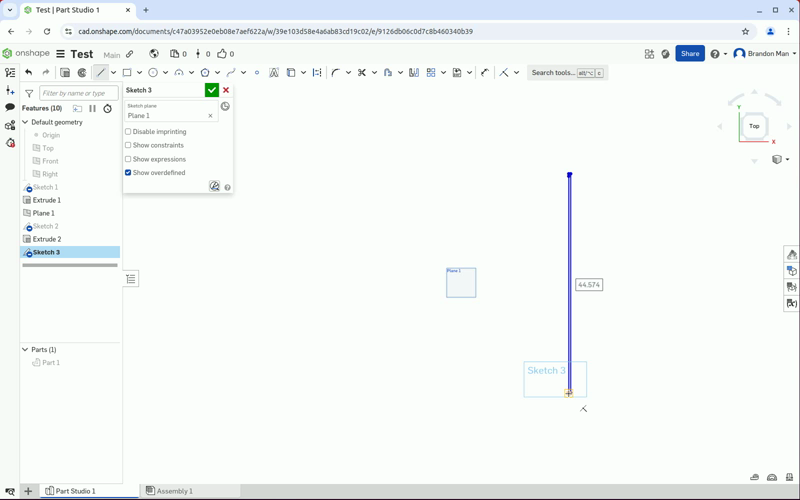
key(esc)
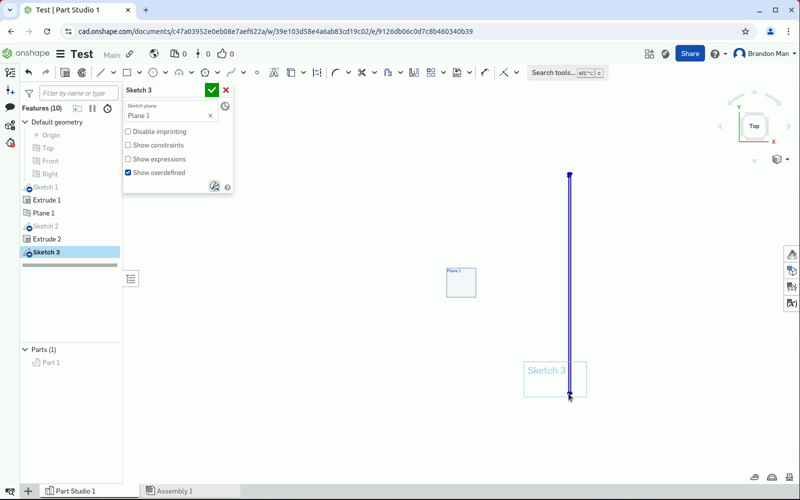
mouse_move(569, 221)
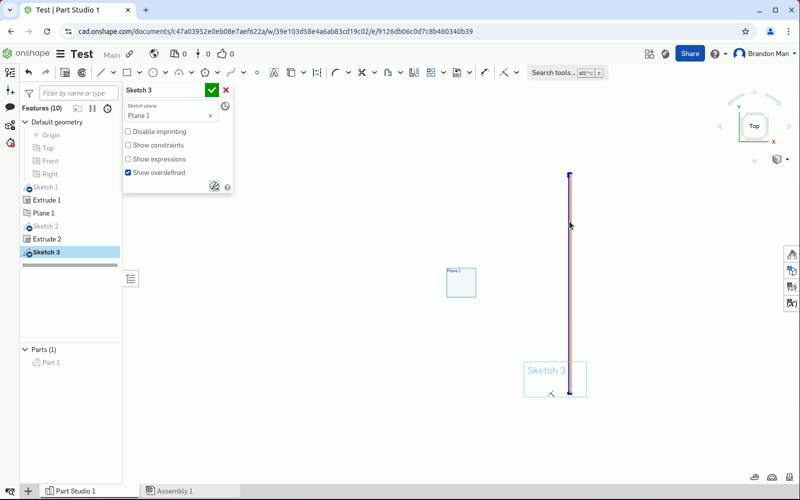
scroll(6)
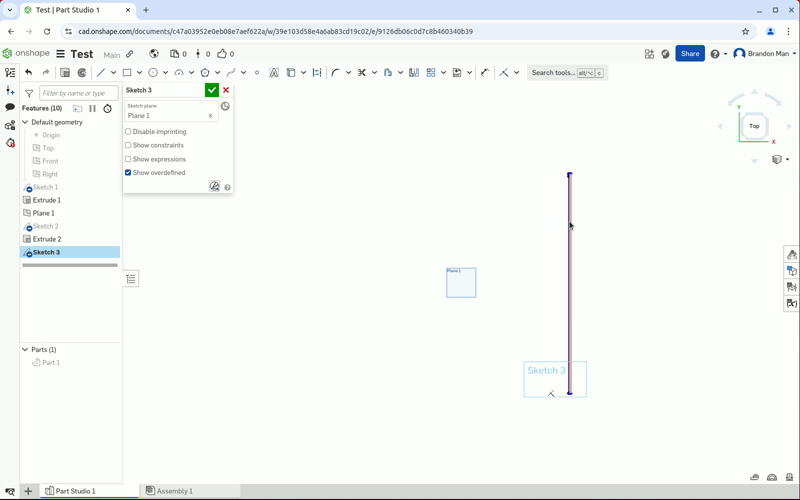
scroll(6)
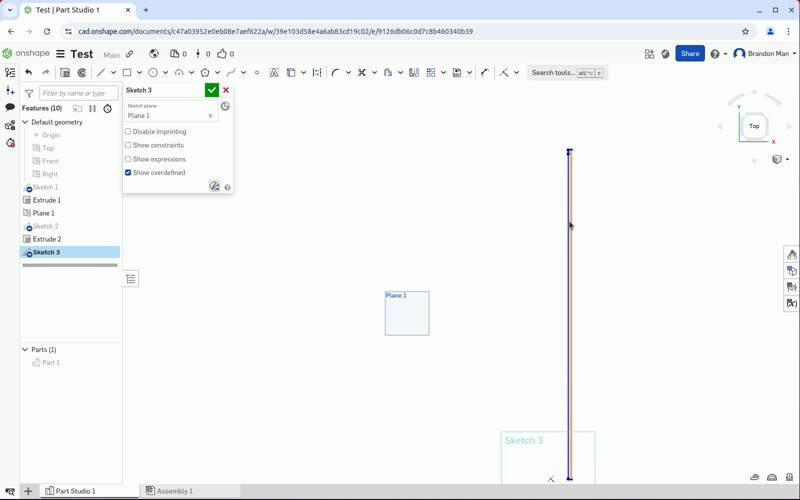
scroll(6)
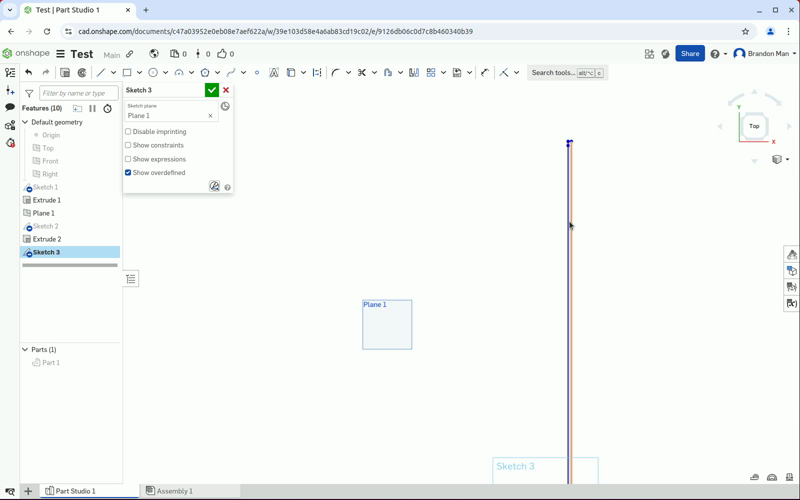
scroll(6)
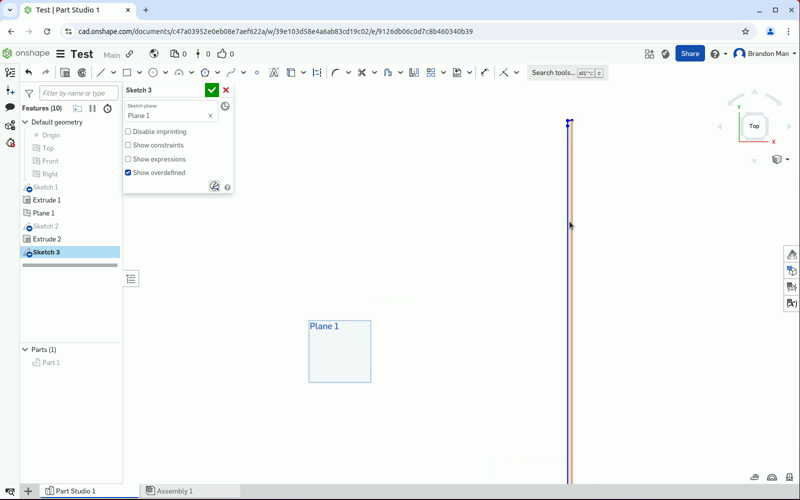
scroll(6)
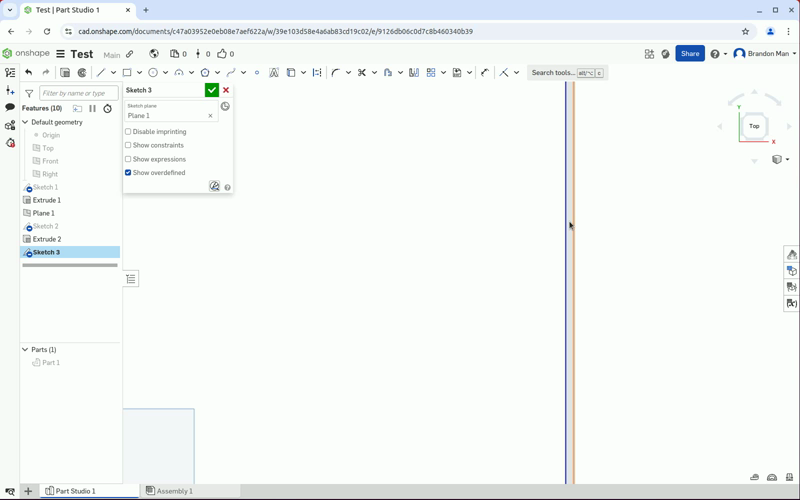
scroll(6)
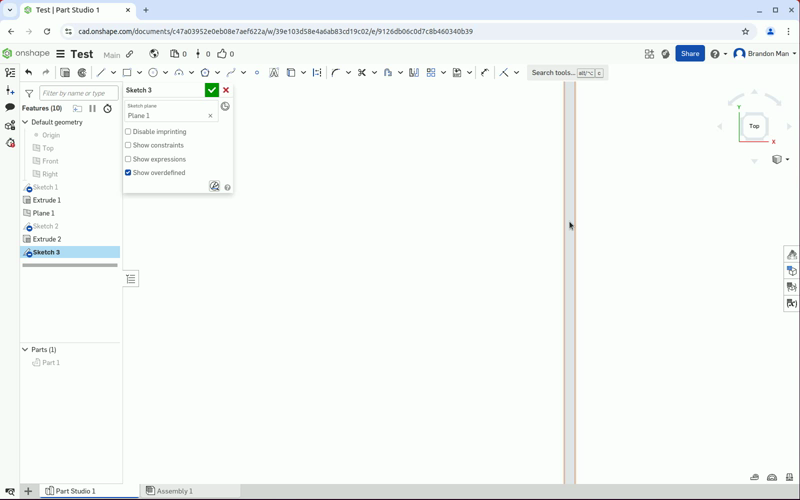
scroll(6)
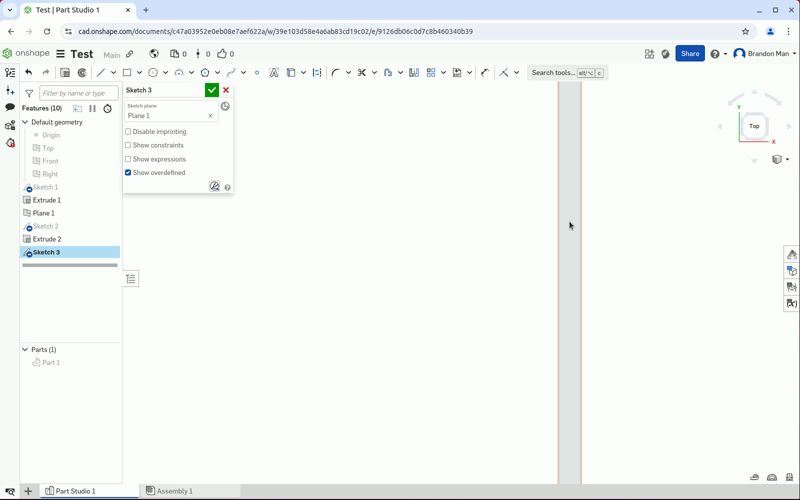
click(569, 221)
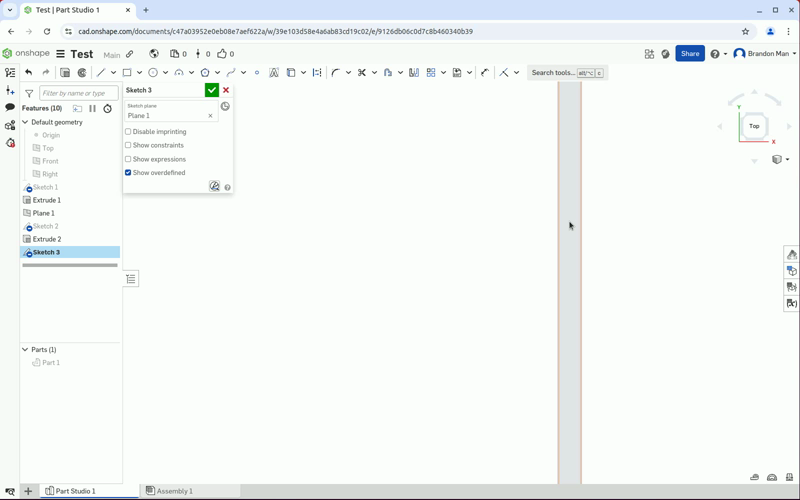
scroll(-6)
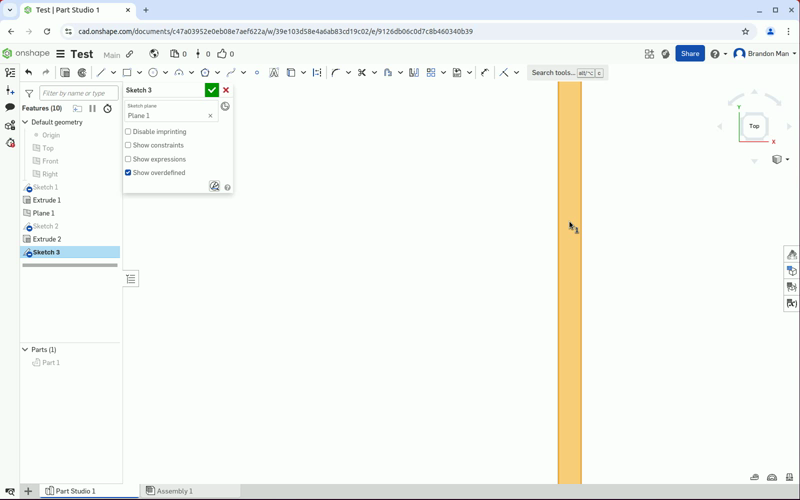
scroll(-6)
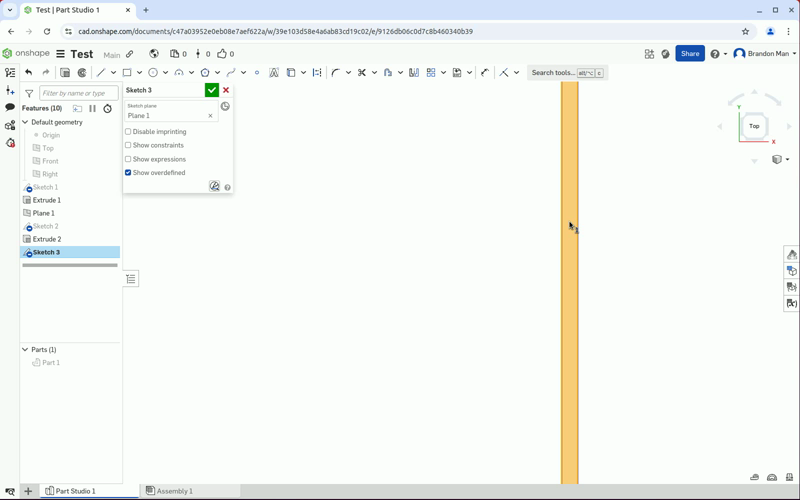
scroll(-6)
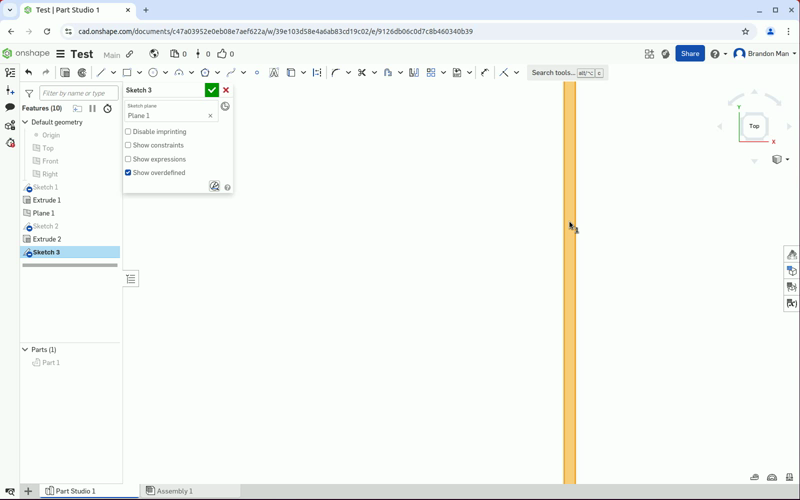
scroll(-6)
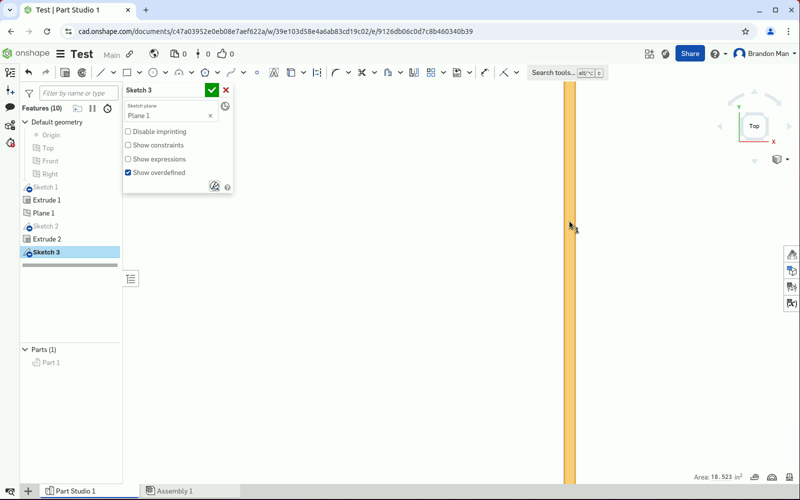
scroll(-6)
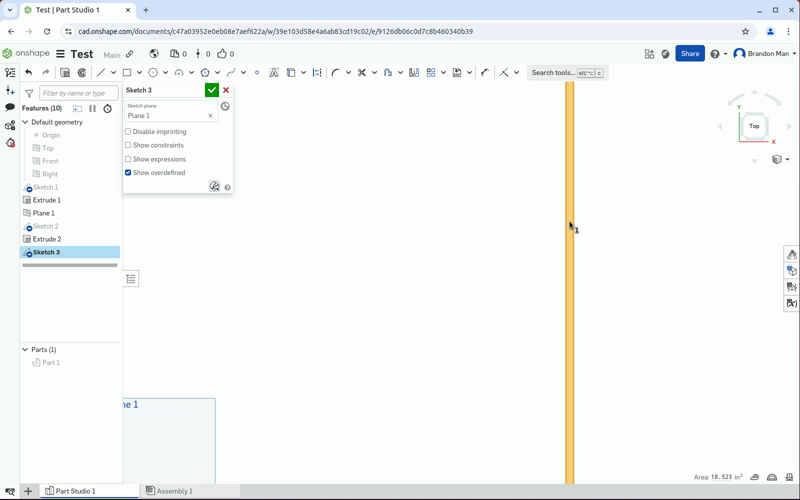
scroll(-6)
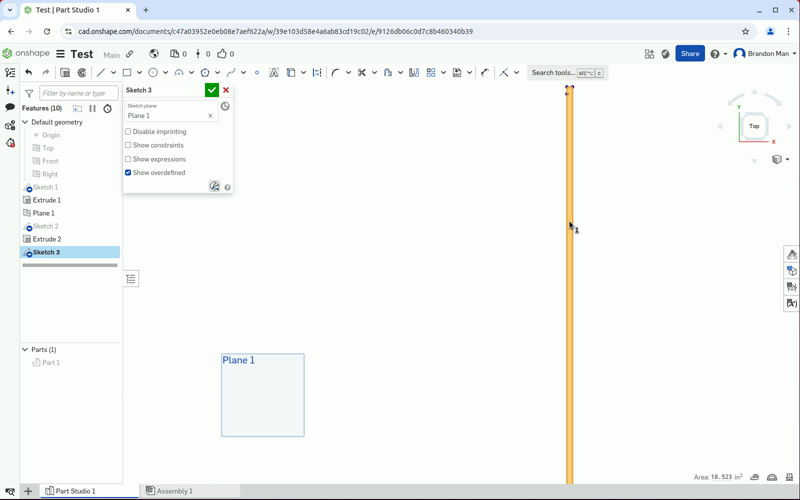
scroll(-6)
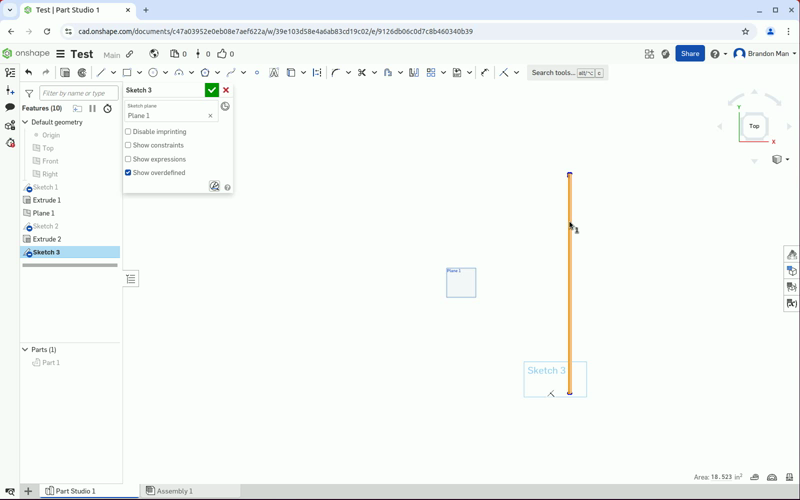
mouse_move(73, 352)
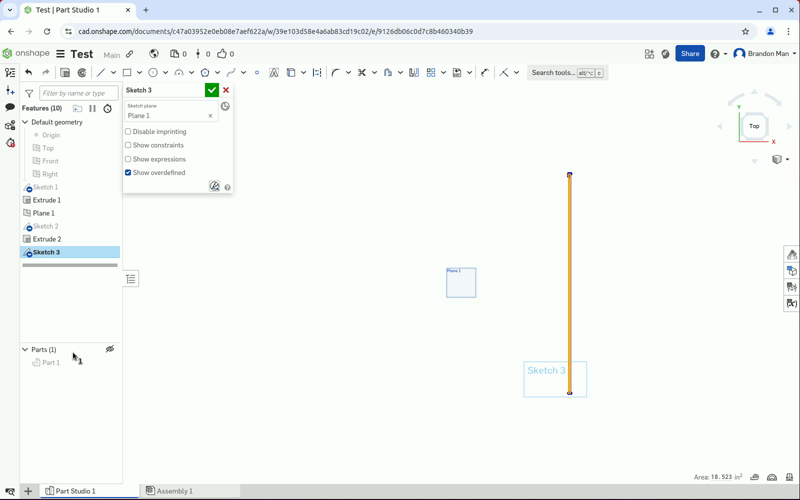
key(shift+y)
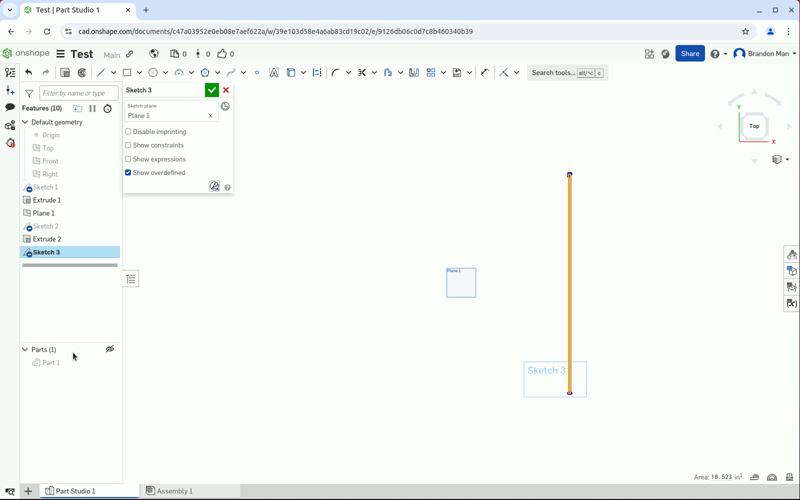
key(shift+e)
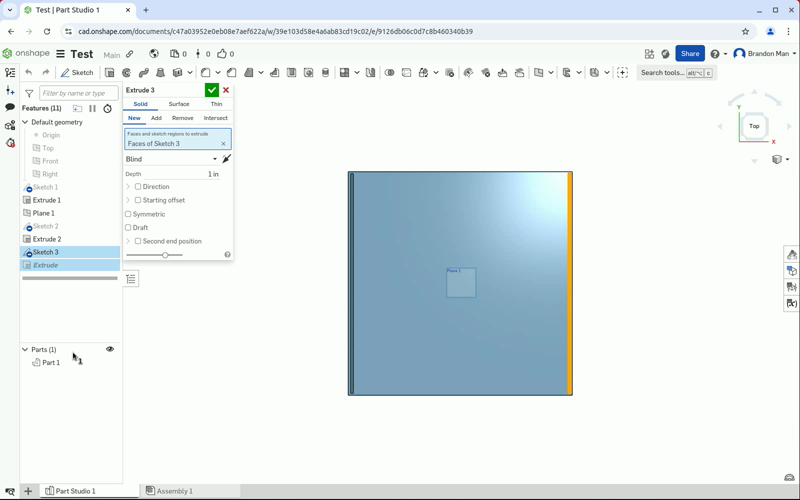
mouse_move(143, 106)
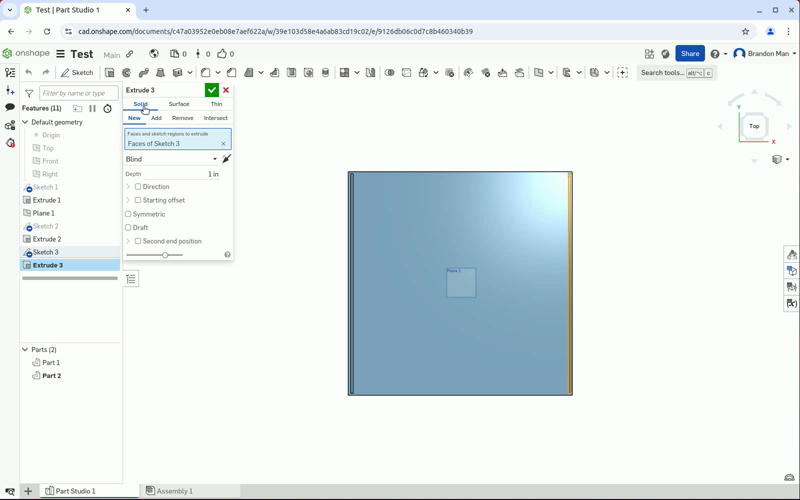
click(143, 106)
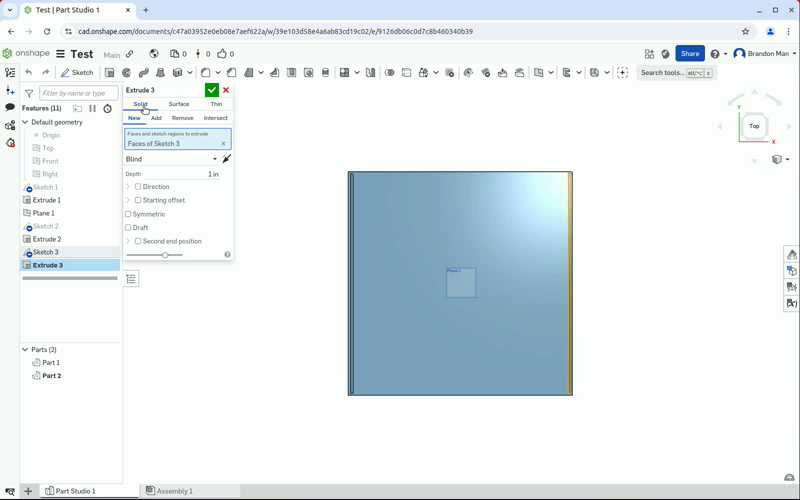
mouse_move(186, 120)
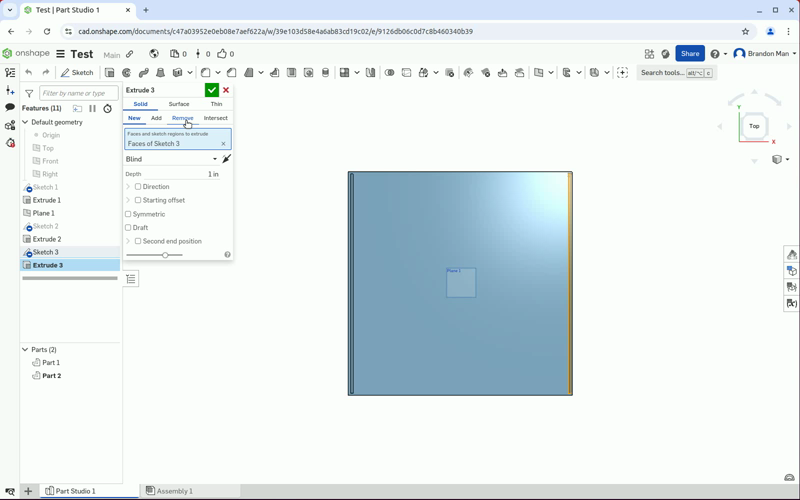
click(186, 120)
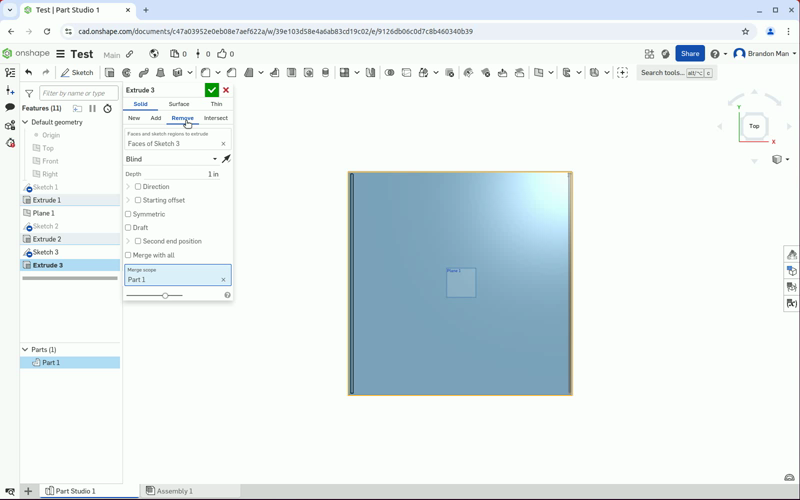
key(tab, 4)
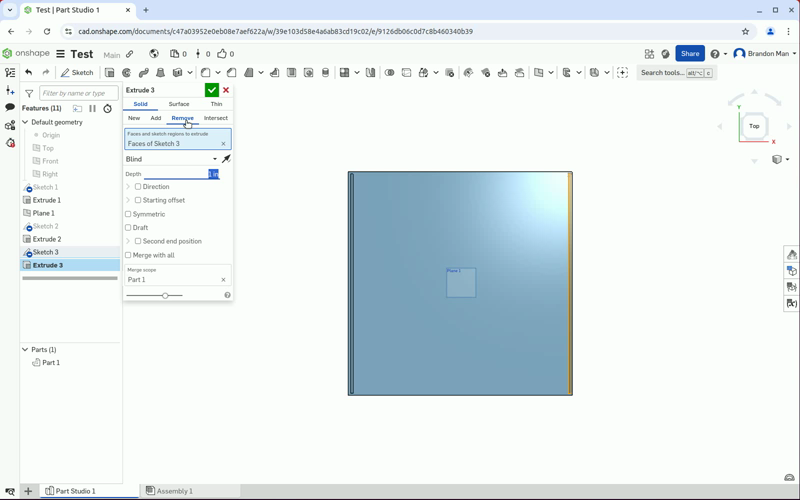
text(1.444)
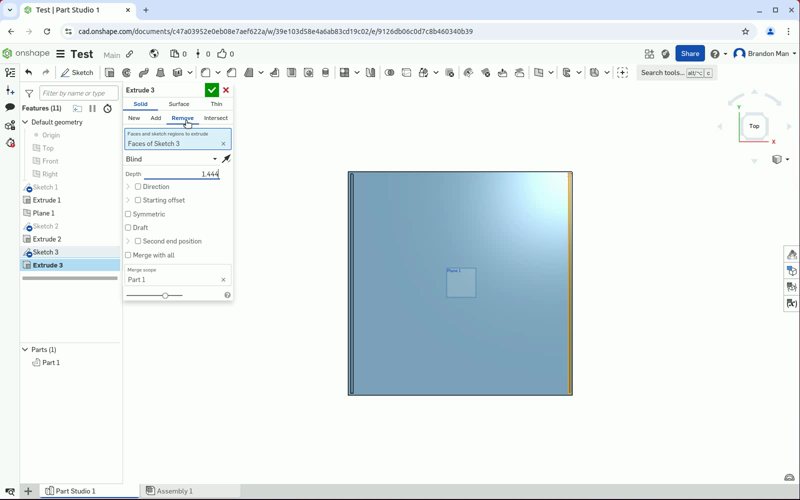
key(tab, 6)
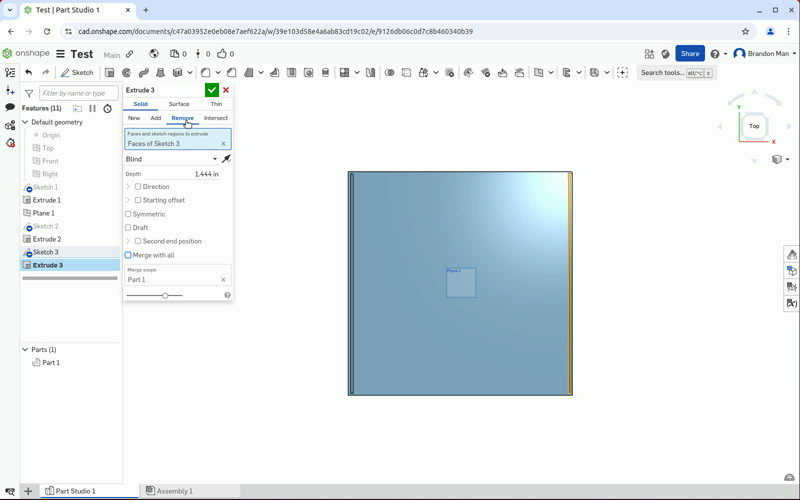
key(space)
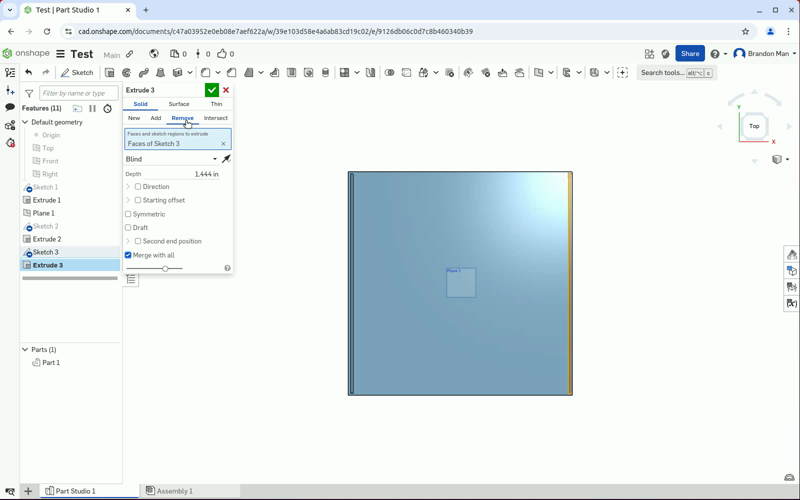
key(enter)
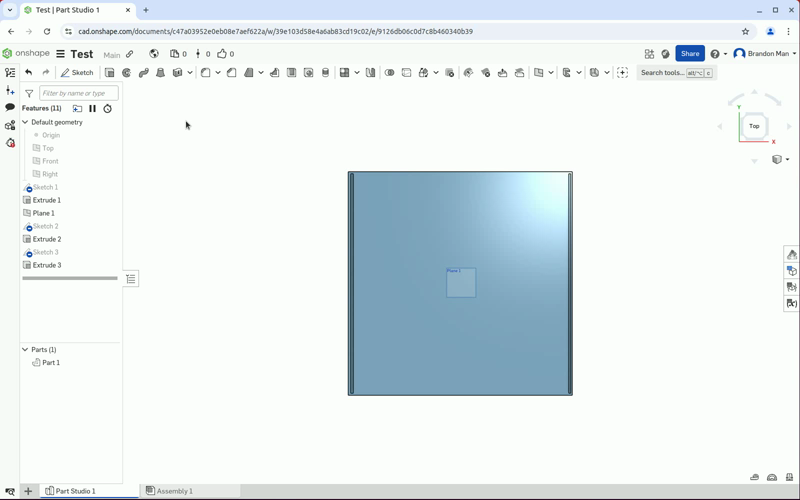
key(shift+h)
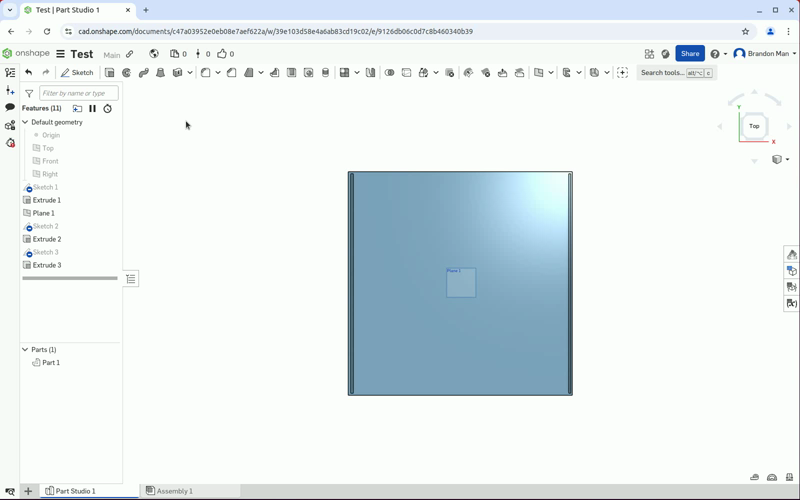
key(shift+h)
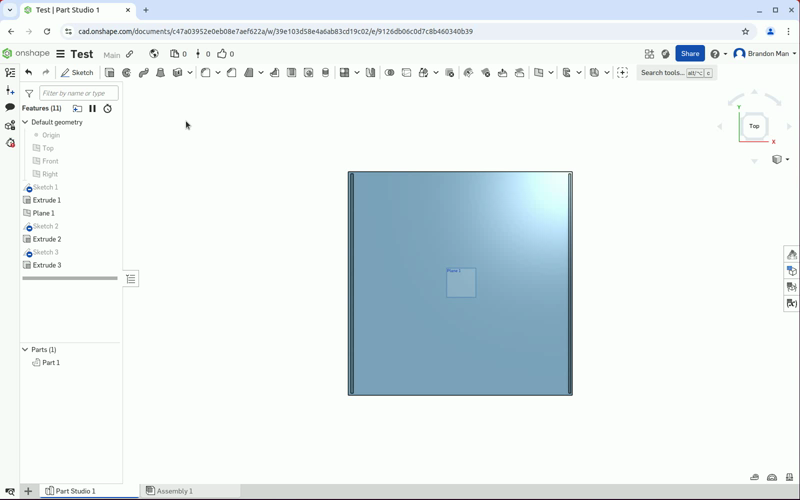
mouse_move(73, 189)
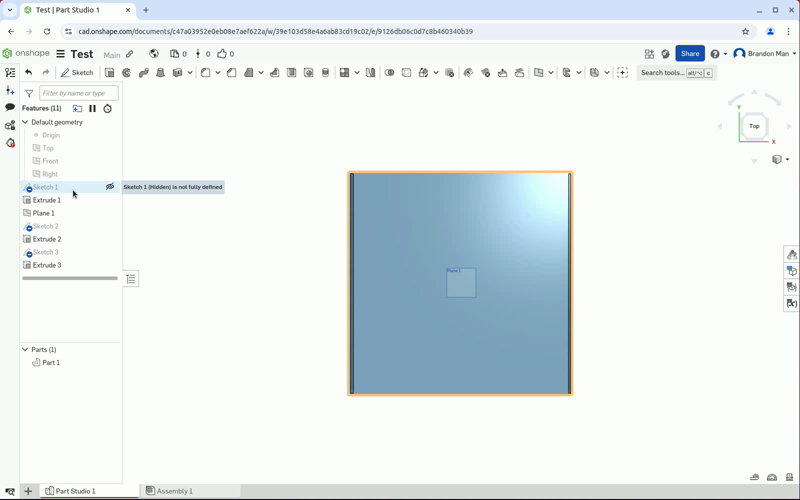
click(73, 189)
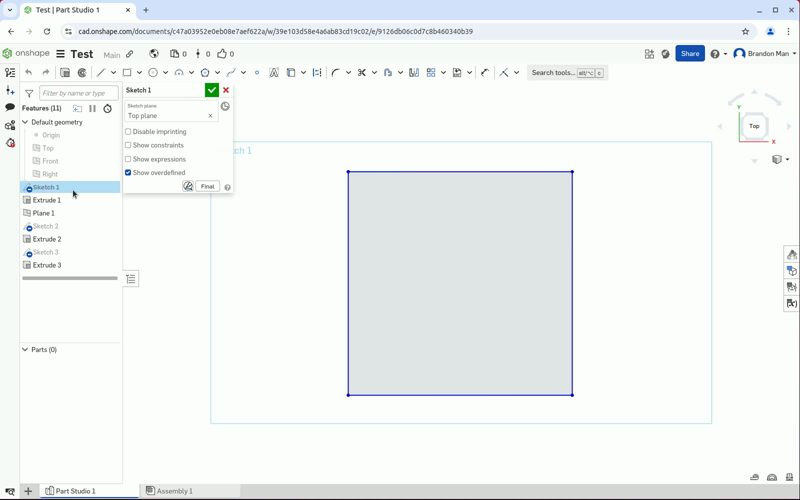
mouse_move(229, 92)
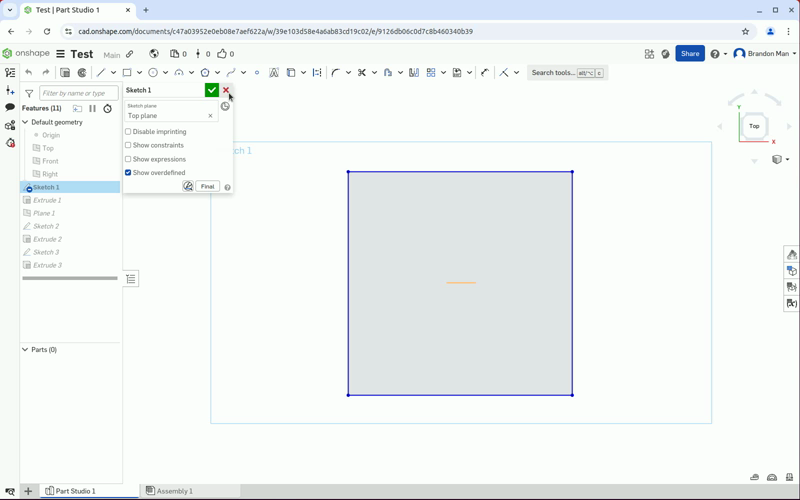
click(229, 92)
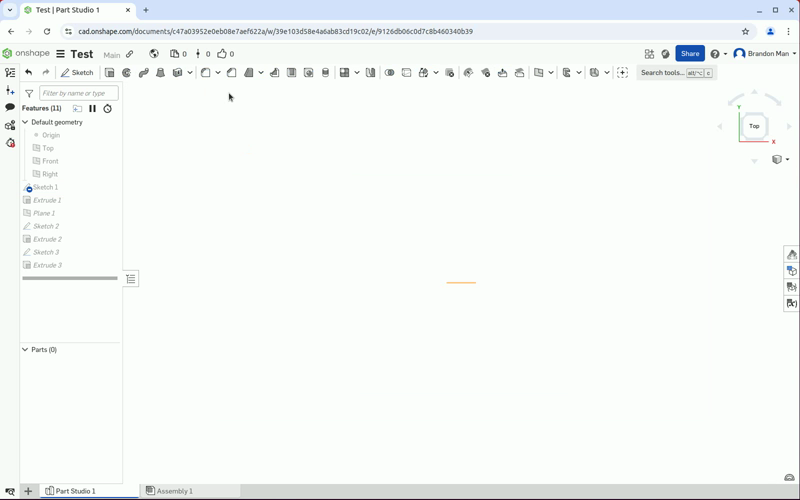
key(shift+s)
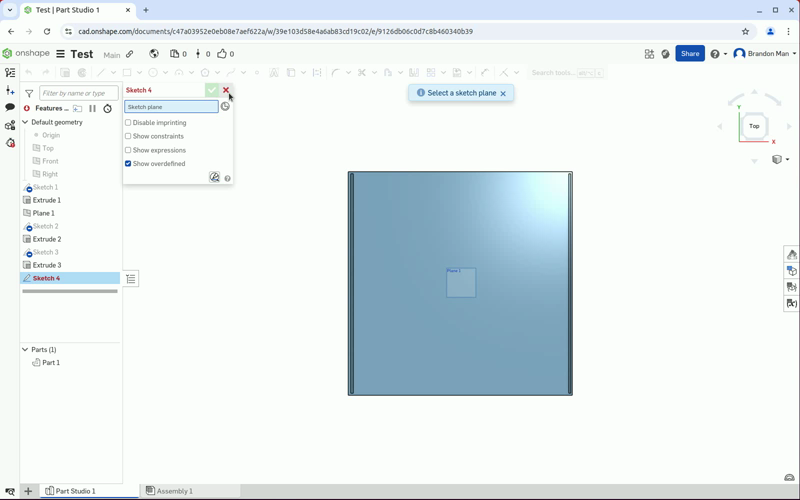
mouse_move(73, 215)
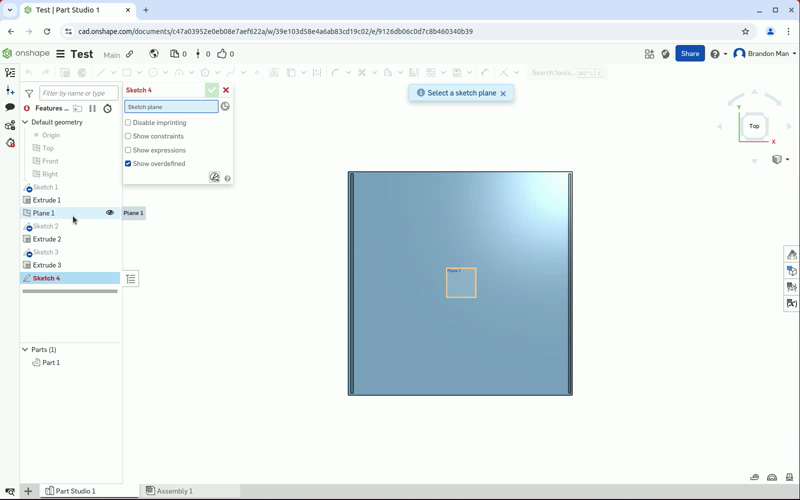
click(73, 215)
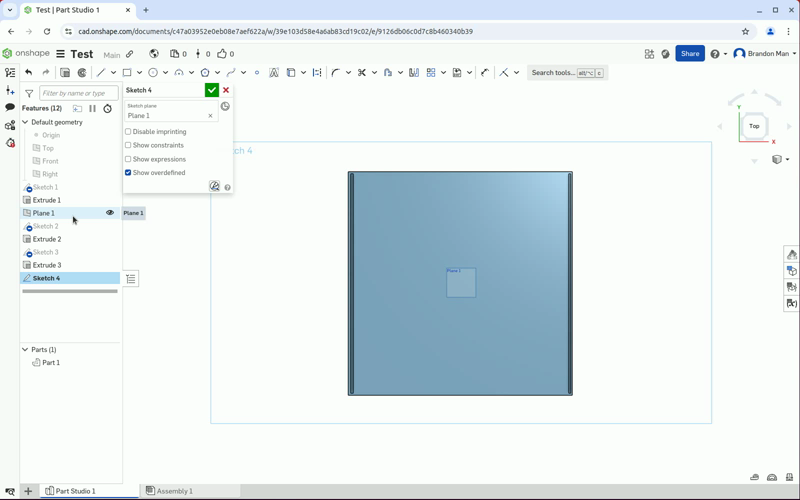
mouse_move(73, 352)
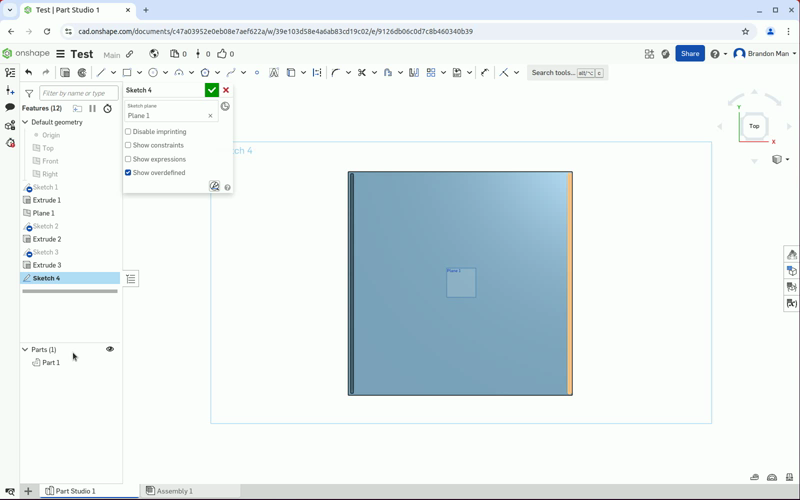
key(y)
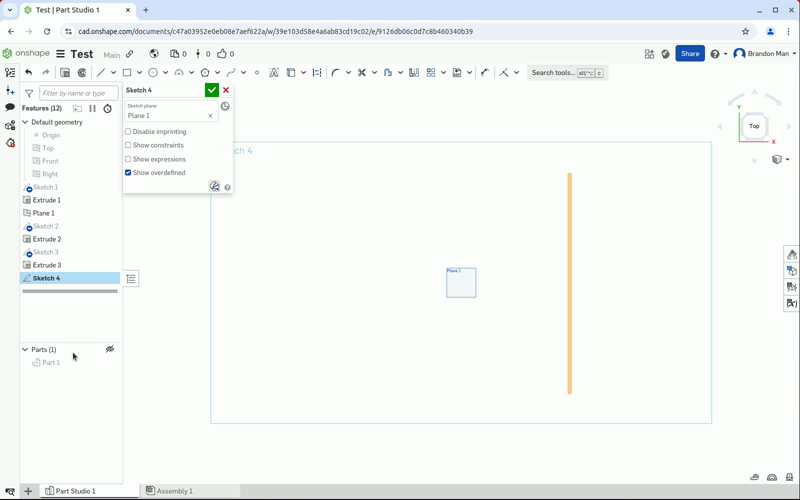
key(l)
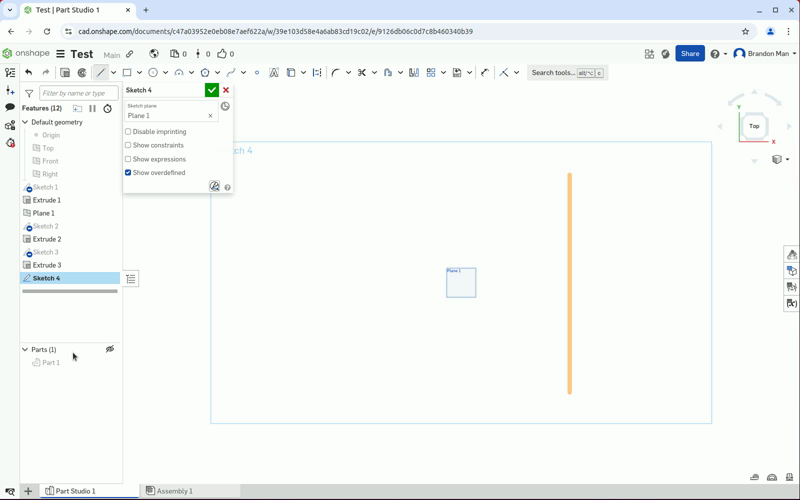
key_down(shift)
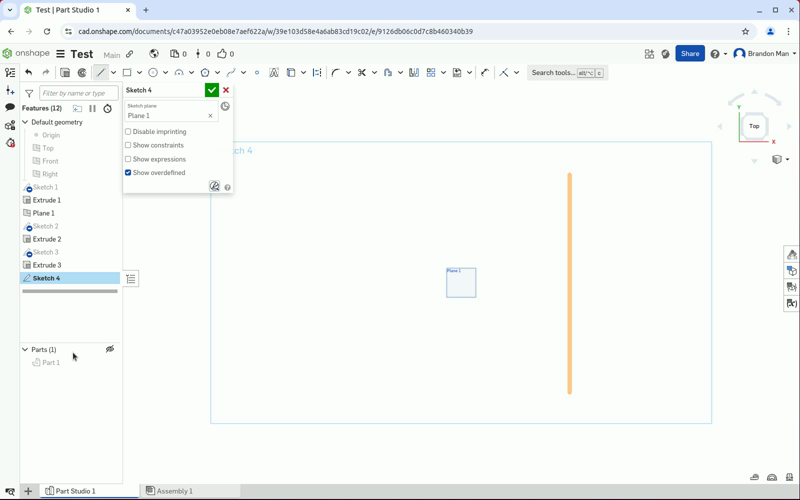
mouse_move(352, 175)
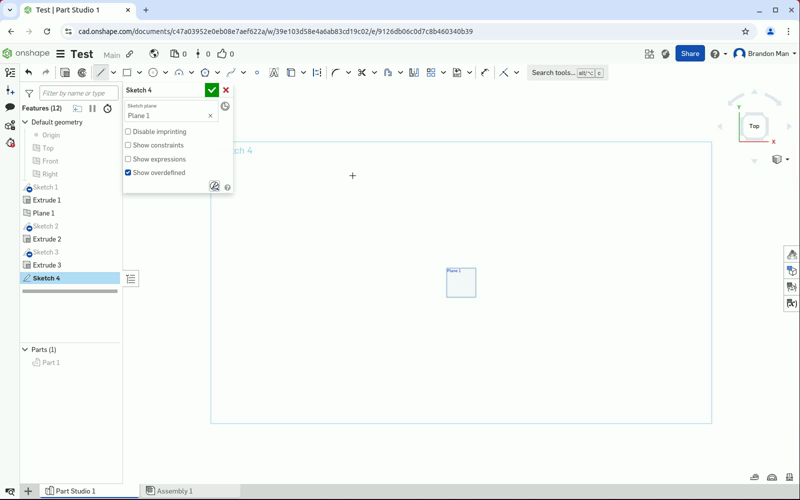
click(352, 175)
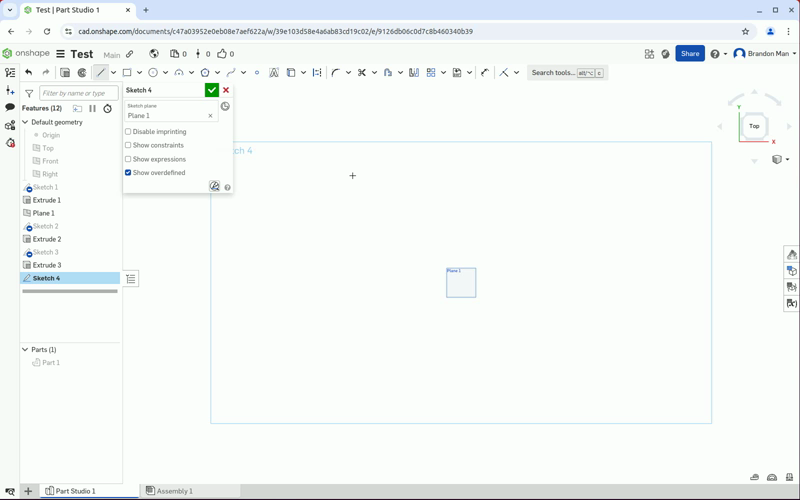
key_up(shift)
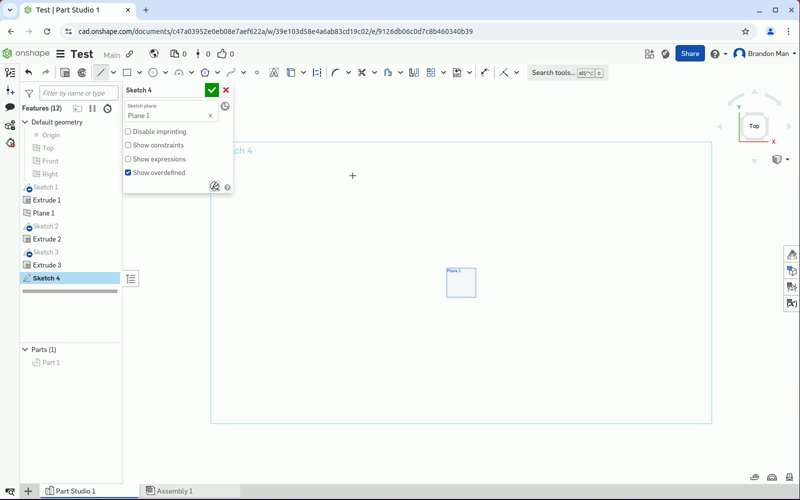
key_down(shift)
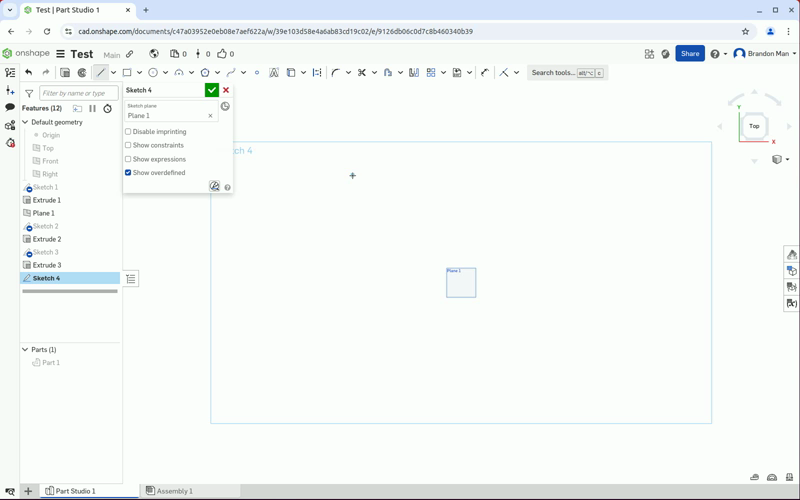
mouse_move(567, 175)
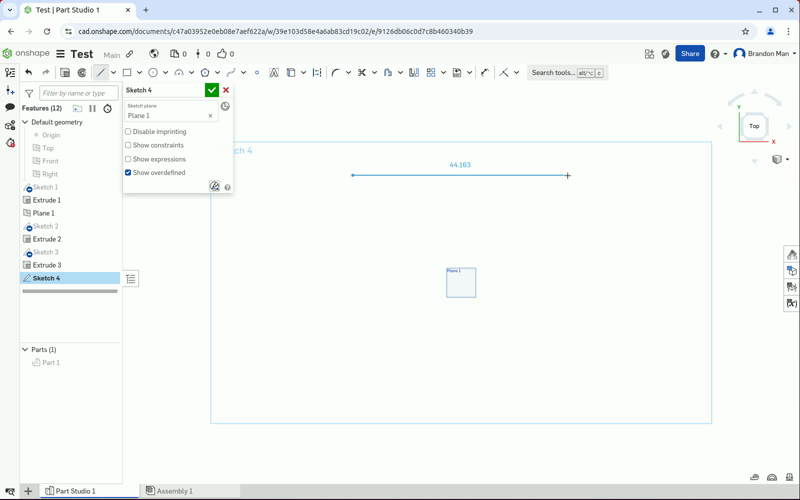
click(567, 175)
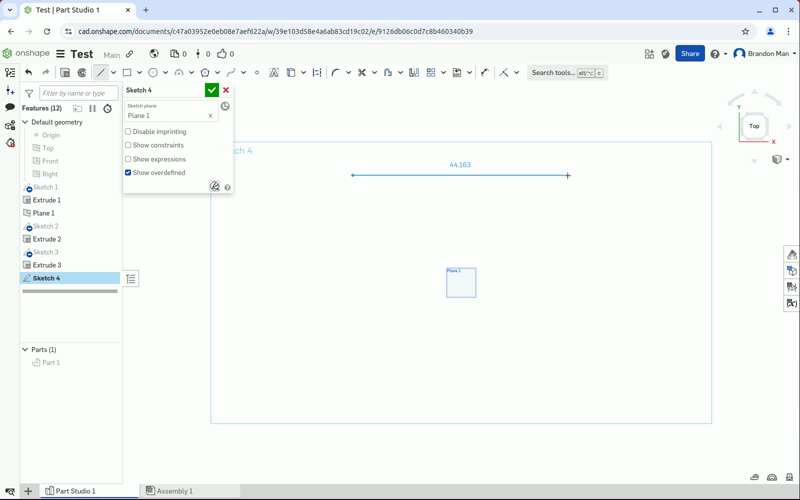
key_up(shift)
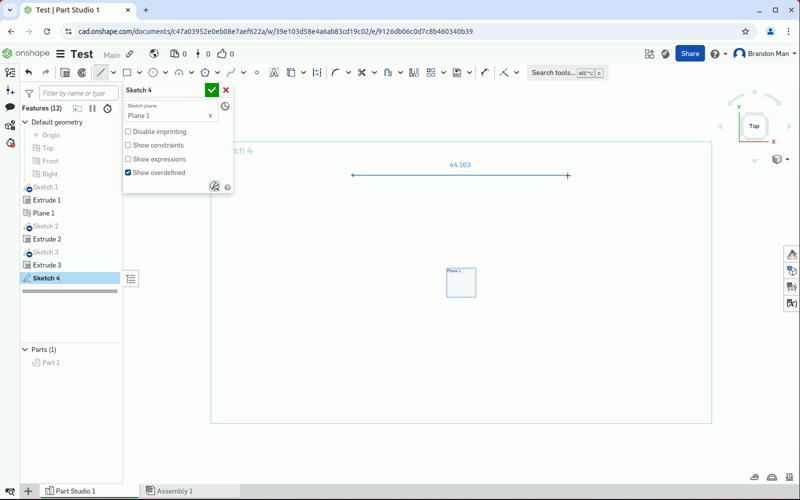
key_down(shift)
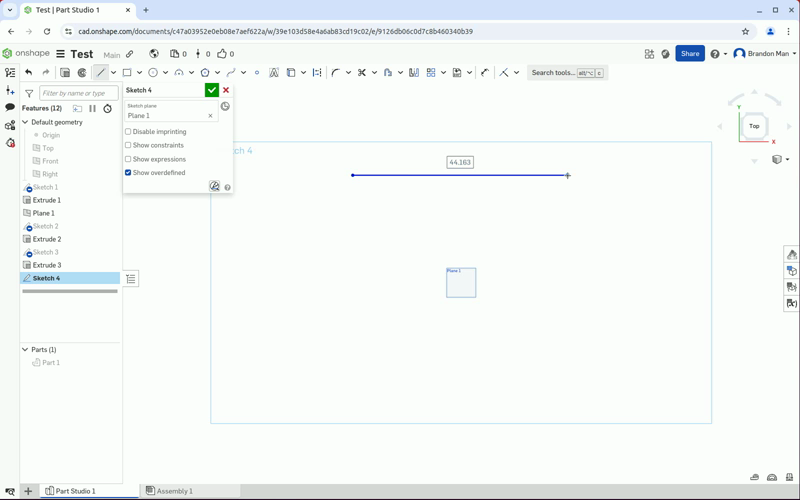
mouse_move(589, 175)
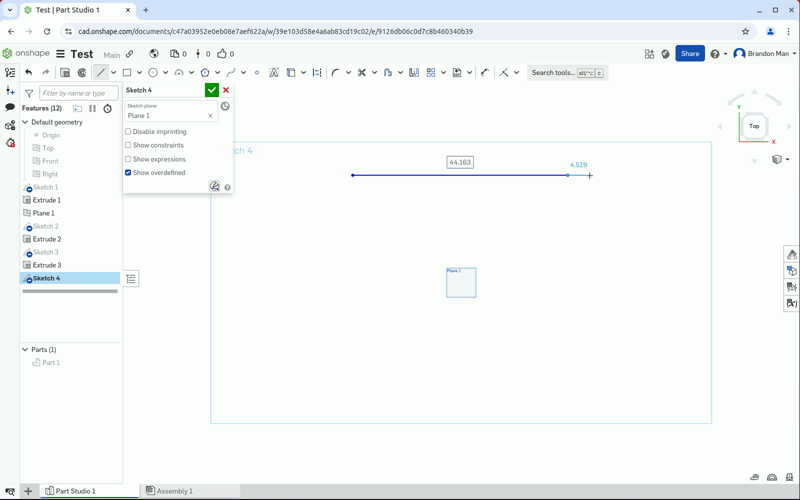
mouse_move(567, 172)
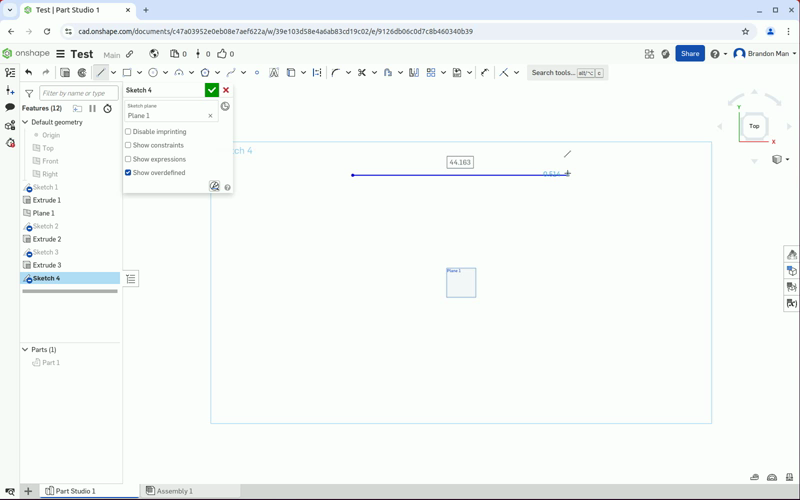
scroll(6)
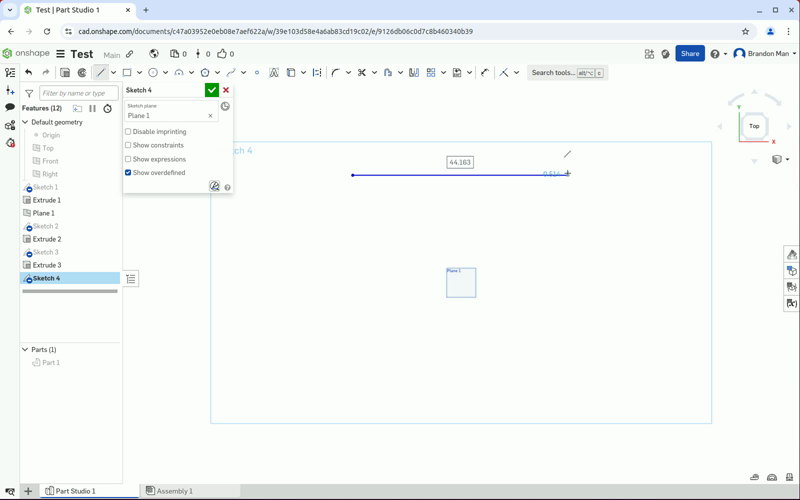
scroll(6)
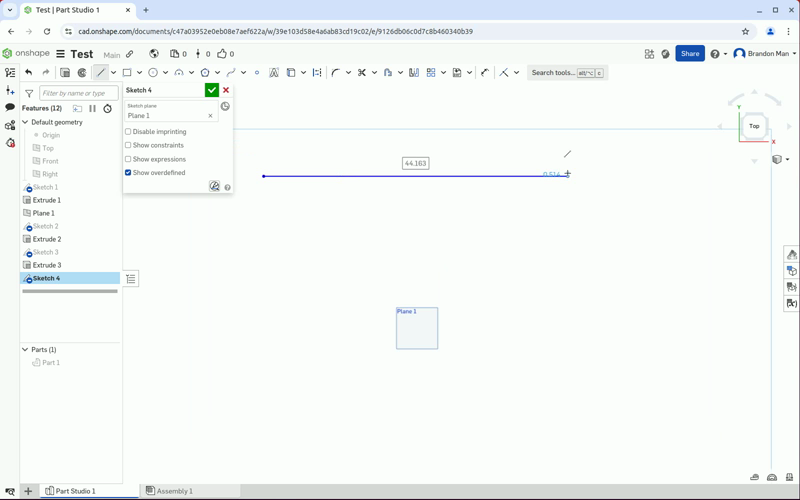
scroll(6)
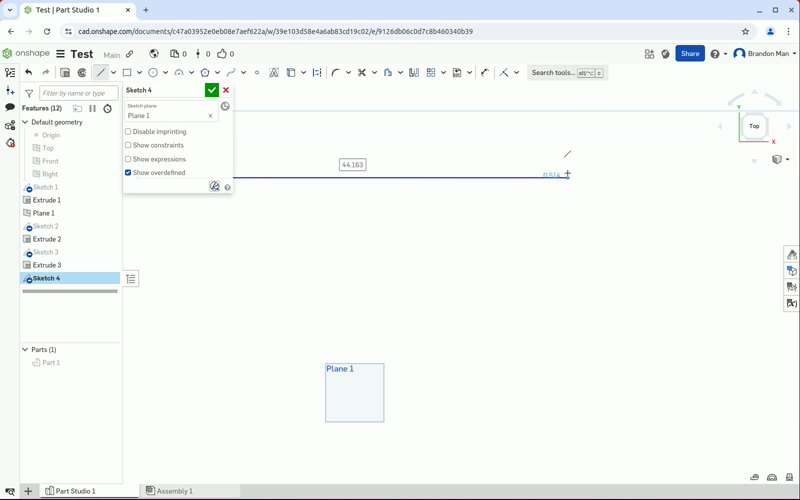
scroll(6)
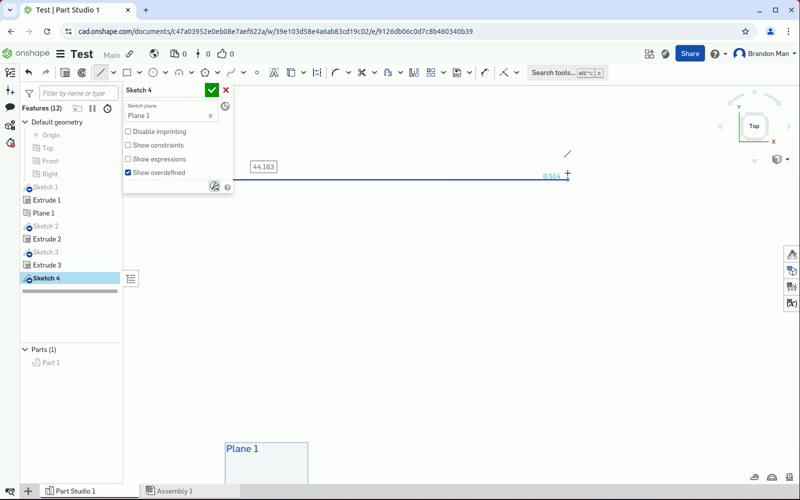
scroll(6)
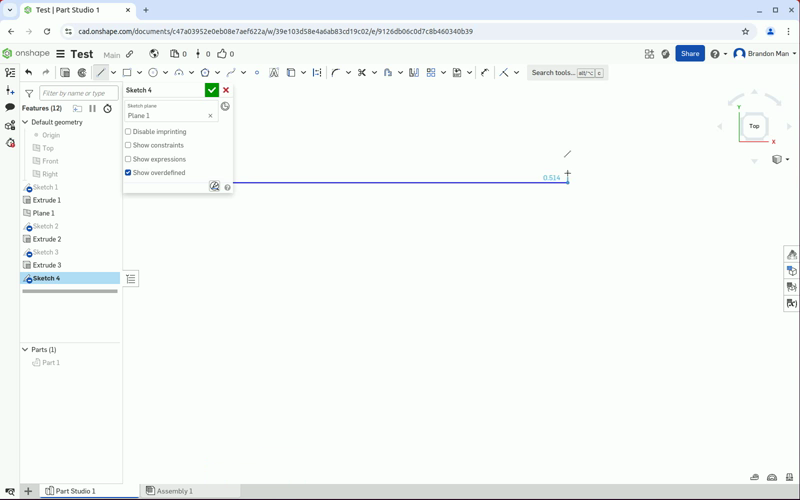
scroll(6)
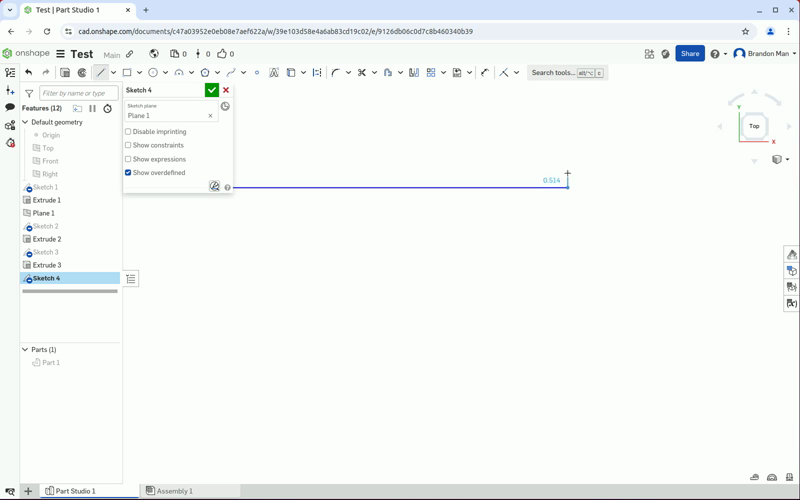
scroll(6)
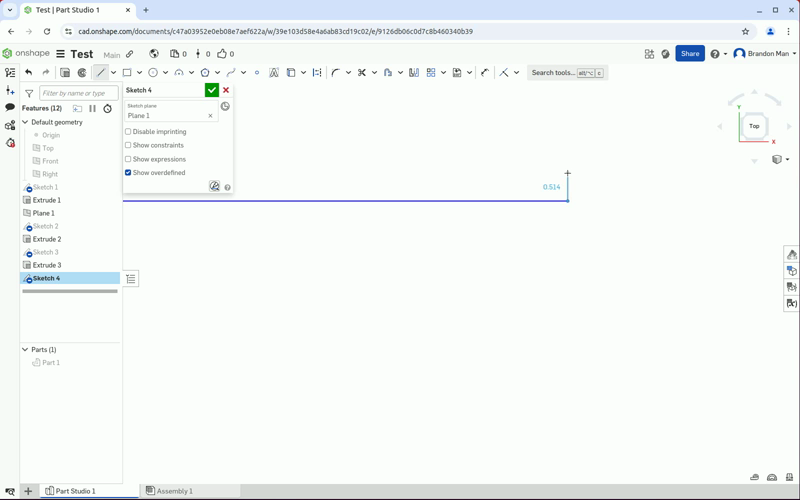
click(567, 172)
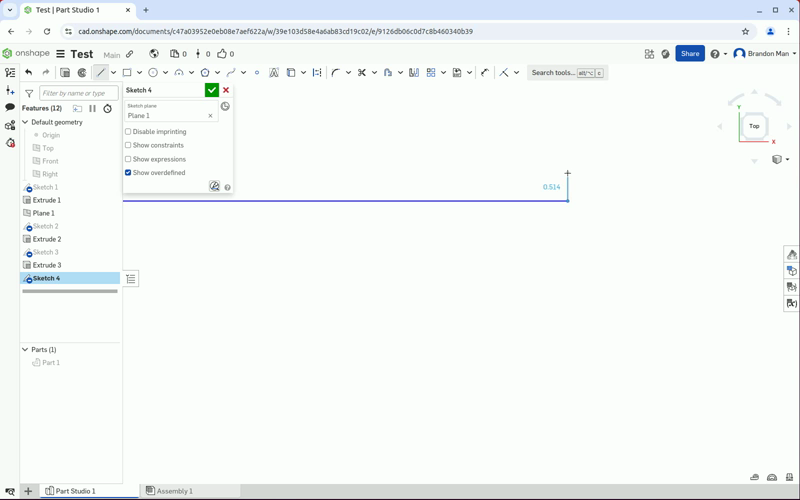
scroll(-6)
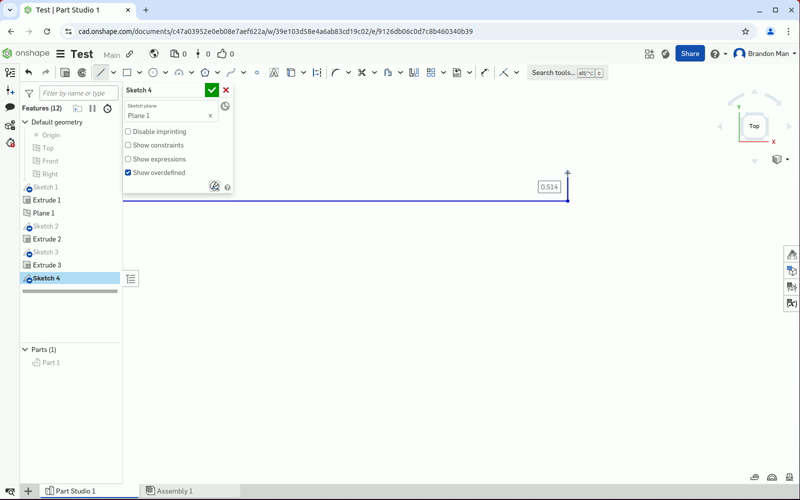
scroll(-6)
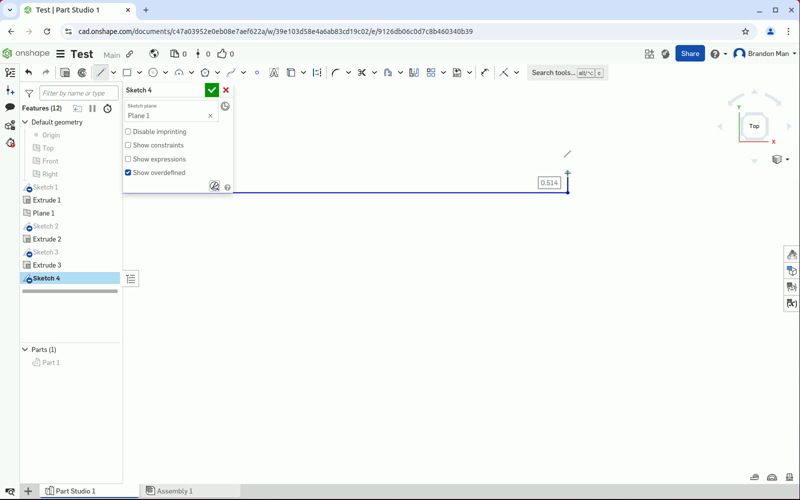
scroll(-6)
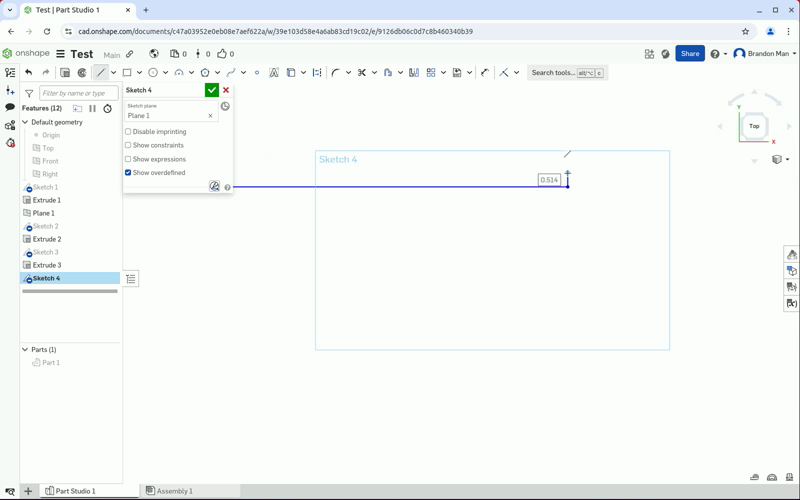
scroll(-6)
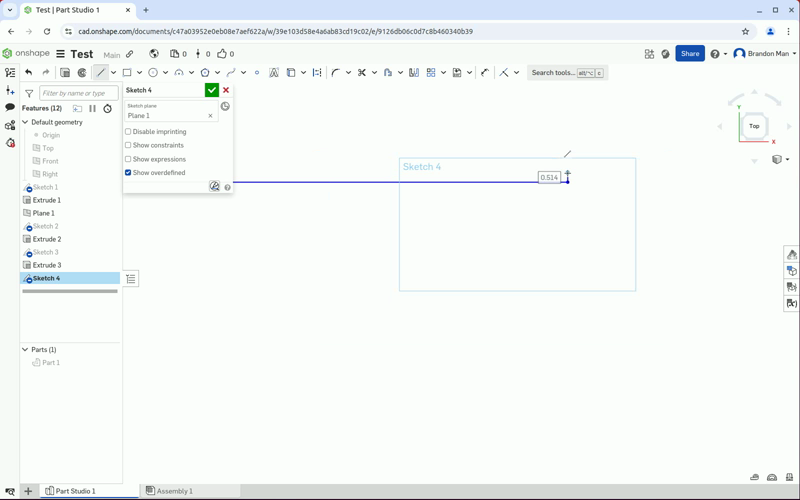
scroll(-6)
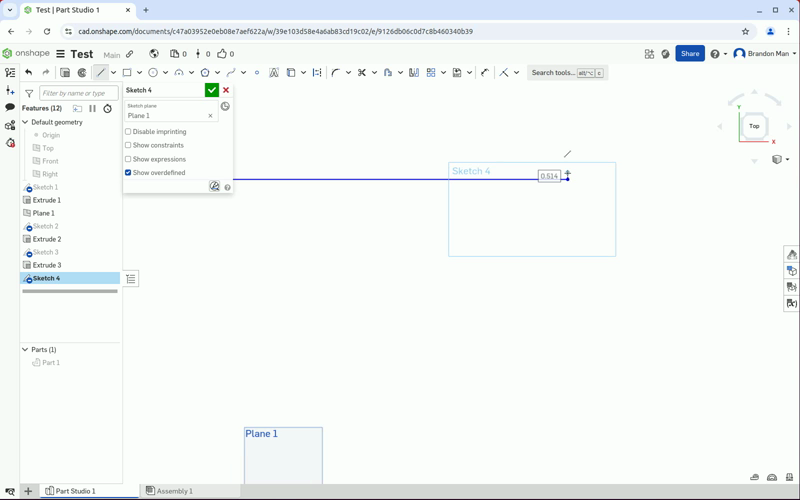
scroll(-6)
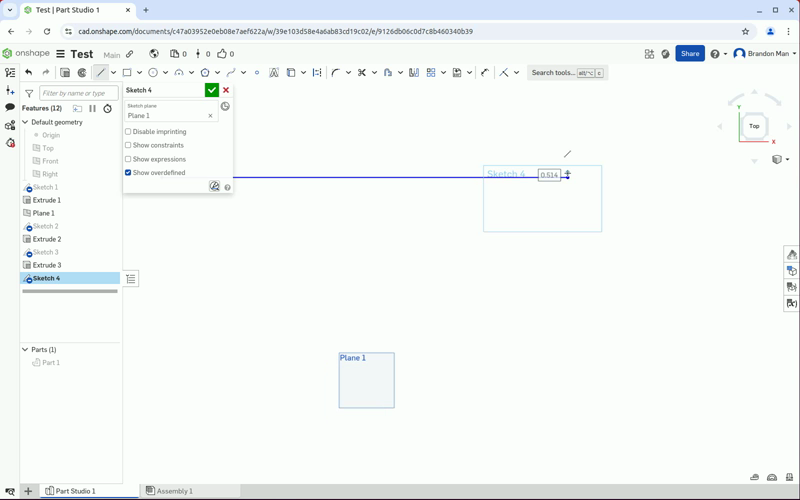
scroll(-6)
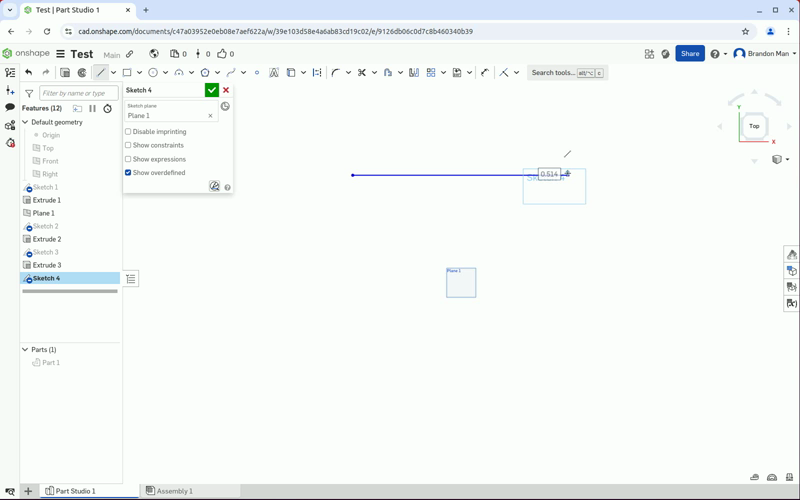
key_up(shift)
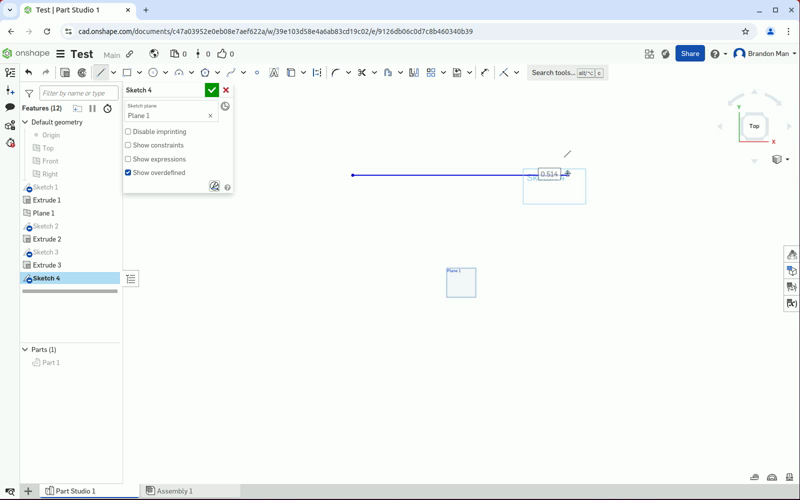
key_down(shift)
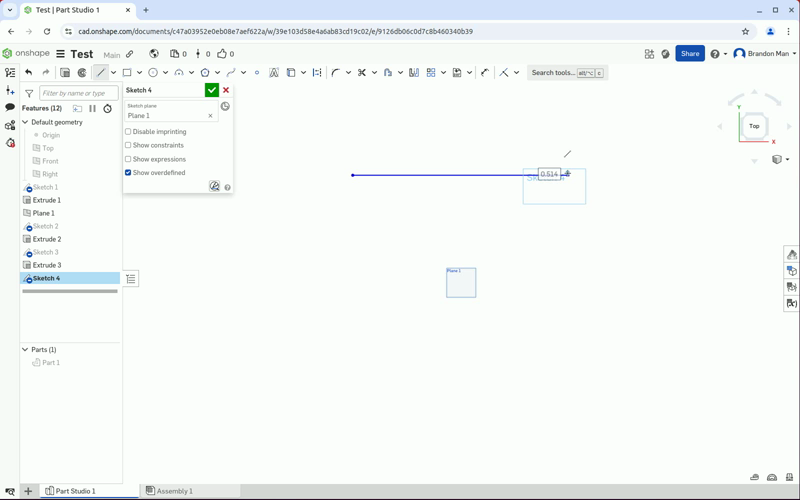
mouse_move(352, 172)
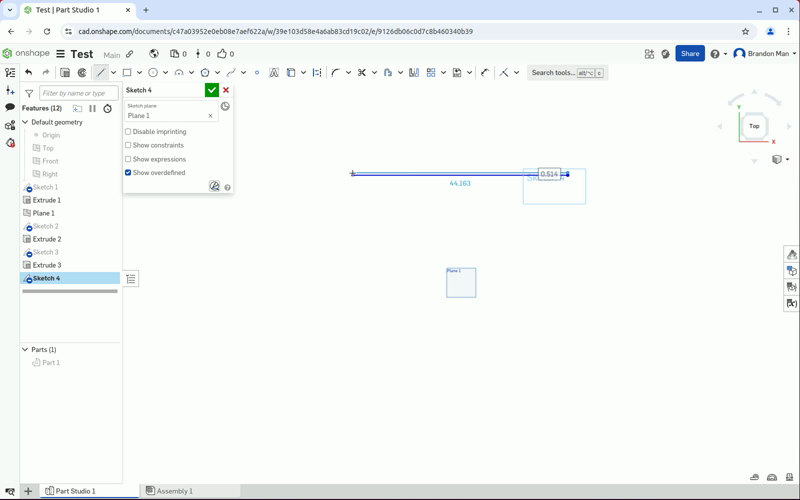
scroll(6)
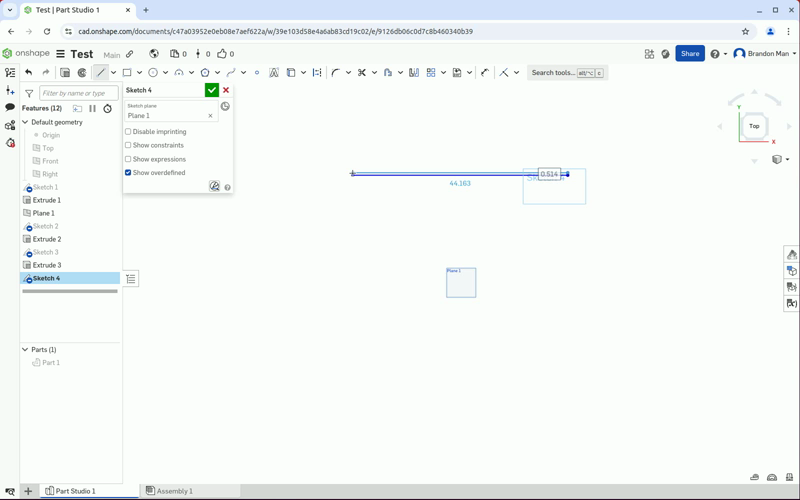
scroll(6)
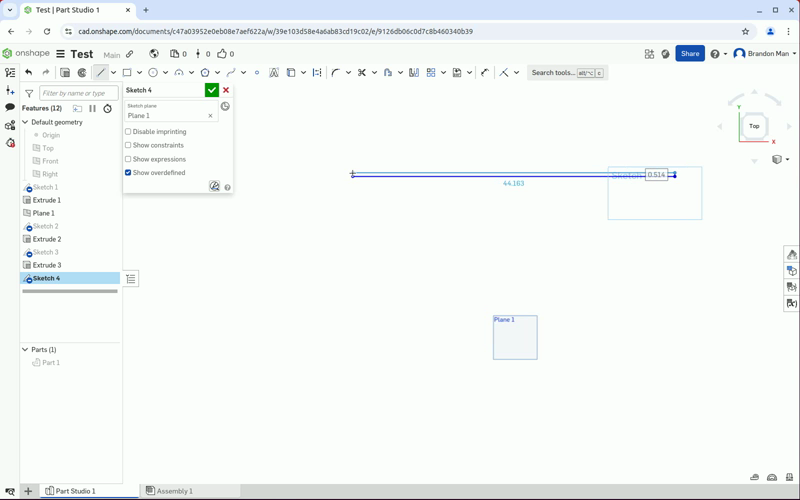
scroll(6)
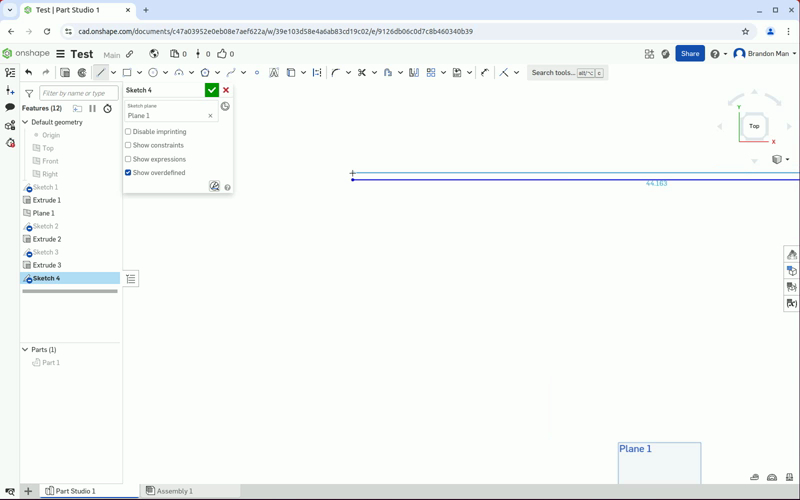
scroll(6)
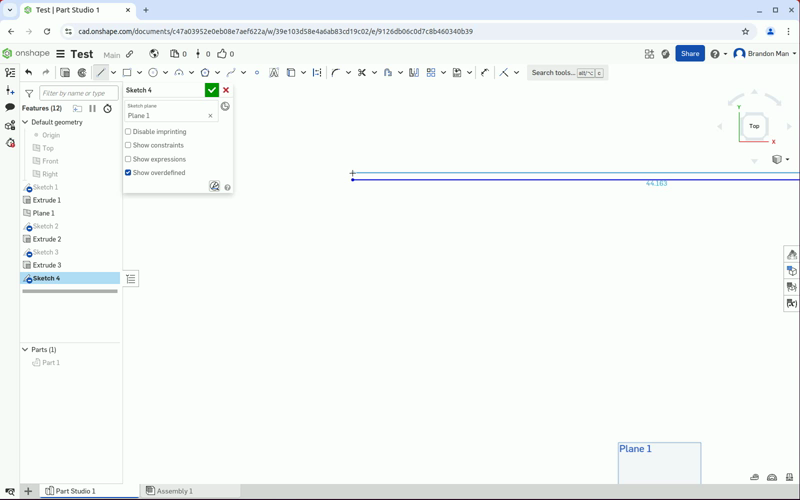
scroll(6)
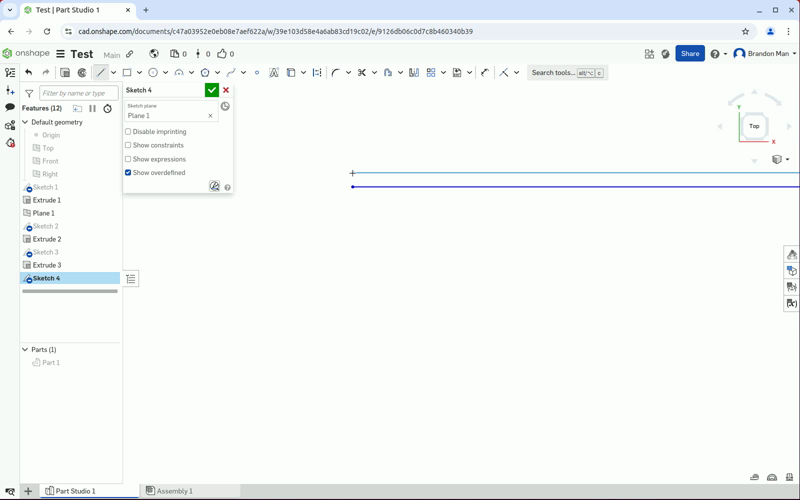
scroll(6)
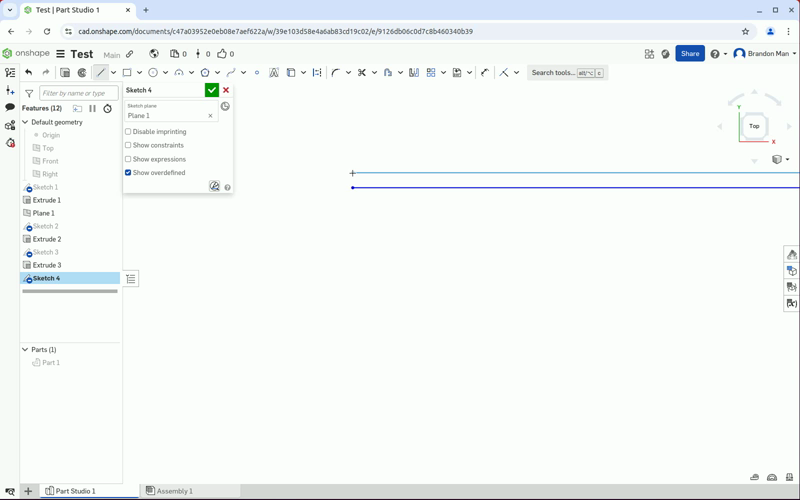
scroll(6)
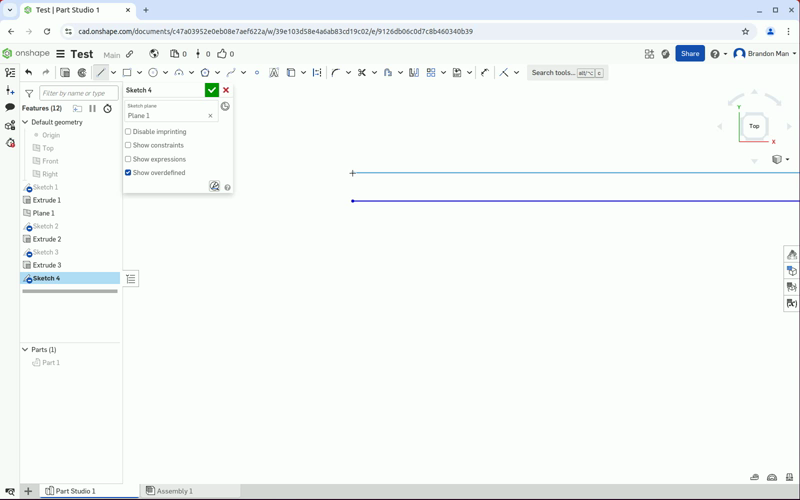
click(352, 172)
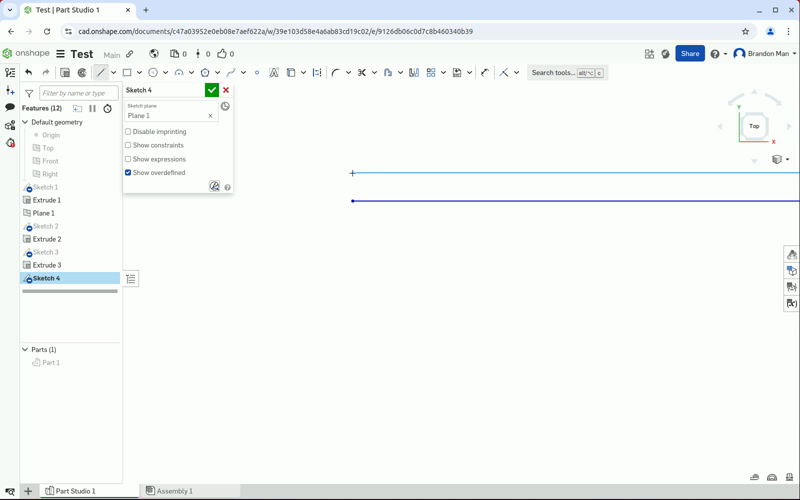
scroll(-6)
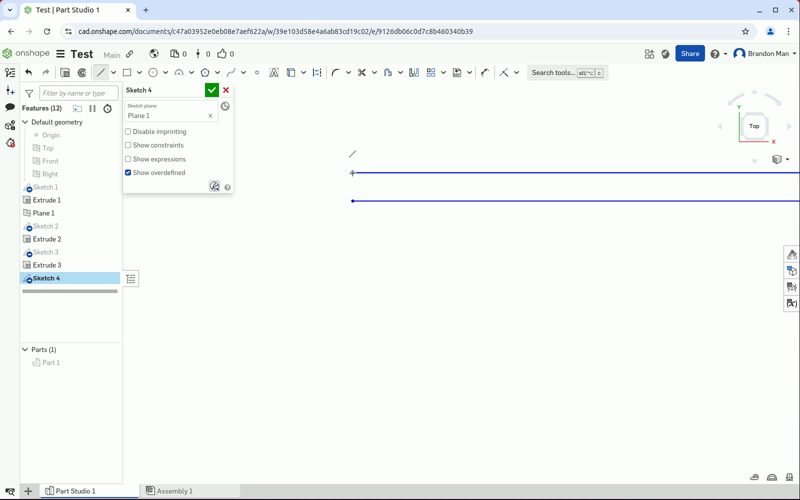
scroll(-6)
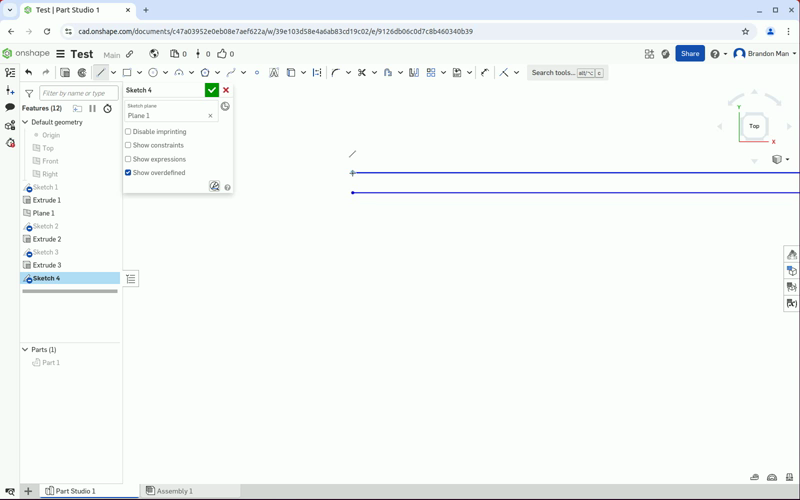
scroll(-6)
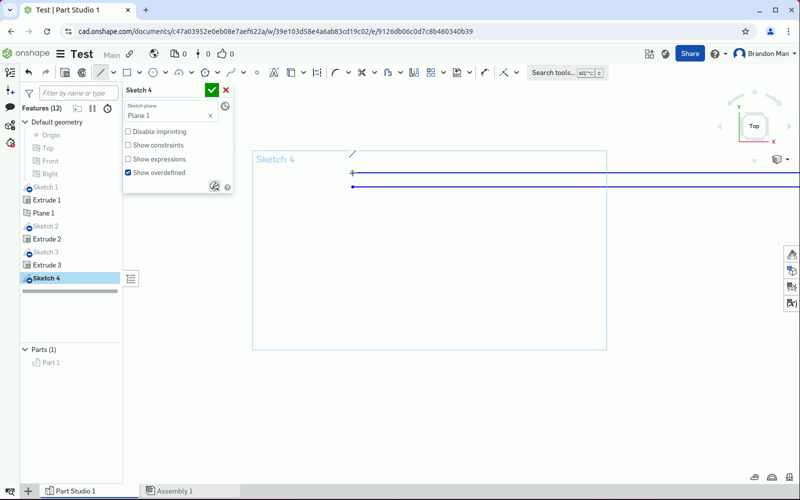
scroll(-6)
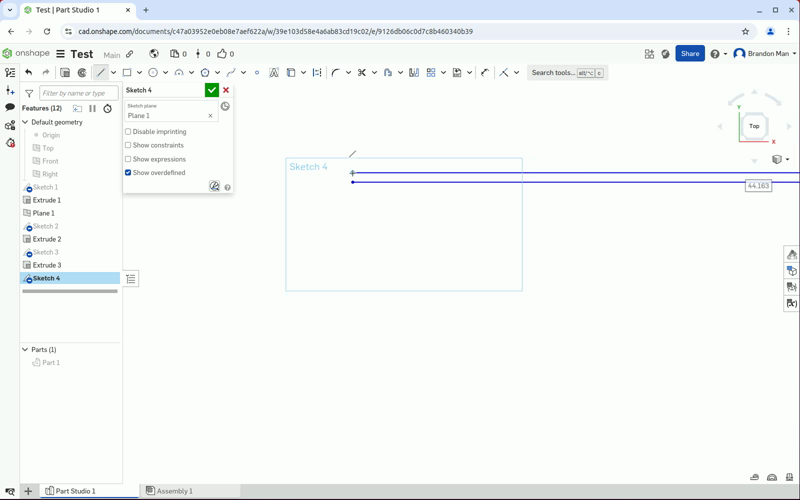
scroll(-6)
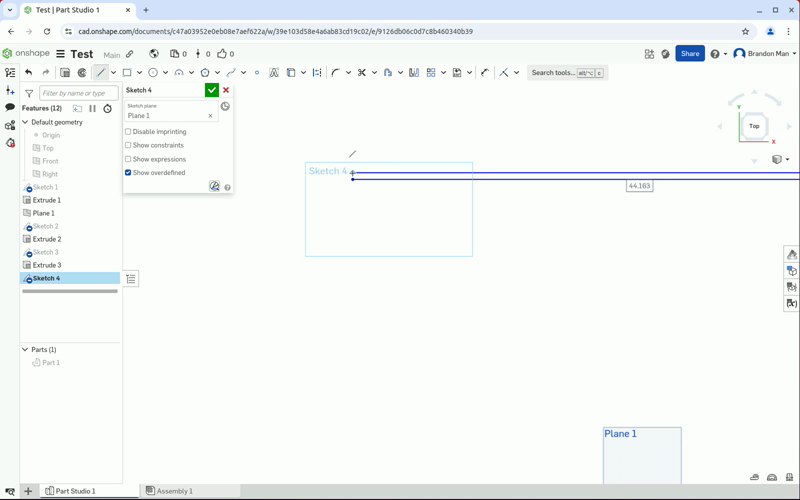
scroll(-6)
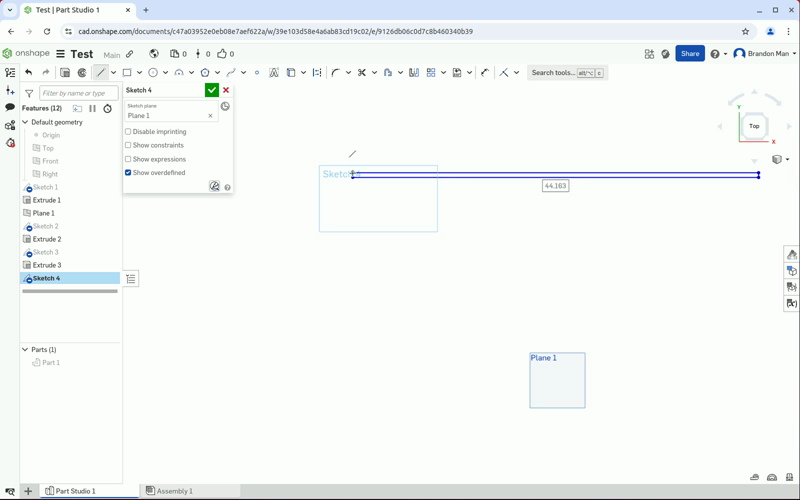
scroll(-6)
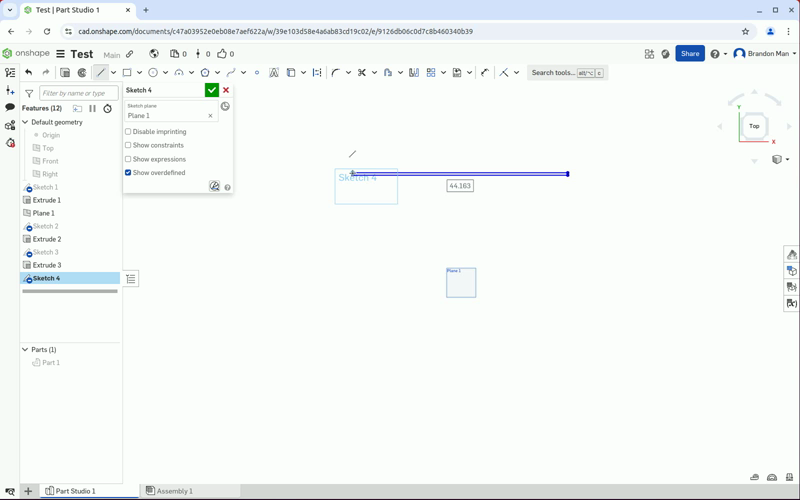
key_up(shift)
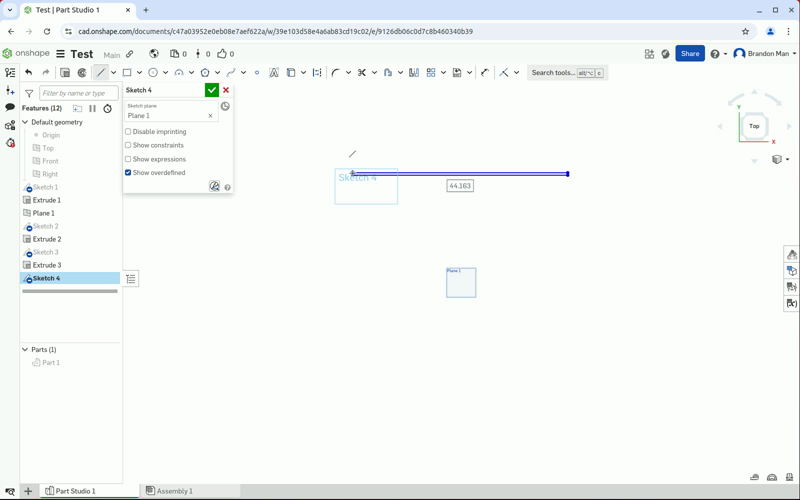
mouse_move(382, 172)
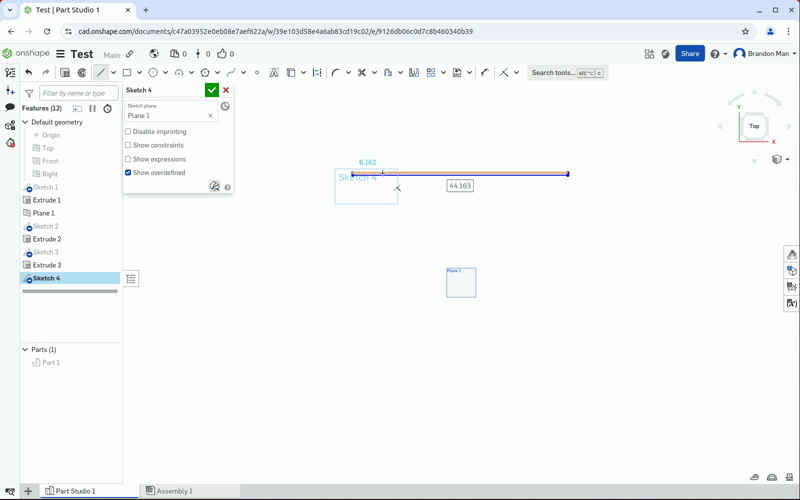
key_down(shift)
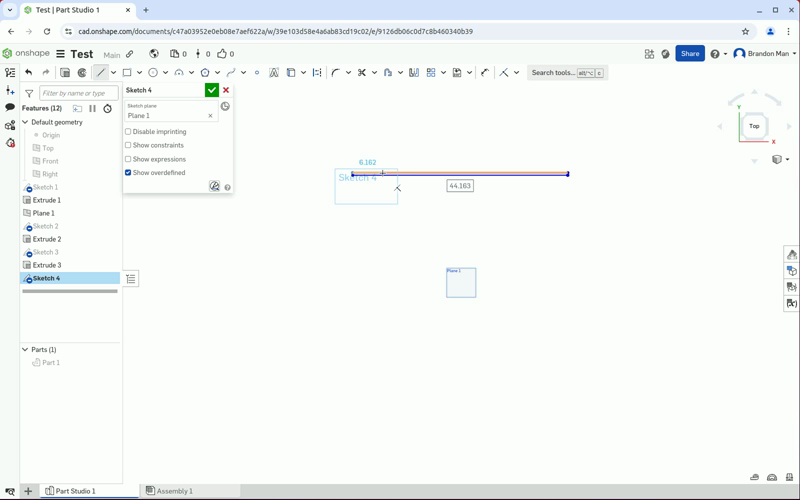
mouse_move(352, 175)
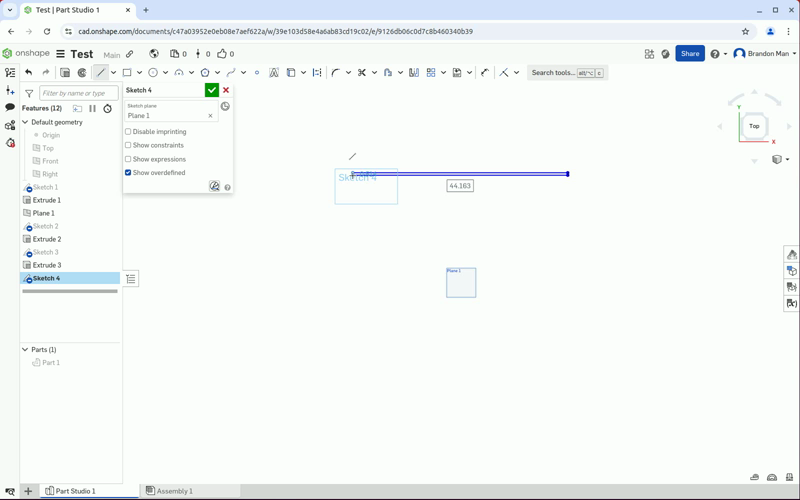
scroll(6)
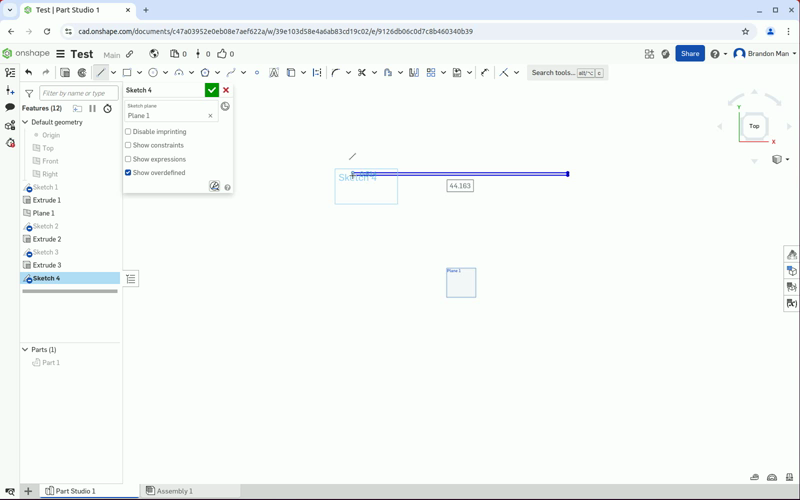
scroll(6)
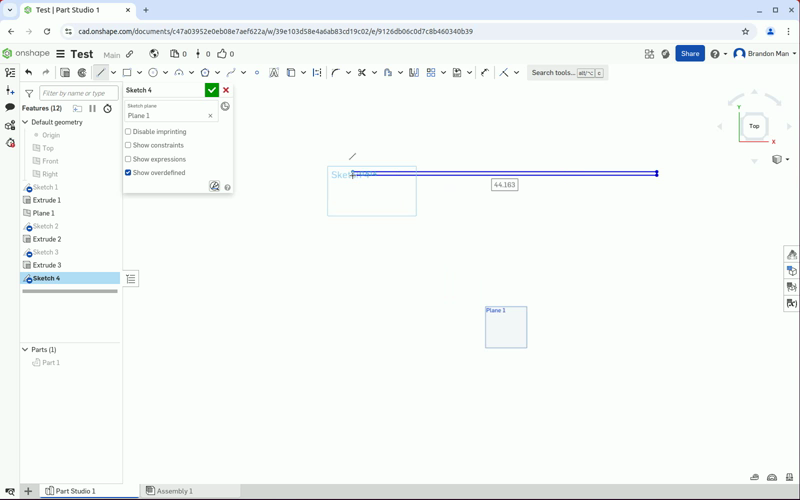
scroll(6)
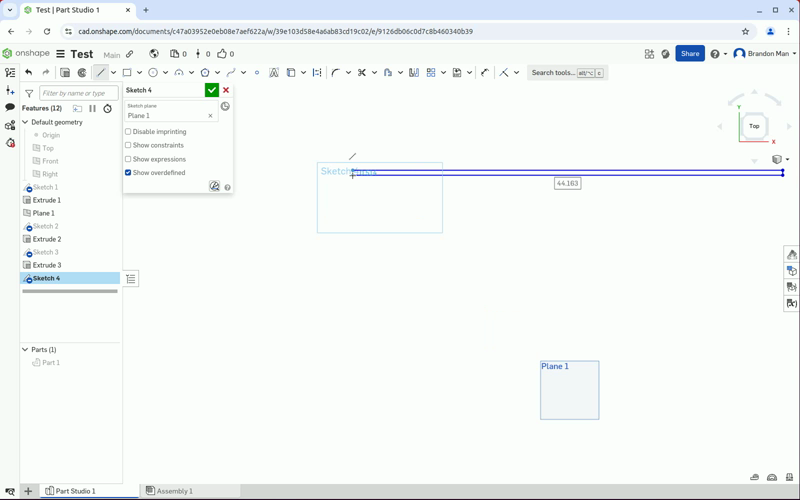
scroll(6)
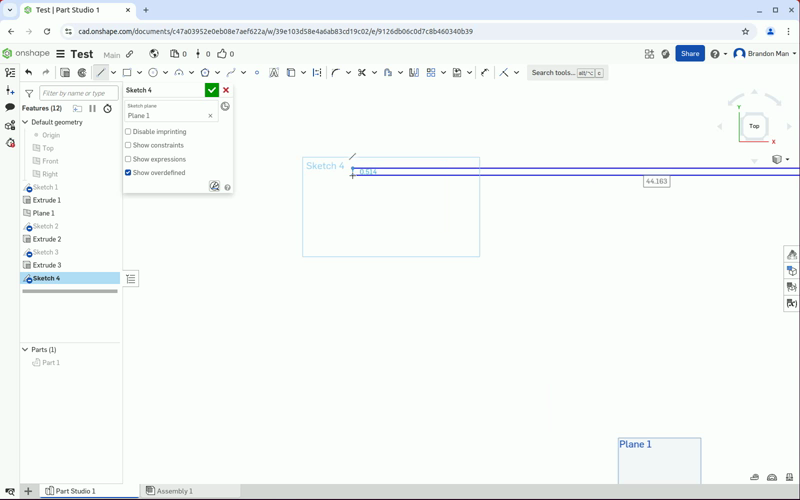
scroll(6)
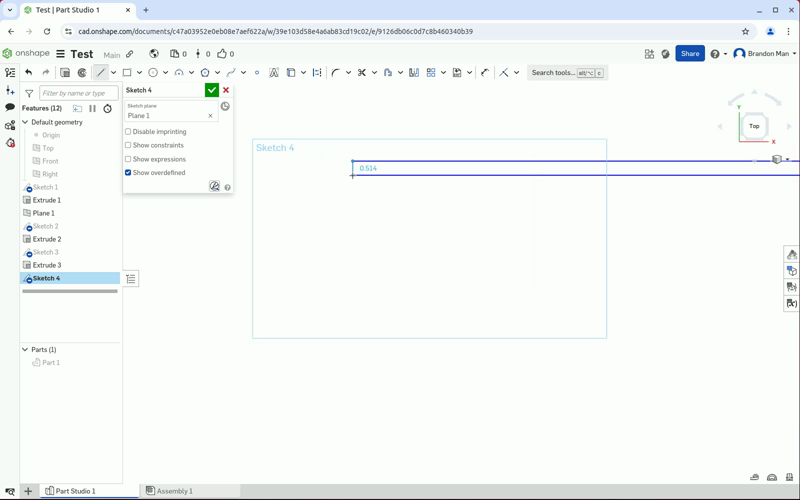
scroll(6)
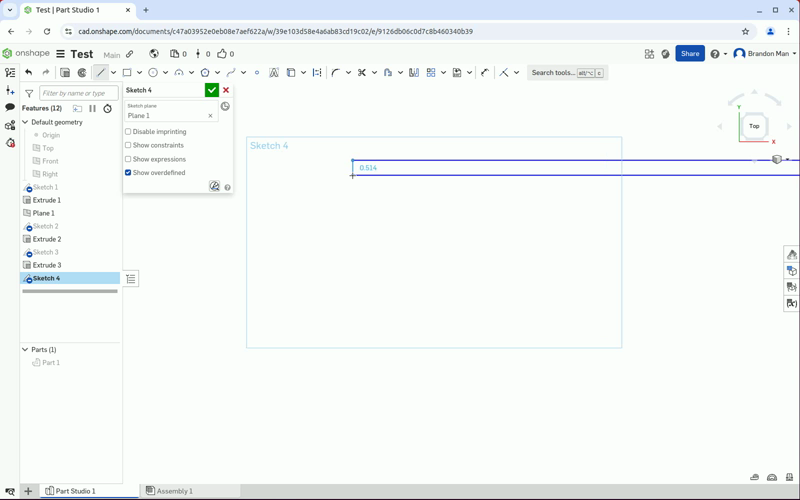
scroll(6)
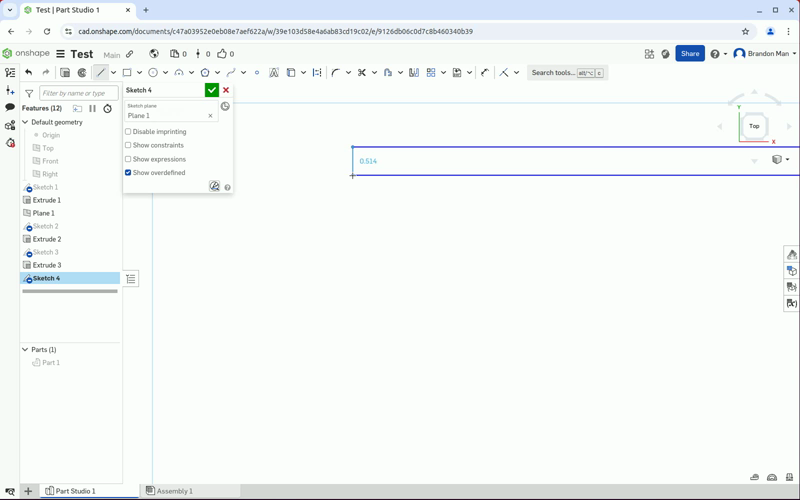
key_up(shift)
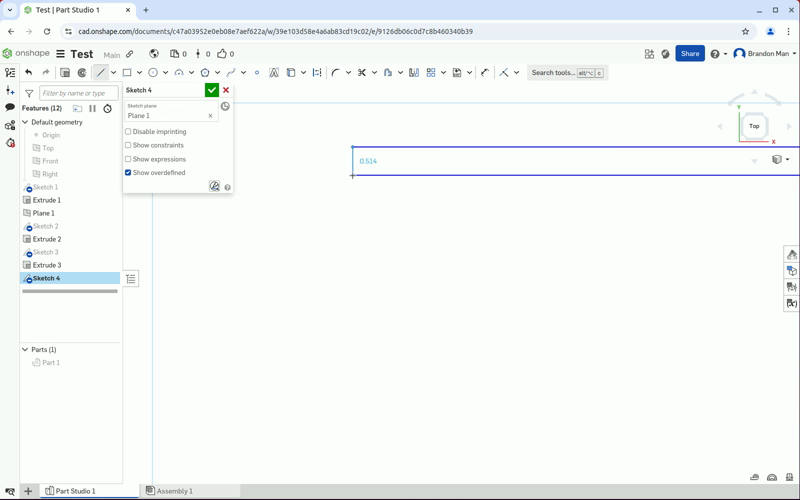
click(352, 175)
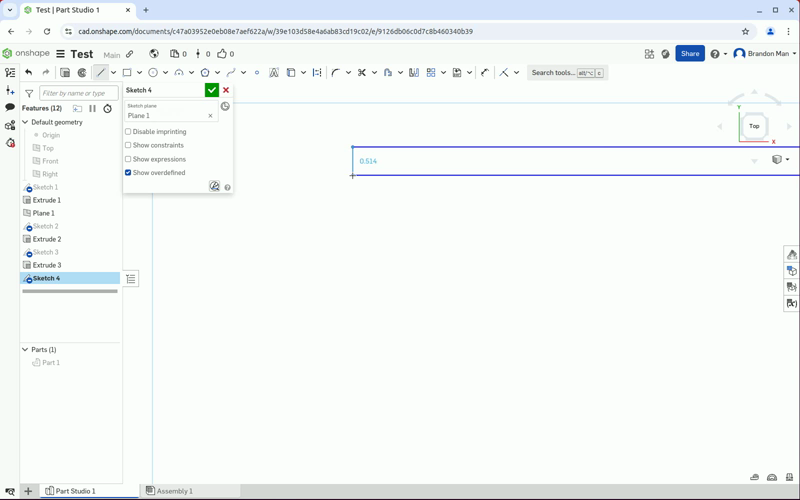
scroll(-6)
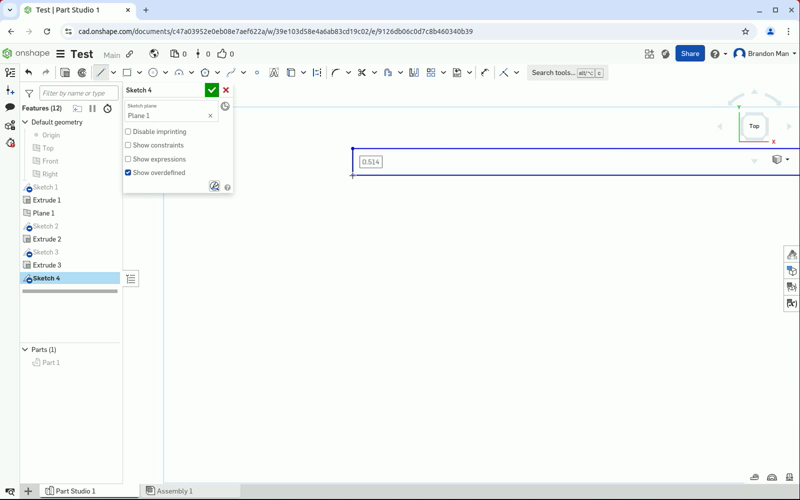
scroll(-6)
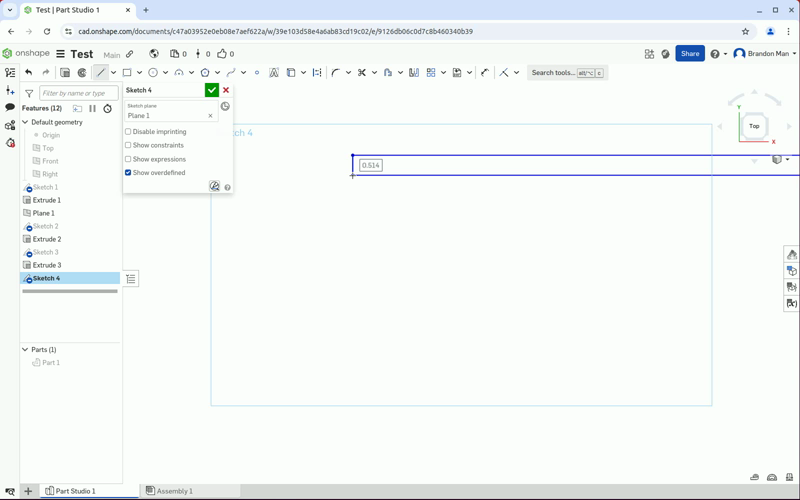
scroll(-6)
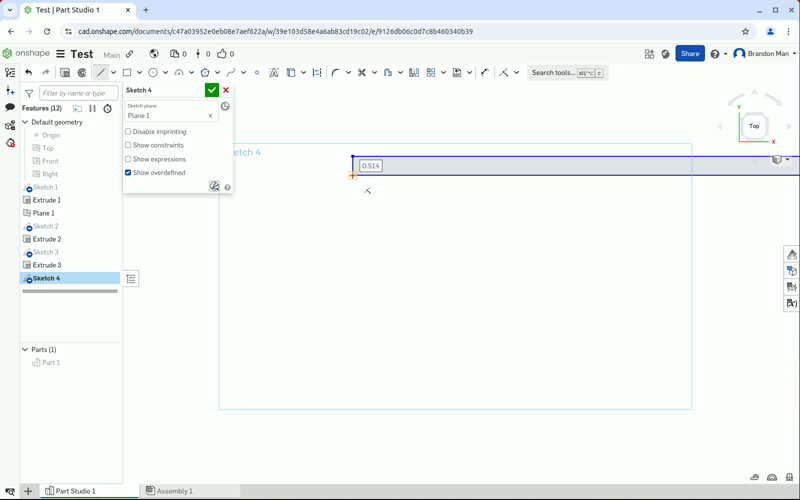
scroll(-6)
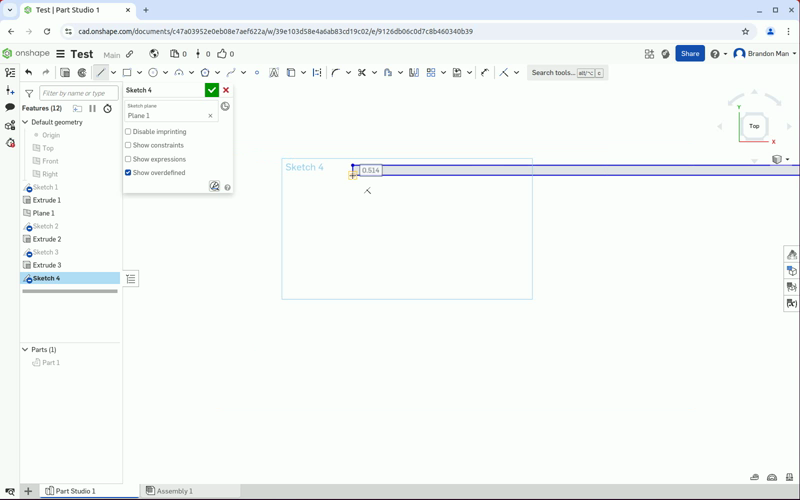
scroll(-6)
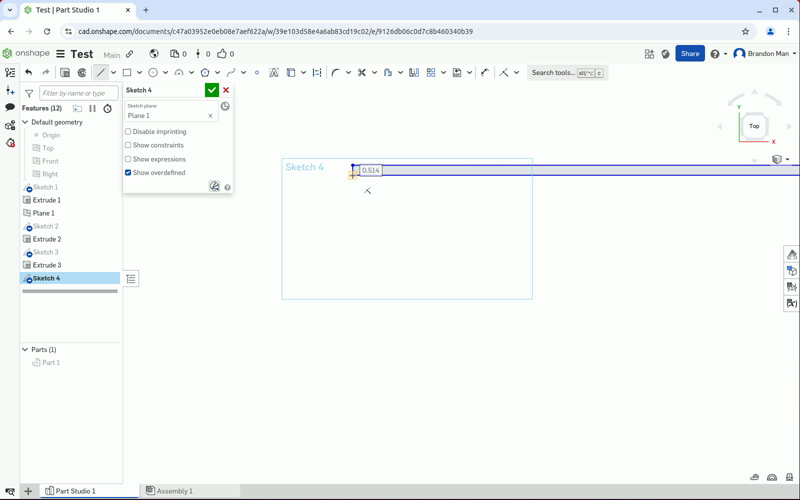
scroll(-6)
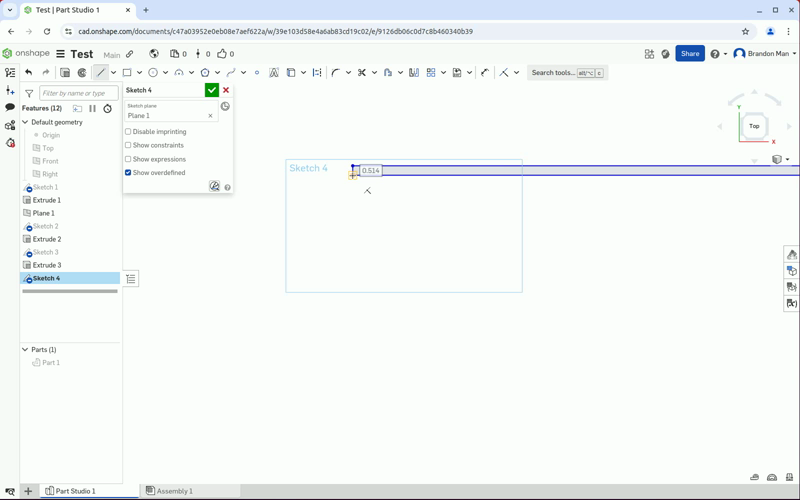
scroll(-6)
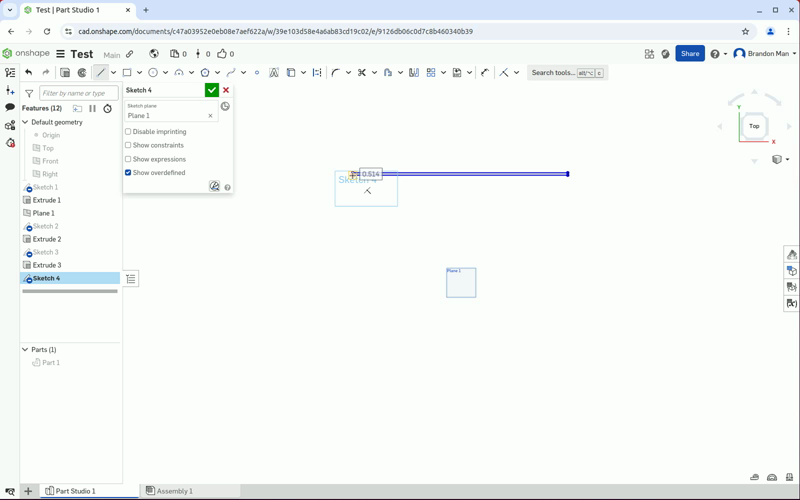
key(esc)
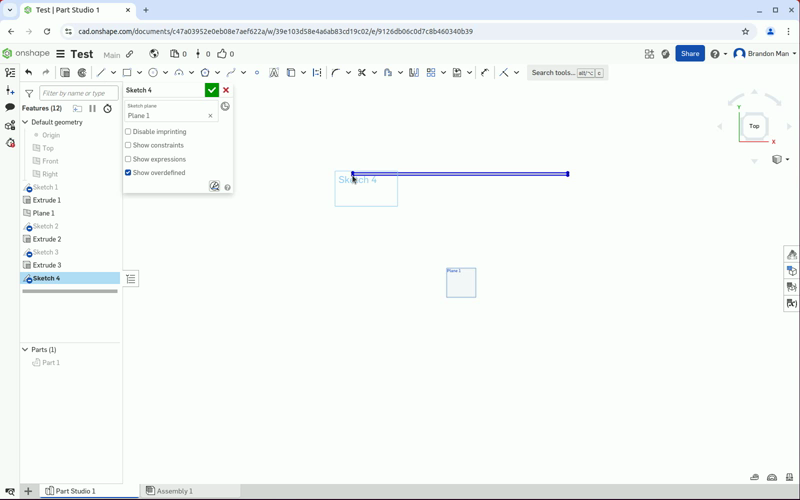
mouse_move(378, 174)
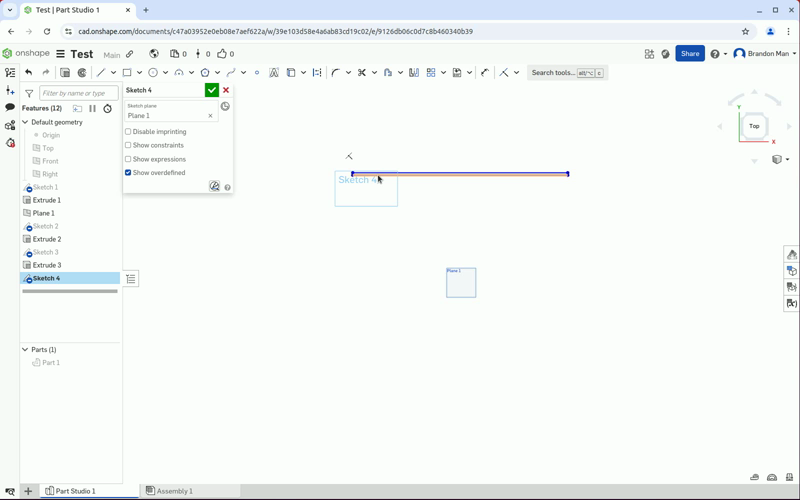
scroll(6)
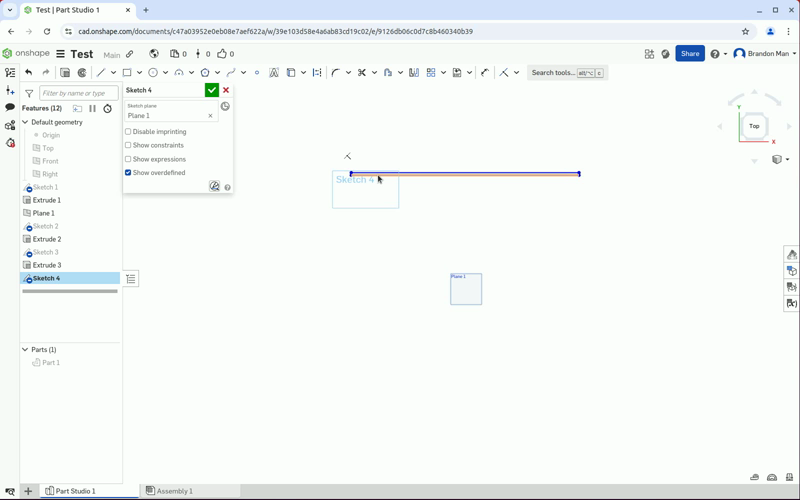
scroll(6)
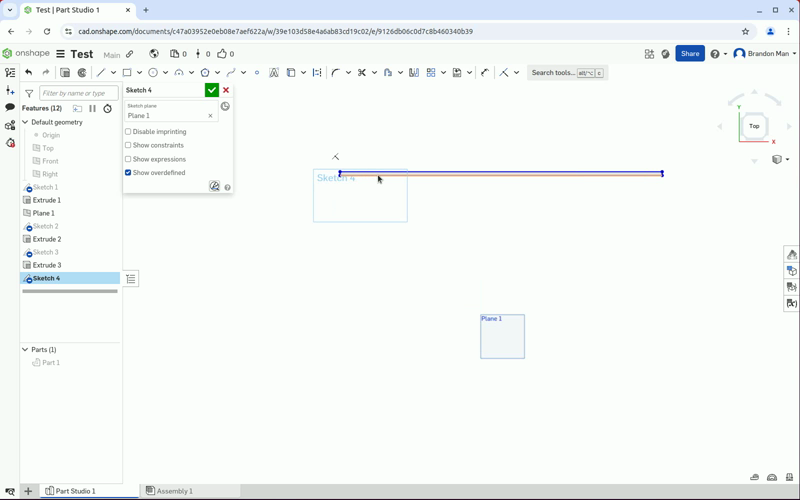
scroll(6)
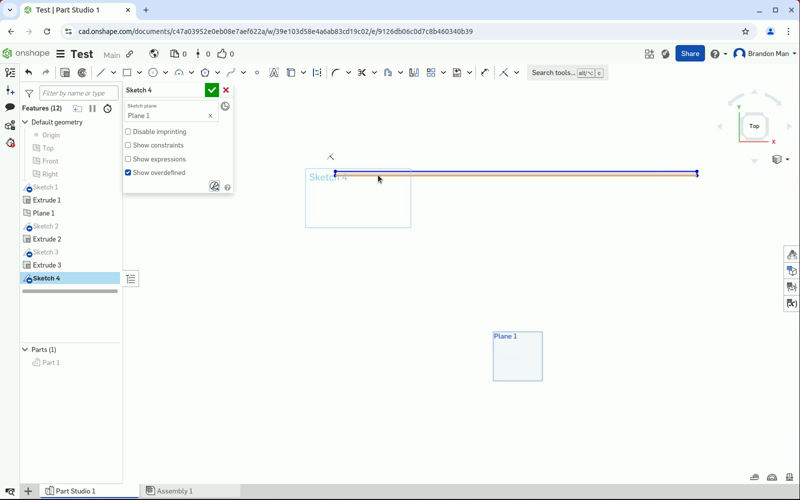
scroll(6)
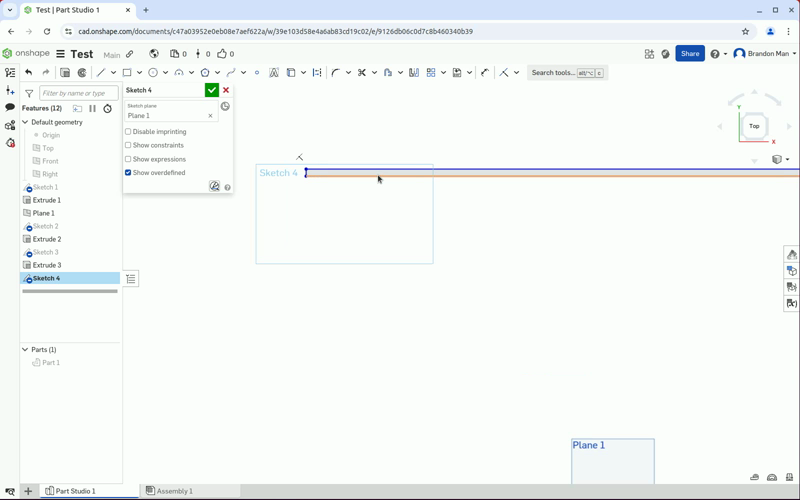
scroll(6)
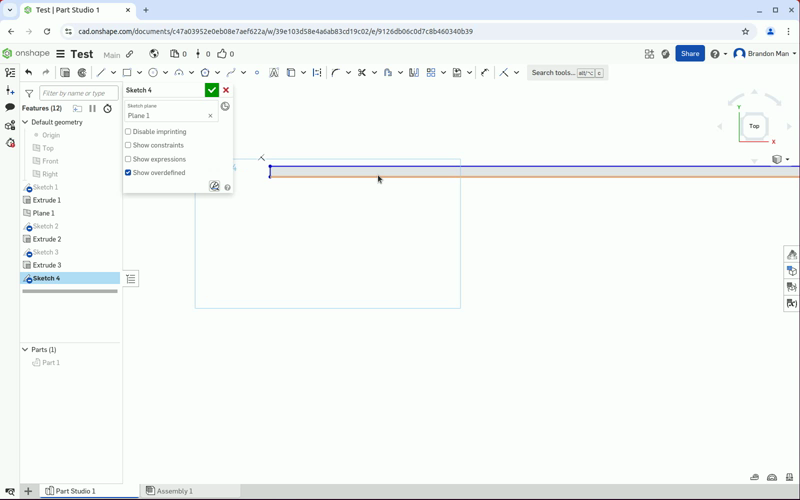
scroll(6)
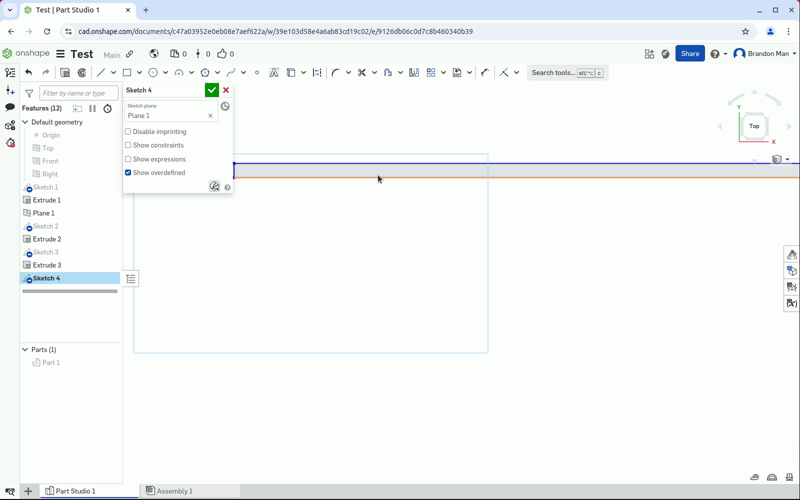
scroll(6)
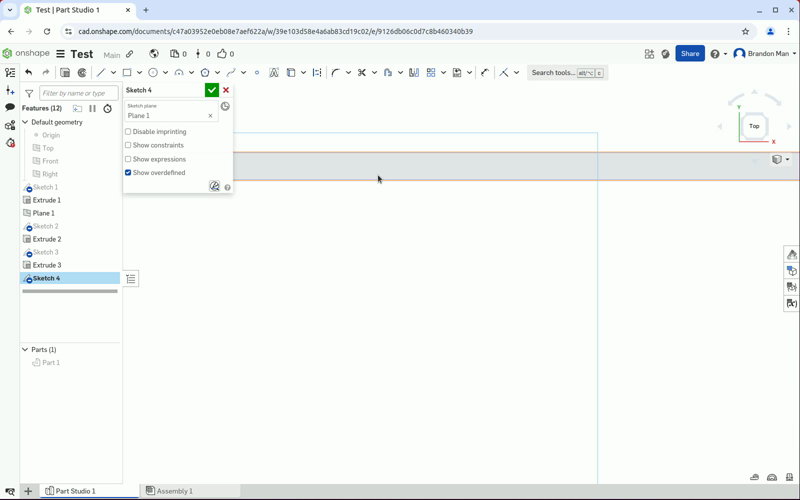
click(378, 174)
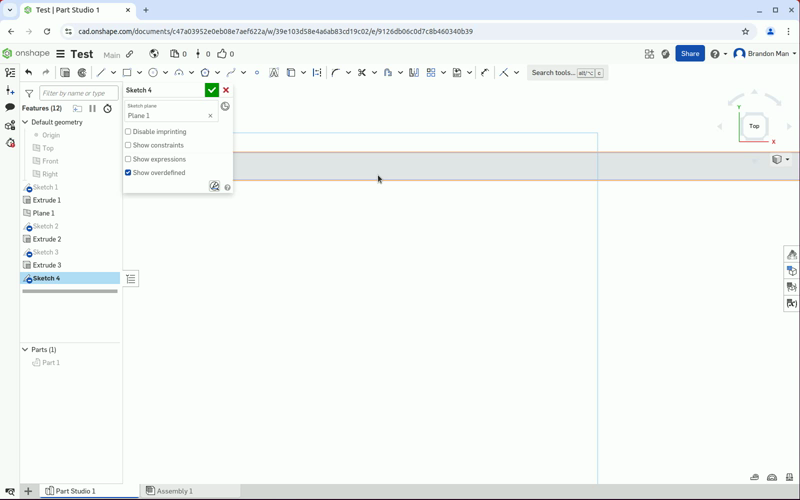
scroll(-6)
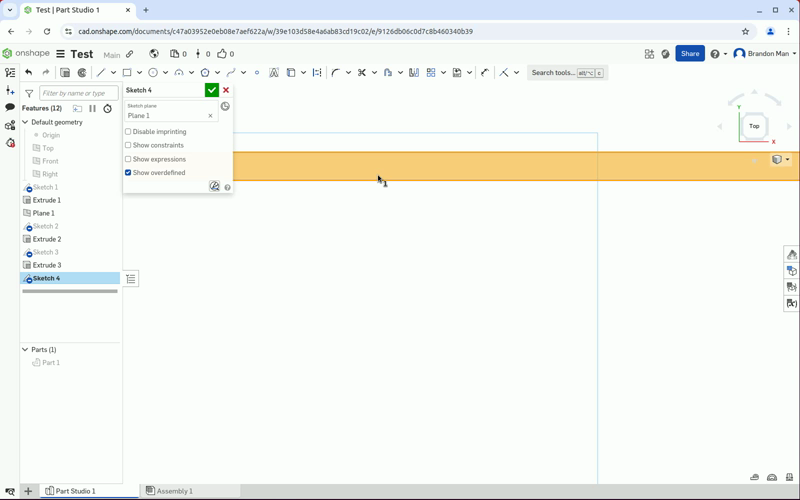
scroll(-6)
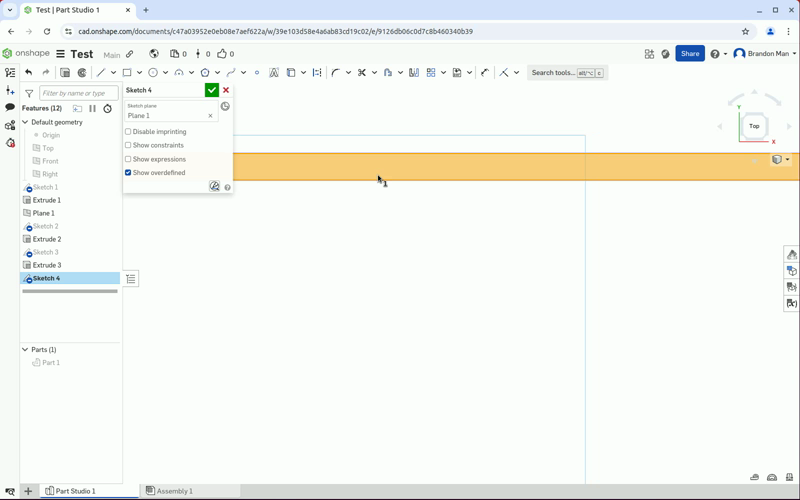
scroll(-6)
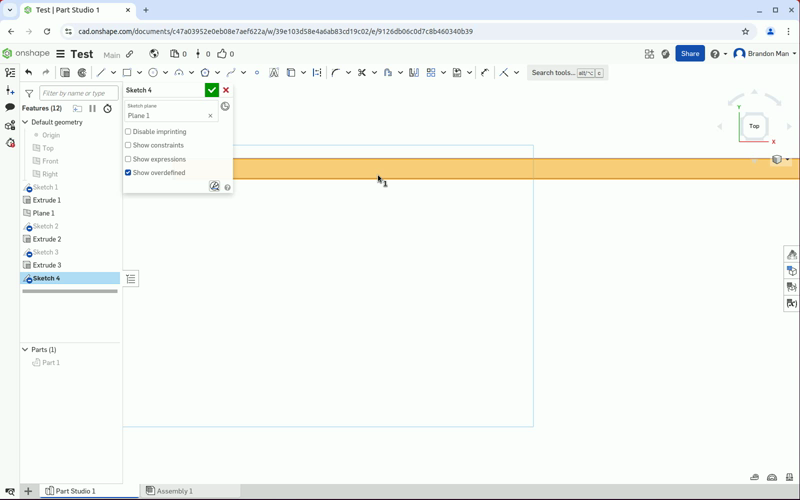
scroll(-6)
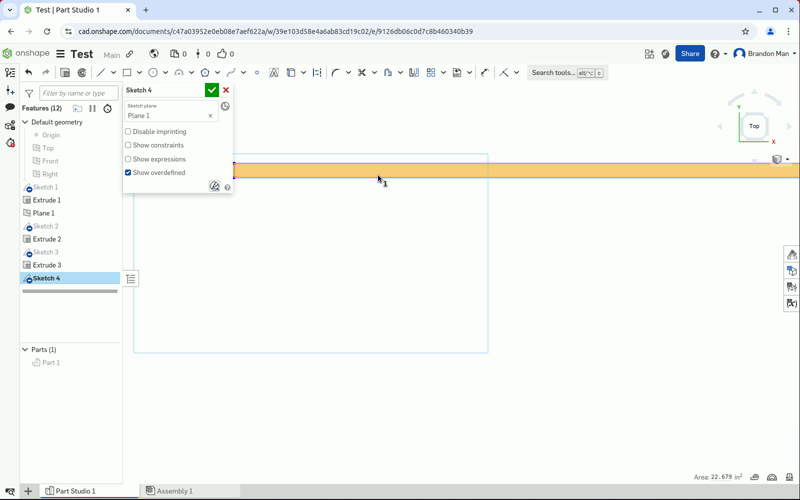
scroll(-6)
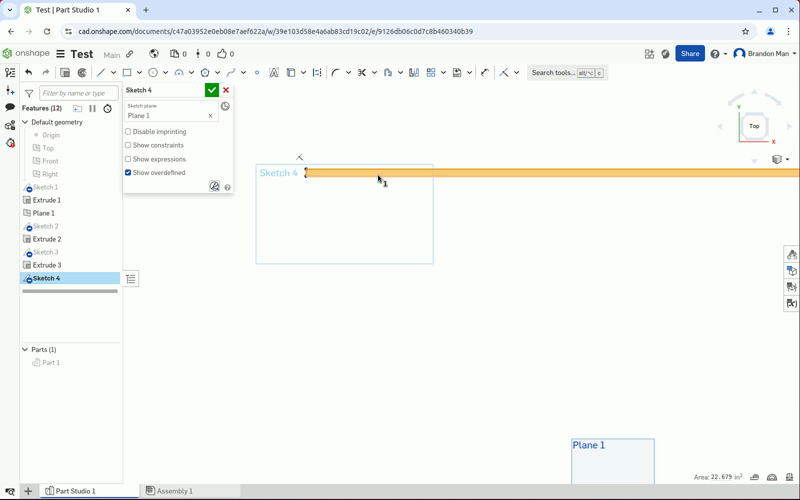
scroll(-6)
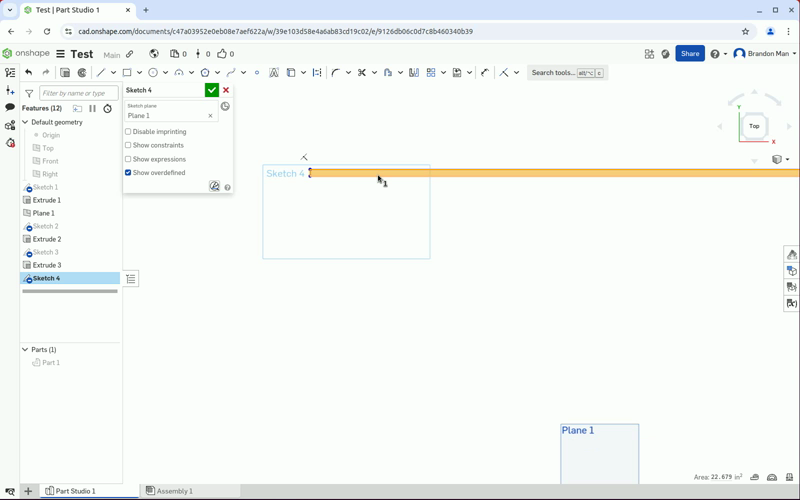
scroll(-6)
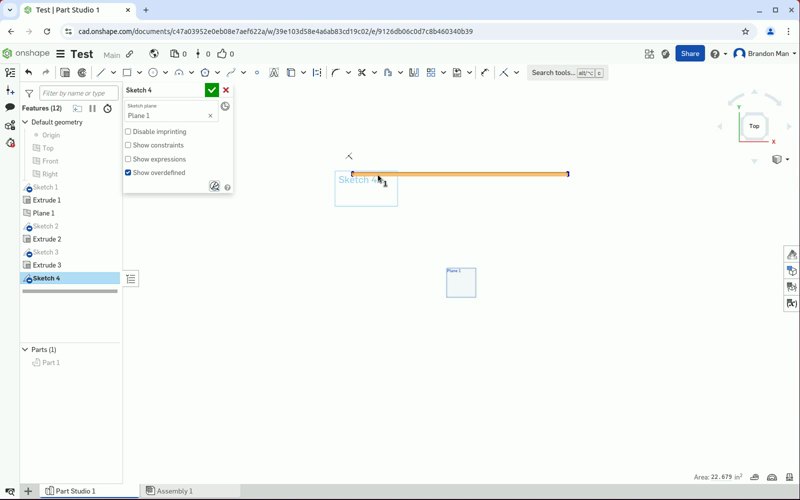
mouse_move(73, 352)
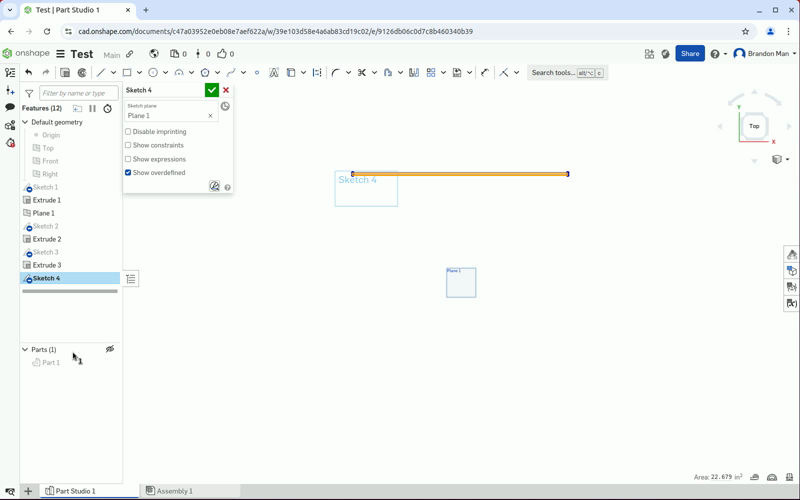
key(shift+y)
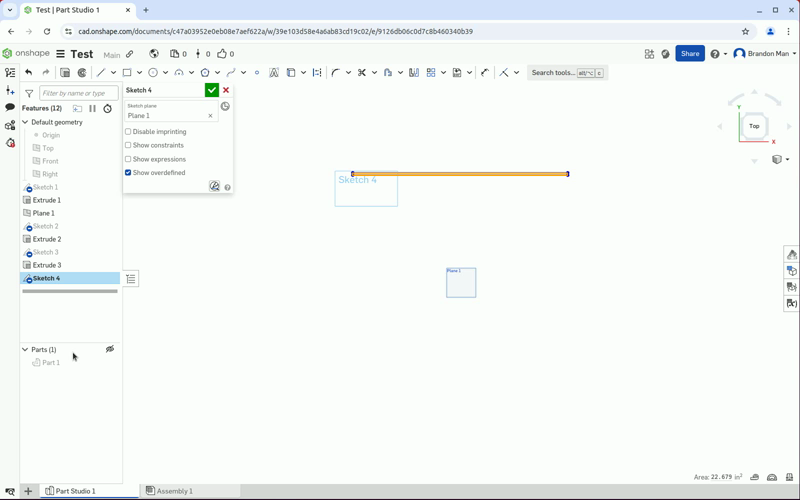
key(shift+e)
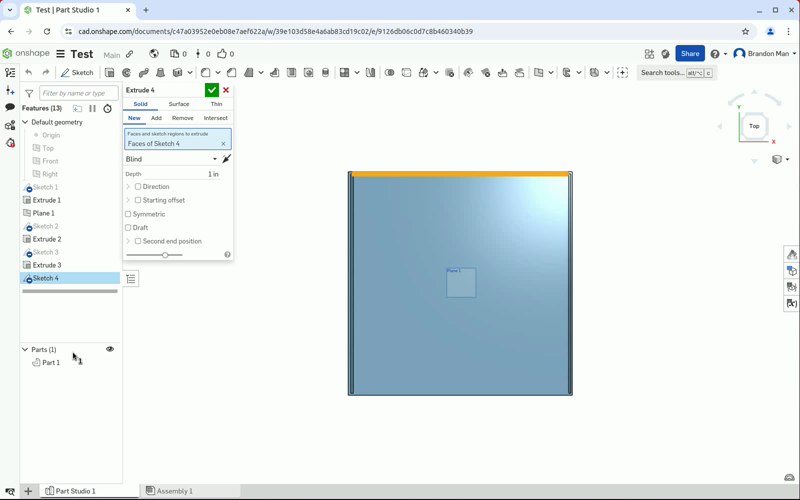
mouse_move(143, 106)
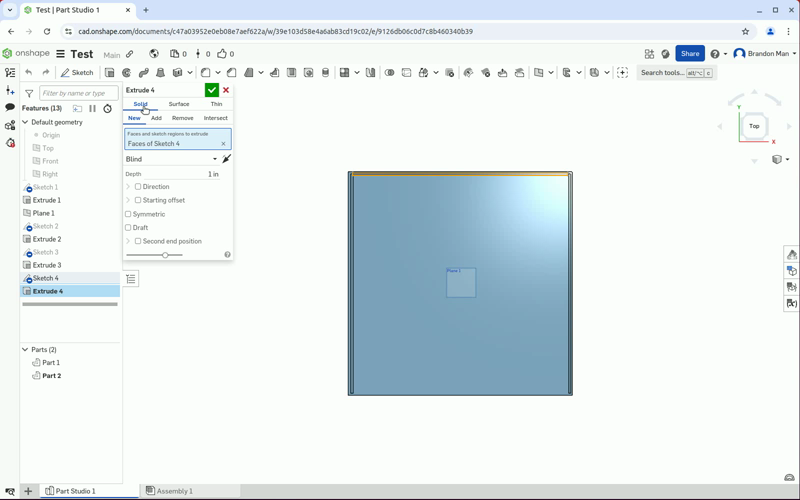
click(143, 106)
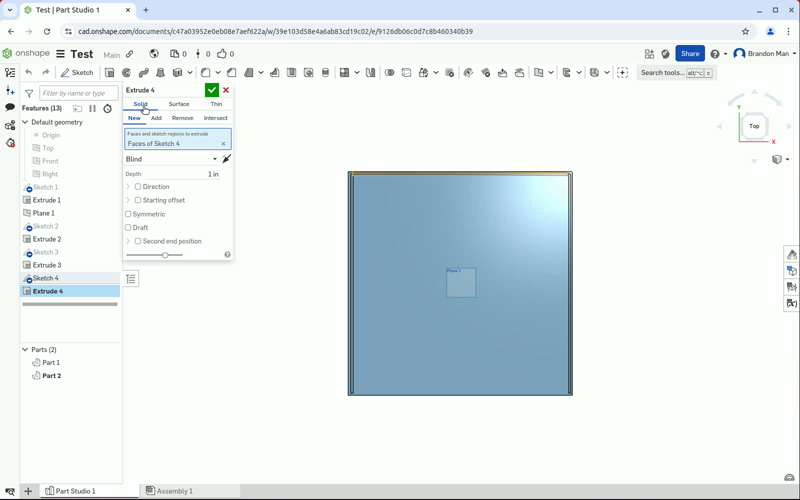
mouse_move(186, 120)
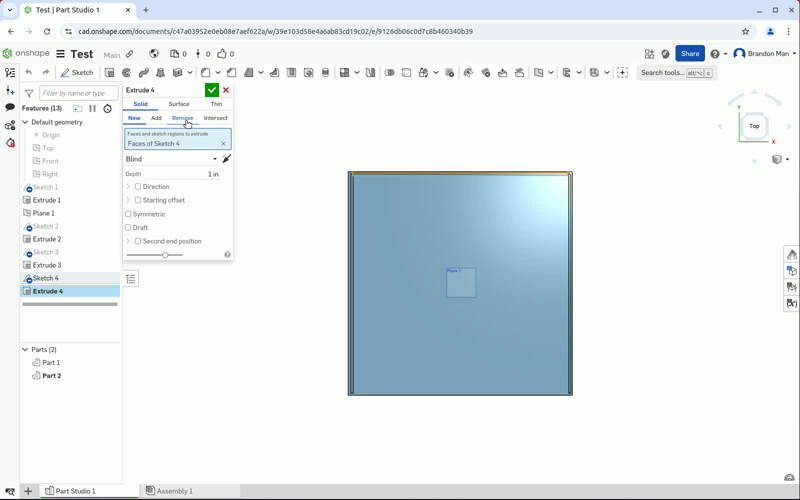
click(186, 120)
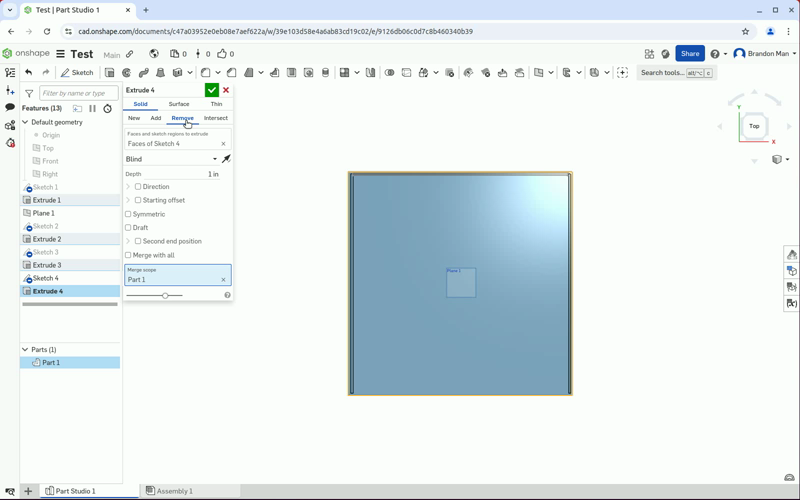
key(tab, 4)
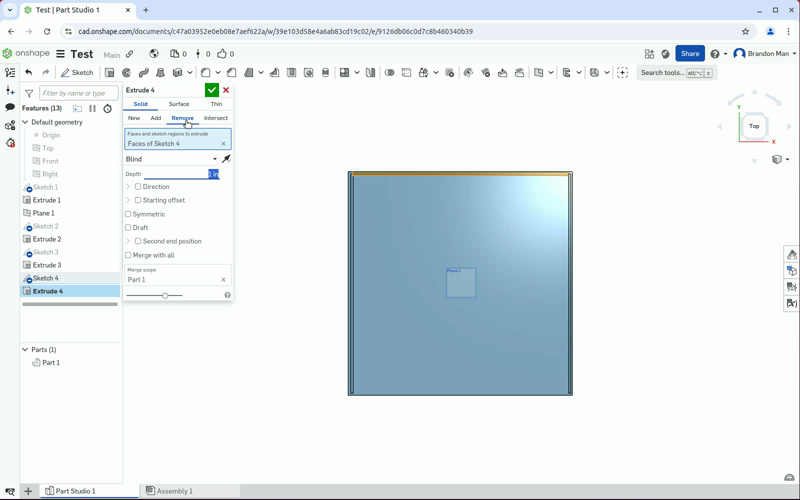
text(1.444)
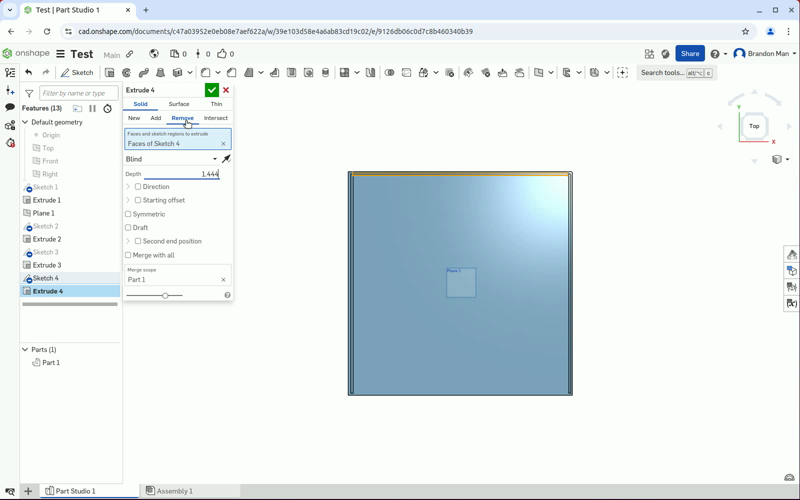
key(tab, 6)
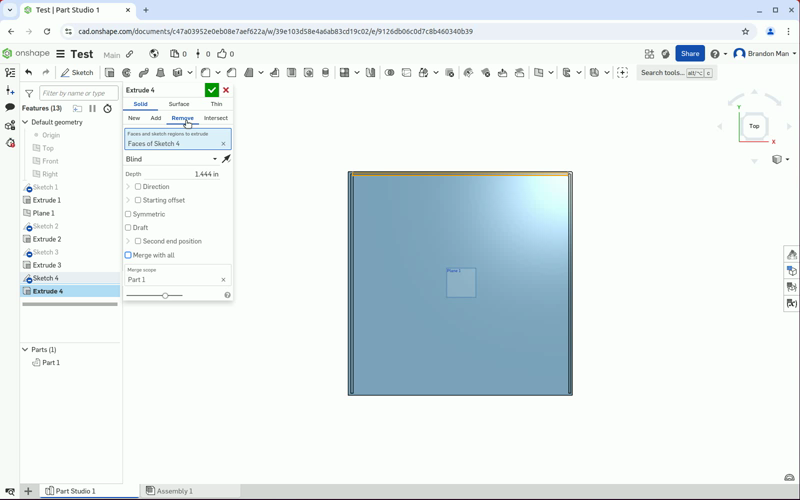
key(space)
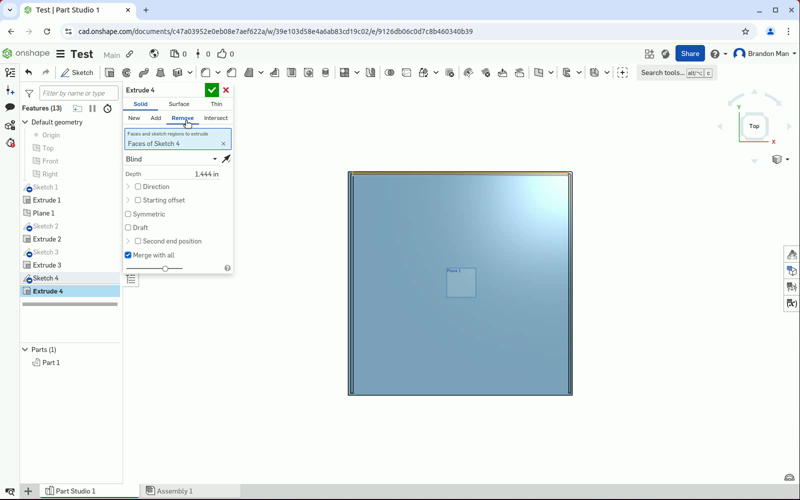
key(enter)
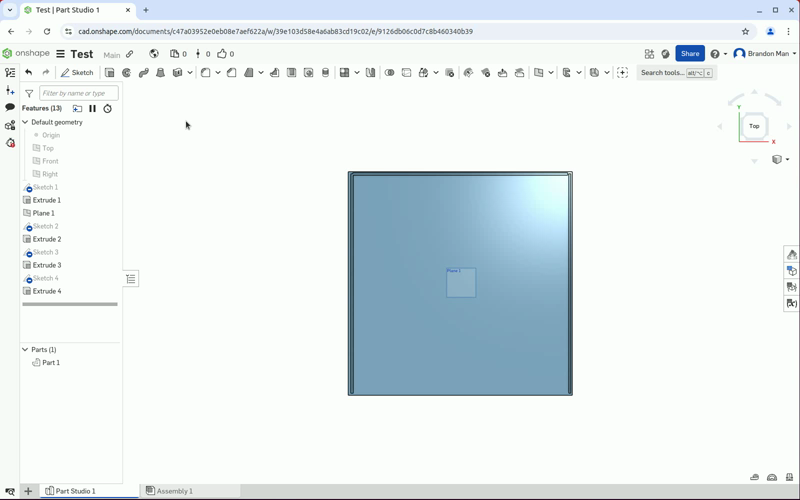
key(shift+h)
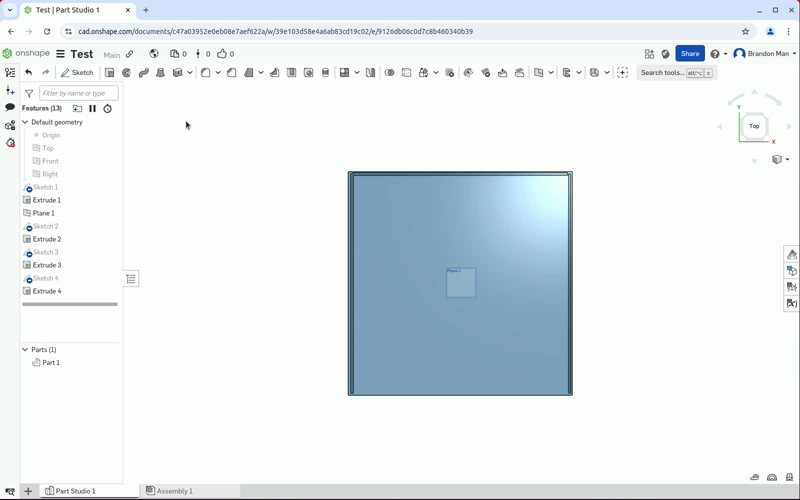
key(shift+h)
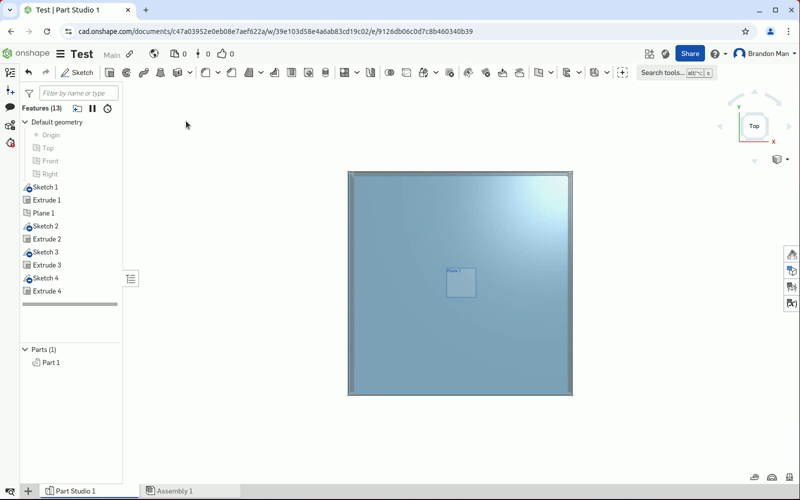
key(shift+7)
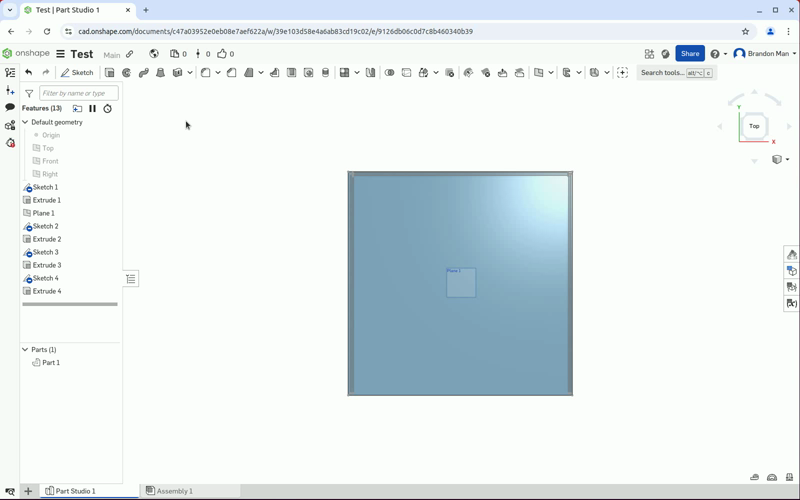
key(up, 3)
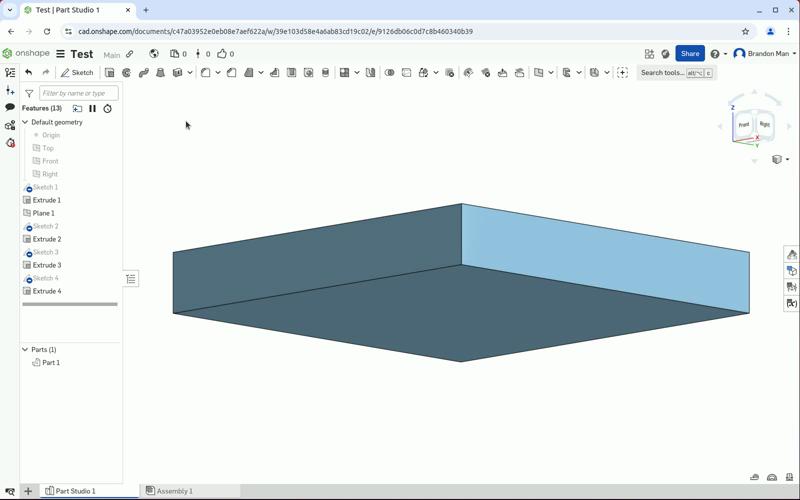
key(left, 3)
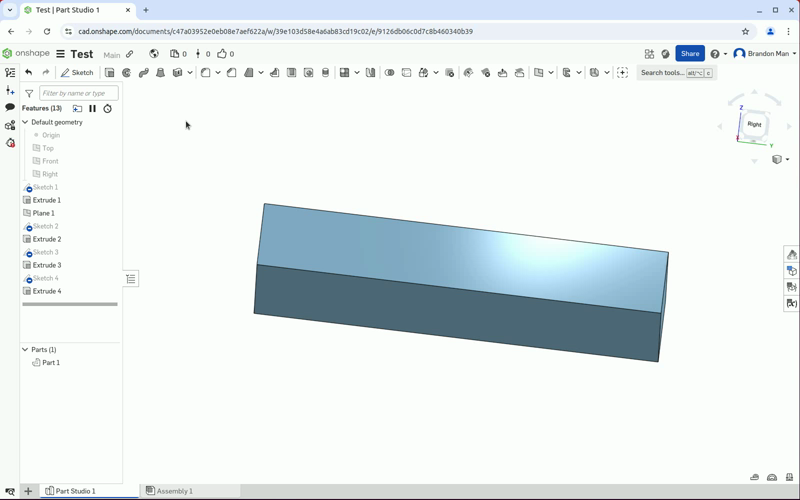
key(right, 3)
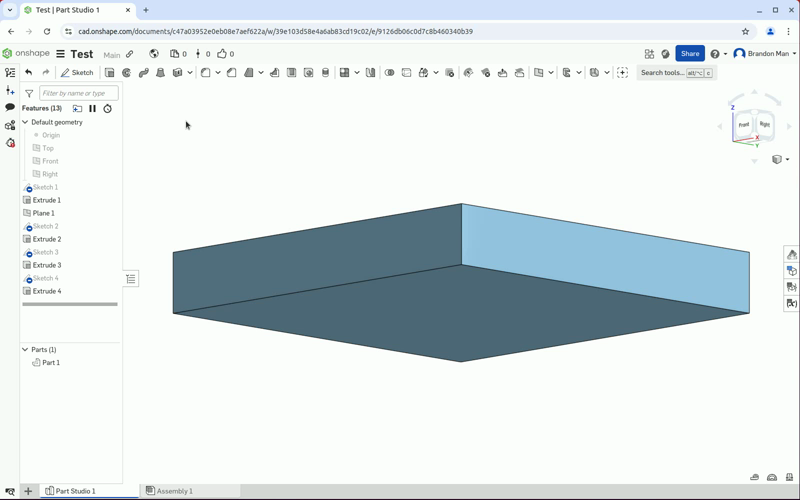
key(down, 3)
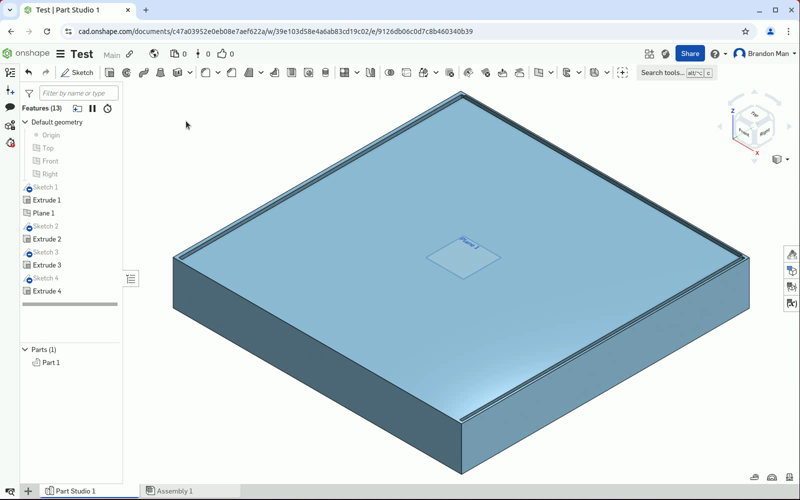
mouse_move(73, 189)
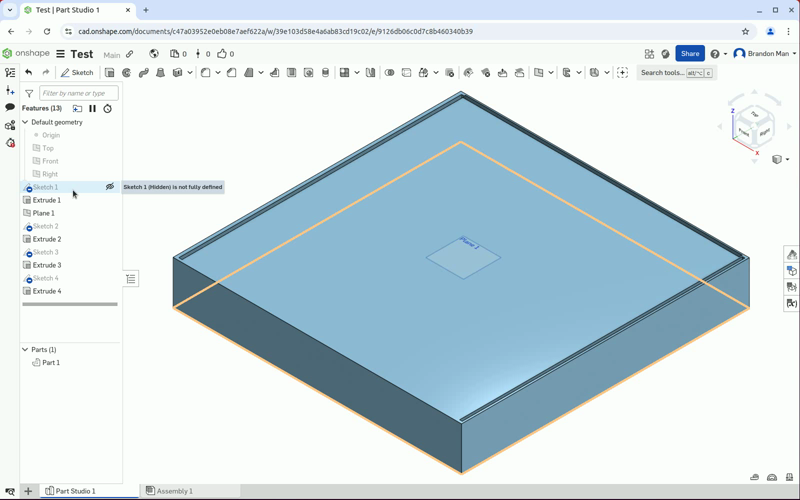
click(73, 189)